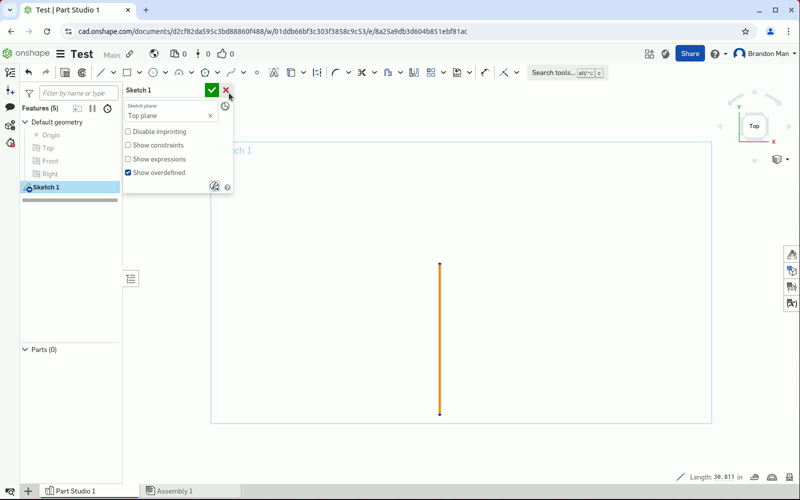
key(shift+h)
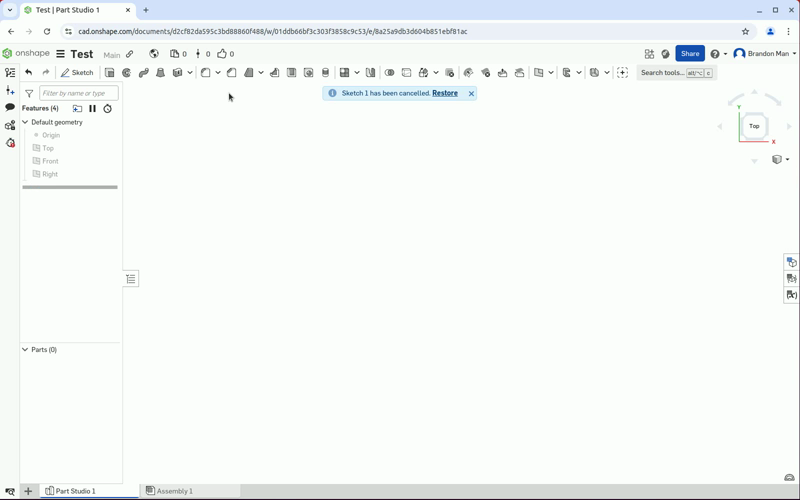
mouse_move(73, 352)
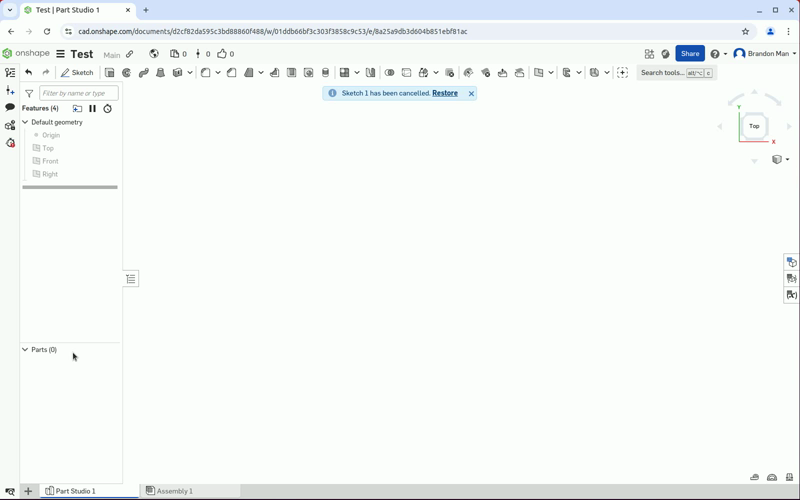
key(y)
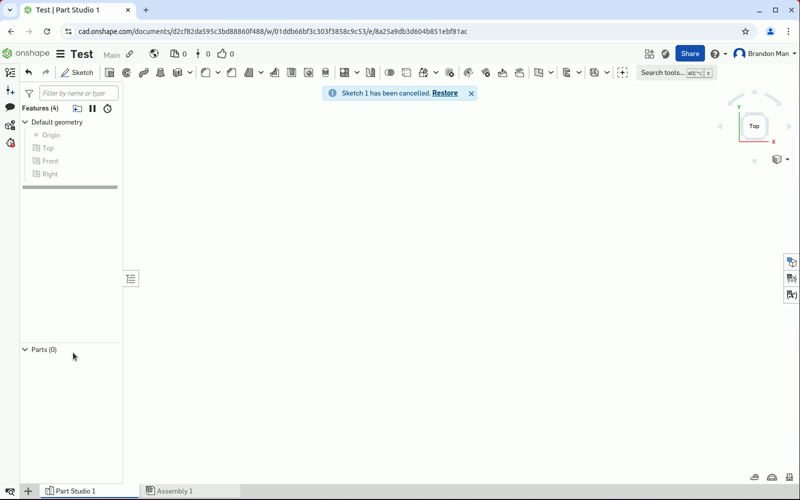
key(shift+p)
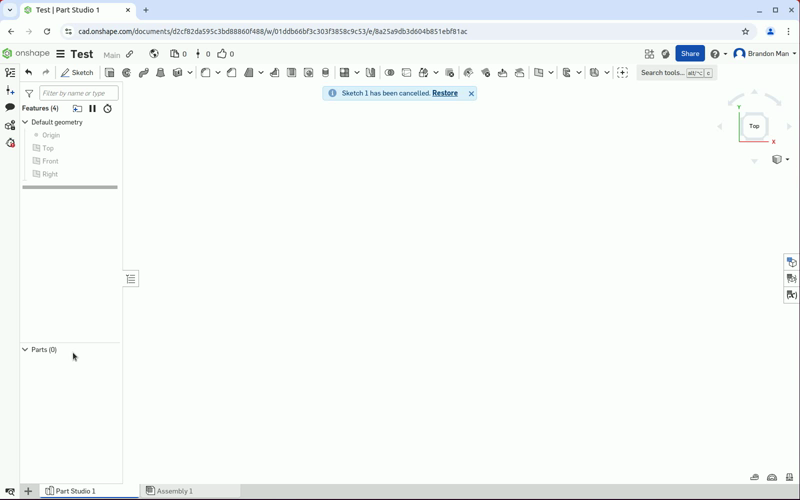
key(space)
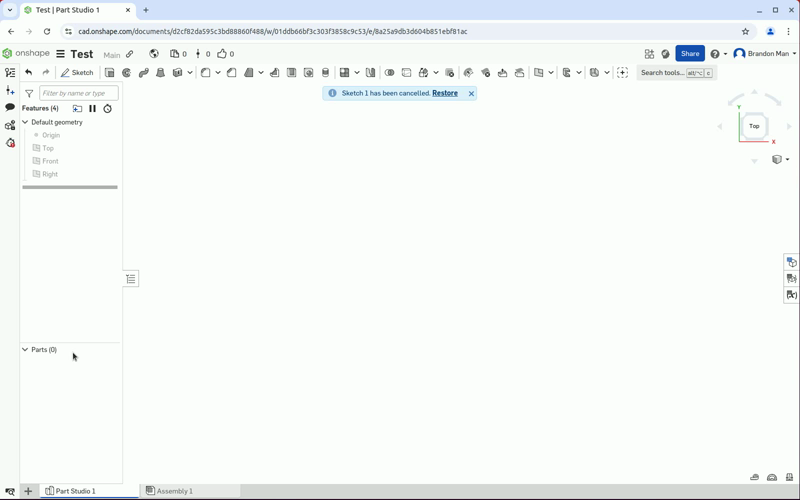
key_down(shift)
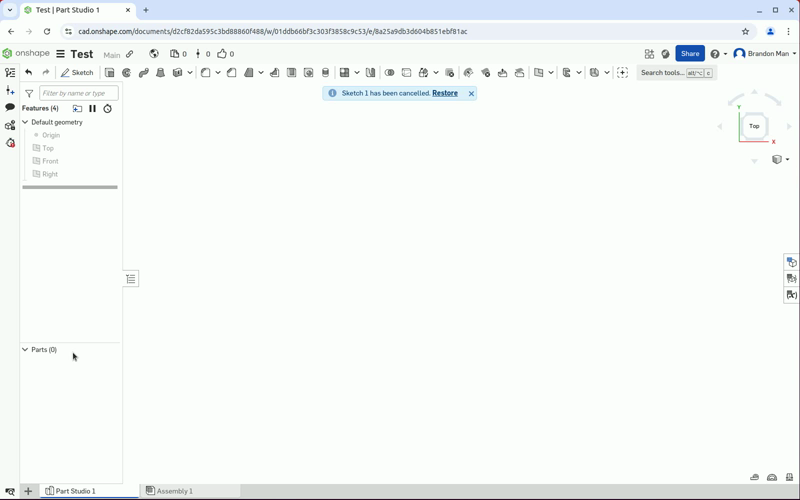
key(up)
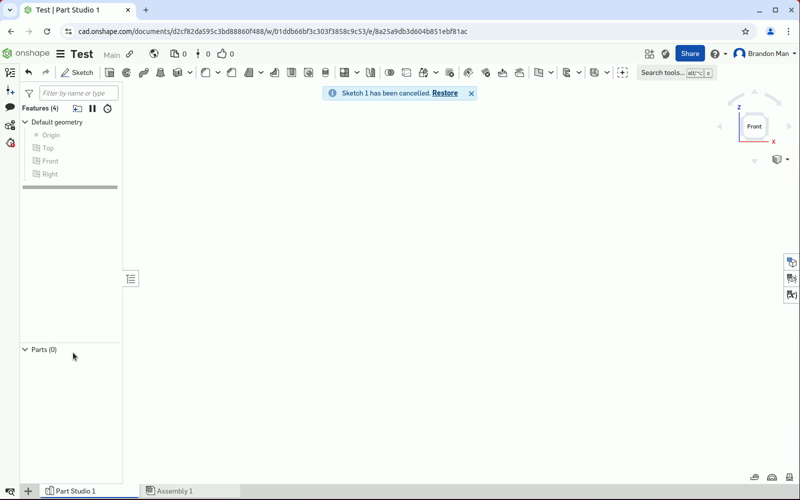
key_up(shift)
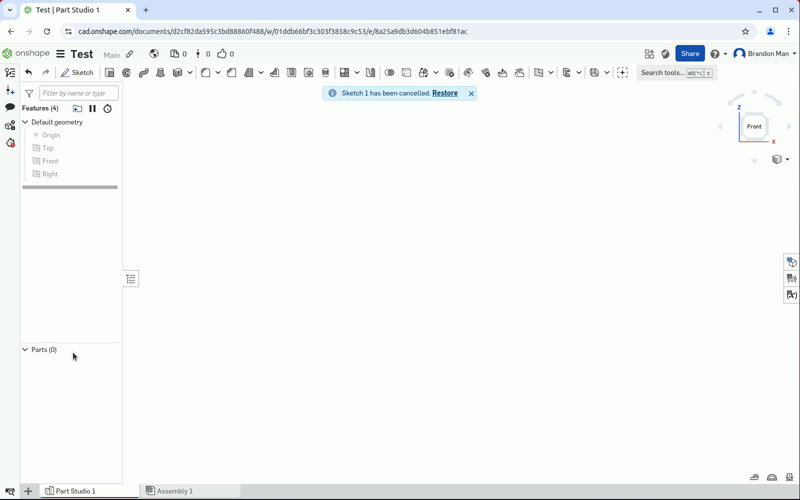
mouse_move(73, 352)
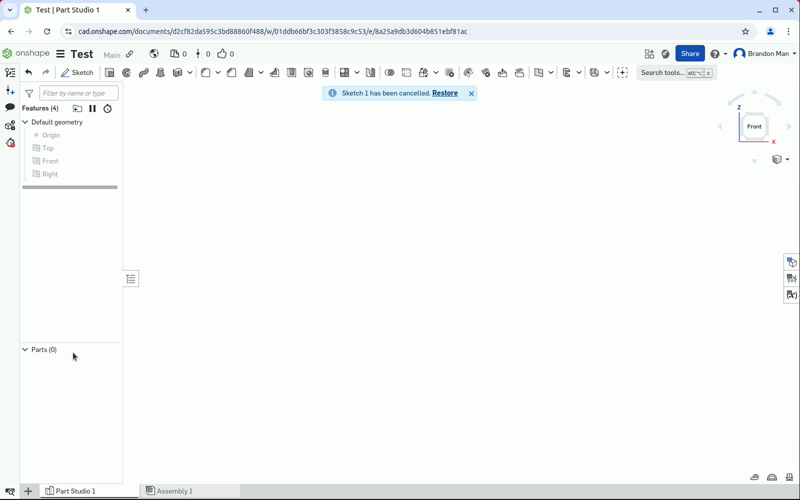
key(shift+y)
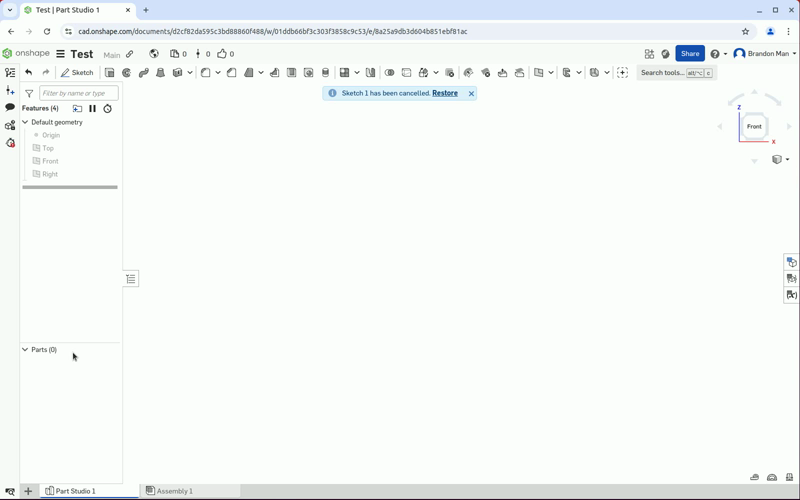
key(shift+s)
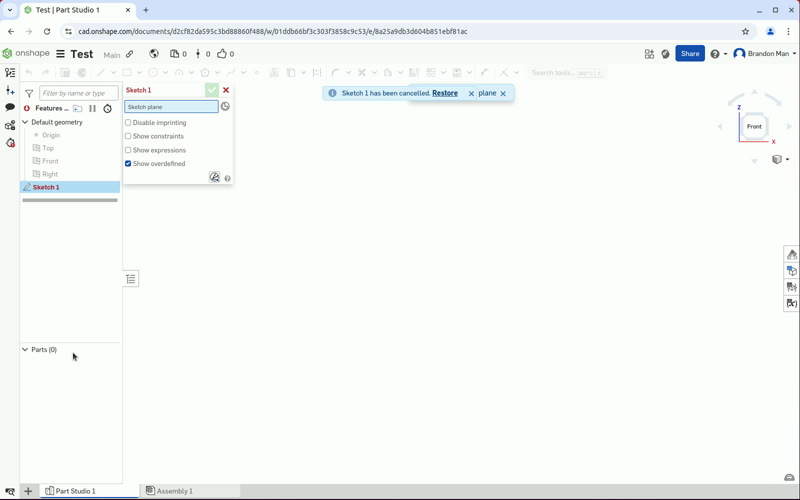
mouse_move(73, 163)
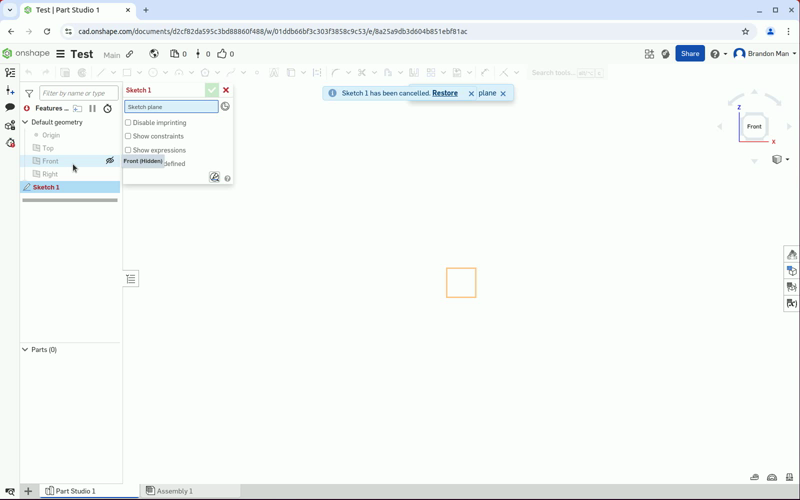
click(73, 163)
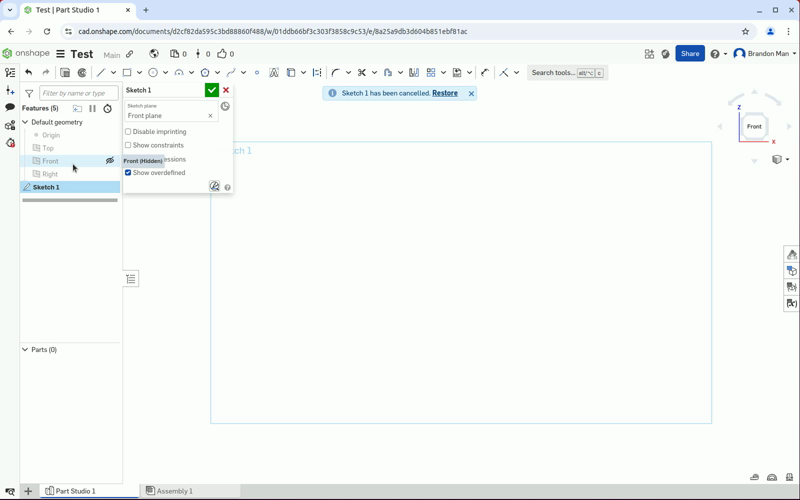
mouse_move(73, 352)
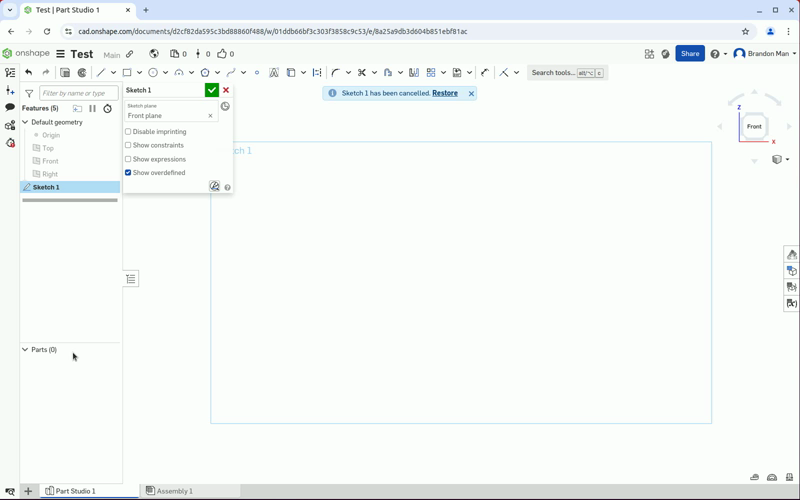
key(y)
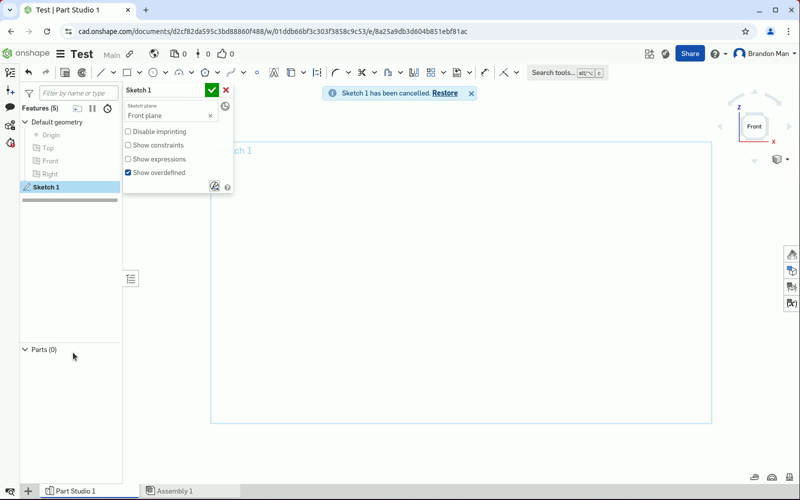
key(c)
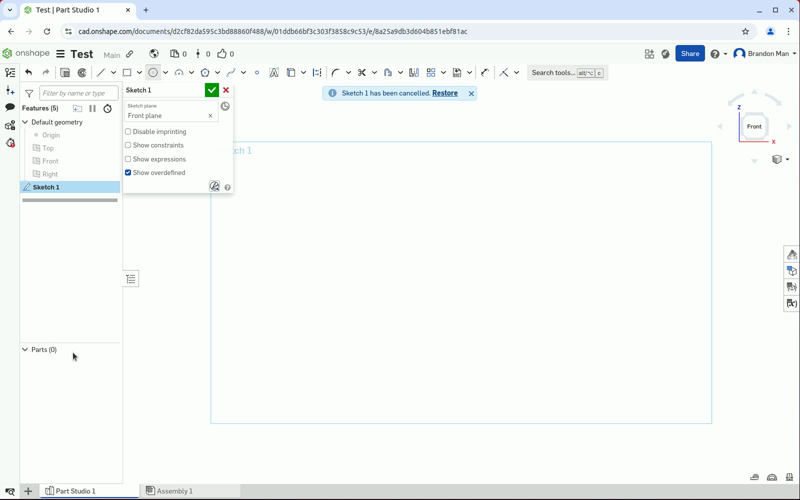
key_down(shift)
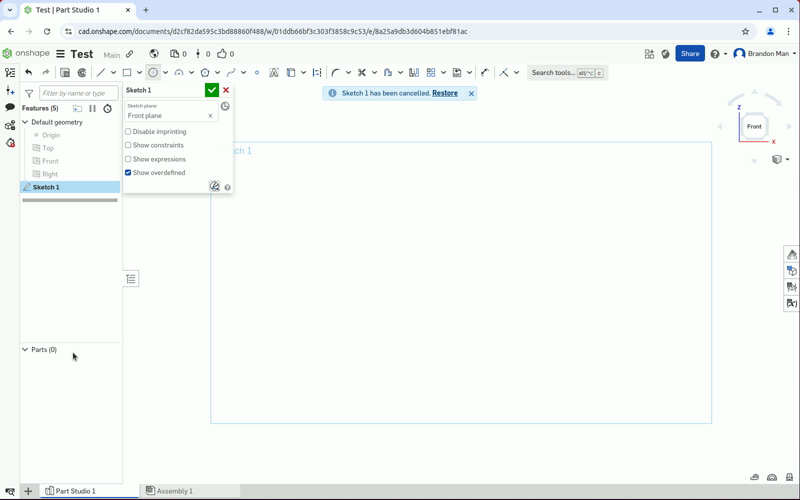
mouse_move(393, 271)
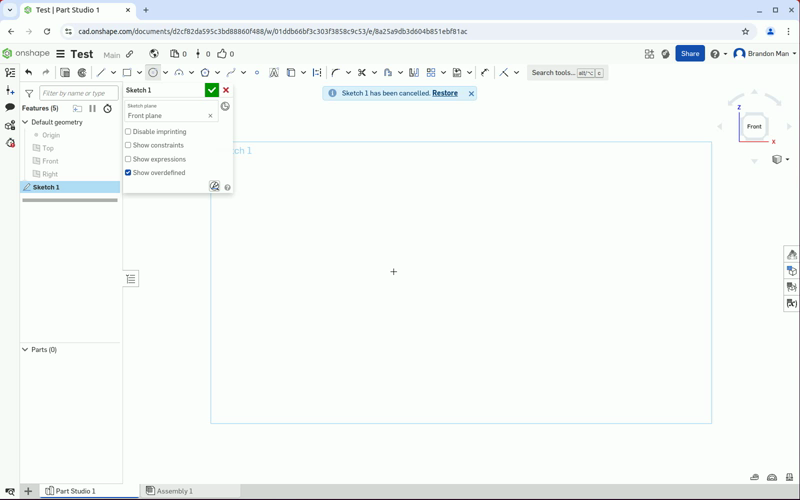
click(393, 271)
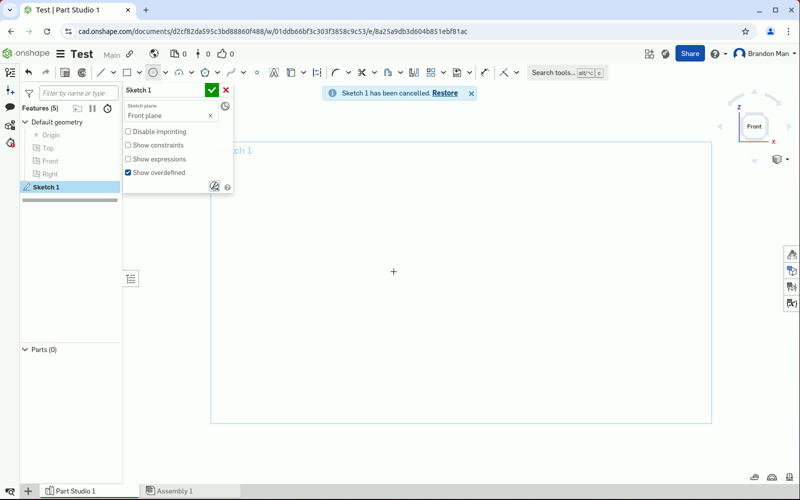
key_up(shift)
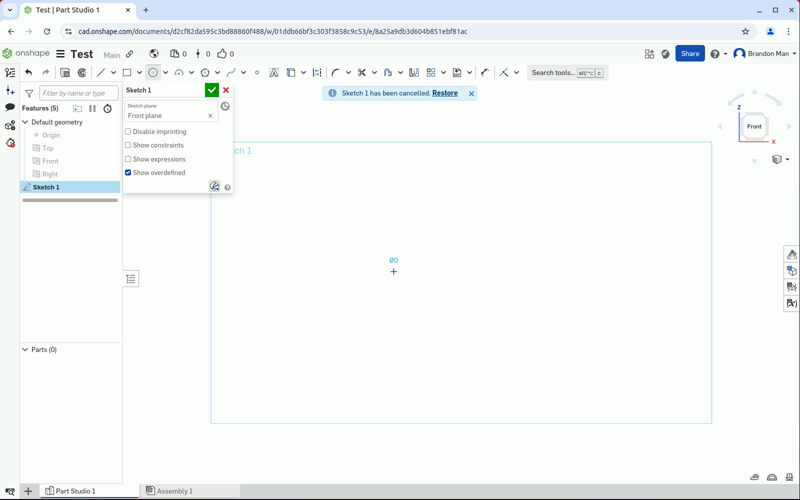
mouse_move(405, 271)
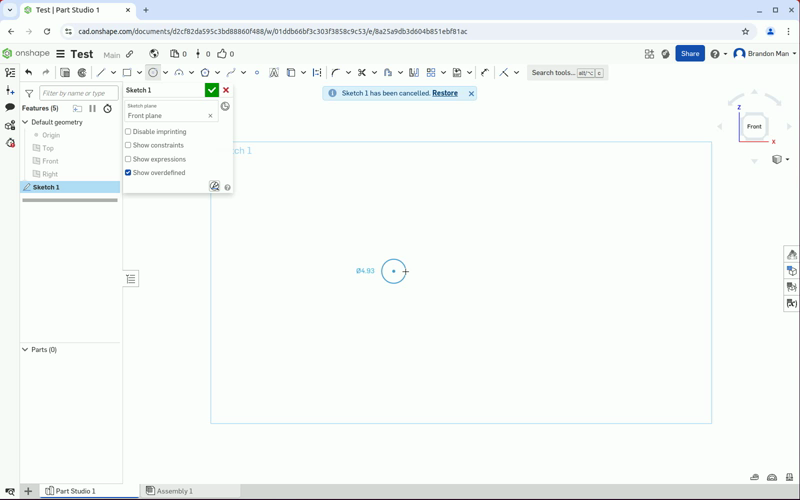
click(405, 271)
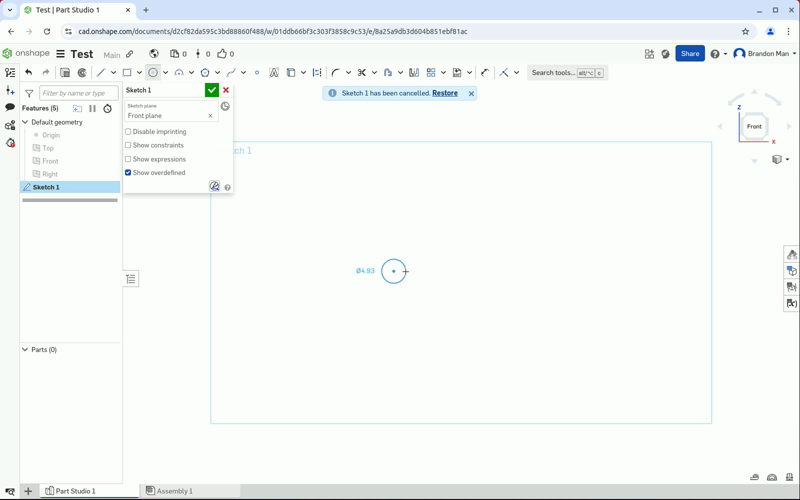
key(esc)
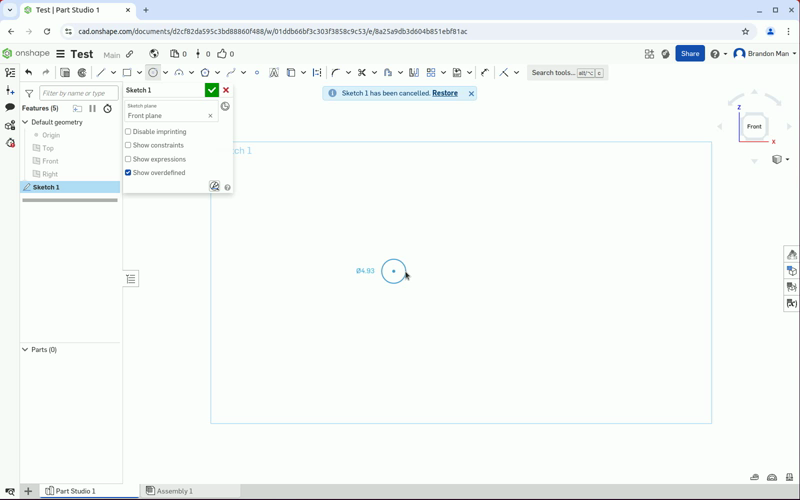
mouse_move(385, 274)
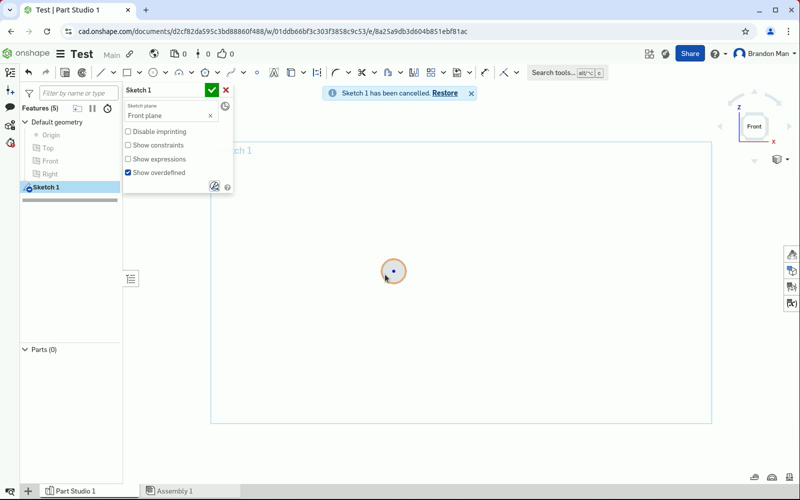
scroll(6)
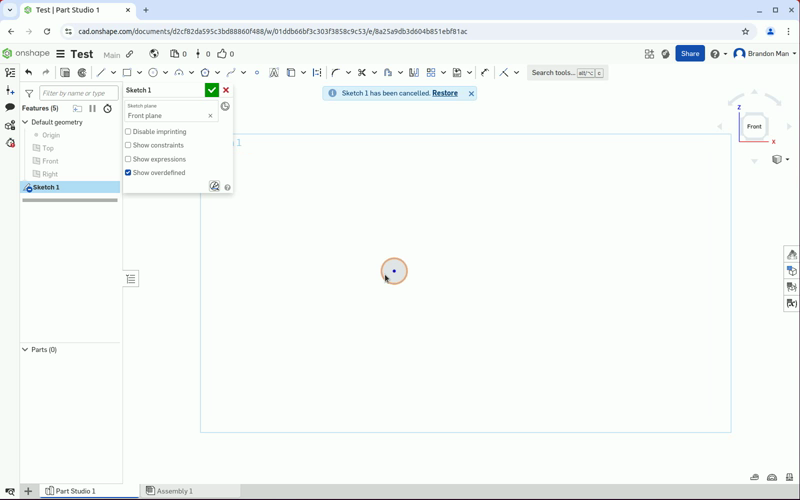
scroll(6)
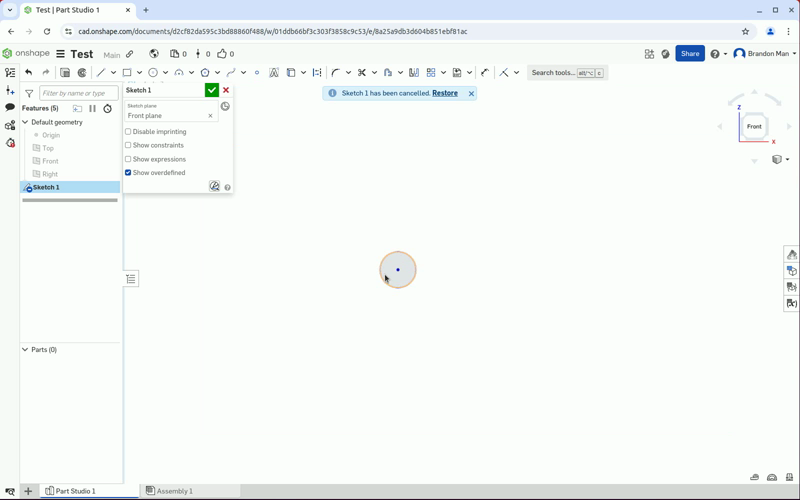
scroll(6)
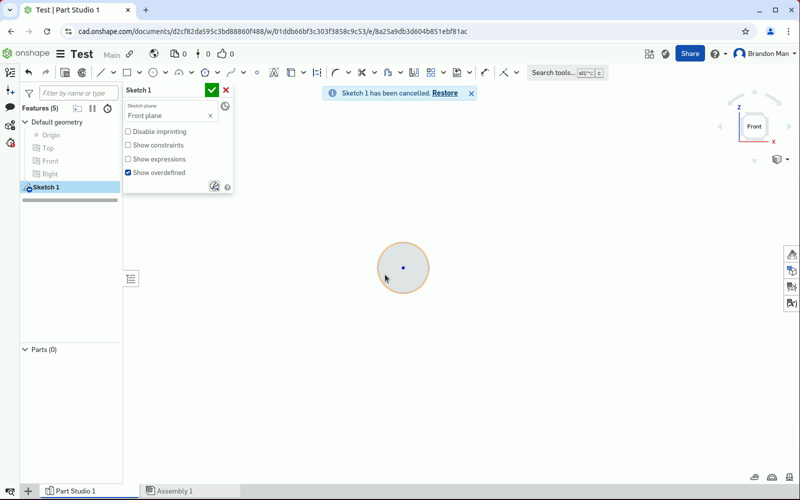
scroll(6)
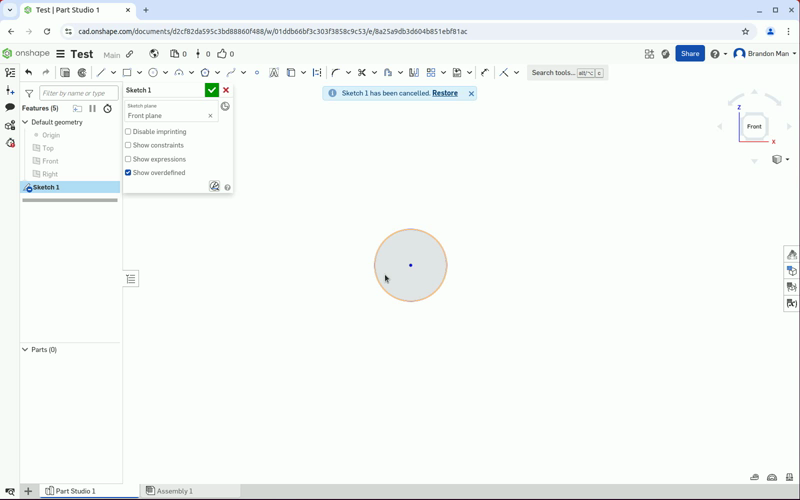
scroll(6)
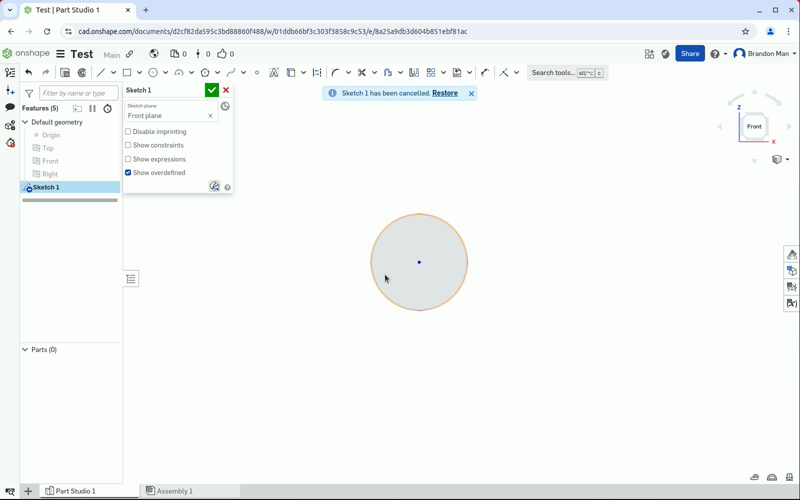
scroll(6)
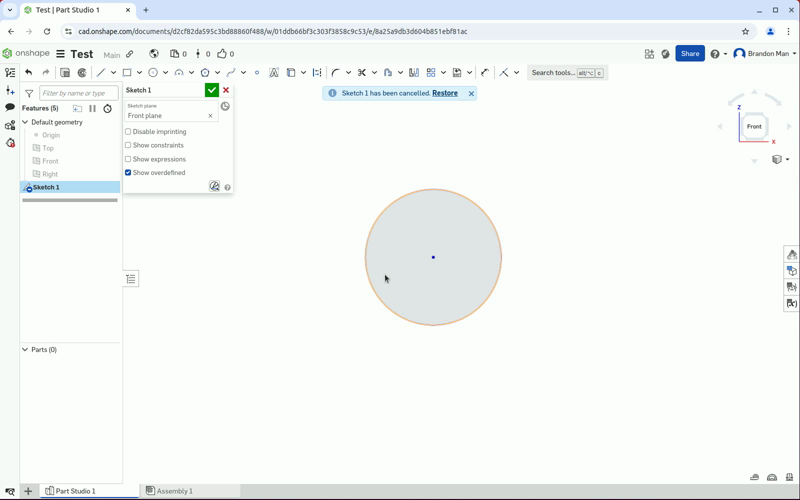
scroll(6)
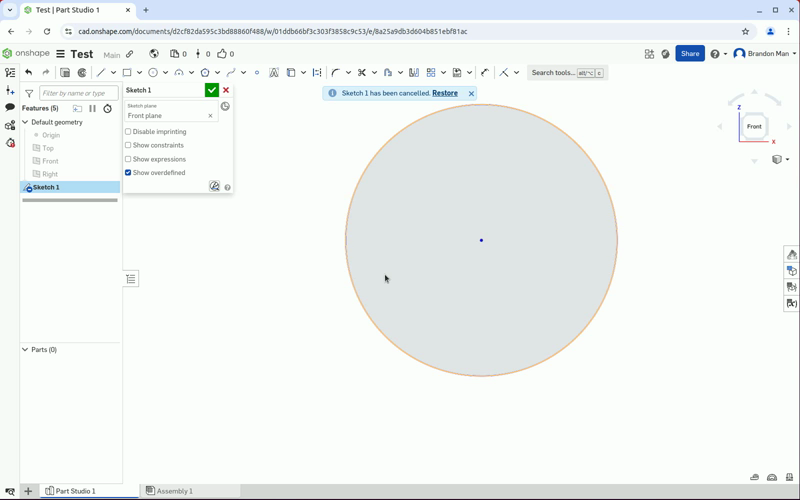
click(385, 274)
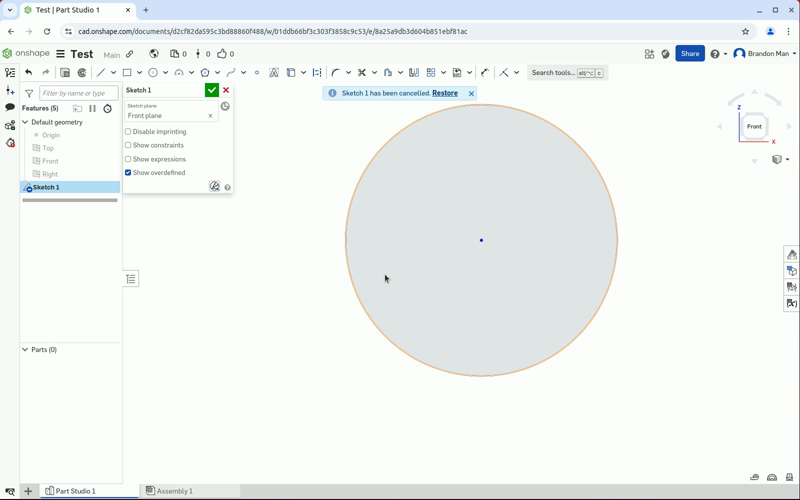
scroll(-6)
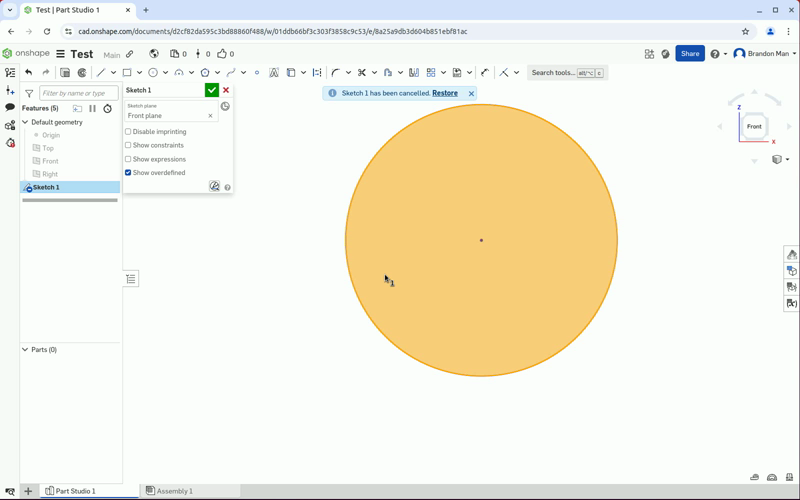
scroll(-6)
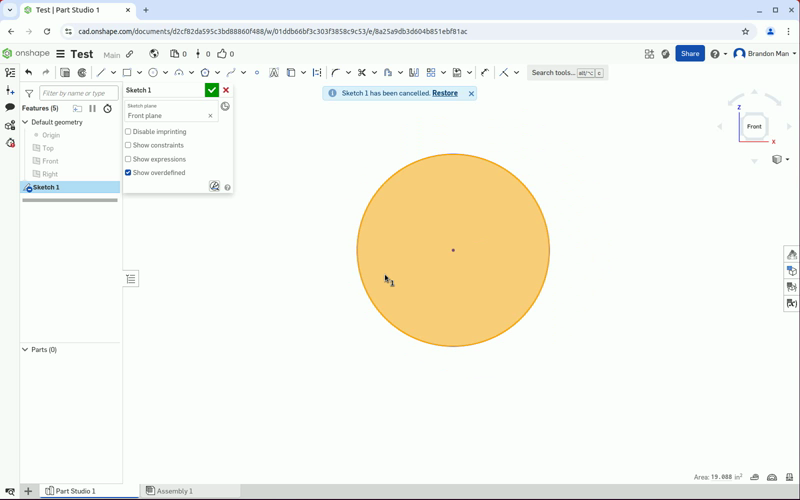
scroll(-6)
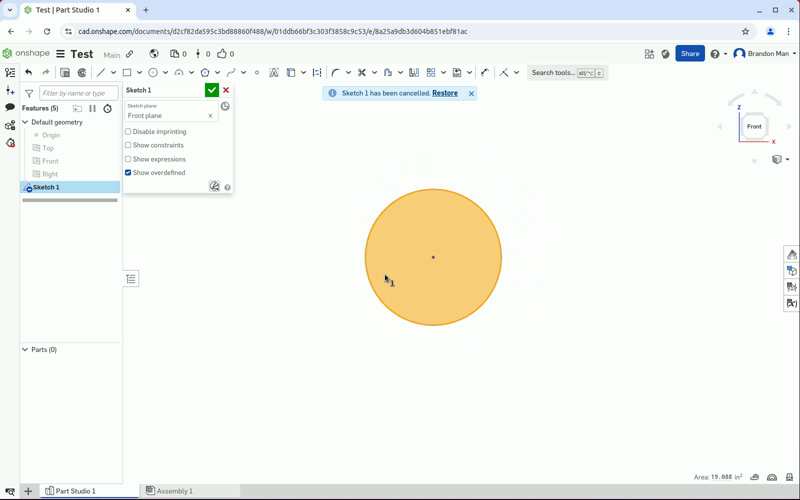
scroll(-6)
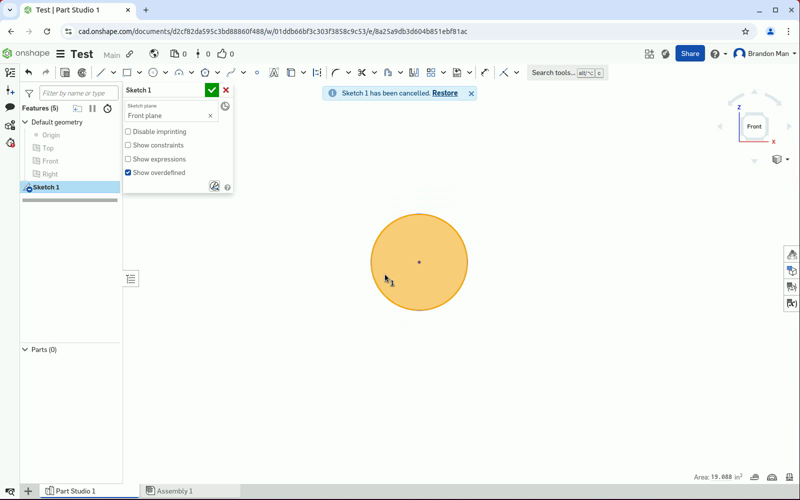
scroll(-6)
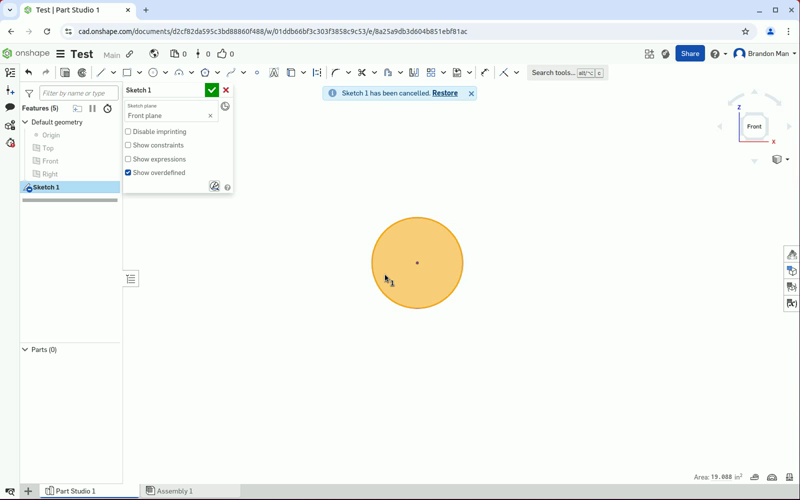
scroll(-6)
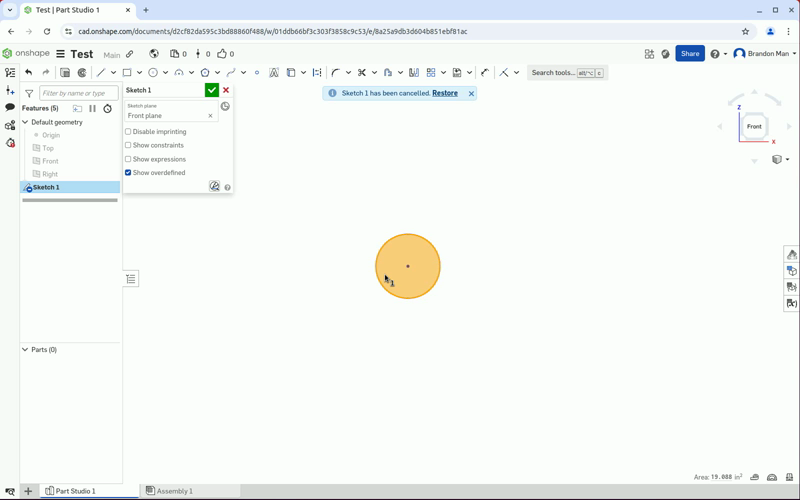
scroll(-6)
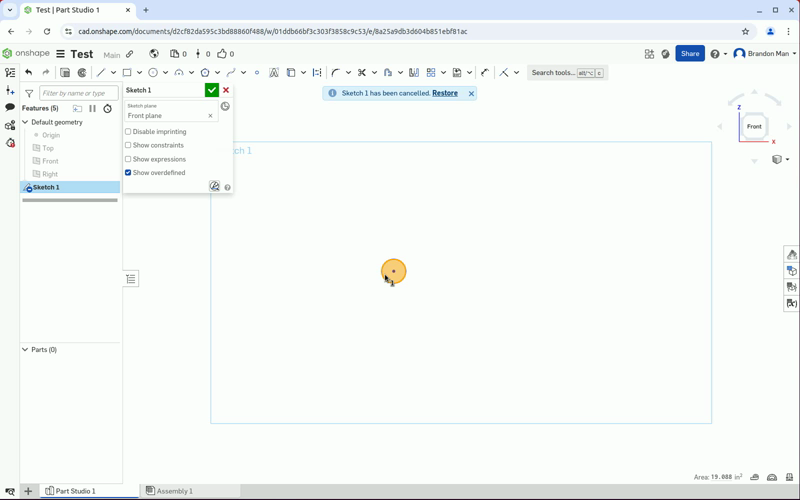
mouse_move(73, 352)
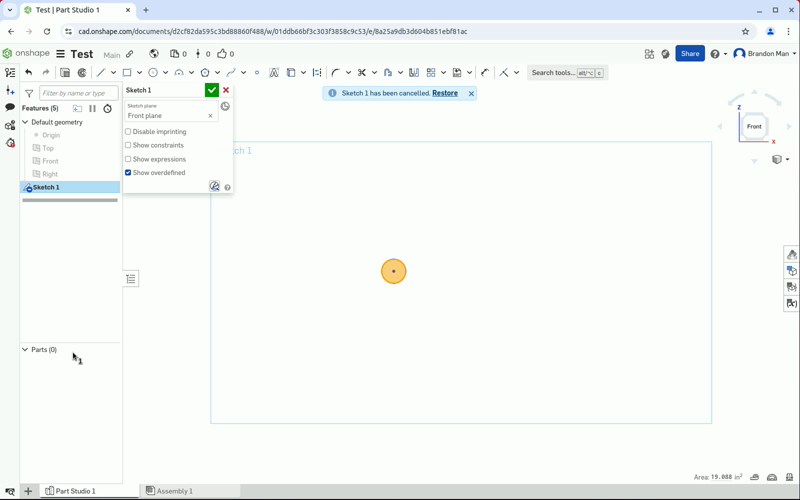
key(shift+y)
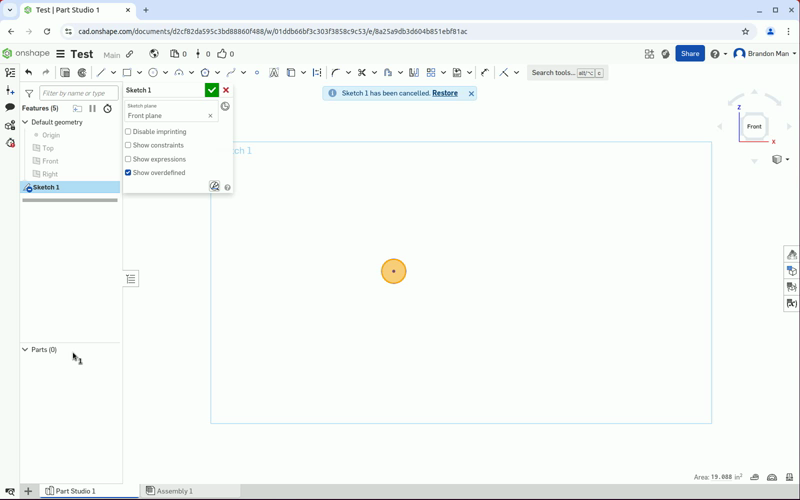
key(shift+e)
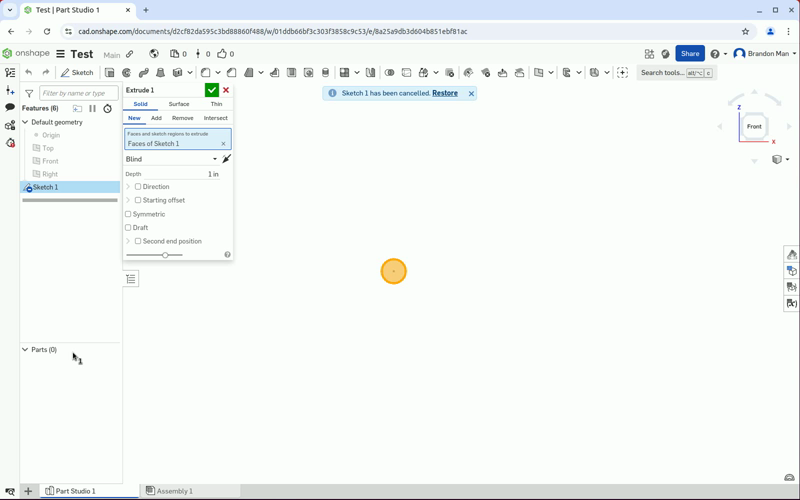
mouse_move(143, 106)
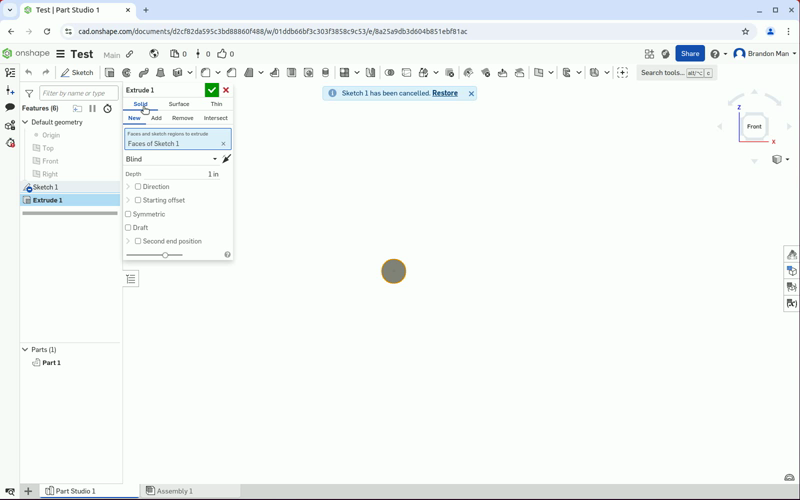
click(143, 106)
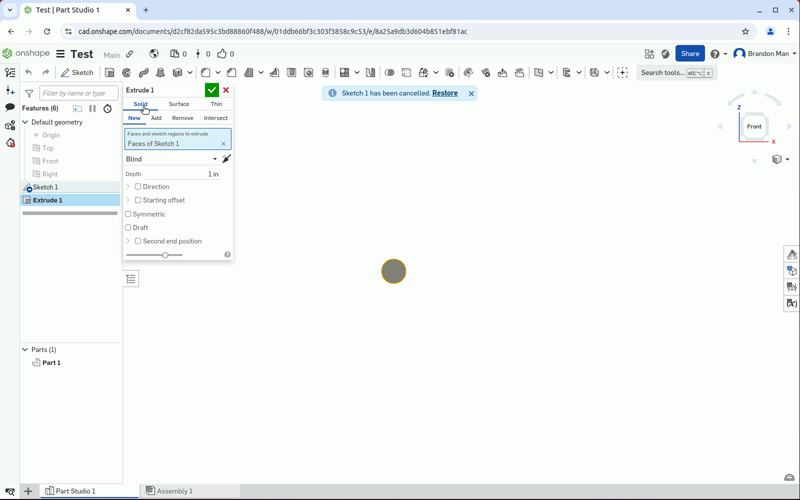
mouse_move(137, 120)
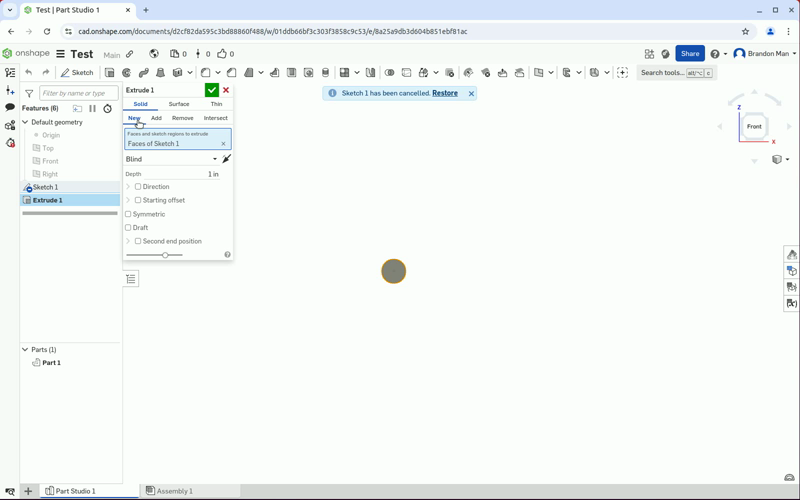
click(137, 120)
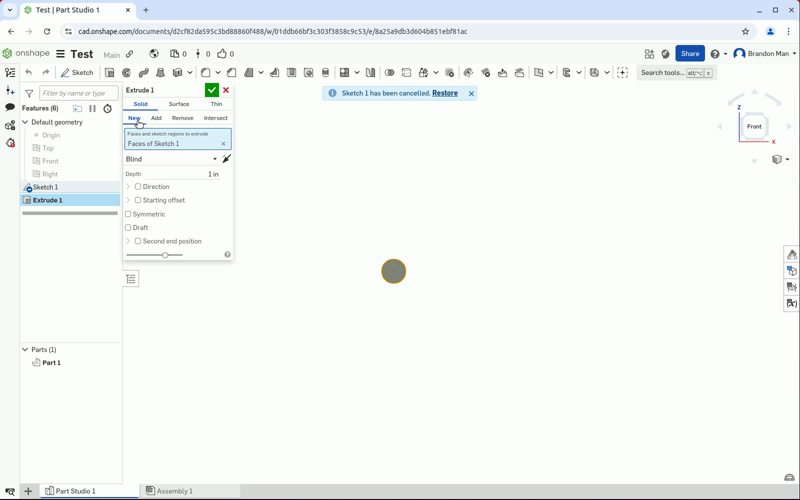
key(tab, 4)
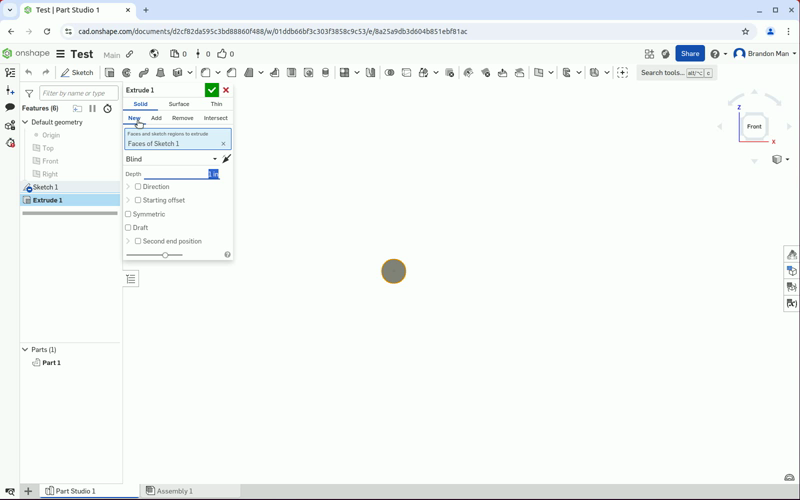
text(0.481)
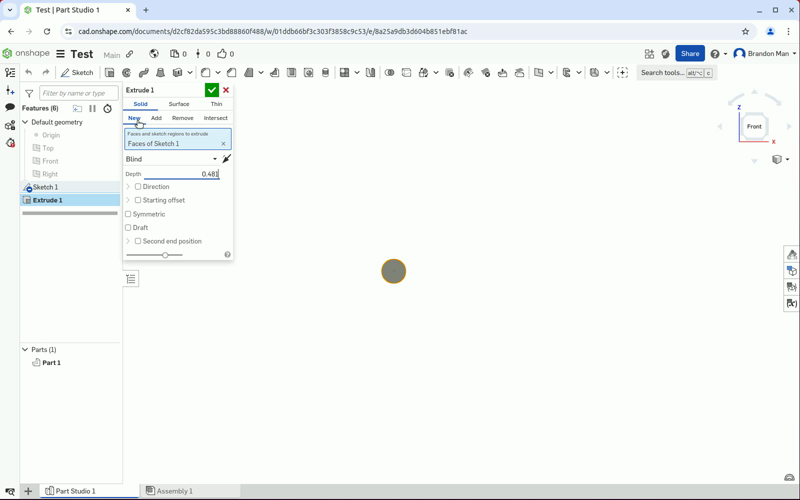
key(enter)
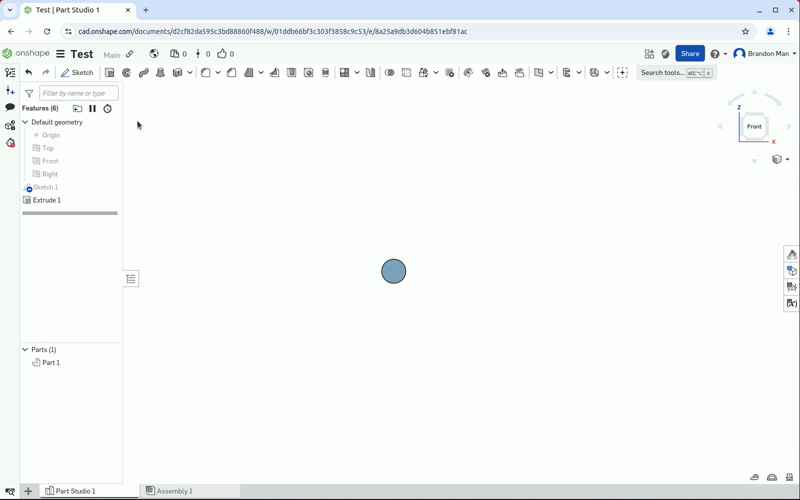
key(shift+h)
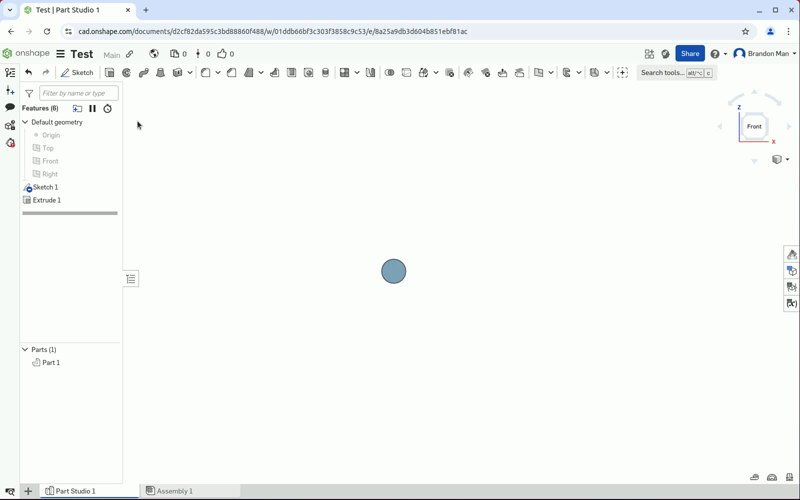
key(shift+h)
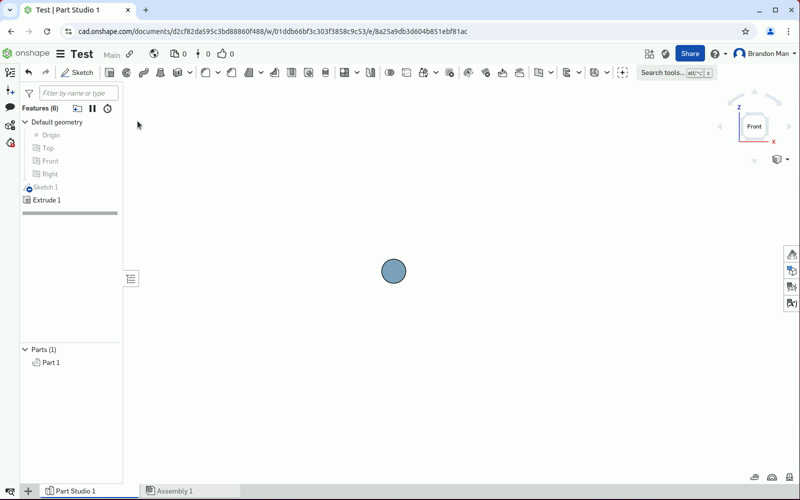
mouse_move(73, 189)
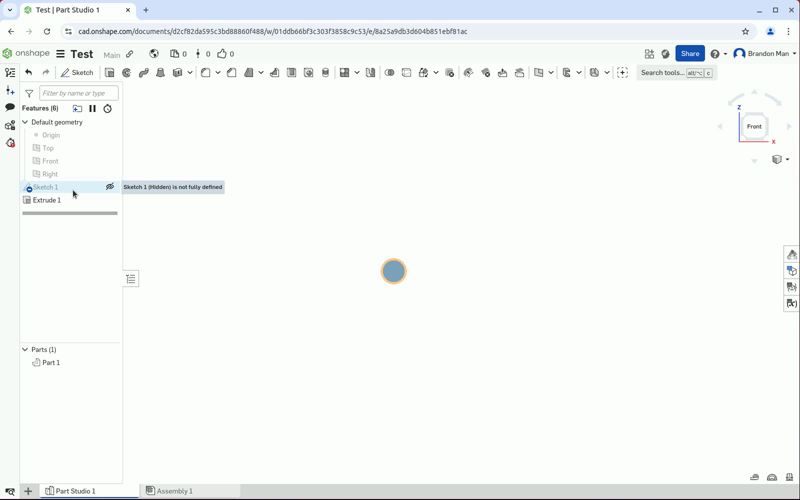
click(73, 189)
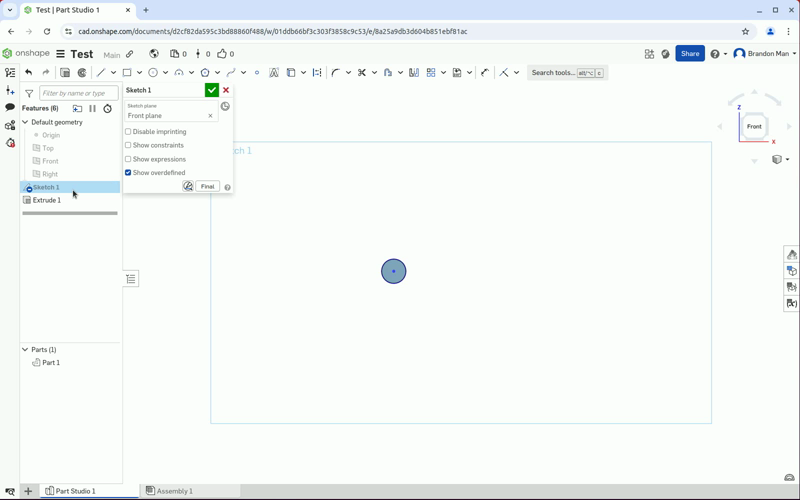
mouse_move(229, 92)
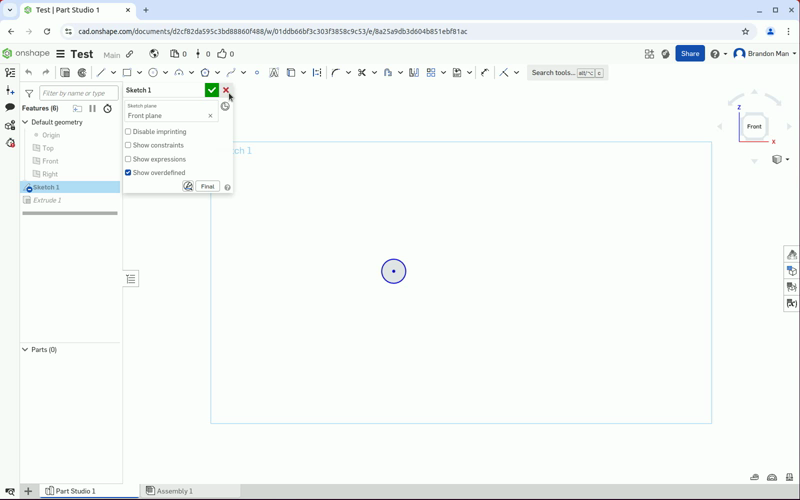
click(229, 92)
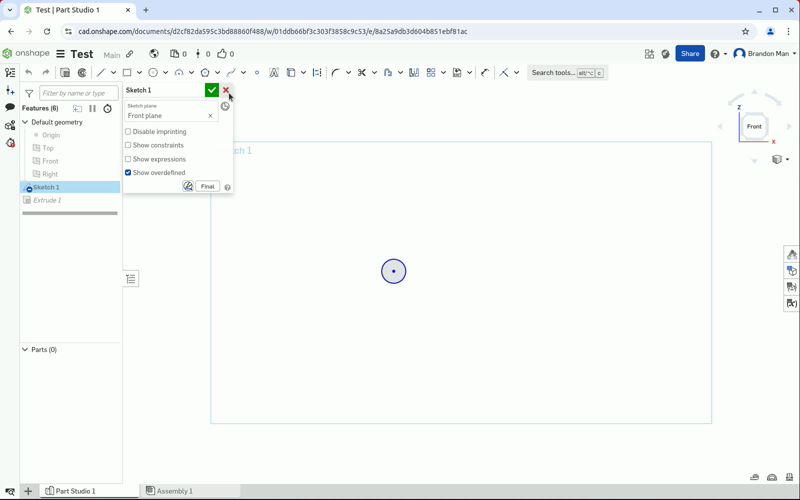
key(shift+s)
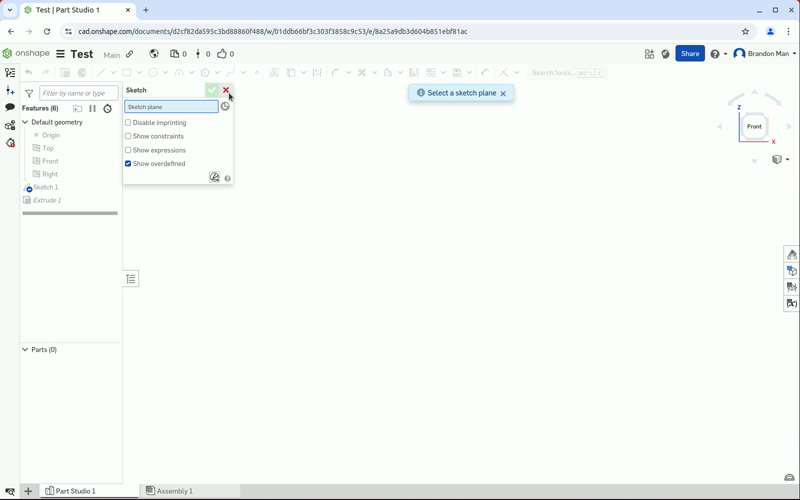
mouse_move(73, 163)
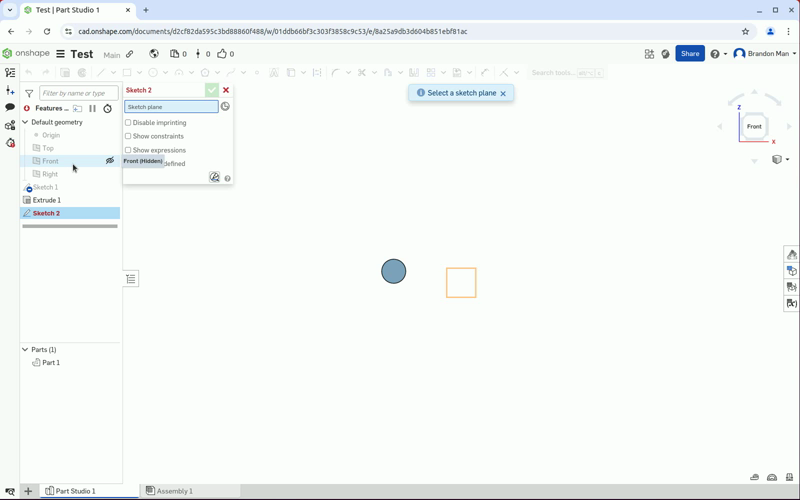
click(73, 163)
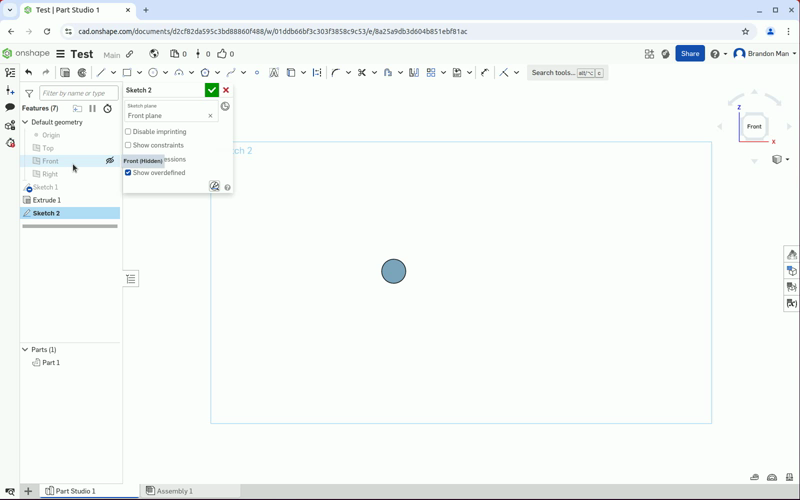
mouse_move(73, 352)
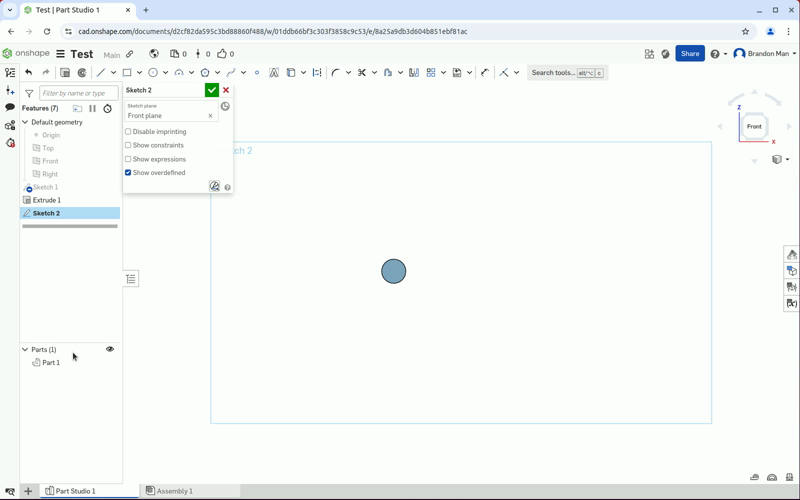
key(y)
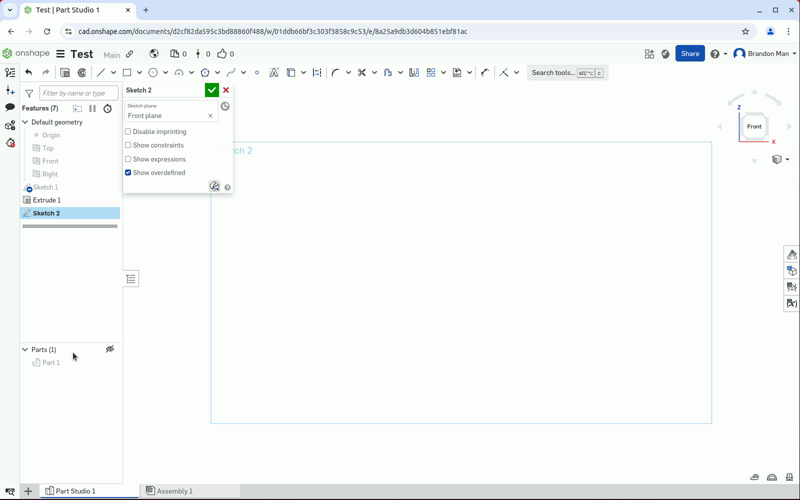
key(l)
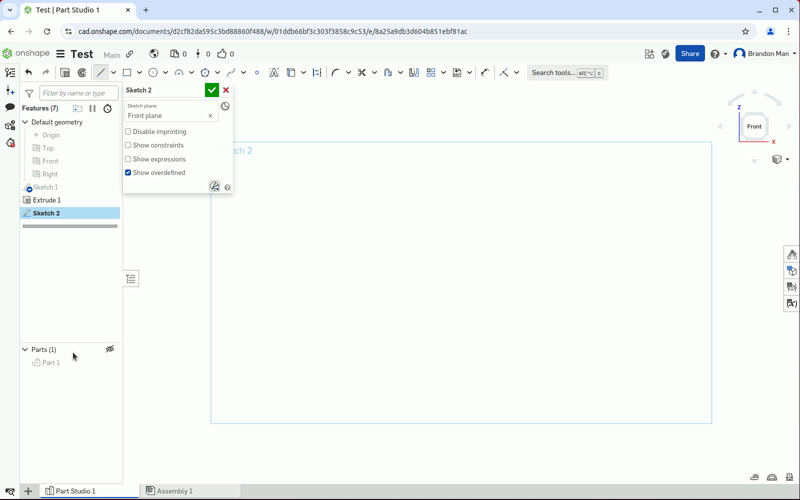
key_down(shift)
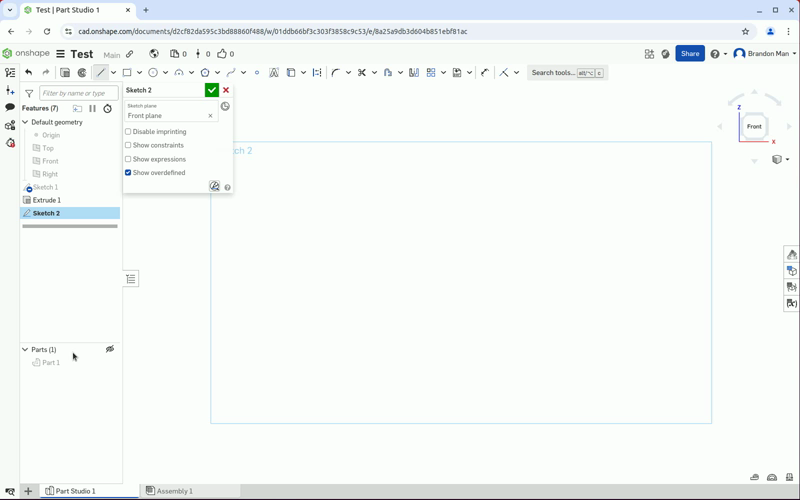
mouse_move(413, 282)
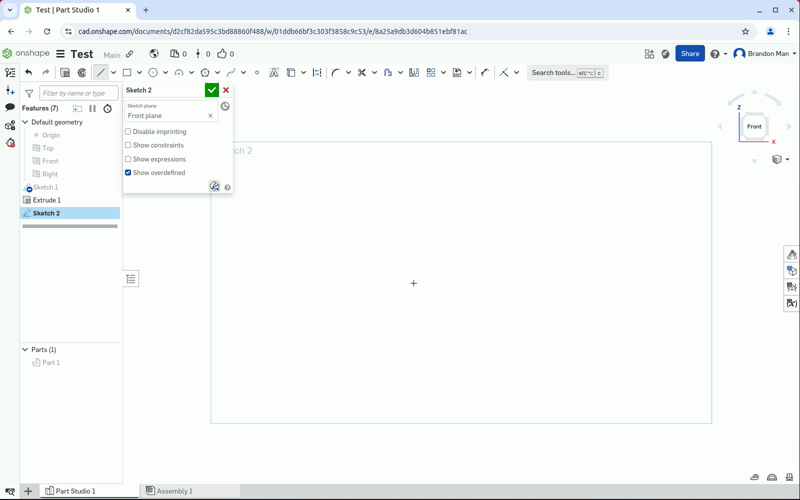
click(413, 282)
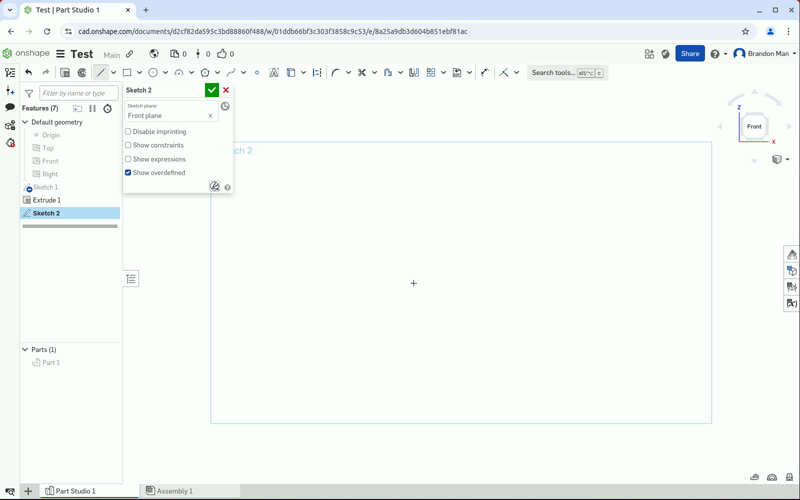
key_up(shift)
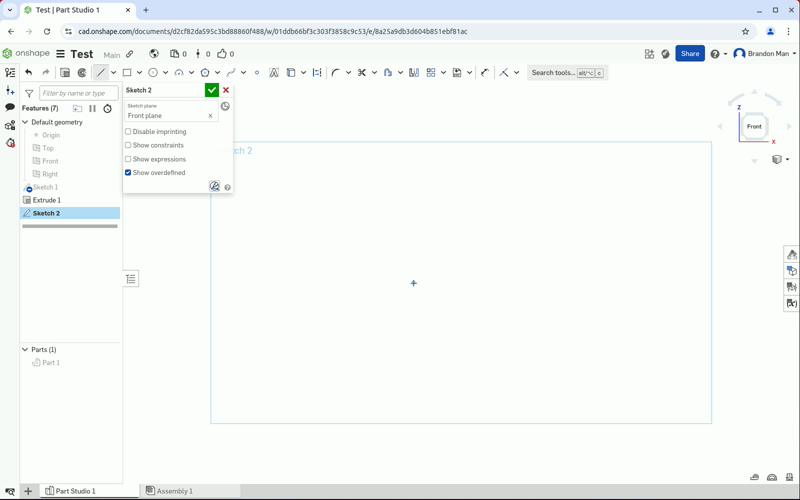
key_down(shift)
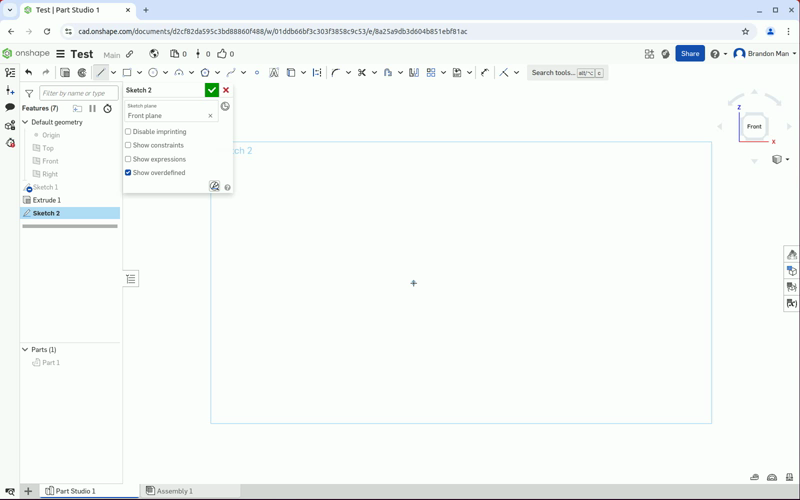
mouse_move(444, 282)
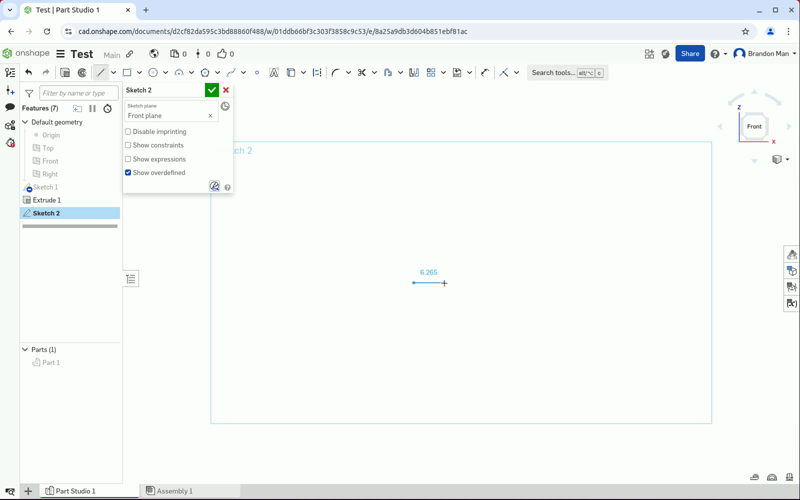
mouse_move(418, 282)
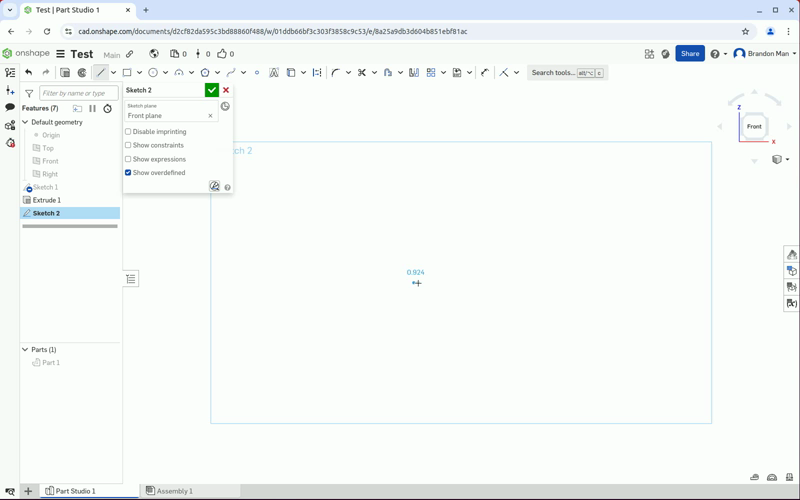
scroll(6)
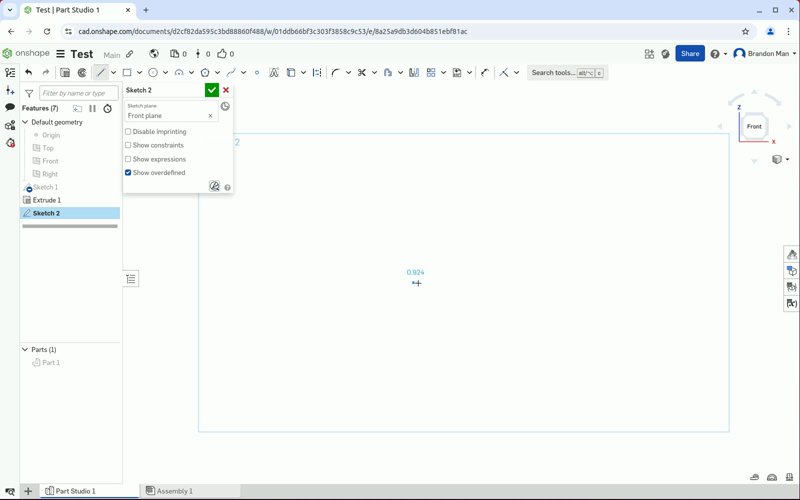
scroll(6)
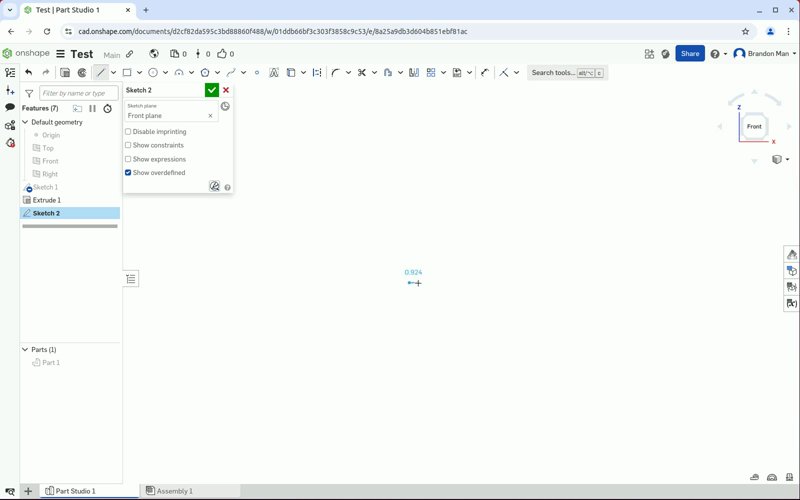
scroll(6)
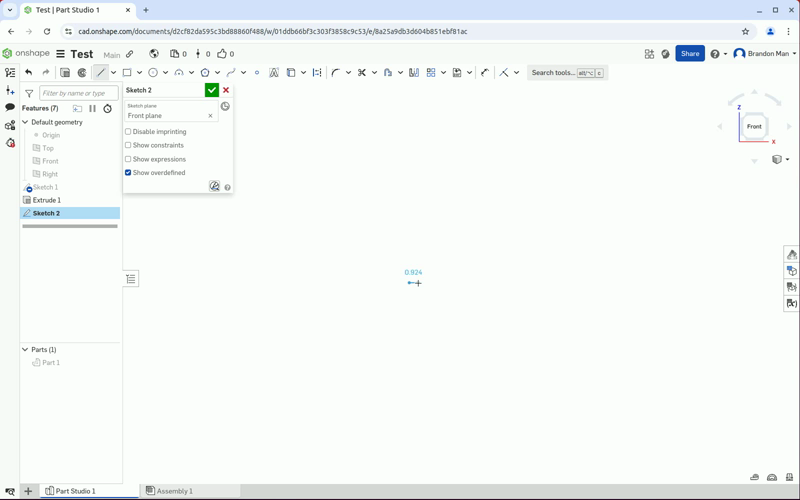
scroll(6)
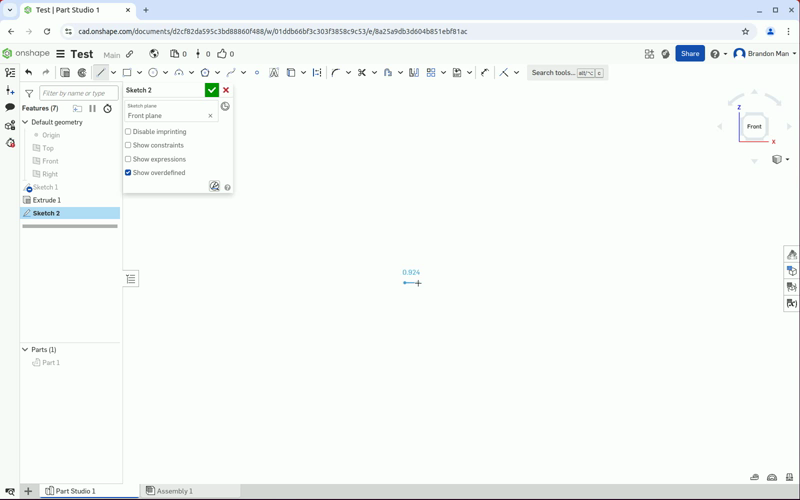
scroll(6)
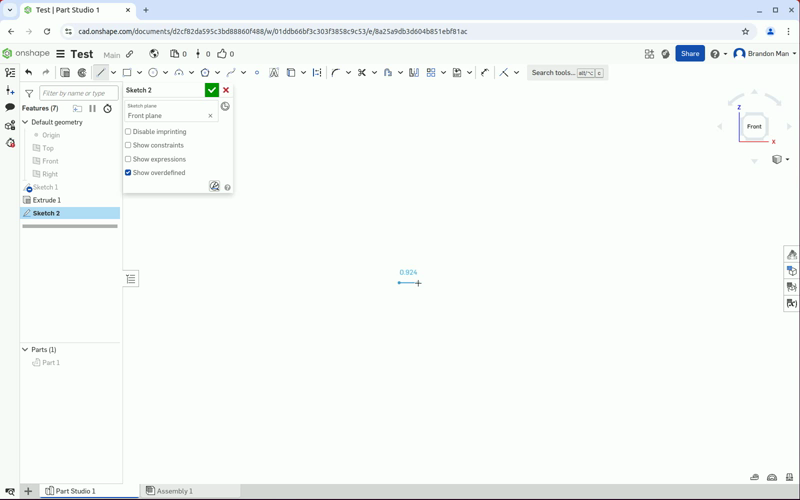
scroll(6)
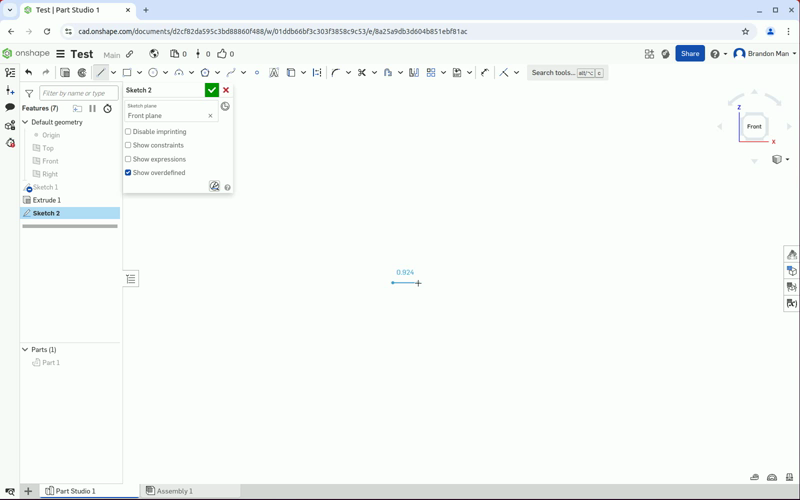
scroll(6)
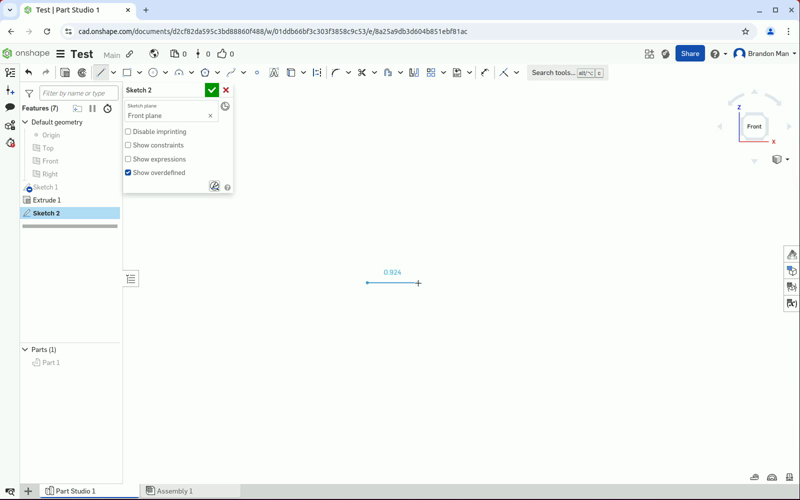
click(418, 282)
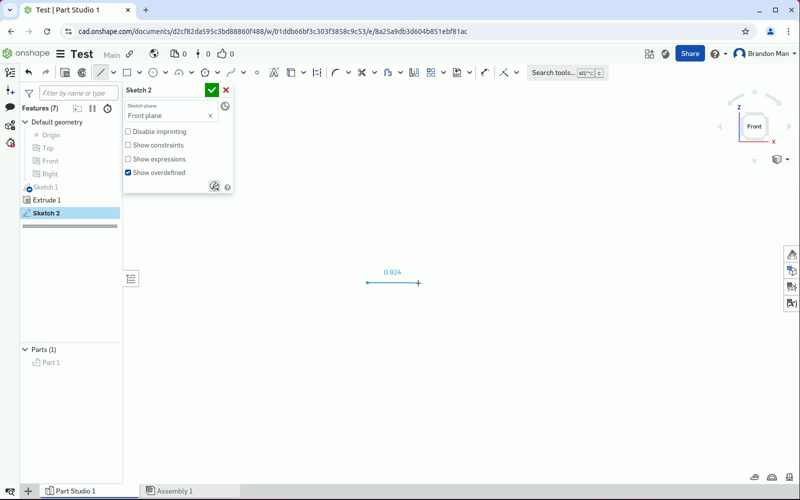
scroll(-6)
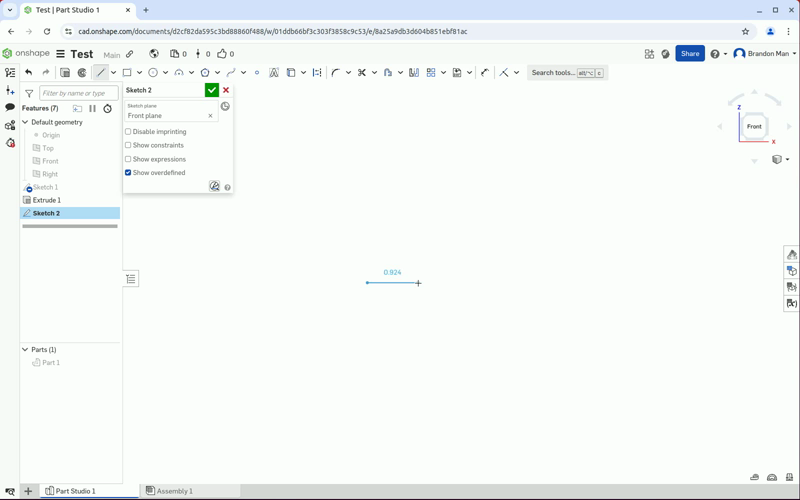
scroll(-6)
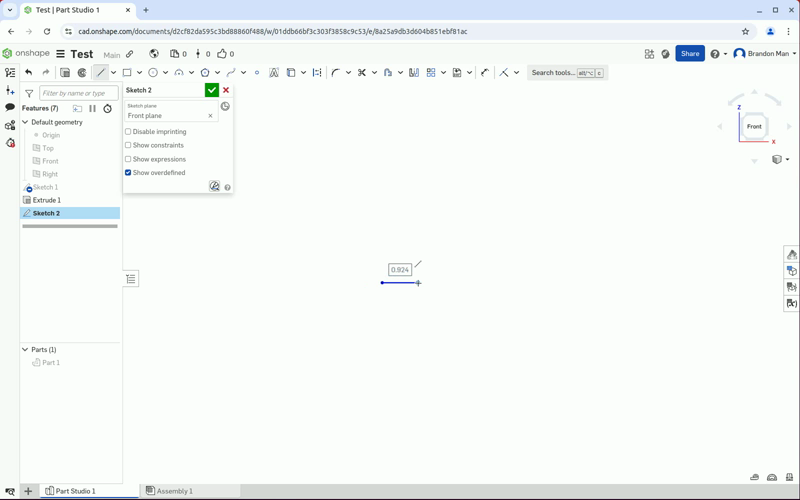
scroll(-6)
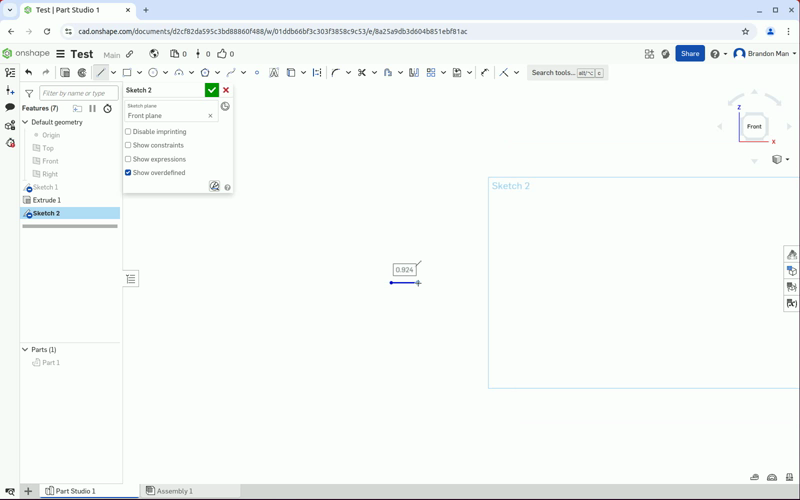
scroll(-6)
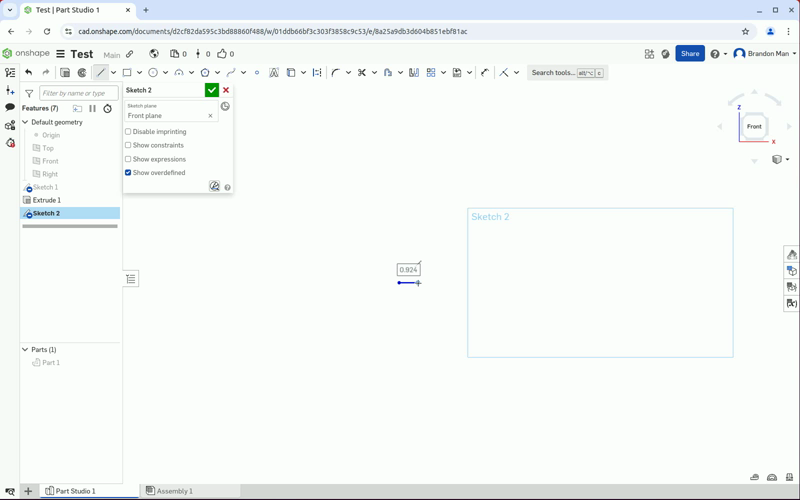
scroll(-6)
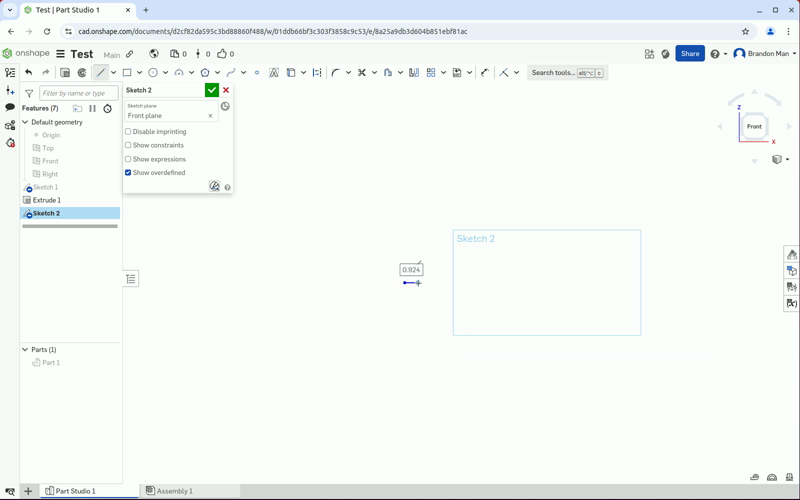
scroll(-6)
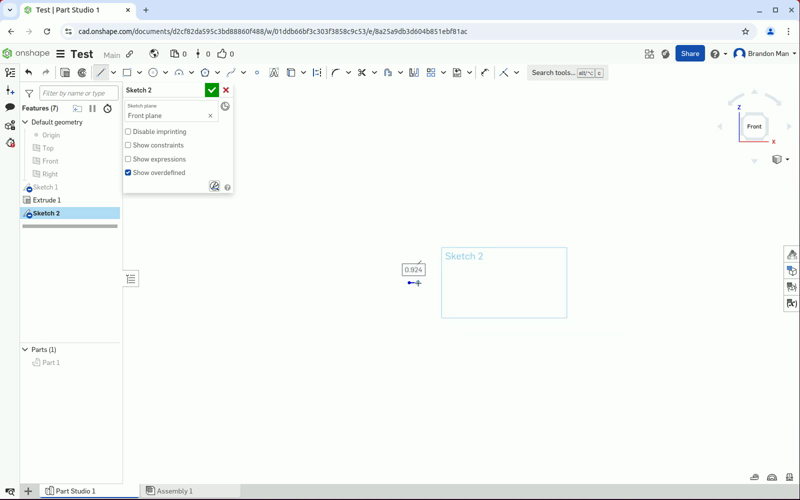
scroll(-6)
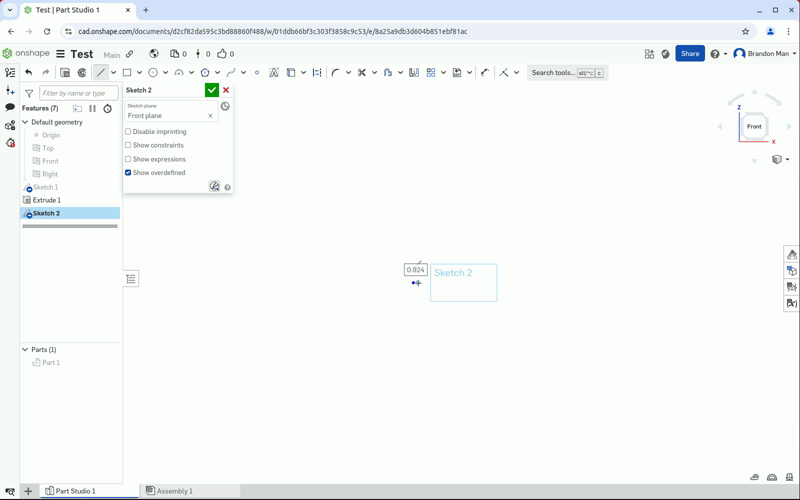
key_up(shift)
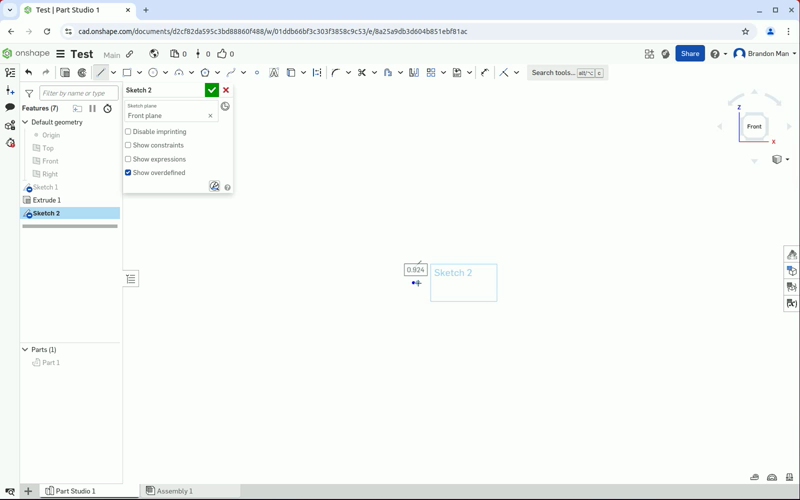
key(esc)
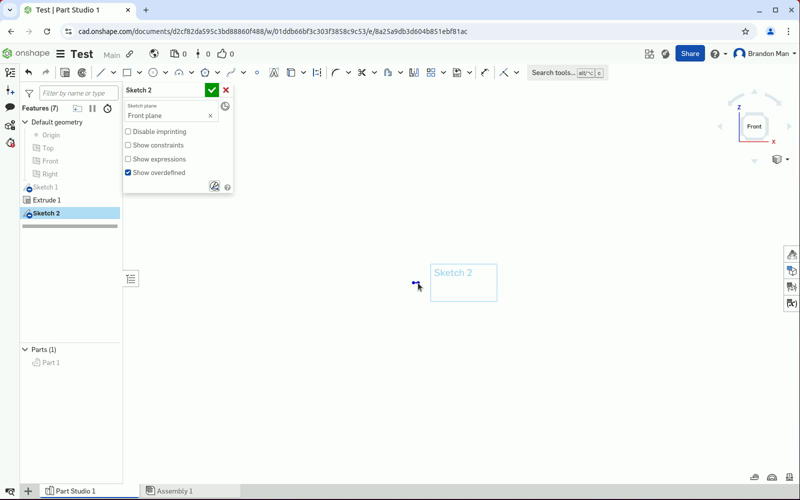
key(a)
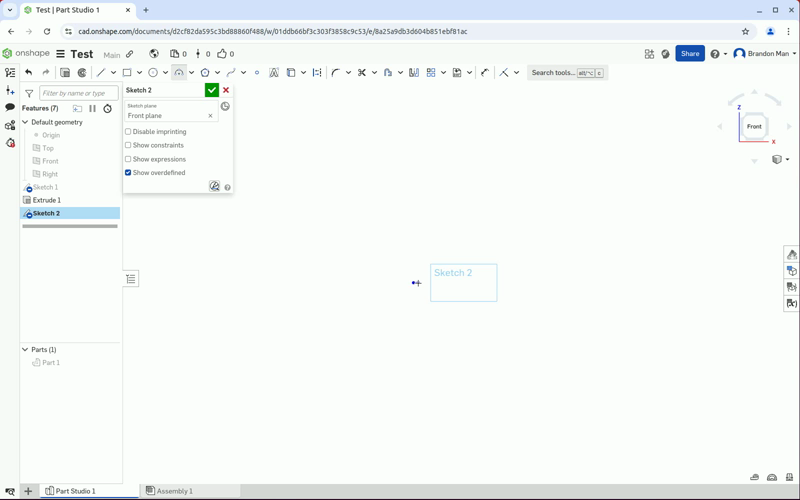
mouse_move(418, 282)
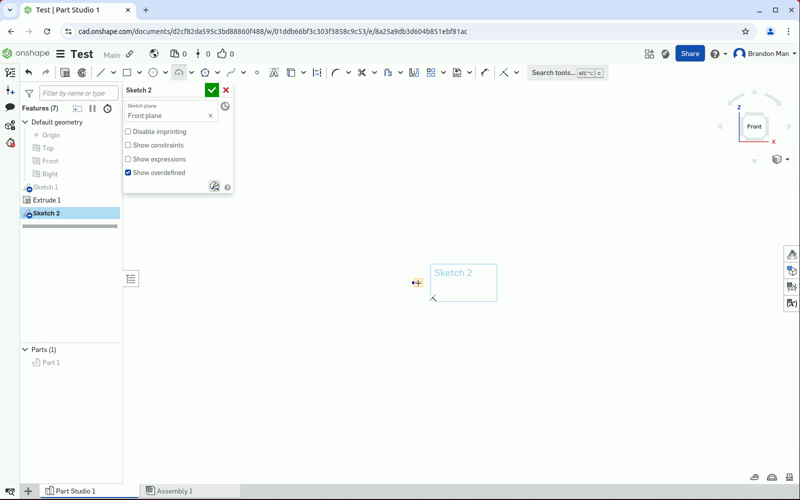
click(418, 282)
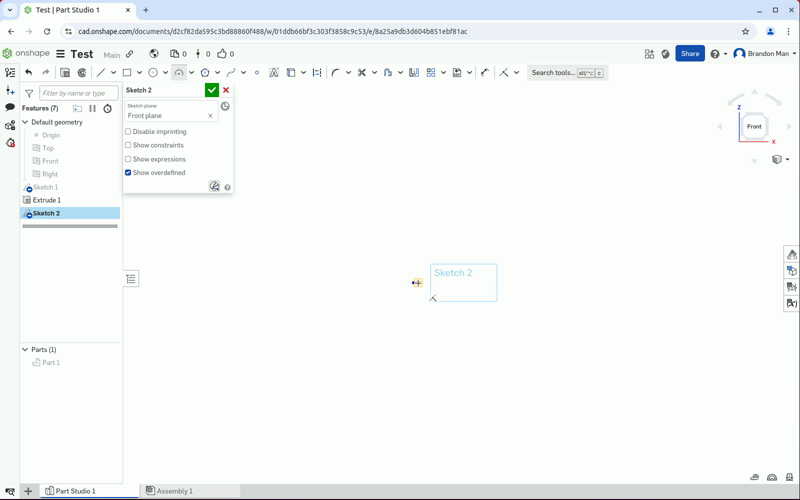
key_down(shift)
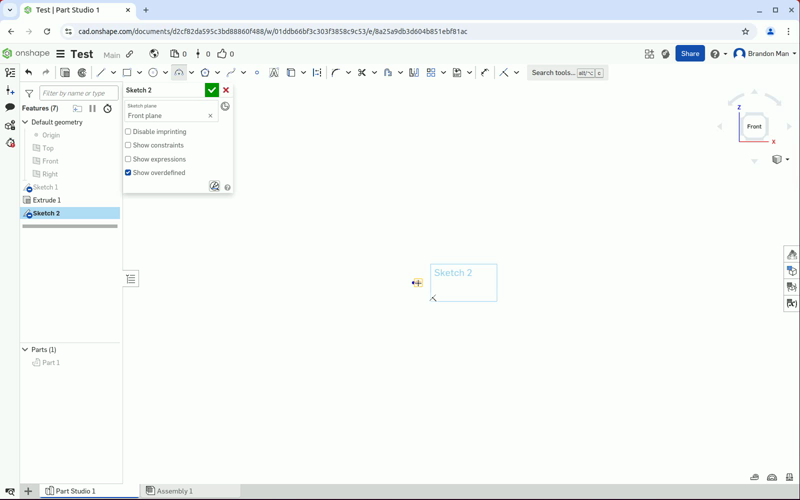
mouse_move(421, 279)
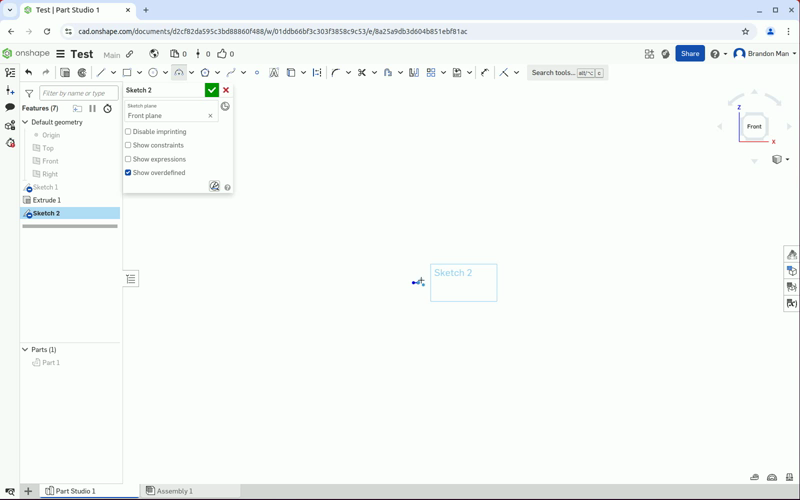
scroll(6)
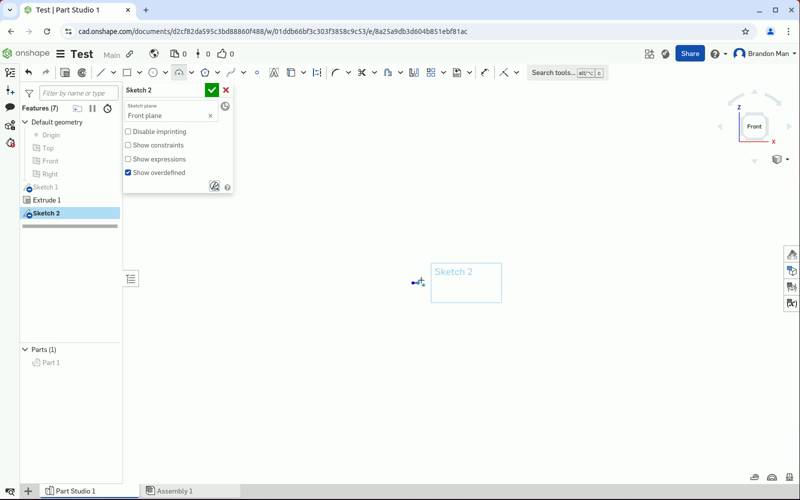
scroll(6)
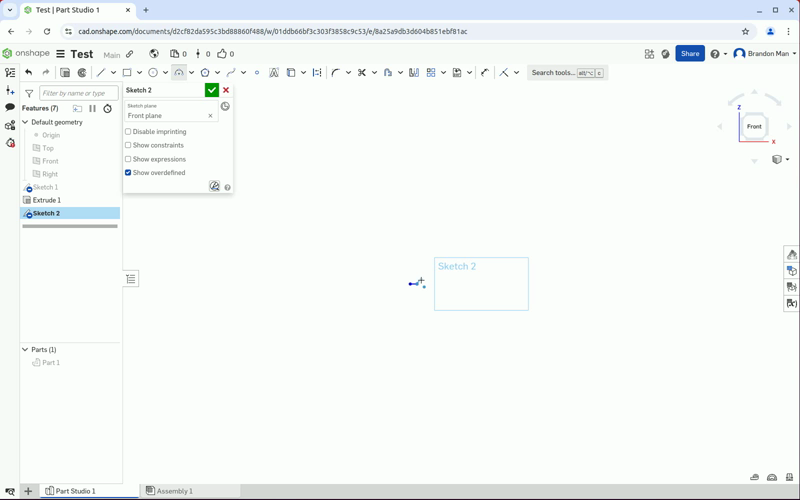
scroll(6)
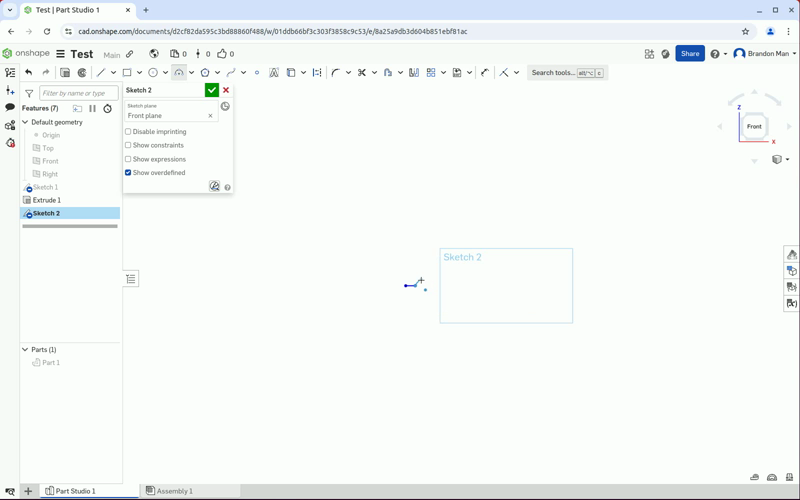
scroll(6)
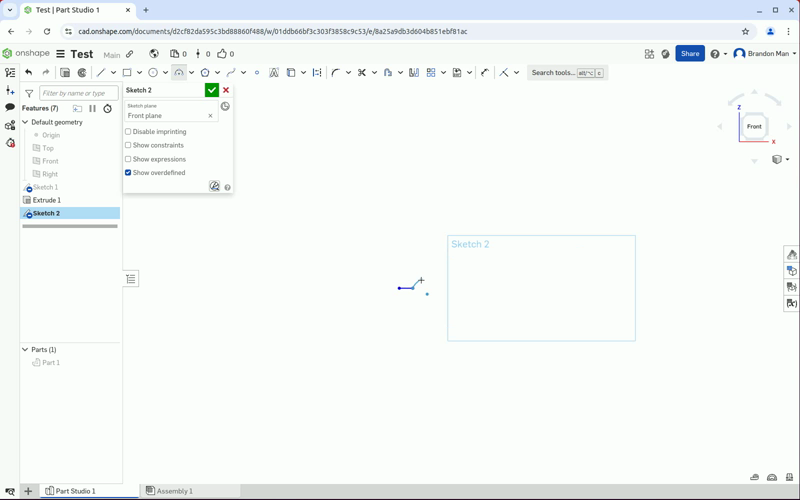
scroll(6)
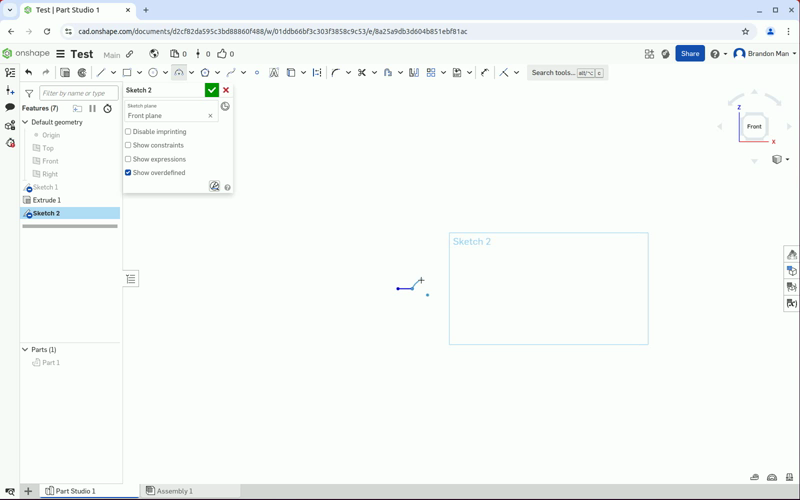
scroll(6)
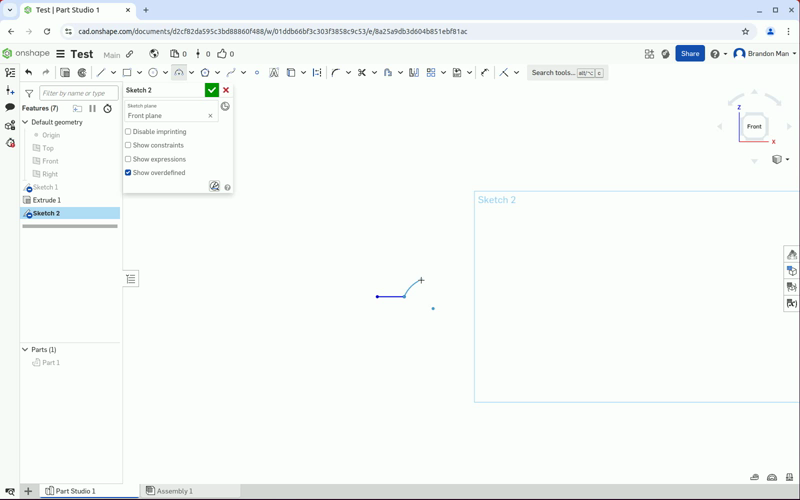
scroll(6)
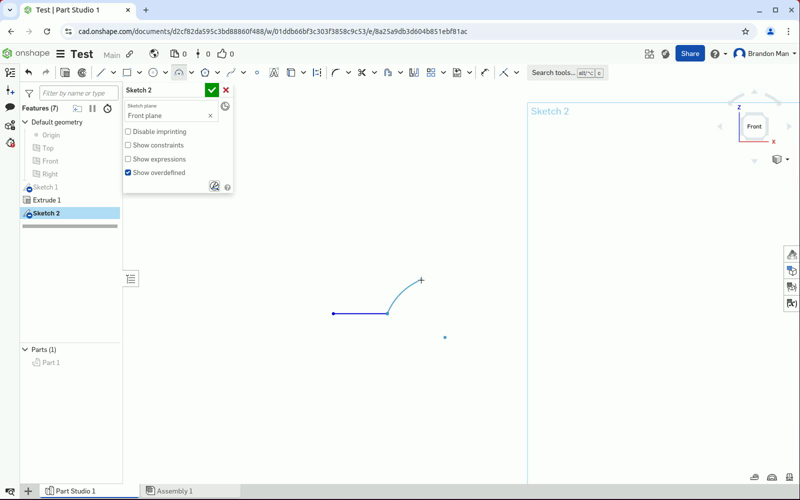
click(421, 279)
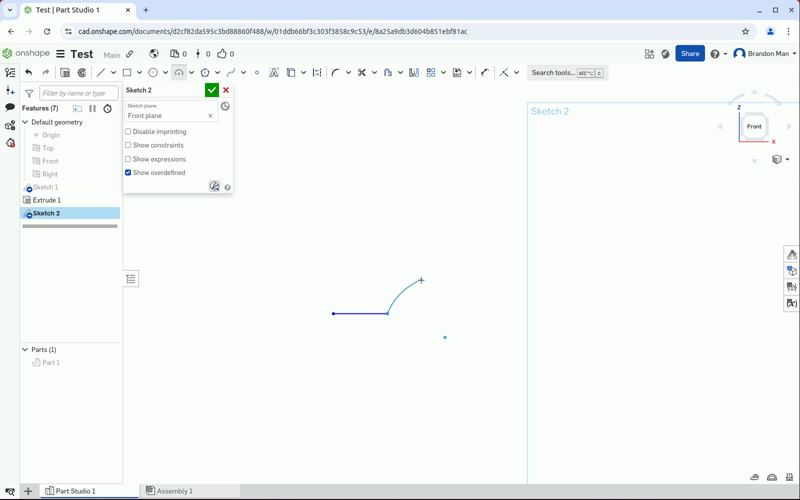
scroll(-6)
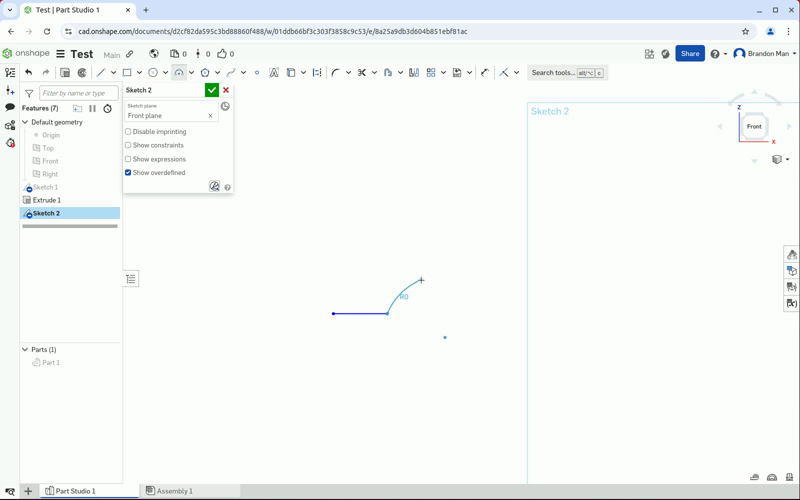
scroll(-6)
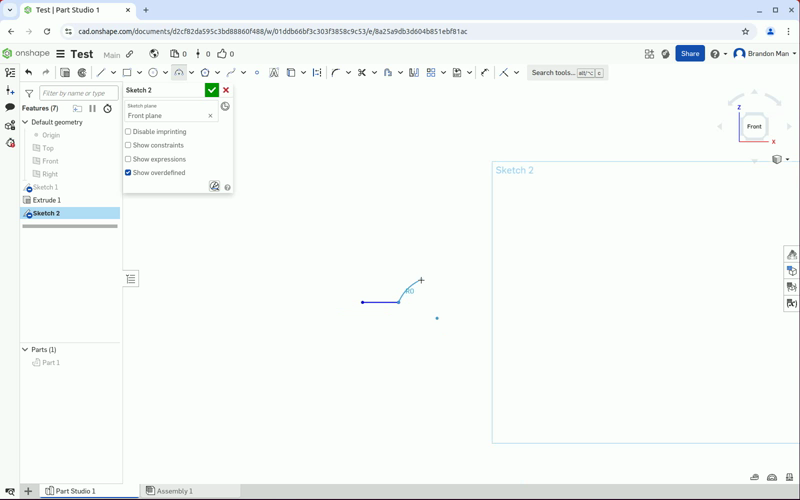
scroll(-6)
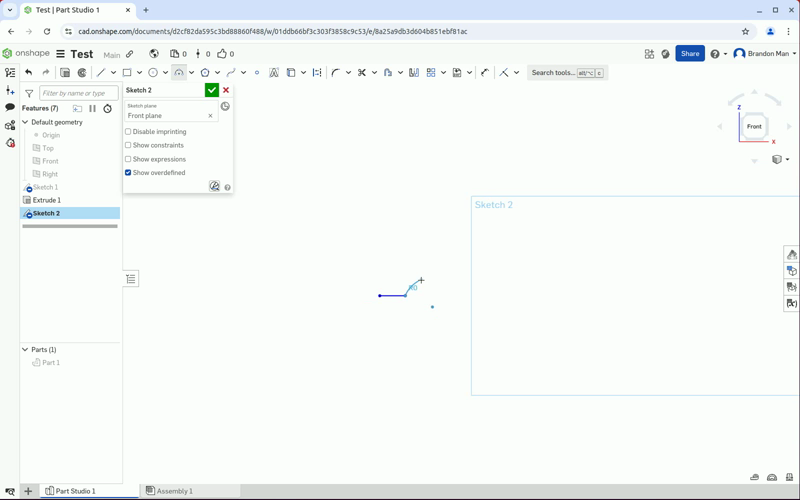
scroll(-6)
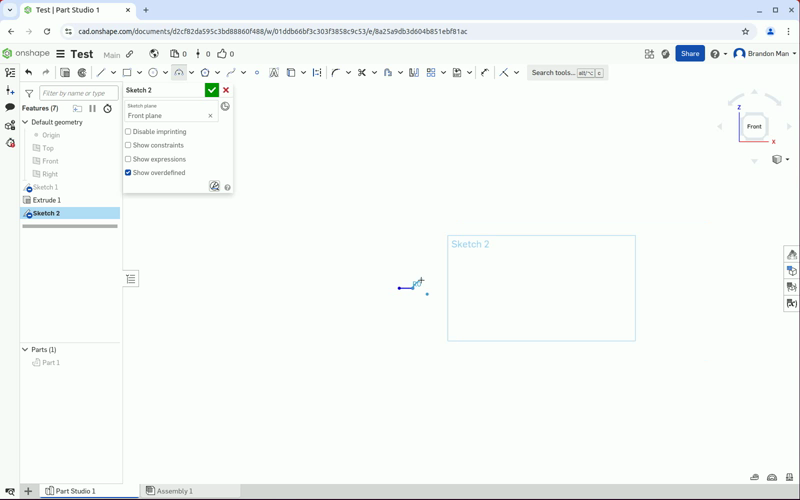
scroll(-6)
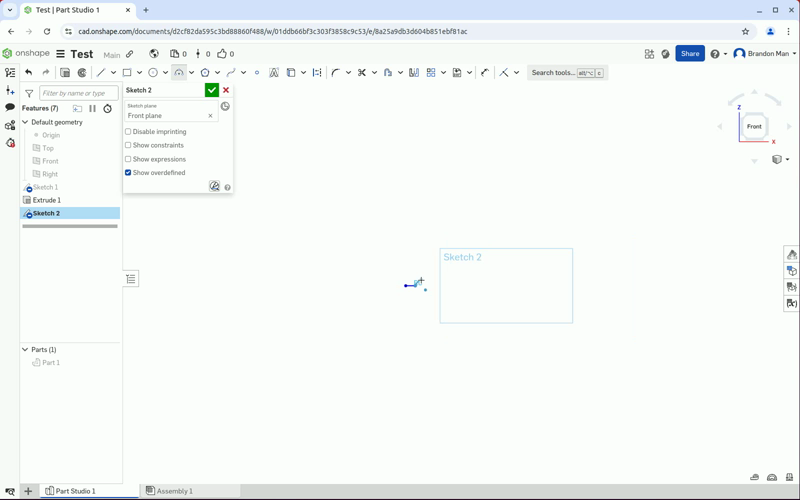
scroll(-6)
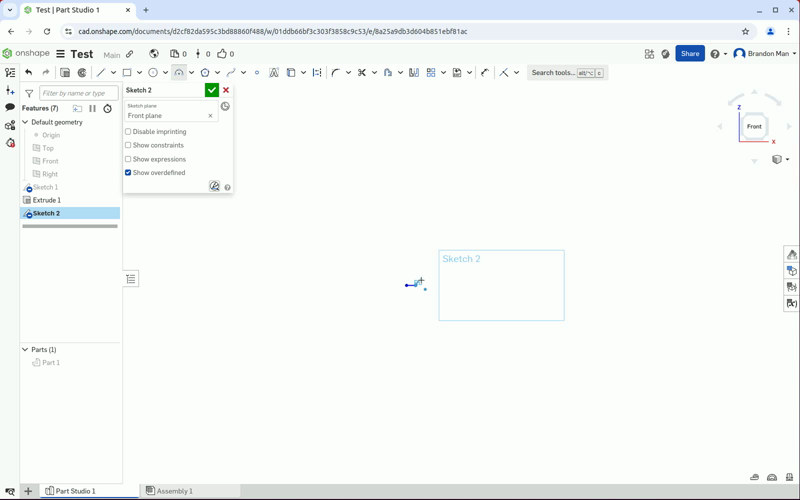
scroll(-6)
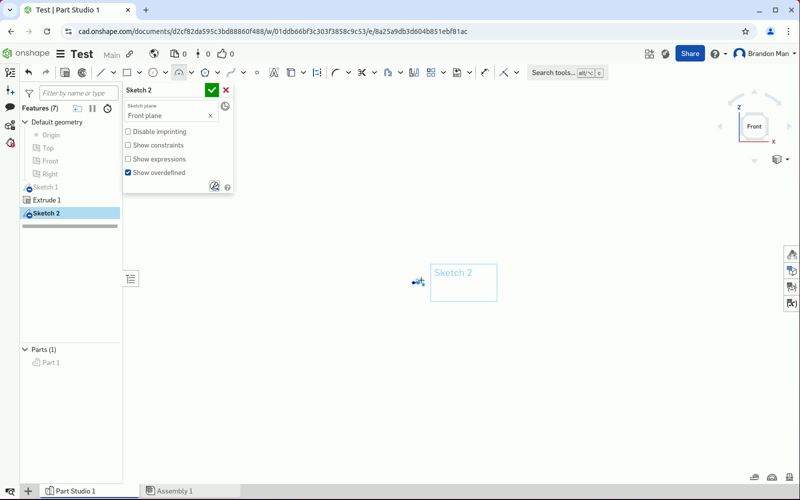
mouse_move(420, 282)
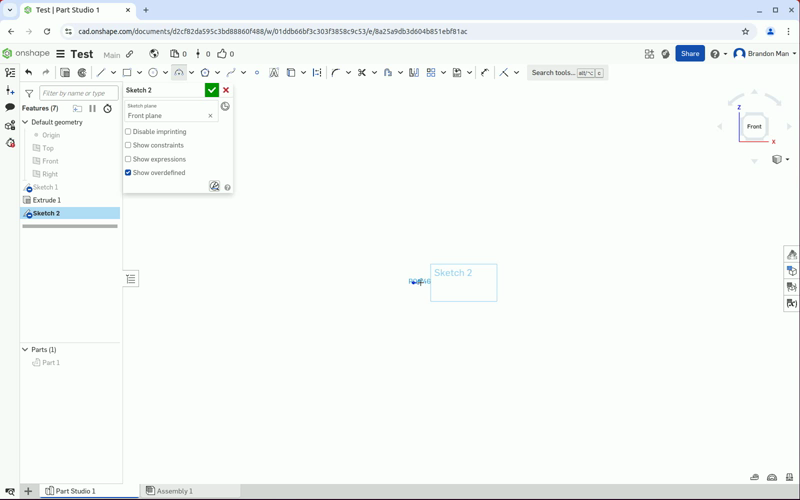
scroll(6)
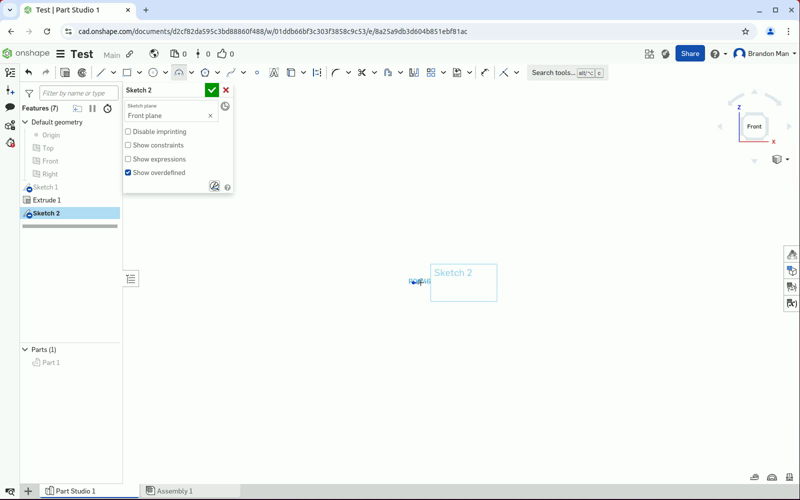
scroll(6)
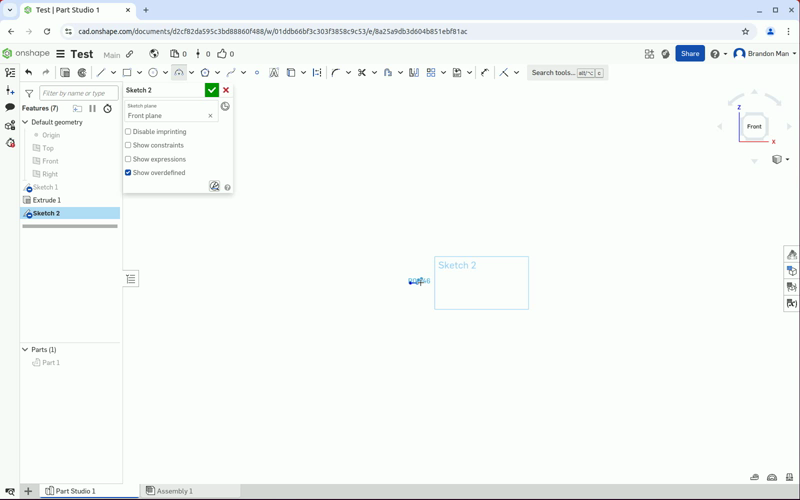
scroll(6)
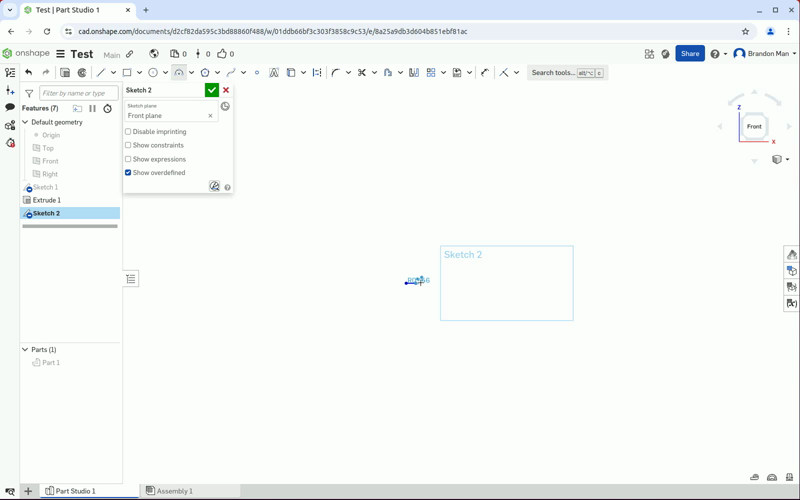
scroll(6)
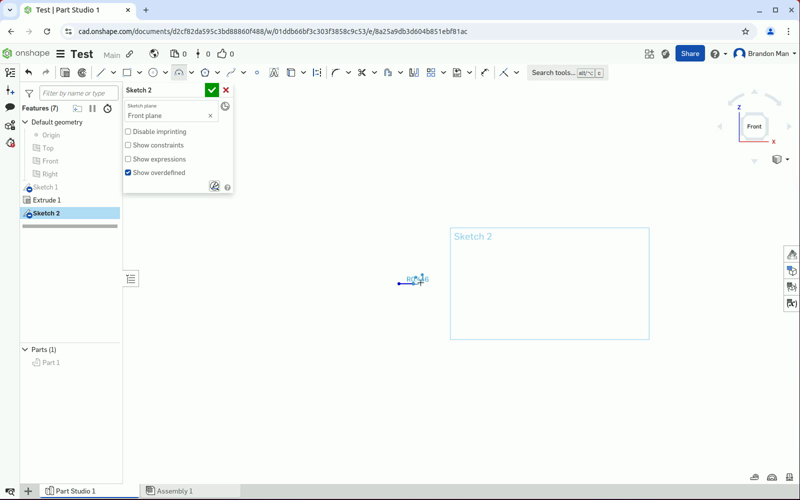
scroll(6)
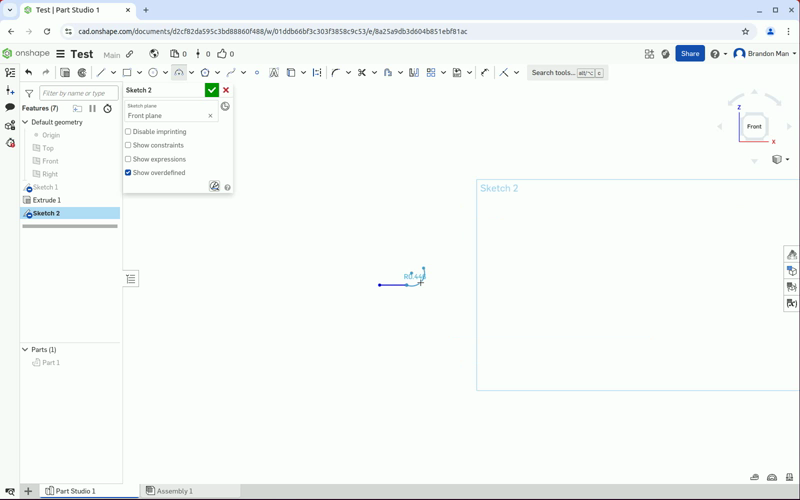
scroll(6)
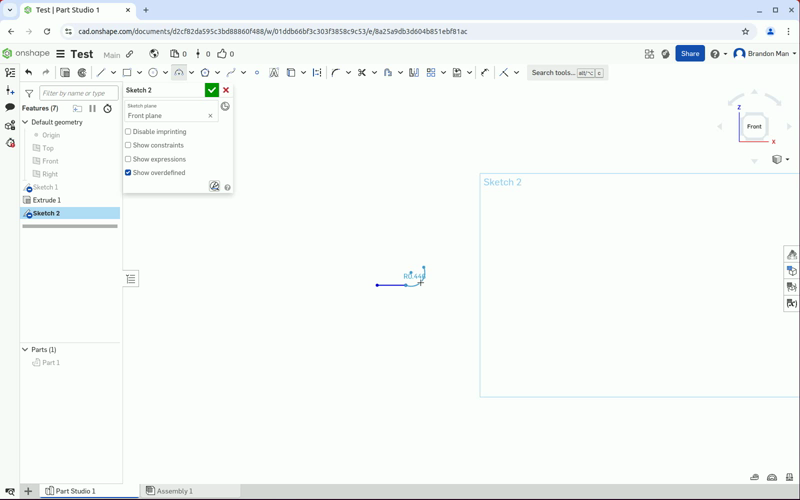
scroll(6)
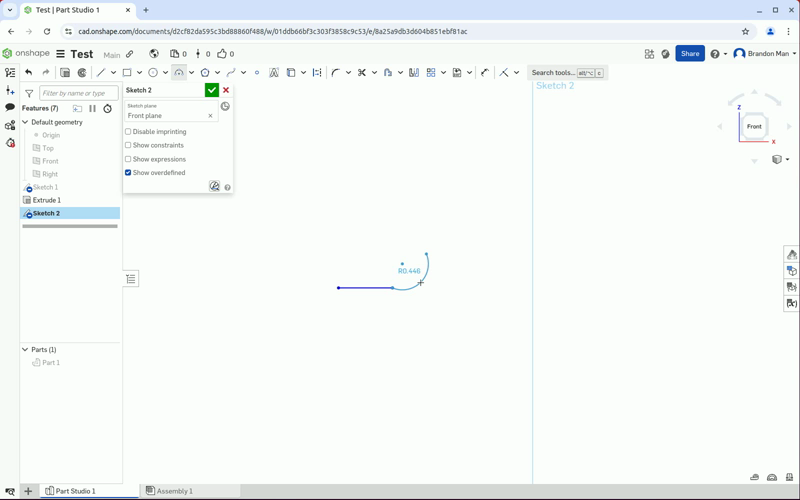
click(420, 282)
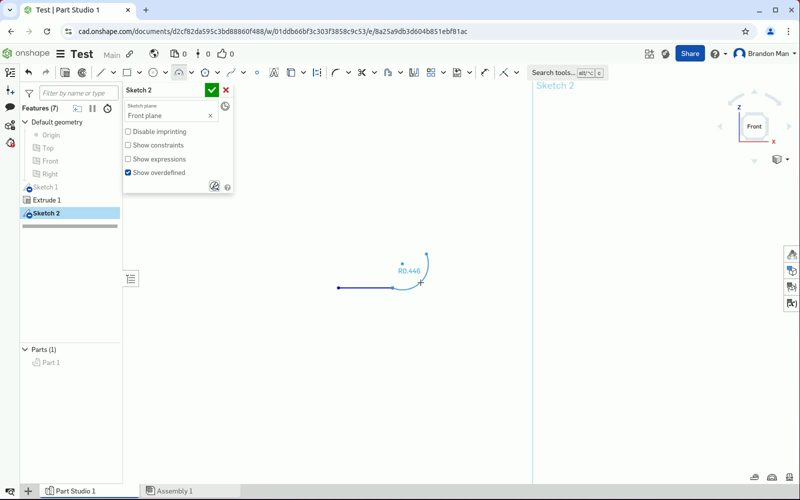
scroll(-6)
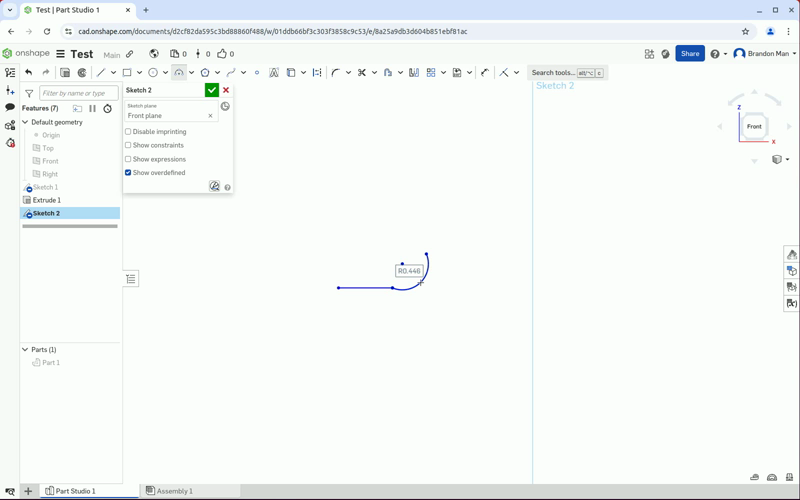
scroll(-6)
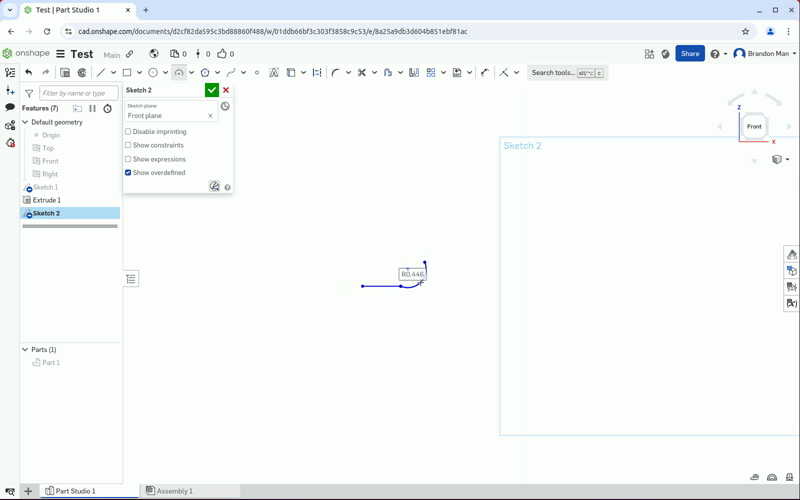
scroll(-6)
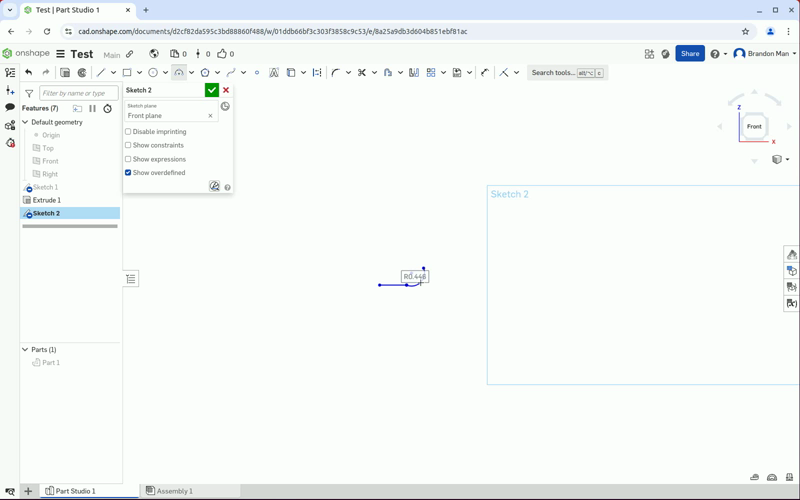
scroll(-6)
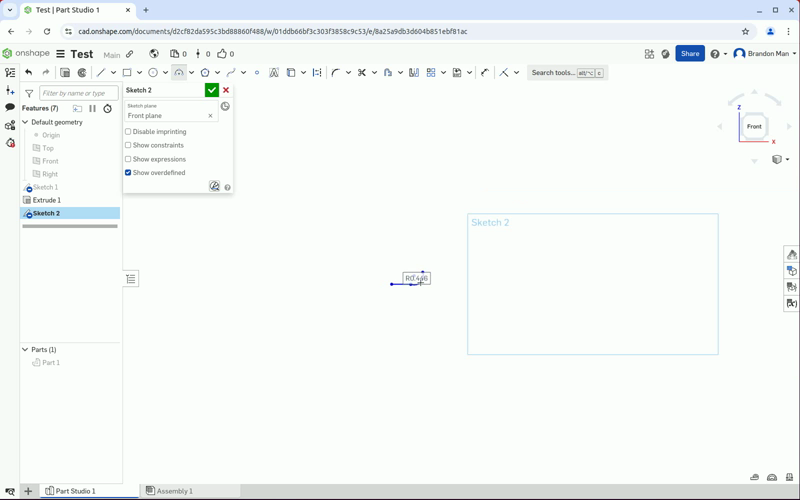
scroll(-6)
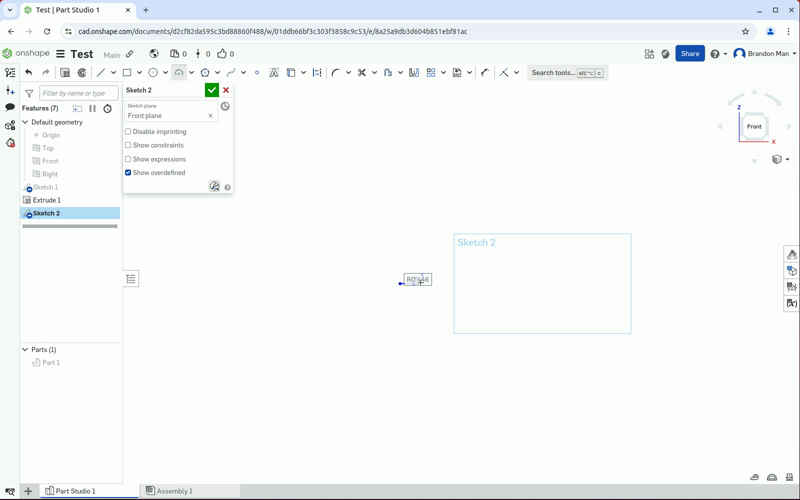
scroll(-6)
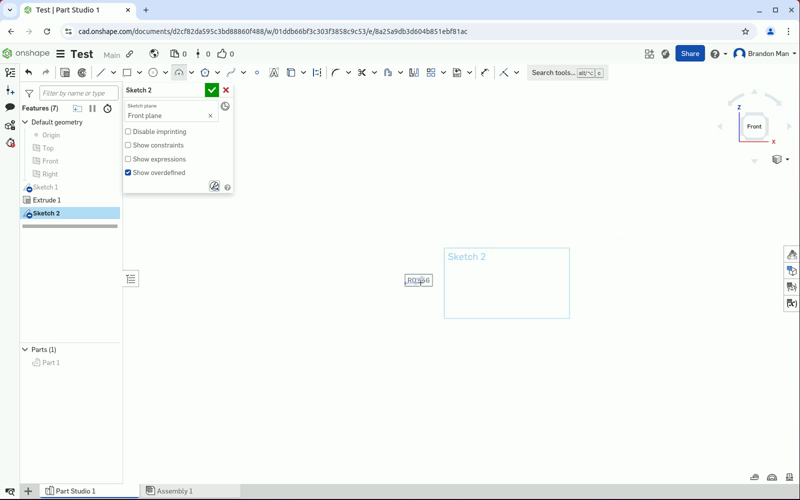
scroll(-6)
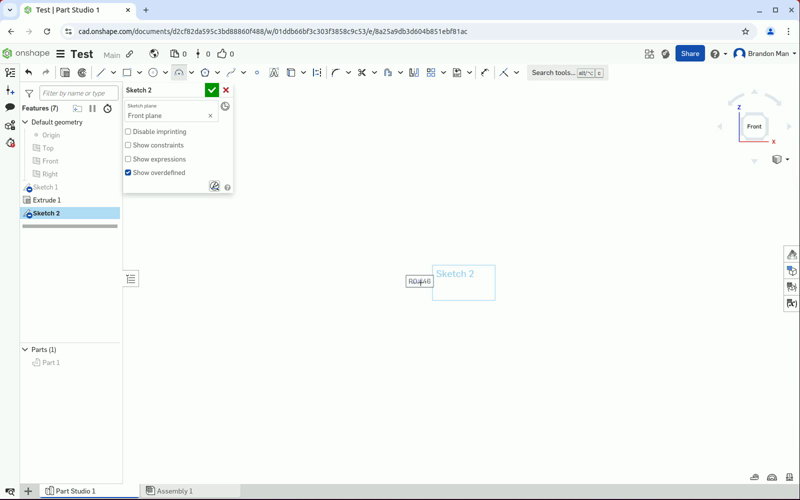
key_up(shift)
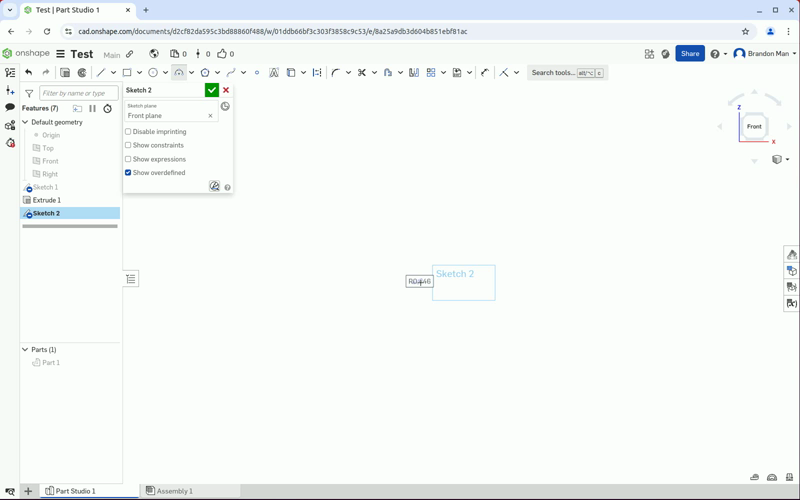
key(esc)
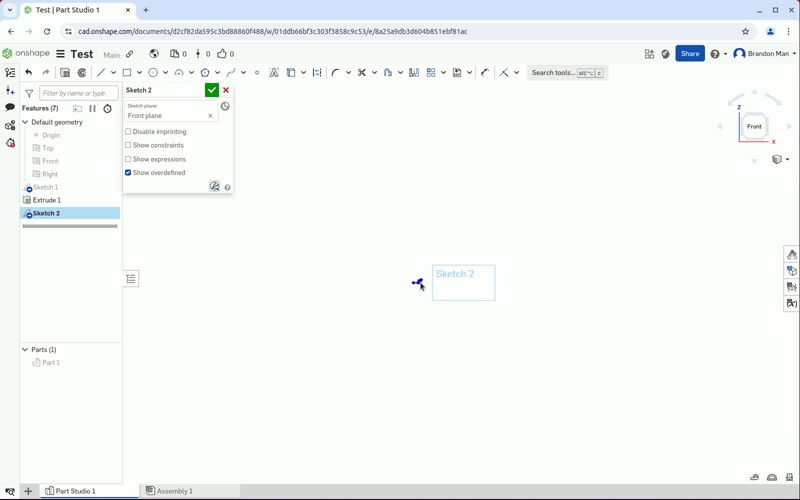
key(l)
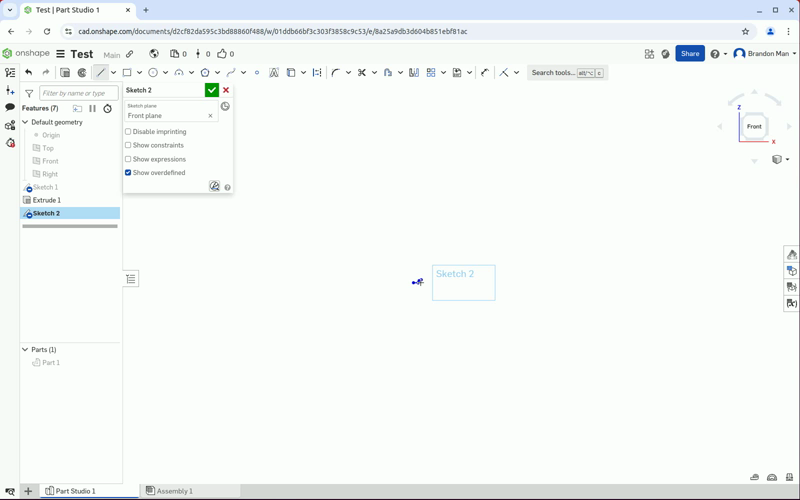
mouse_move(421, 279)
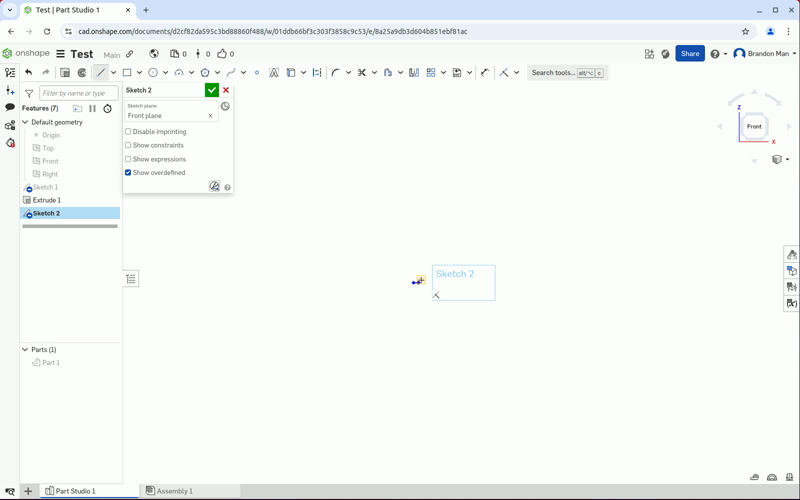
scroll(6)
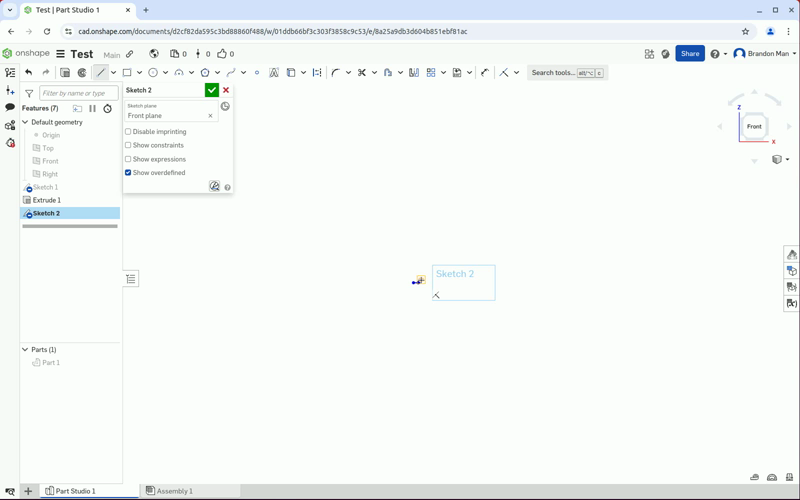
scroll(6)
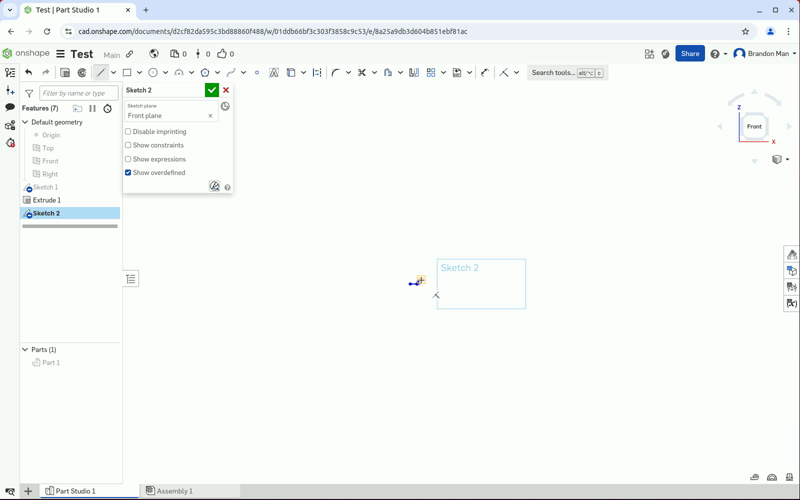
scroll(6)
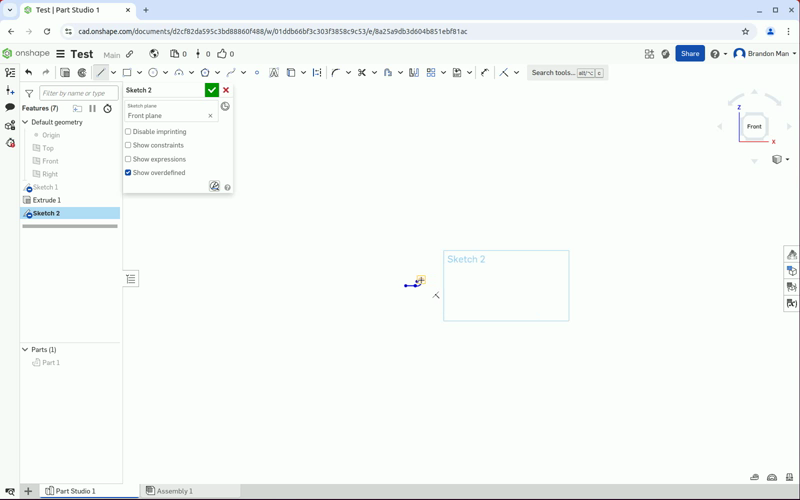
scroll(6)
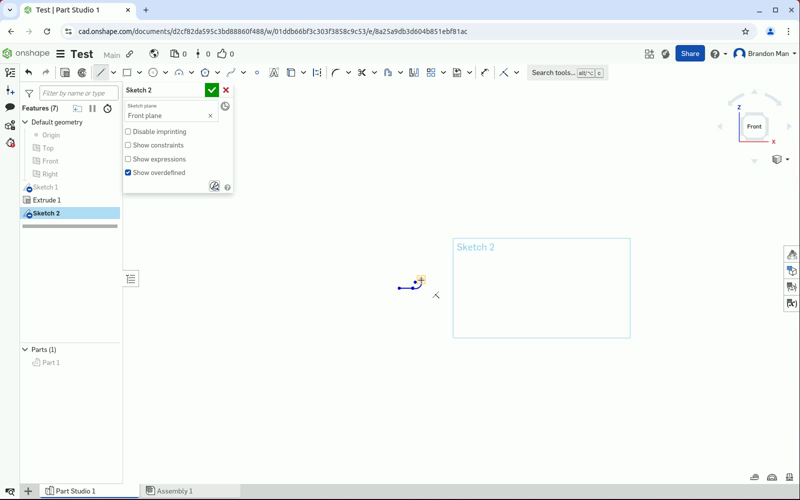
scroll(6)
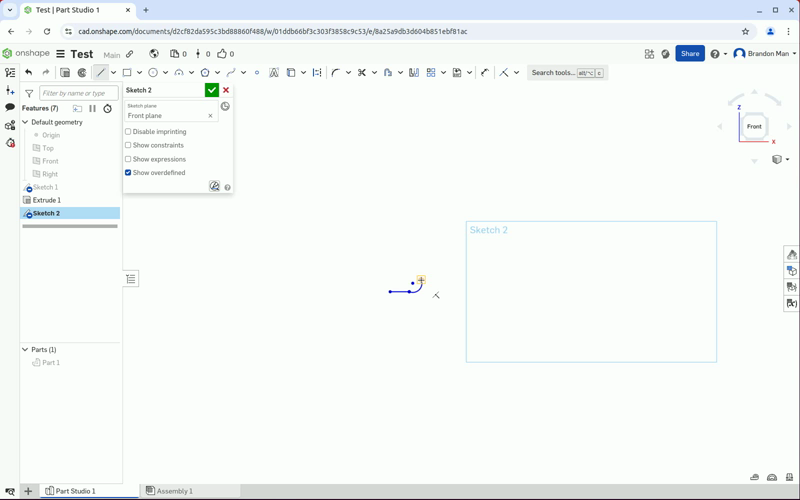
scroll(6)
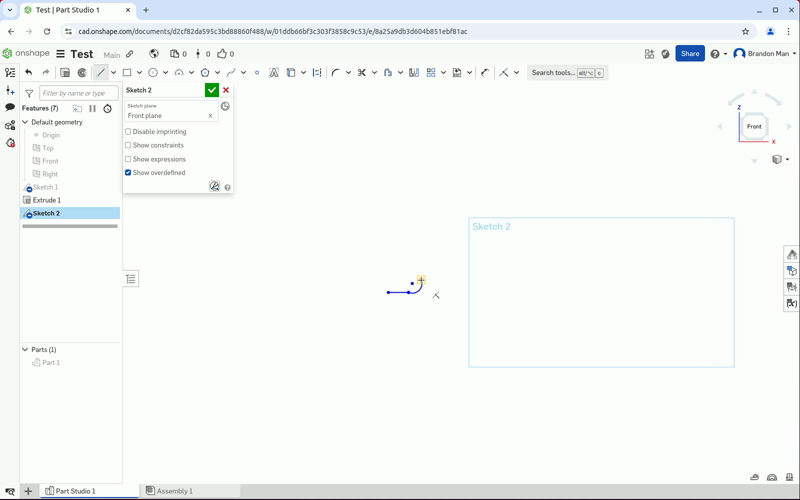
scroll(6)
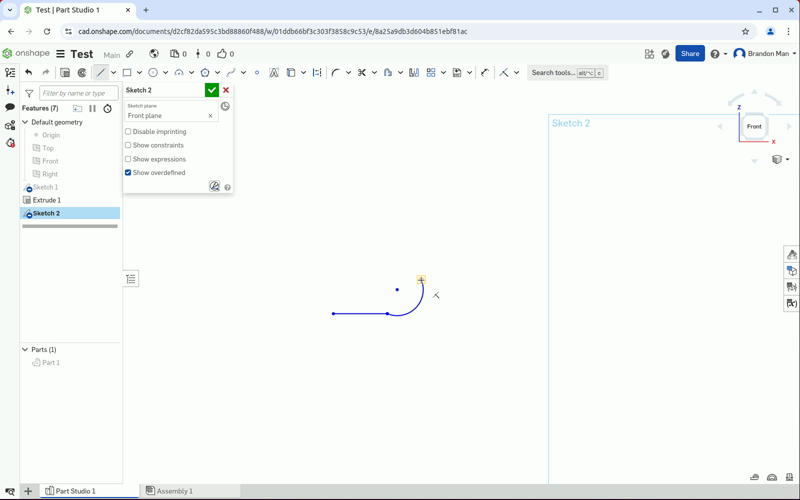
click(421, 279)
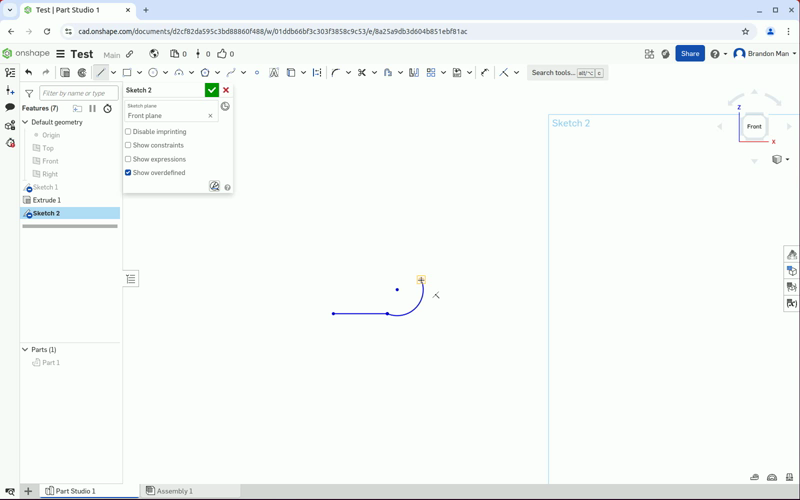
scroll(-6)
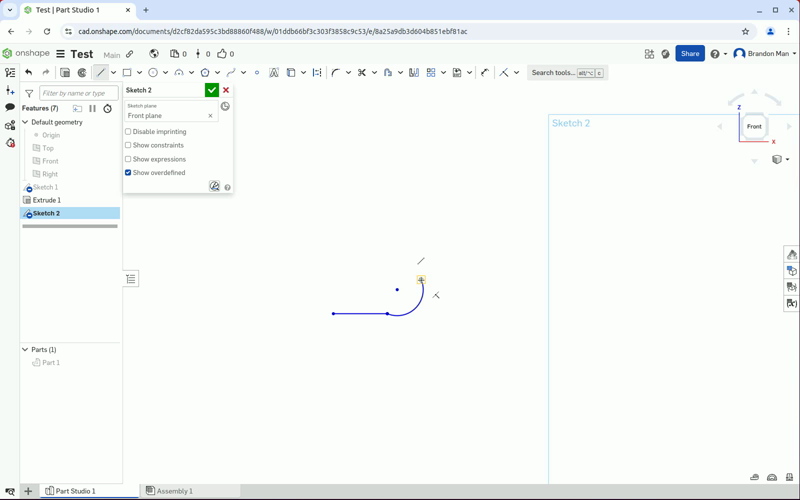
scroll(-6)
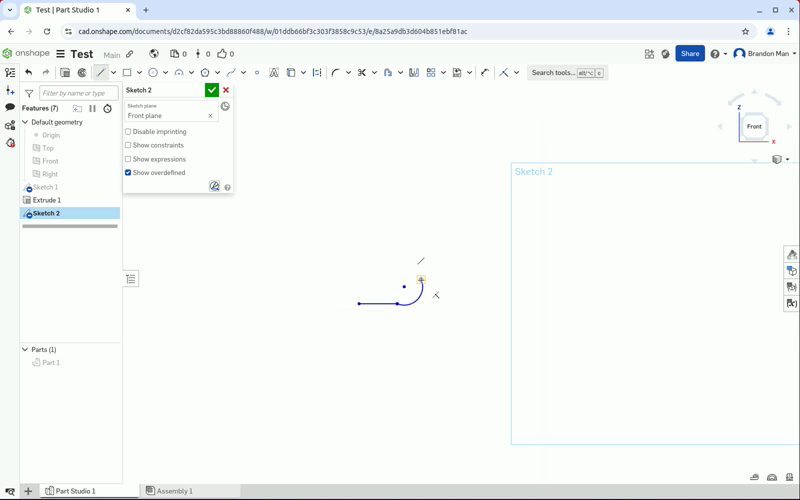
scroll(-6)
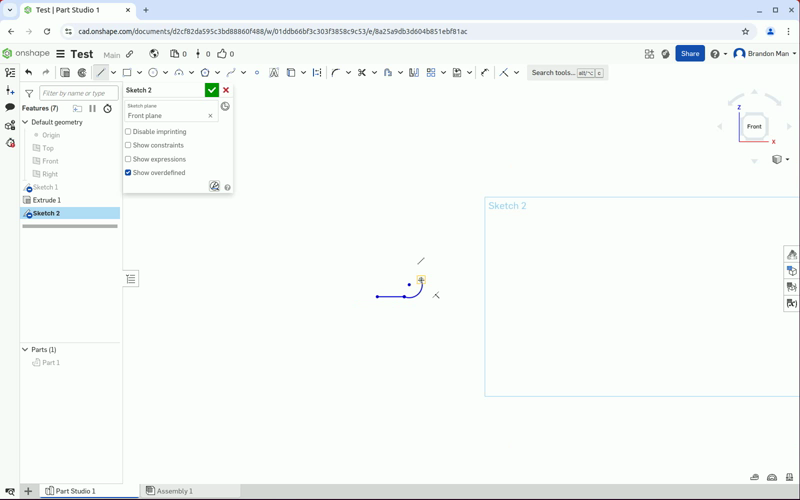
scroll(-6)
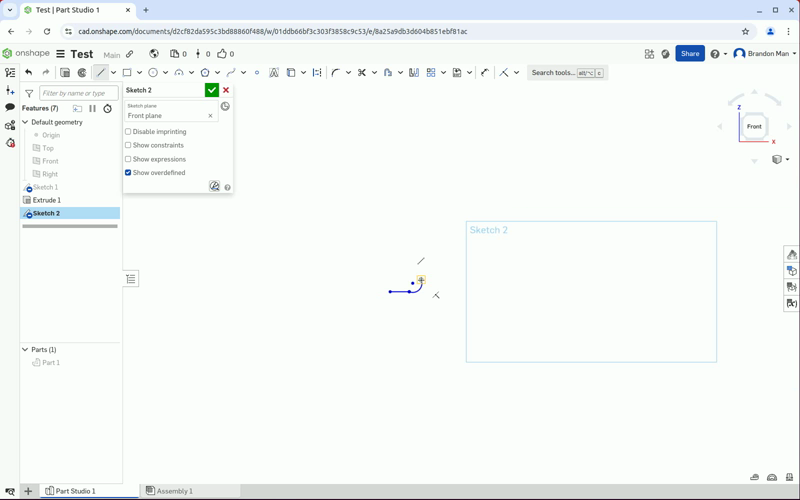
scroll(-6)
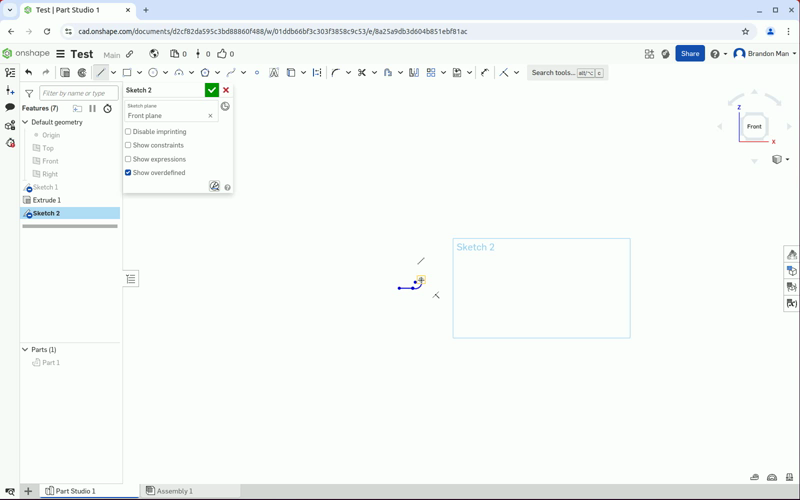
scroll(-6)
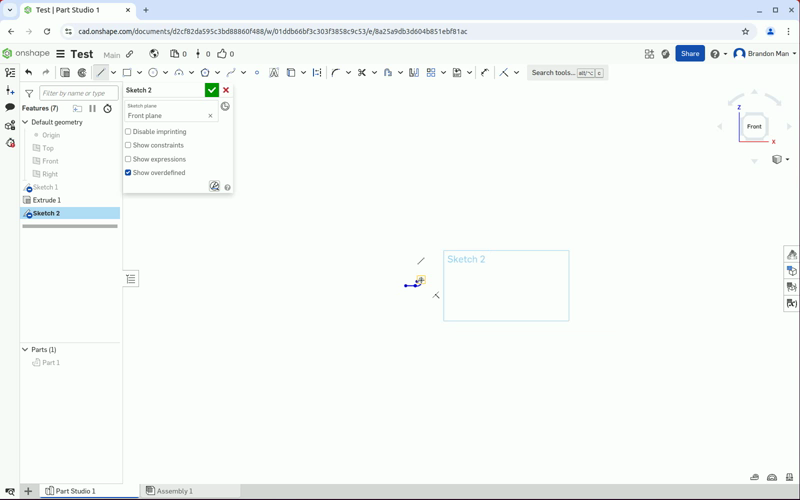
scroll(-6)
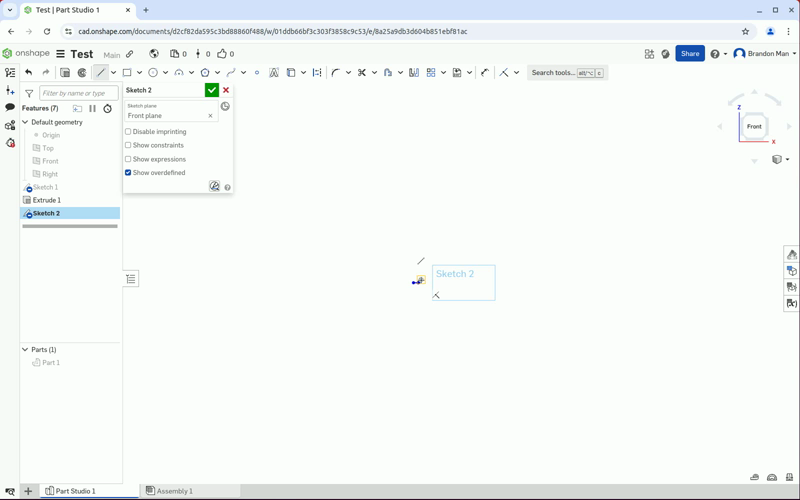
key_down(shift)
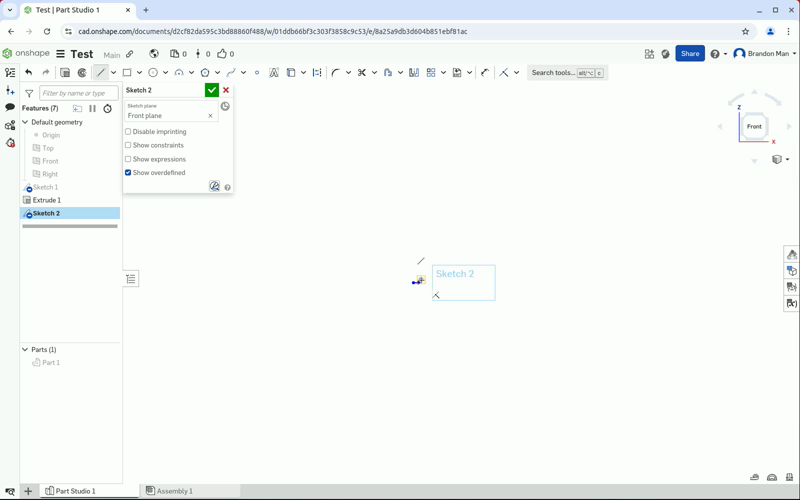
mouse_move(451, 279)
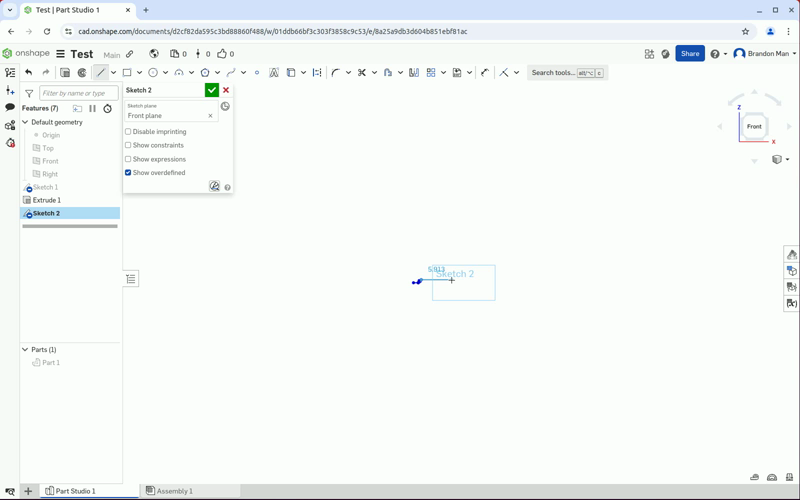
mouse_move(421, 274)
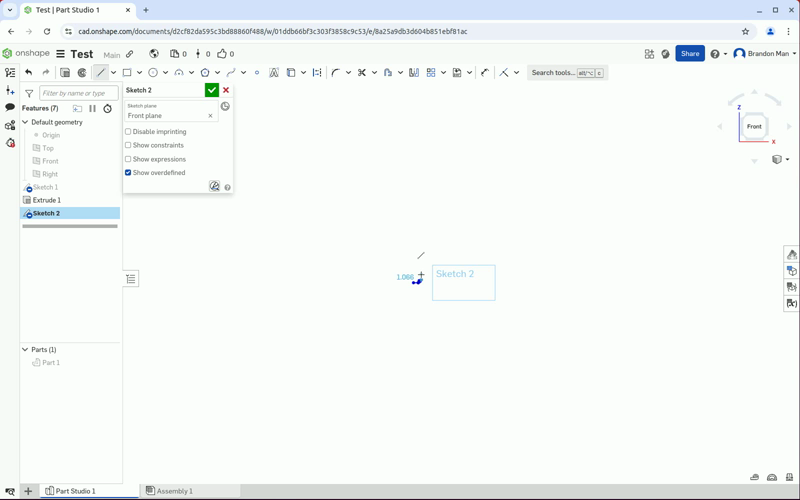
scroll(6)
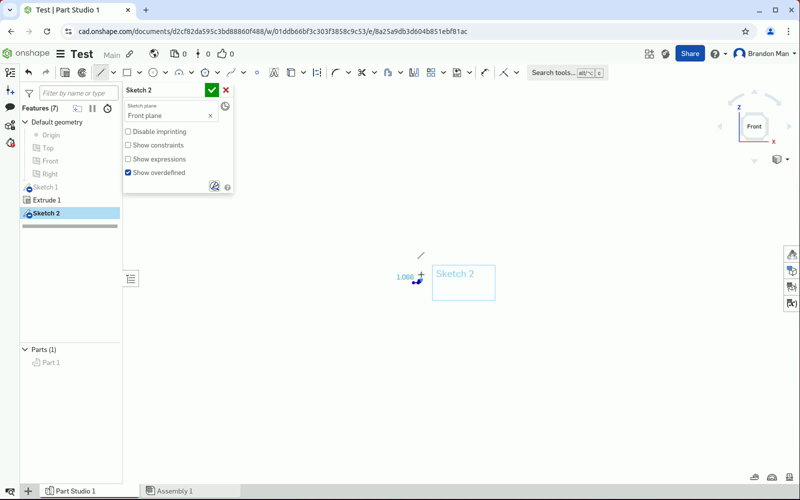
scroll(6)
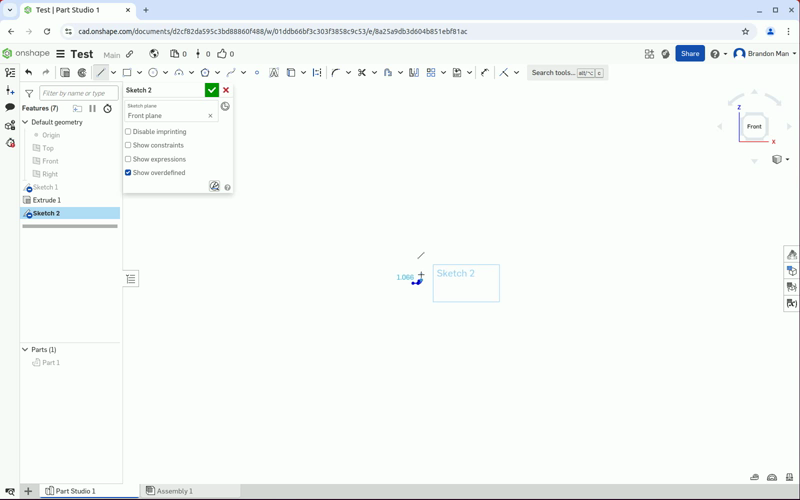
scroll(6)
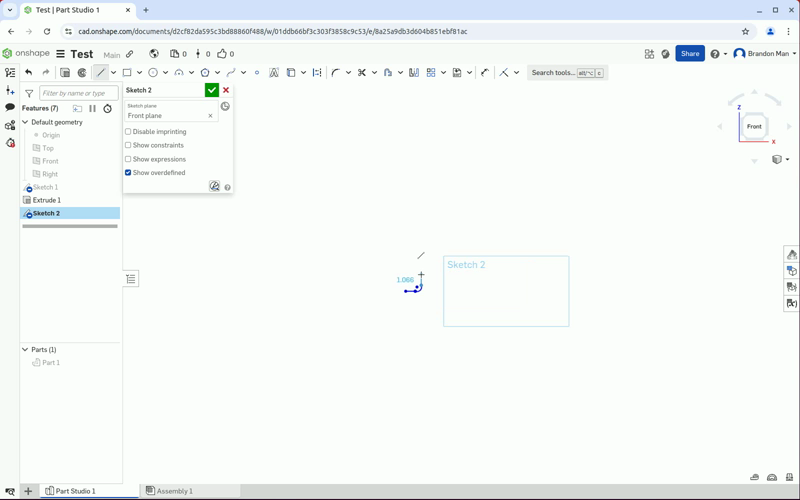
scroll(6)
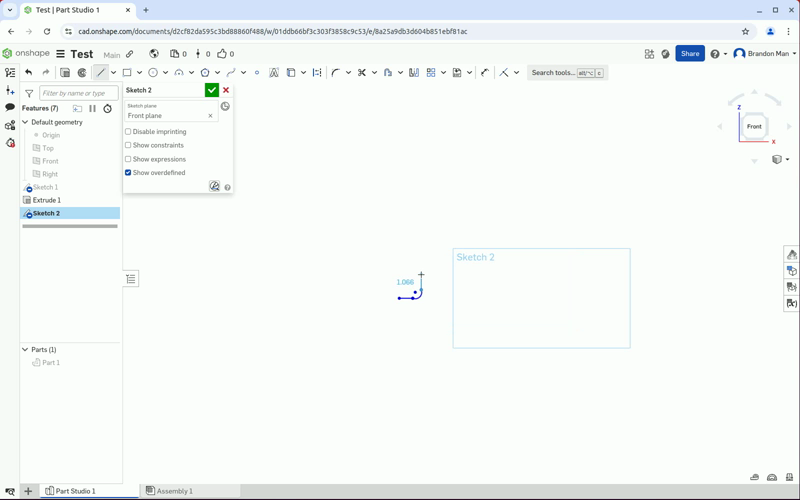
scroll(6)
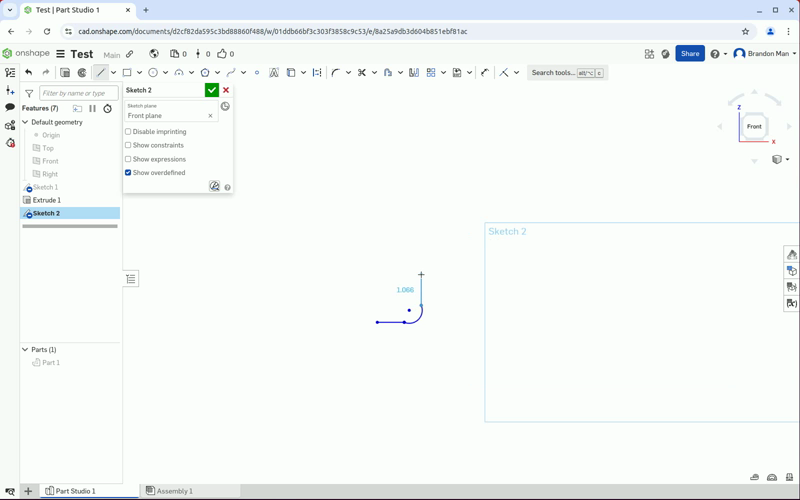
scroll(6)
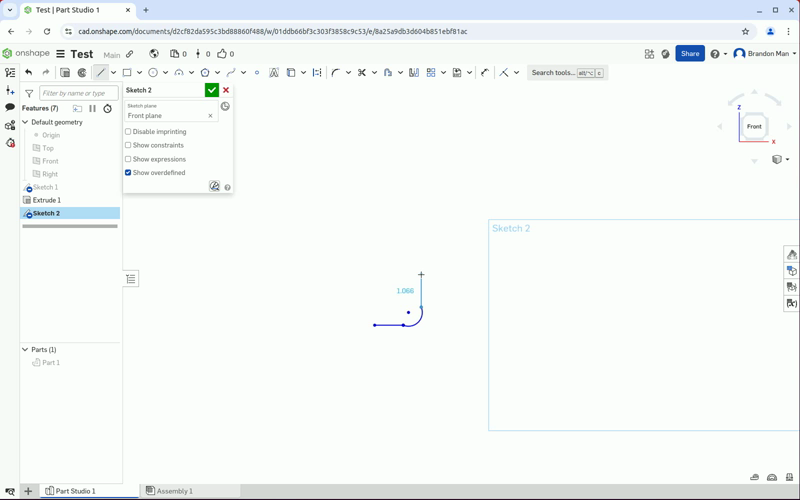
scroll(6)
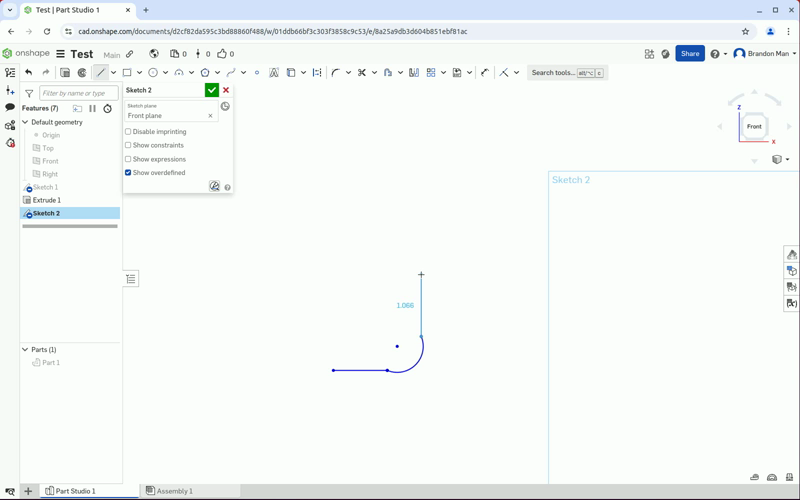
click(421, 274)
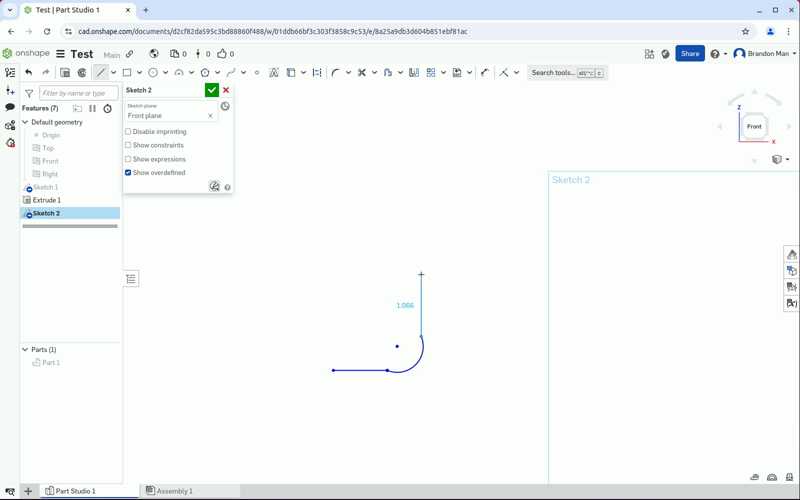
scroll(-6)
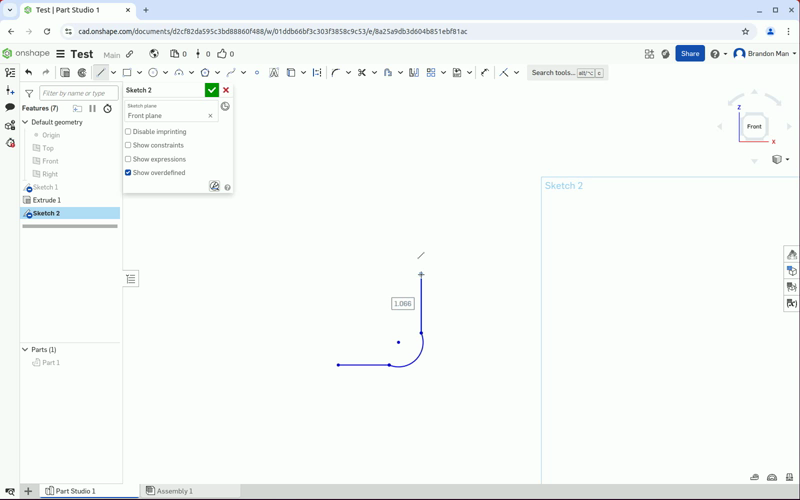
scroll(-6)
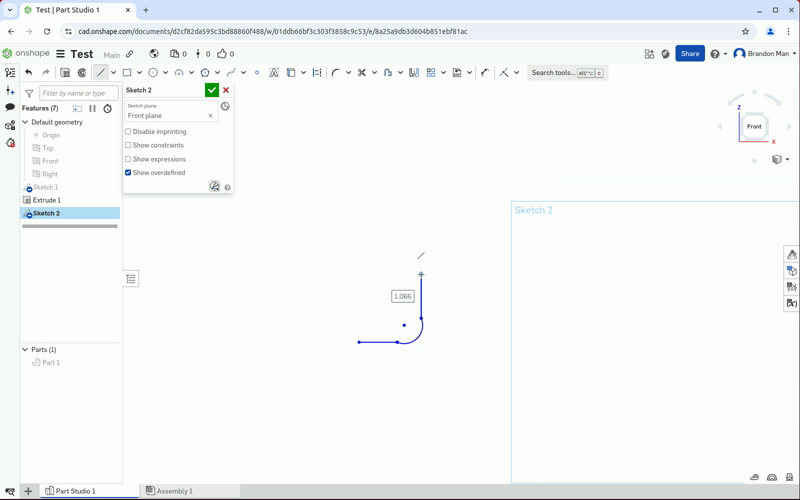
scroll(-6)
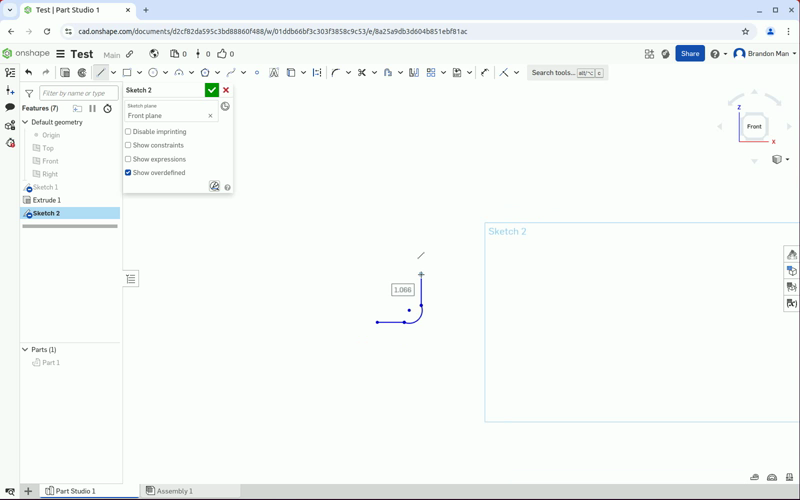
scroll(-6)
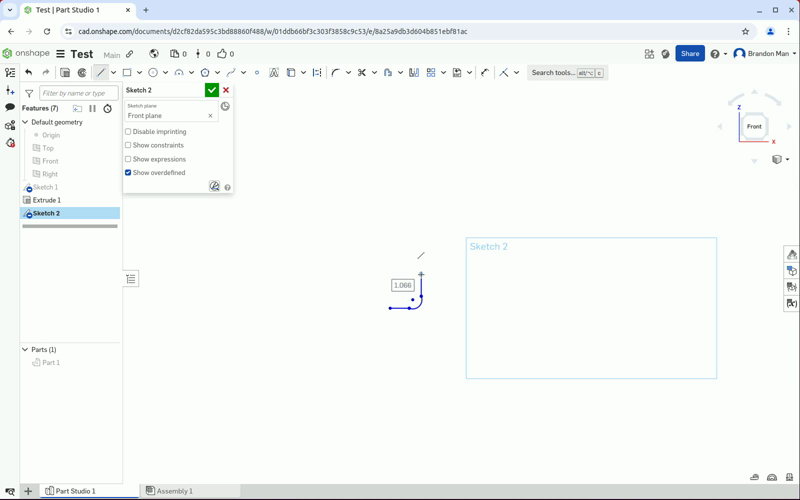
scroll(-6)
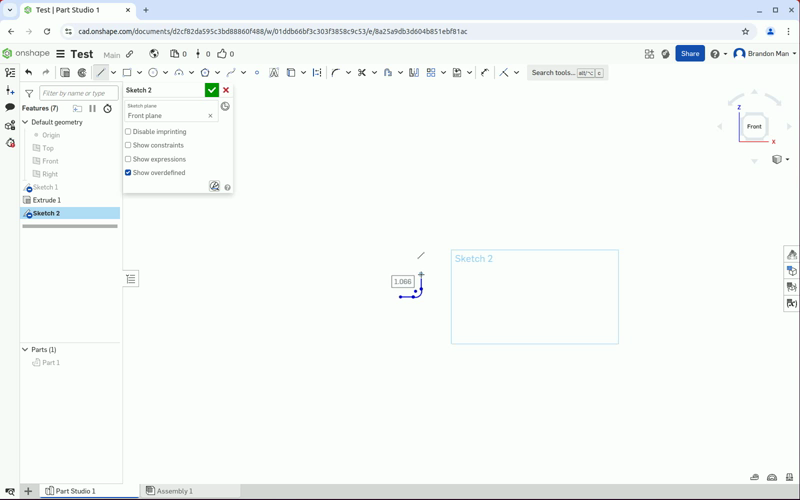
scroll(-6)
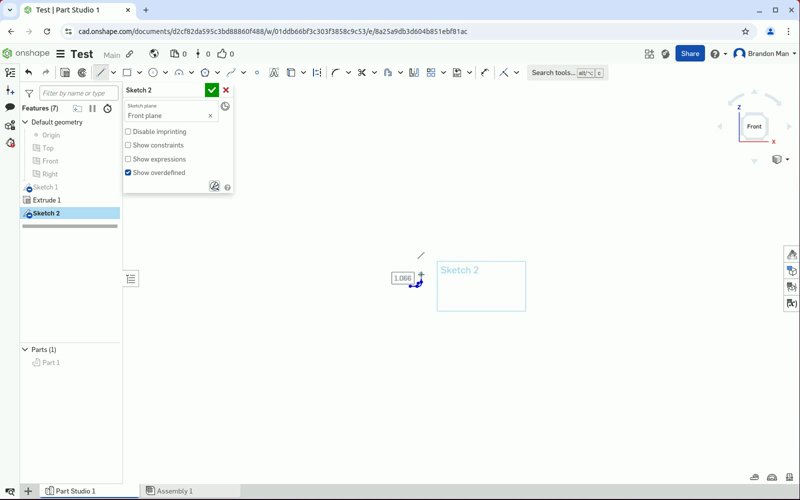
scroll(-6)
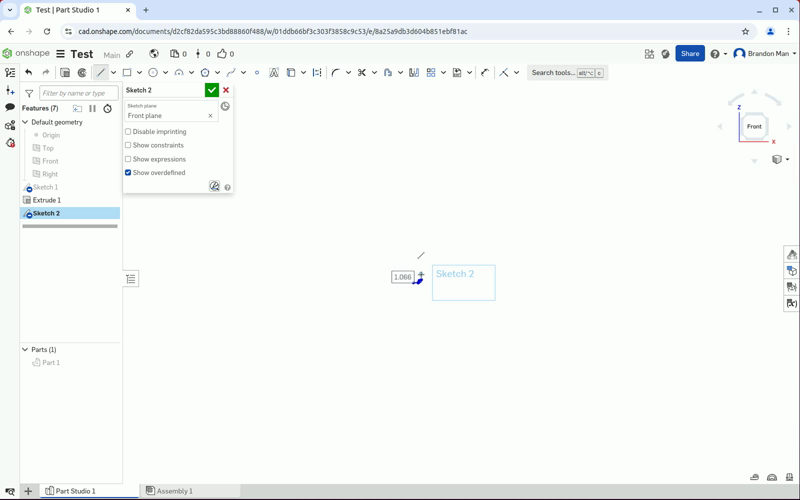
key_up(shift)
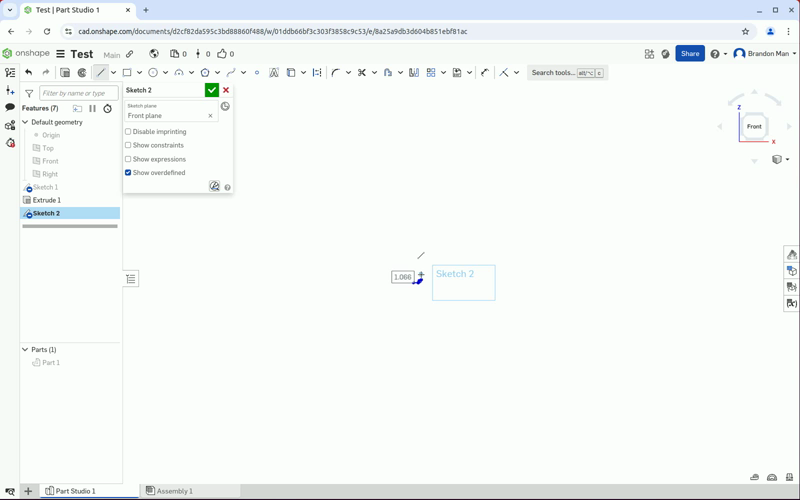
key(esc)
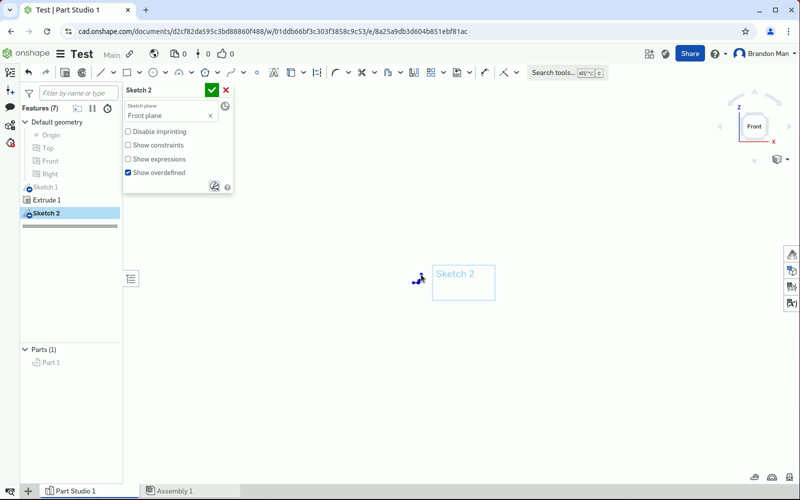
key(a)
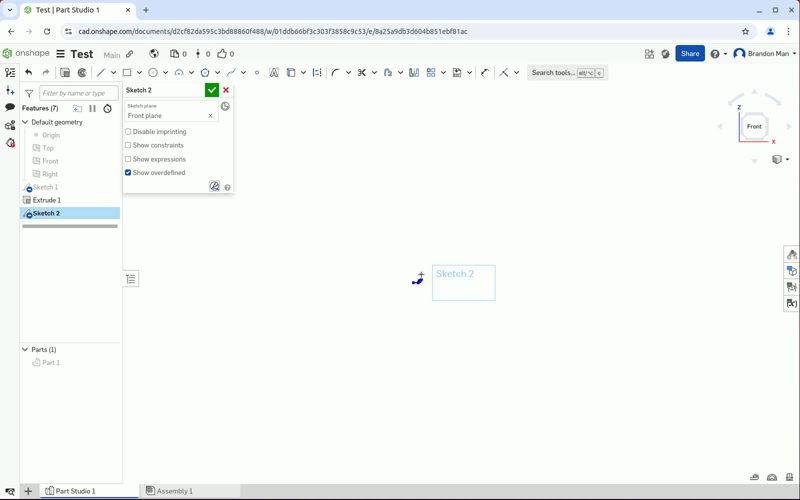
mouse_move(421, 274)
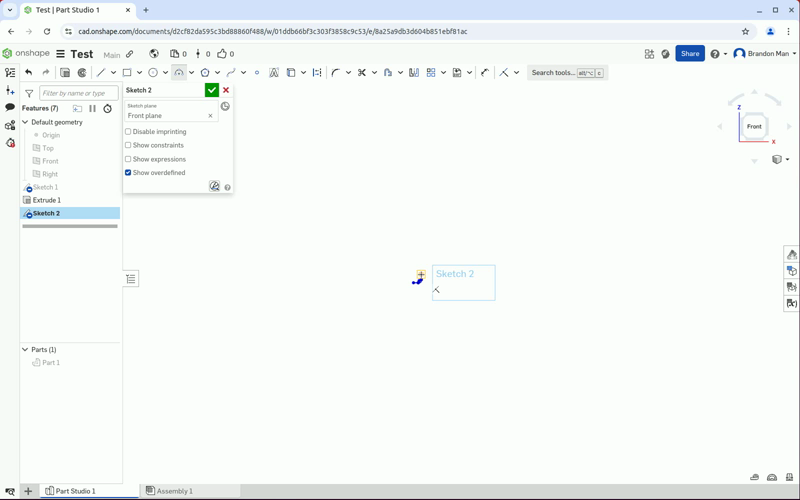
click(421, 274)
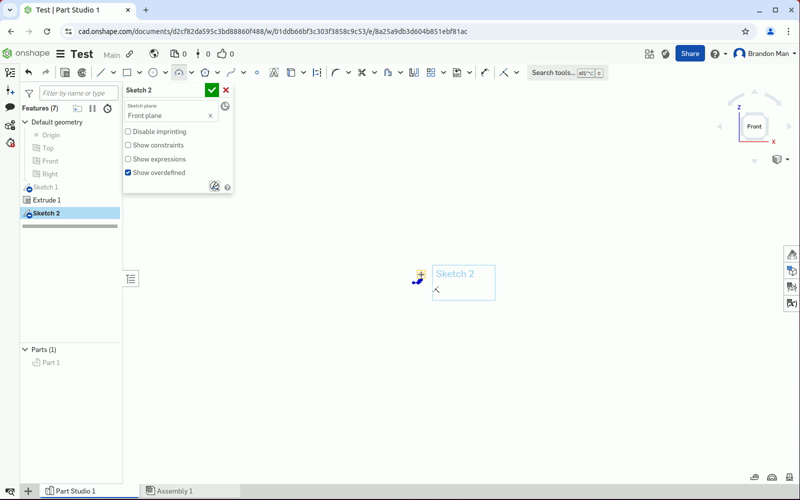
key_down(shift)
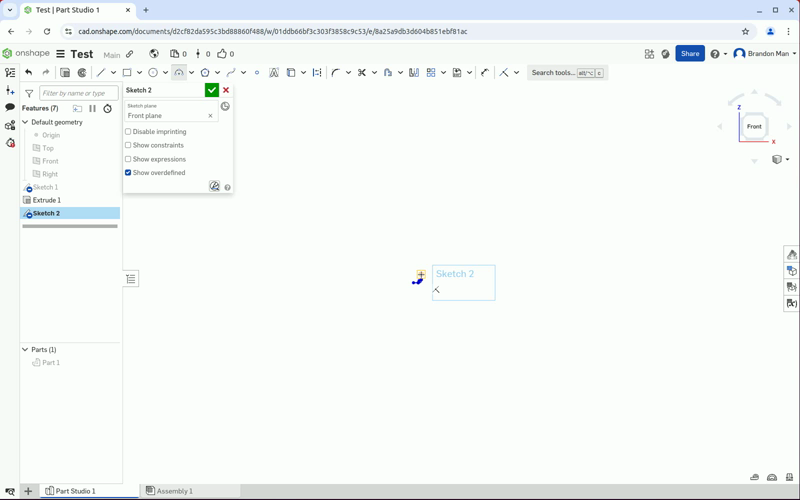
mouse_move(418, 271)
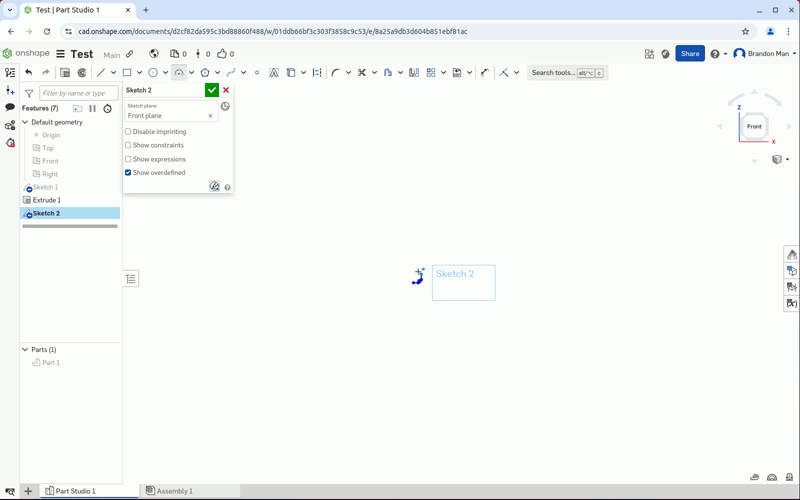
scroll(6)
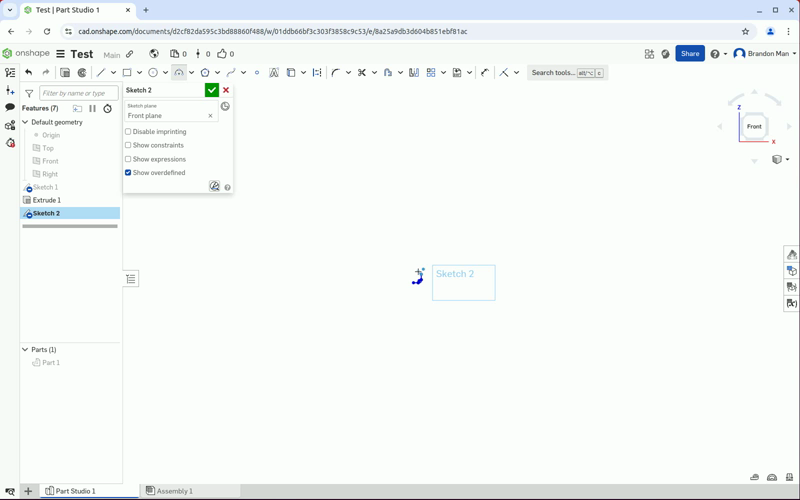
scroll(6)
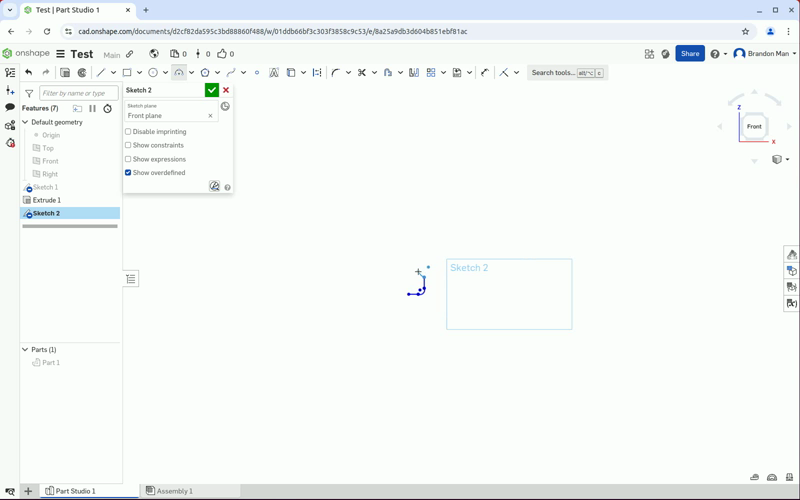
scroll(6)
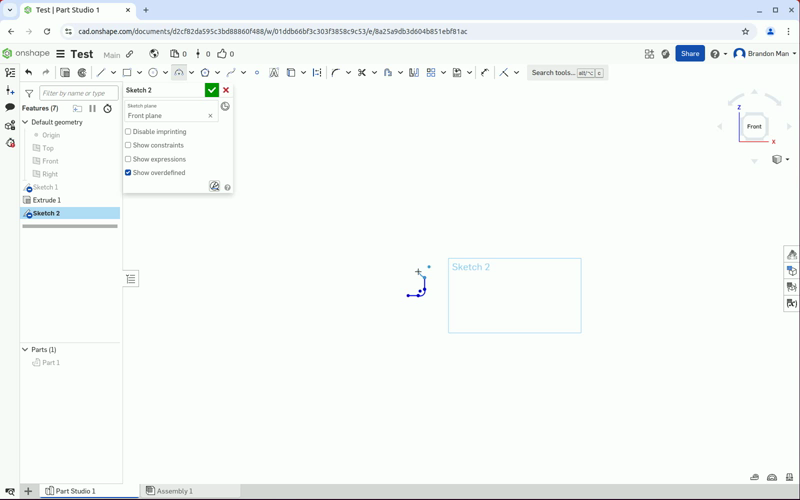
scroll(6)
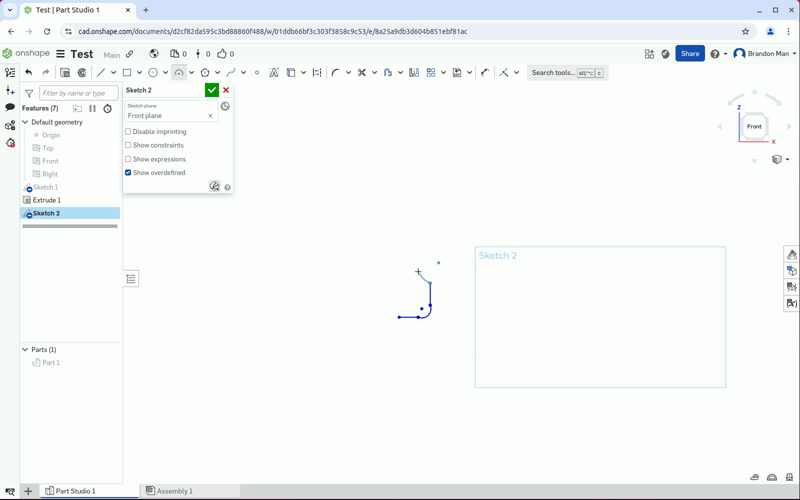
scroll(6)
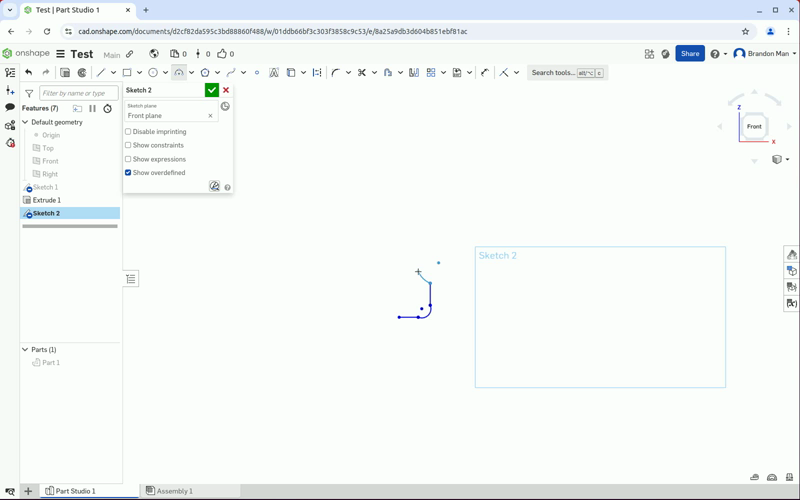
scroll(6)
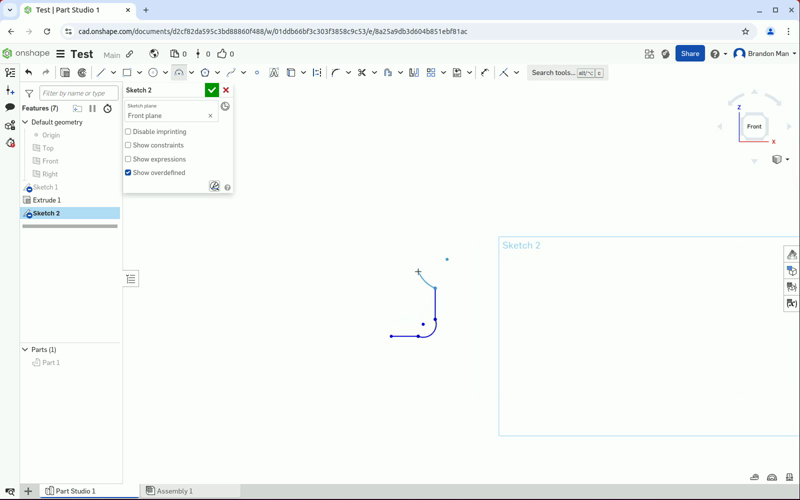
scroll(6)
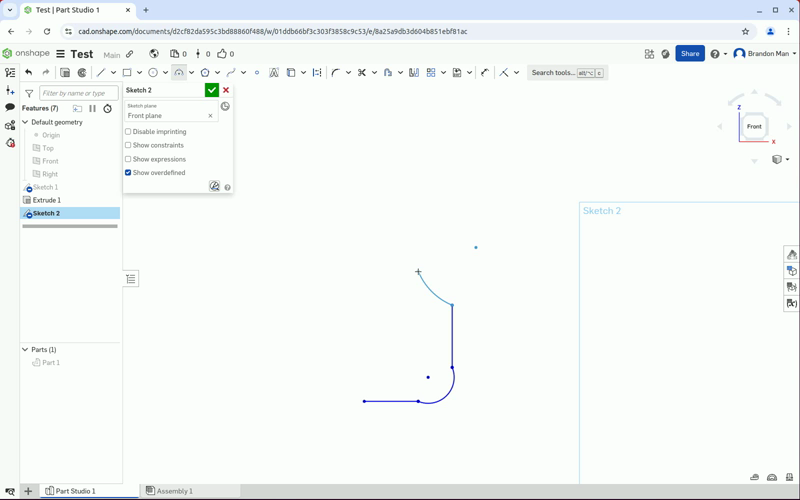
click(418, 271)
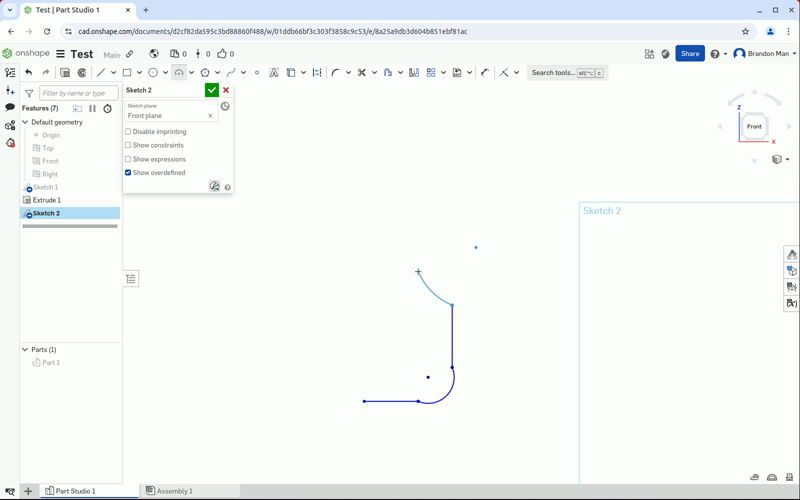
scroll(-6)
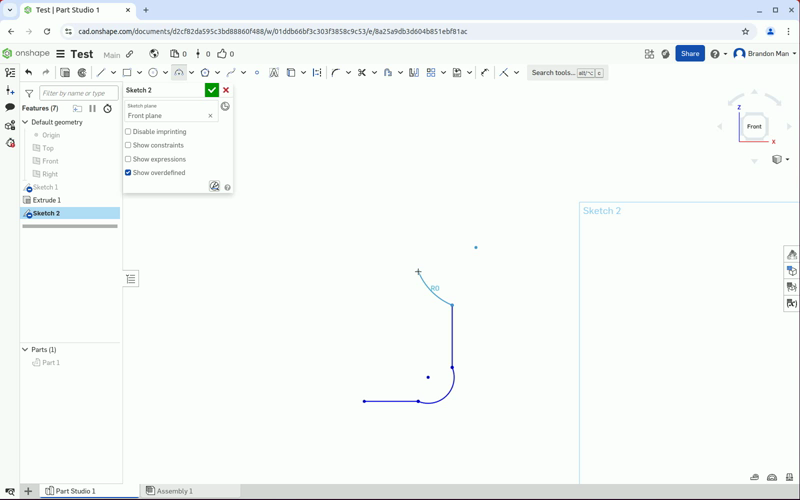
scroll(-6)
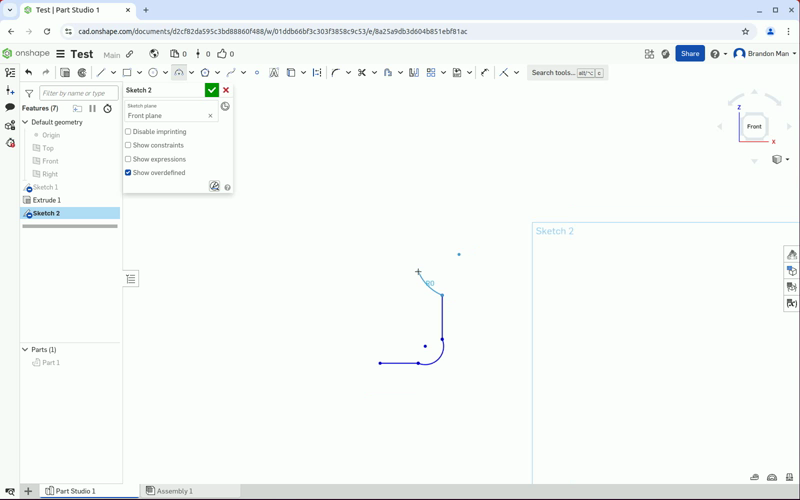
scroll(-6)
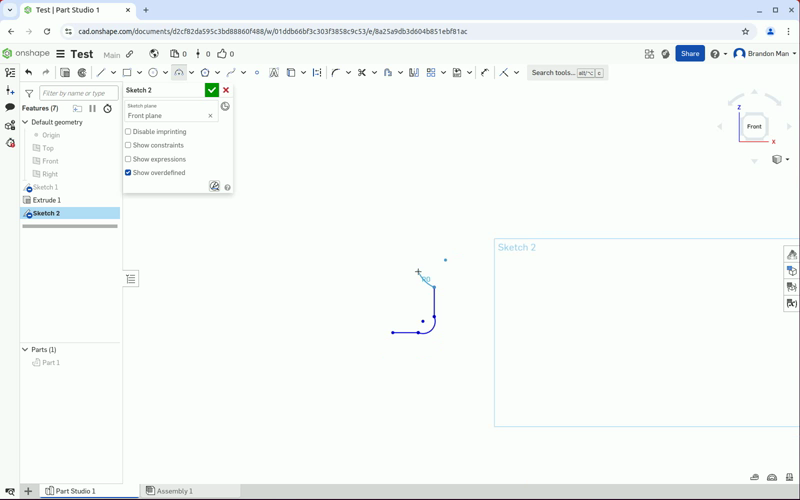
scroll(-6)
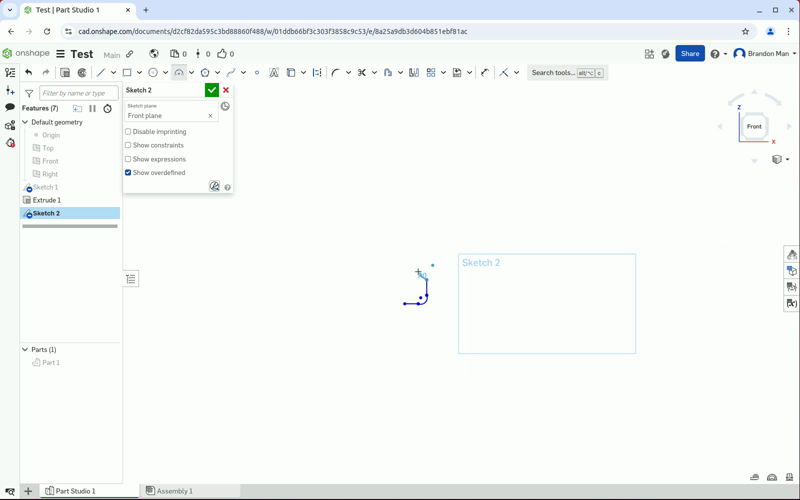
scroll(-6)
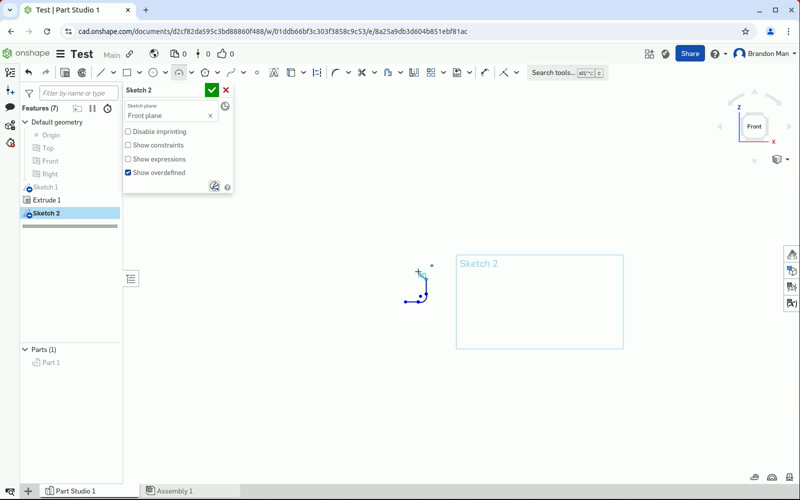
scroll(-6)
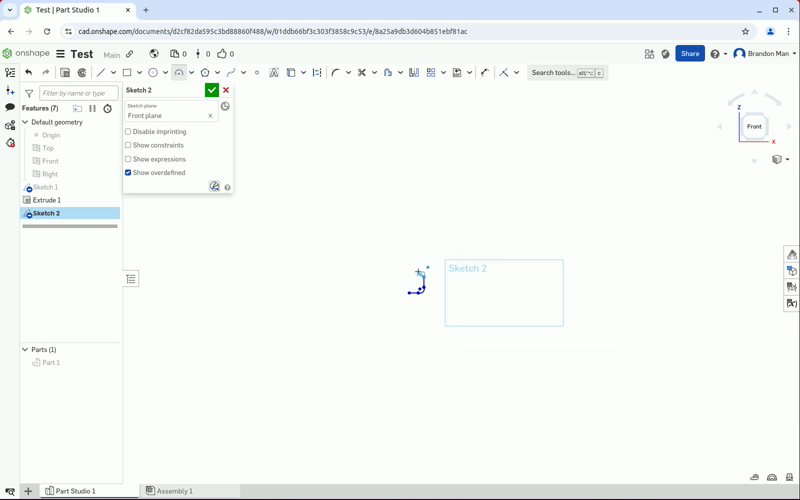
scroll(-6)
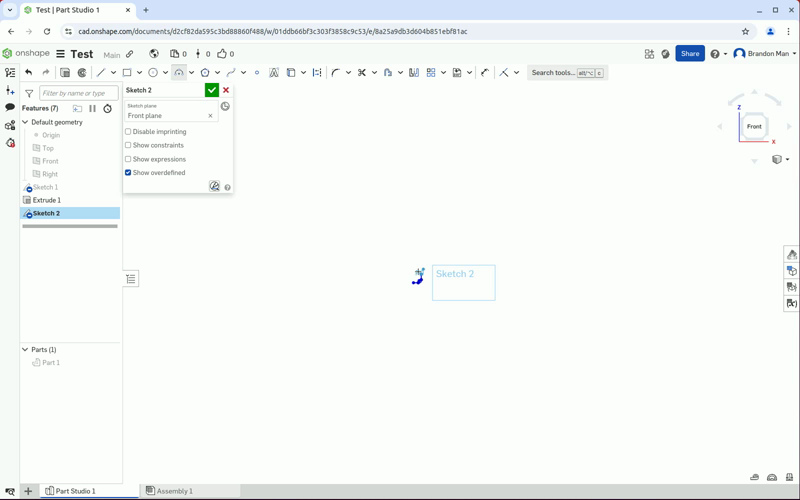
mouse_move(420, 272)
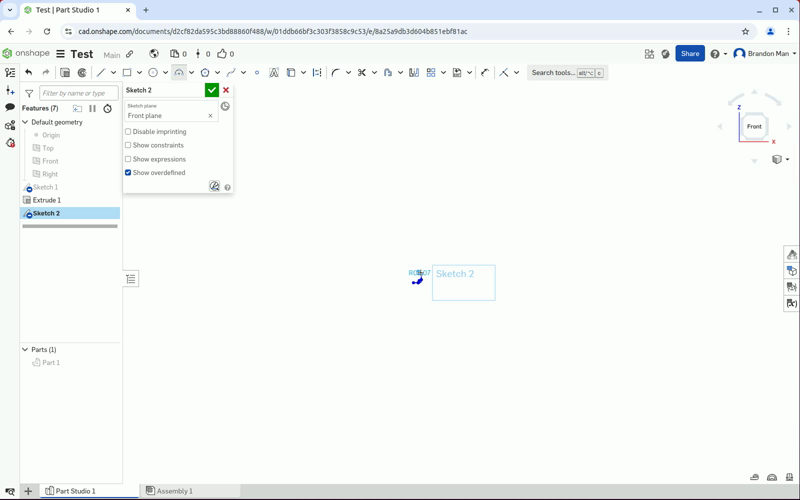
scroll(6)
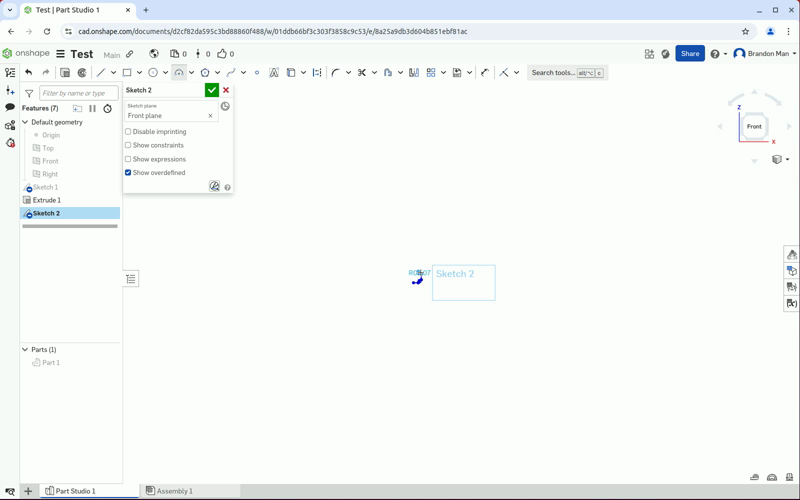
scroll(6)
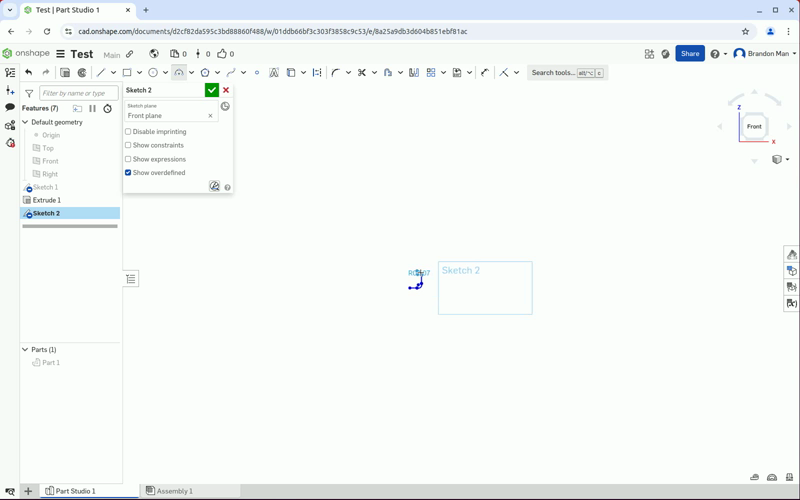
scroll(6)
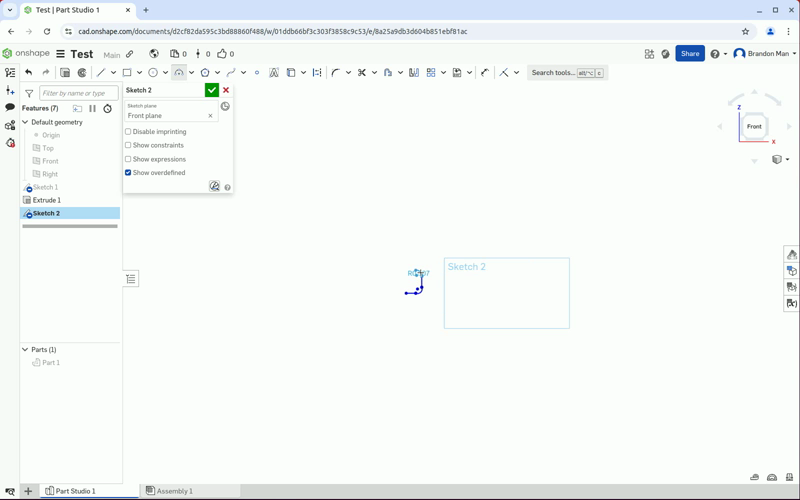
scroll(6)
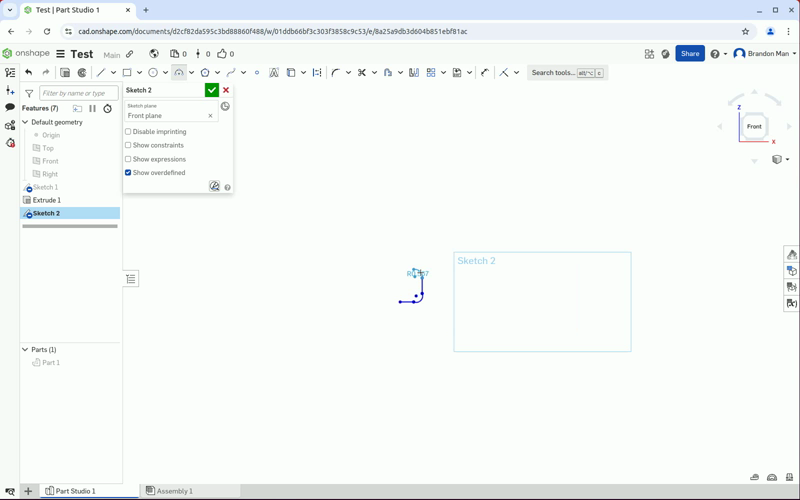
scroll(6)
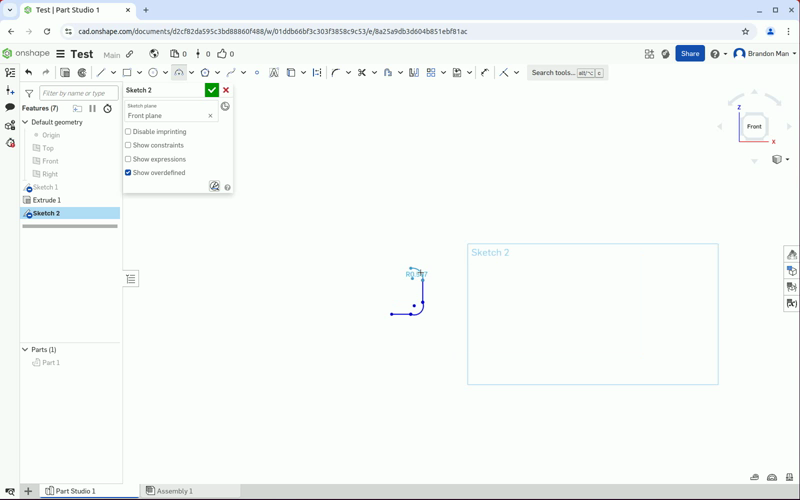
scroll(6)
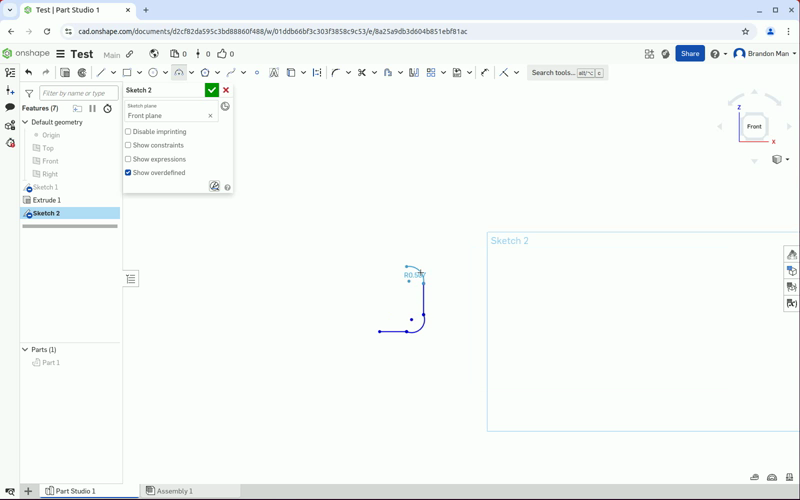
scroll(6)
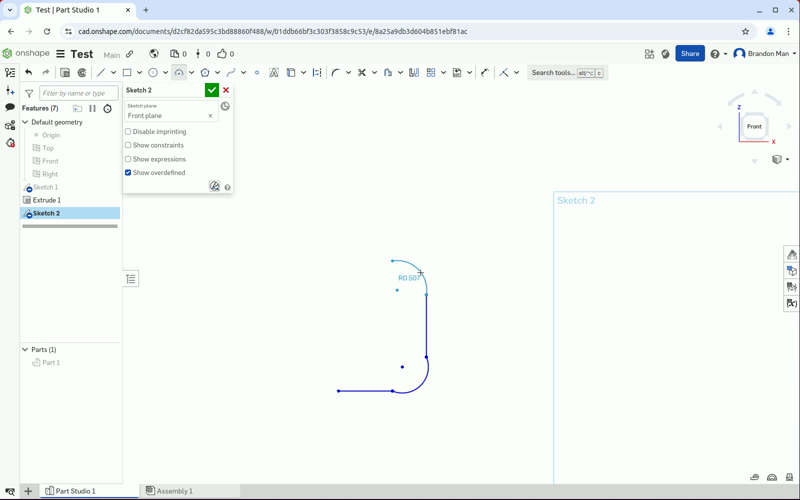
click(420, 272)
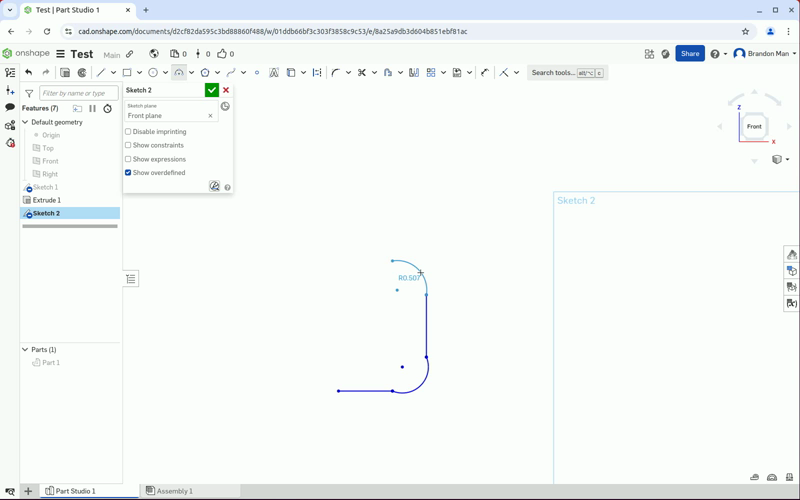
scroll(-6)
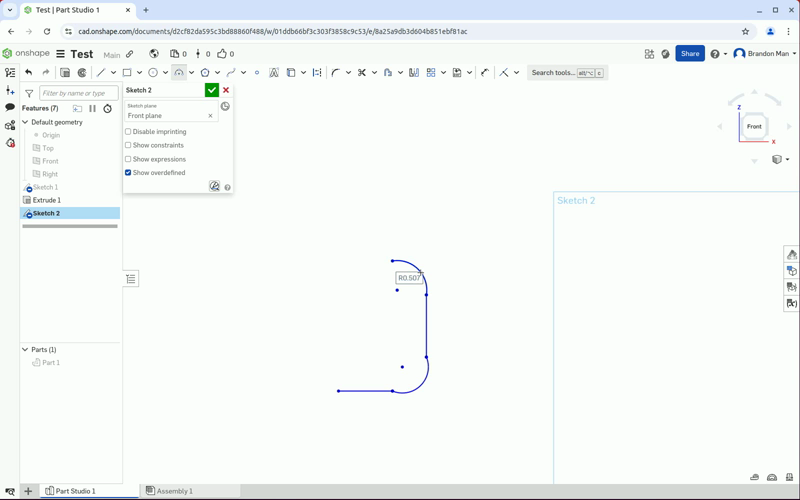
scroll(-6)
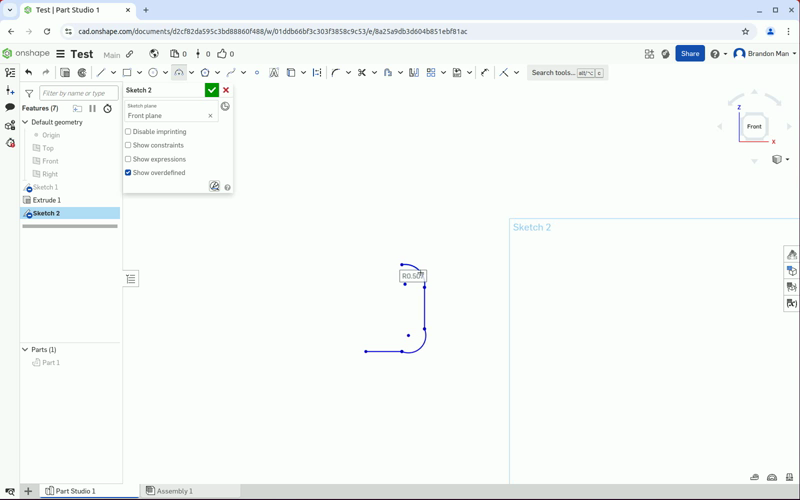
scroll(-6)
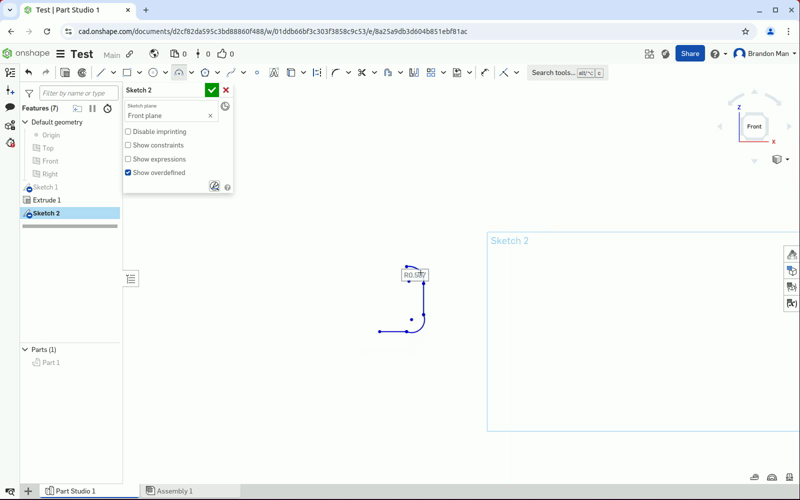
scroll(-6)
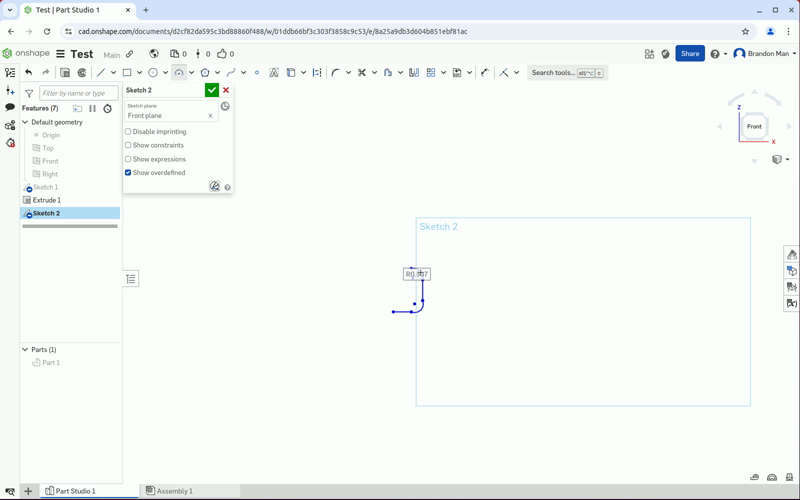
scroll(-6)
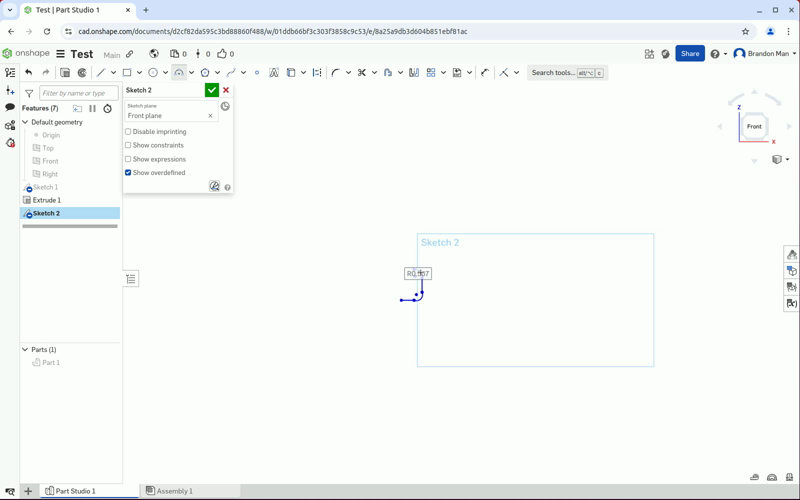
scroll(-6)
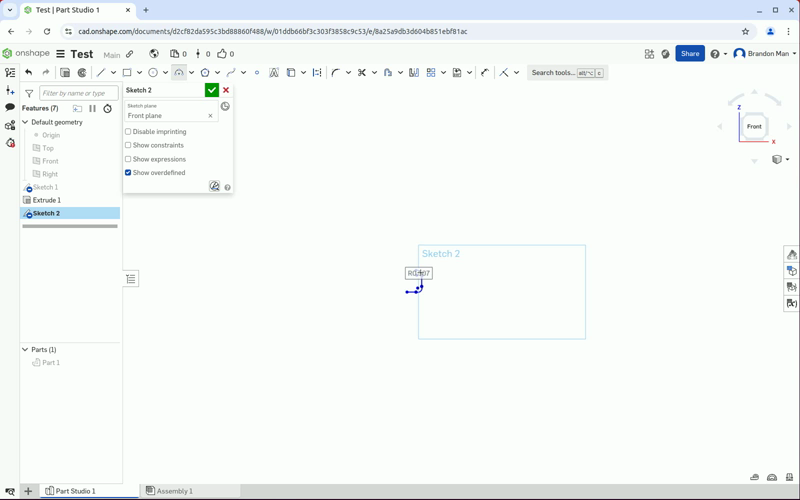
scroll(-6)
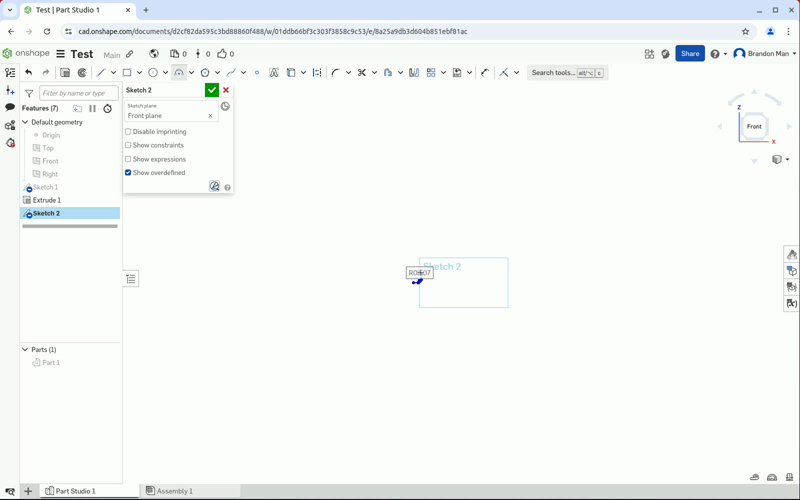
key_up(shift)
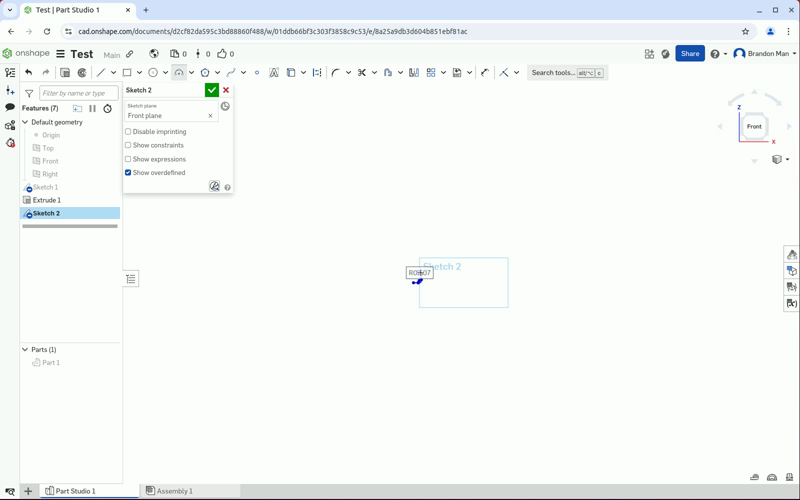
key(esc)
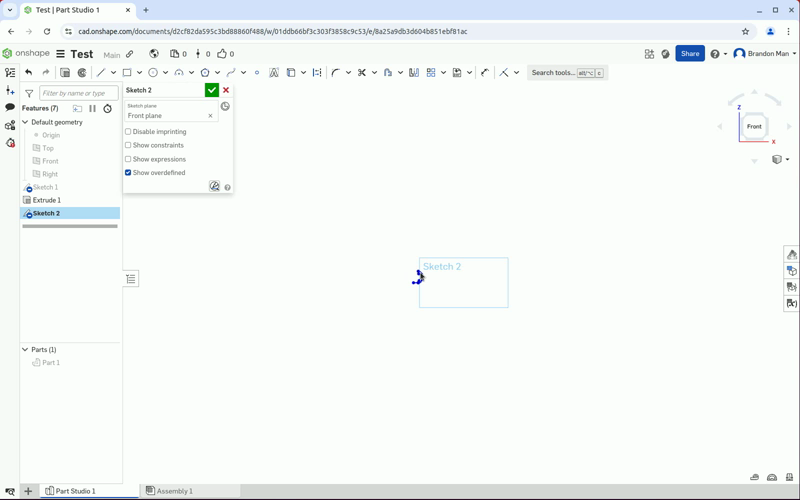
key(l)
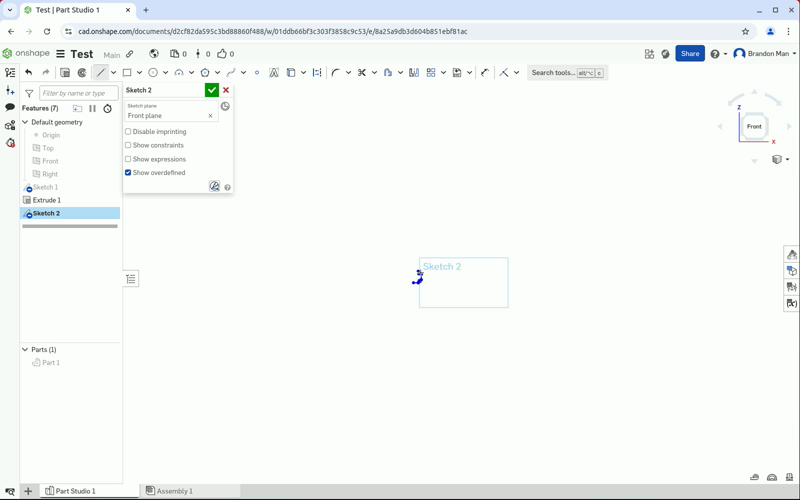
mouse_move(418, 271)
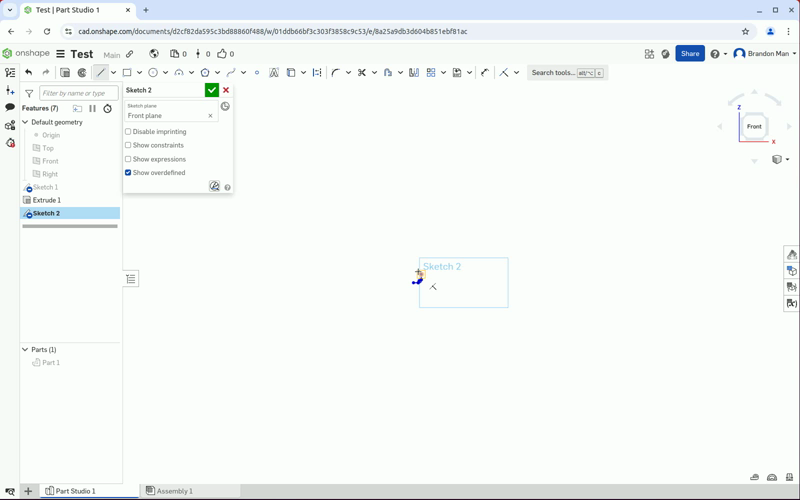
scroll(6)
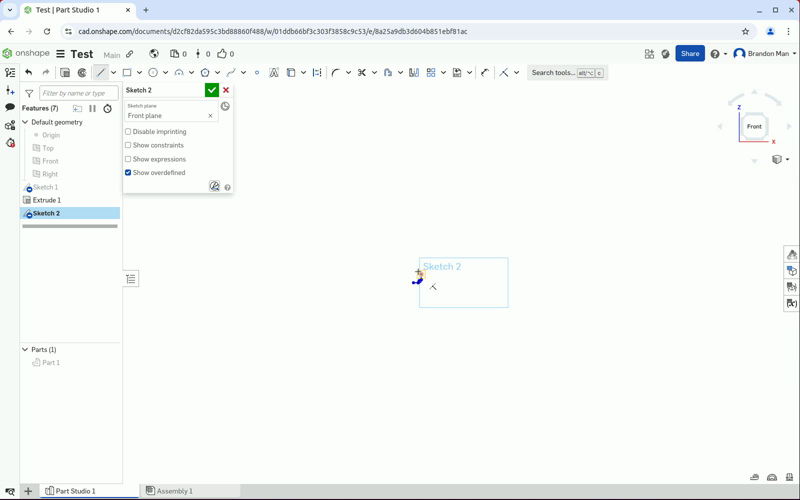
scroll(6)
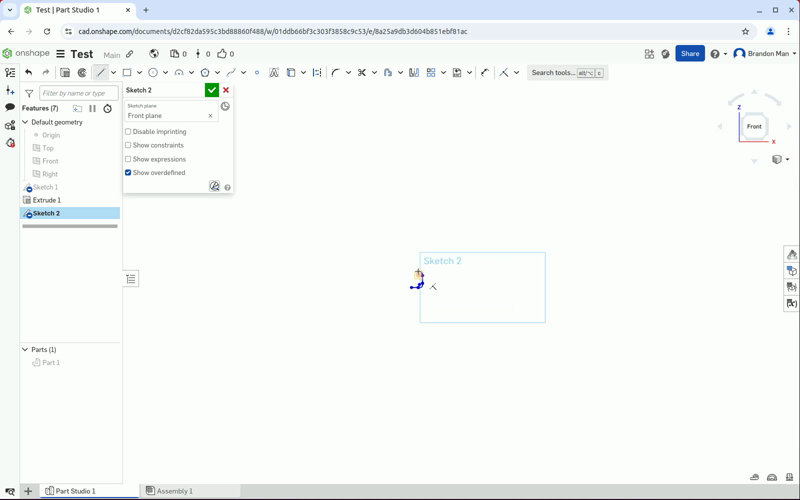
scroll(6)
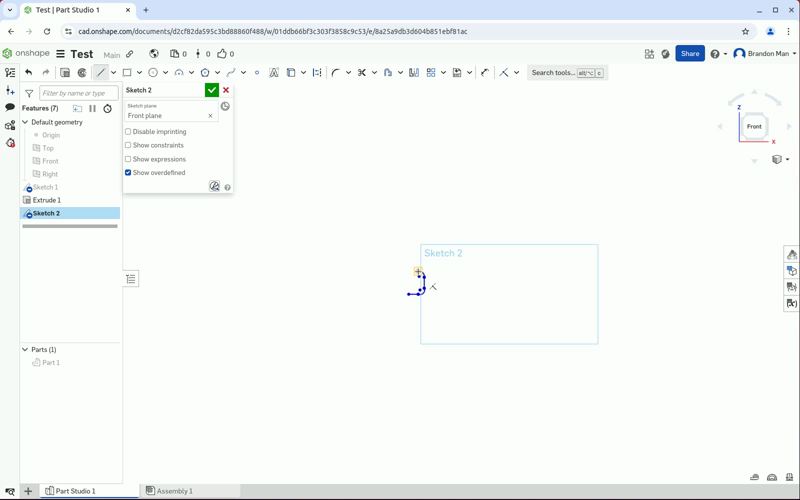
scroll(6)
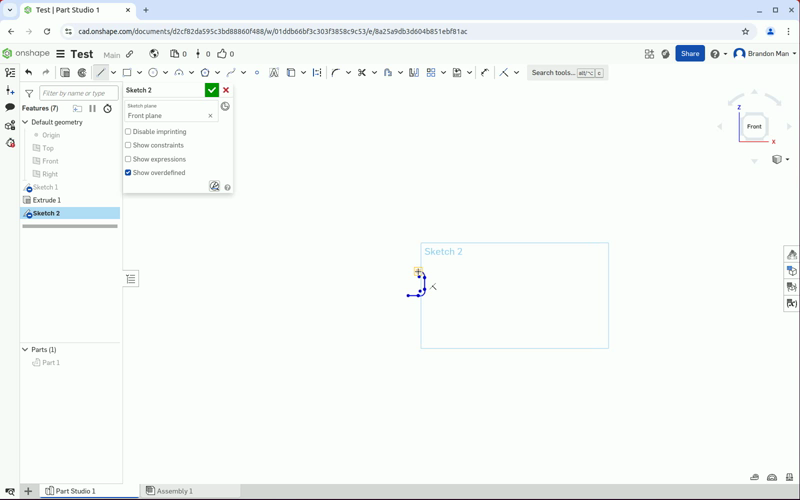
scroll(6)
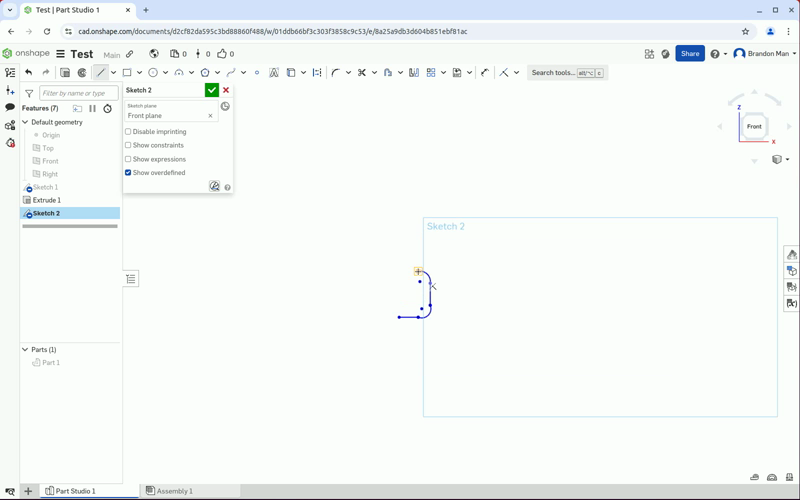
scroll(6)
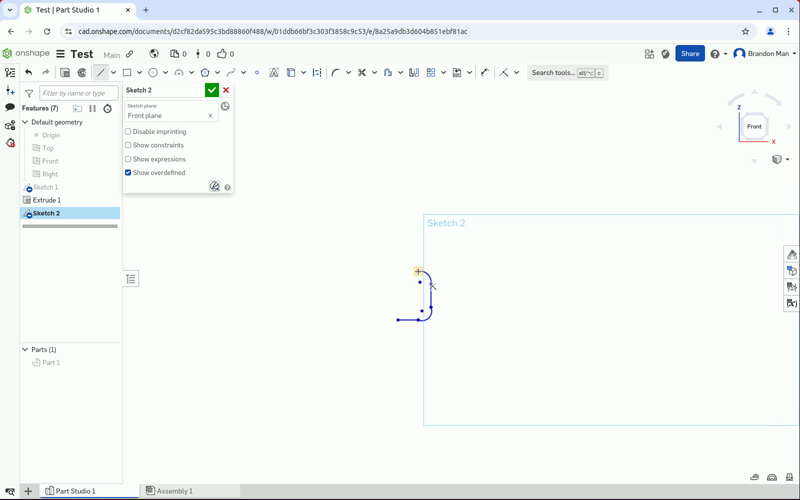
scroll(6)
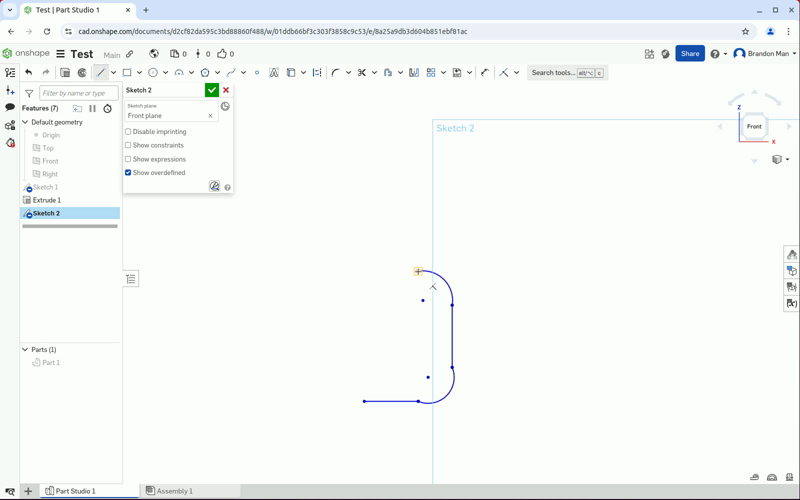
click(418, 271)
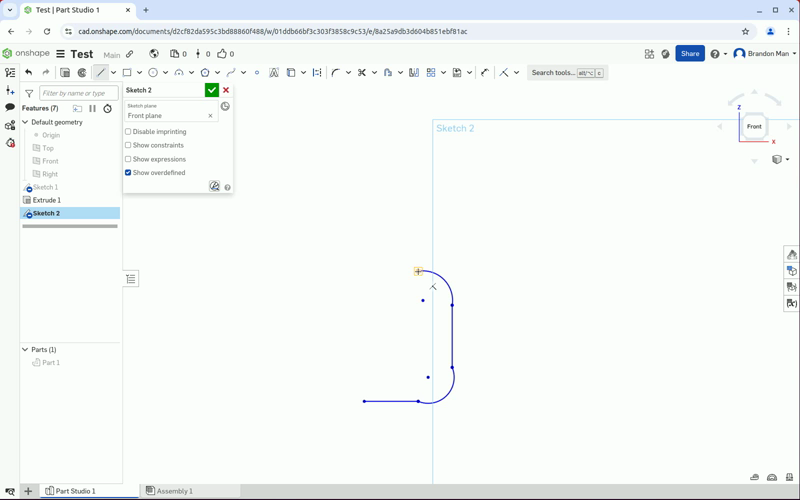
scroll(-6)
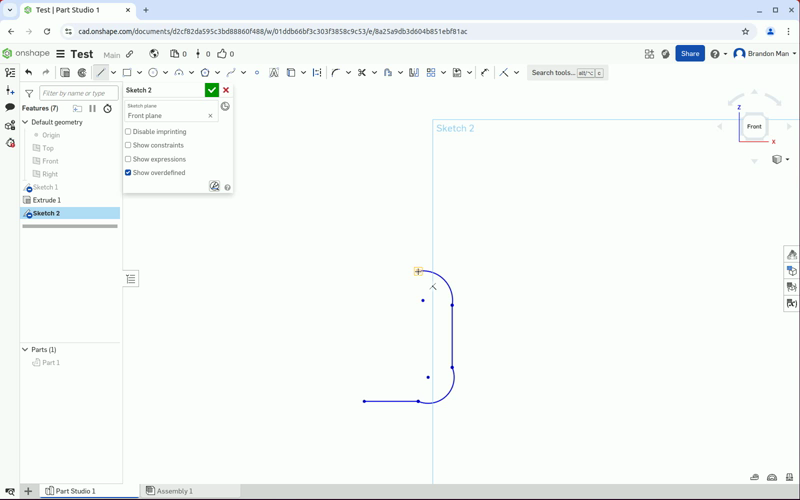
scroll(-6)
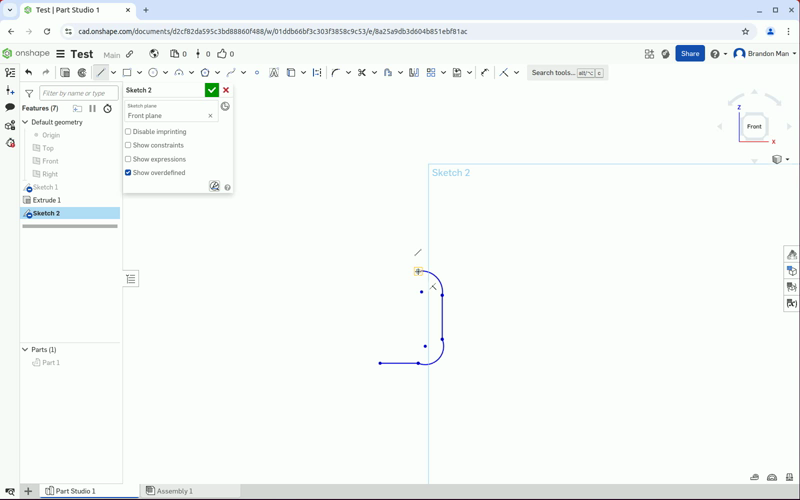
scroll(-6)
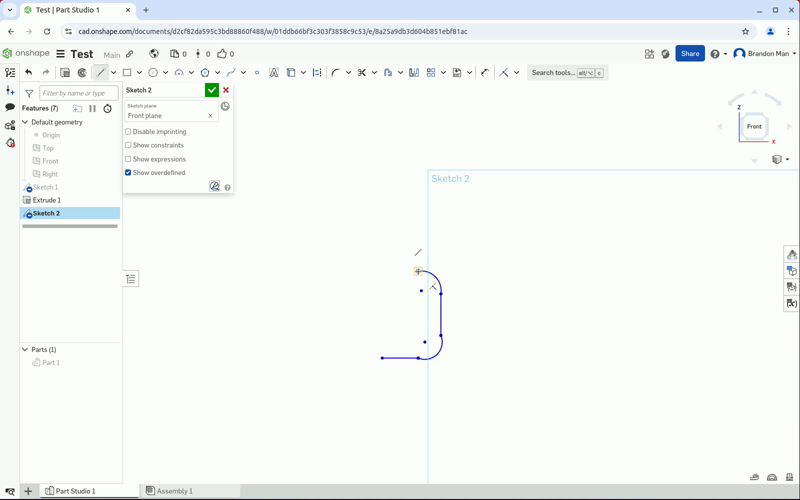
scroll(-6)
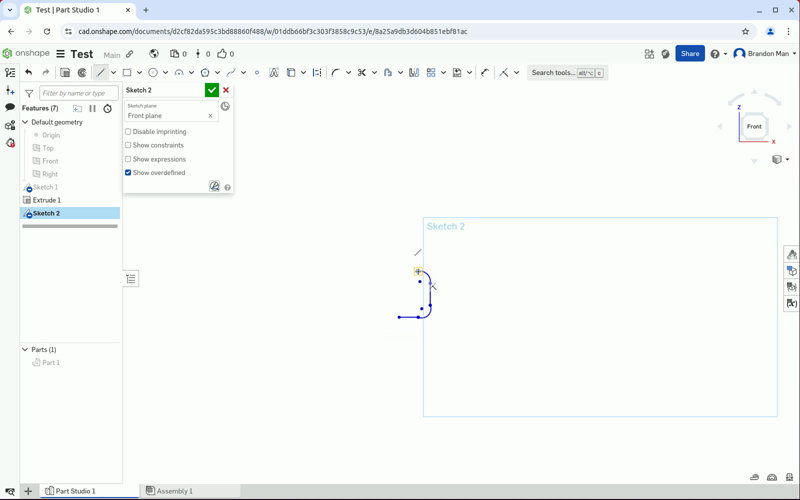
scroll(-6)
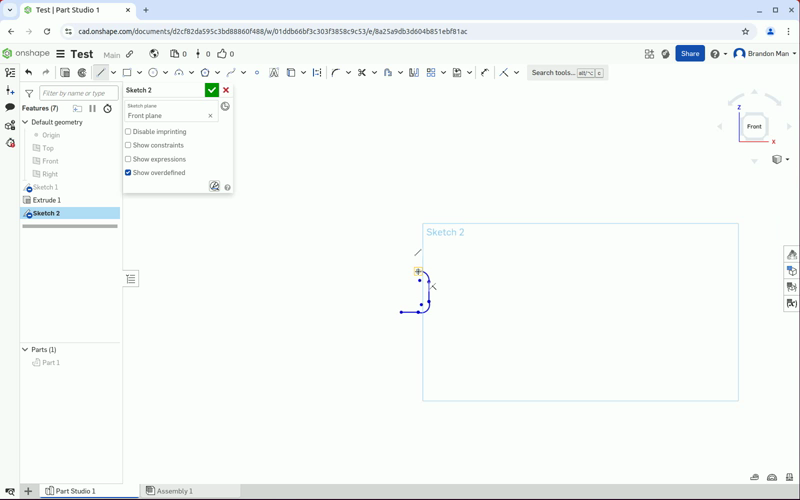
scroll(-6)
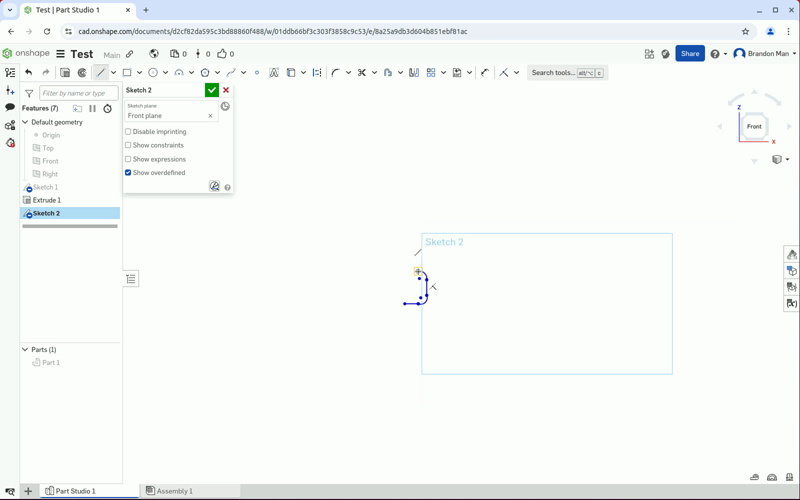
scroll(-6)
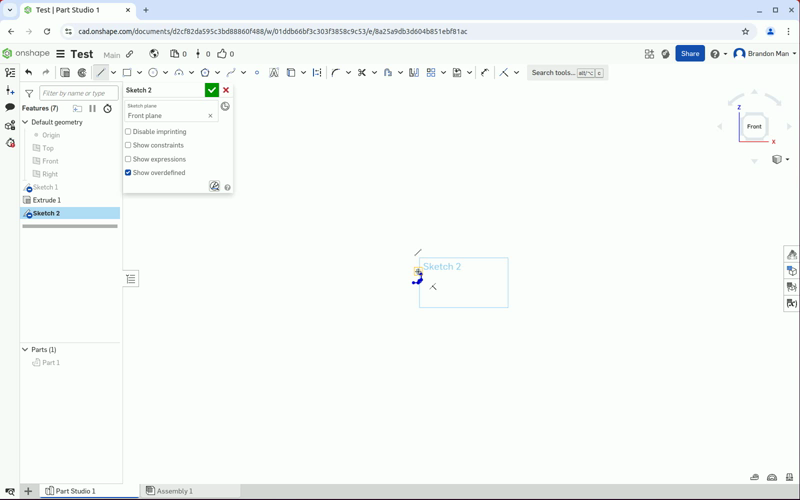
key_down(shift)
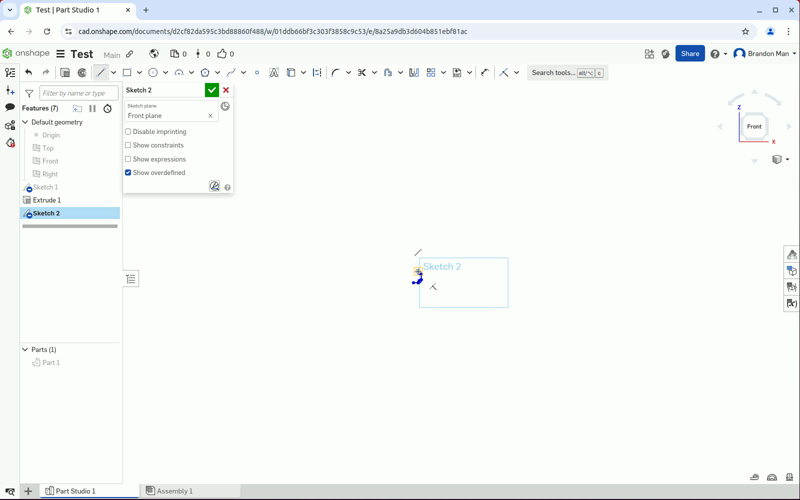
mouse_move(448, 271)
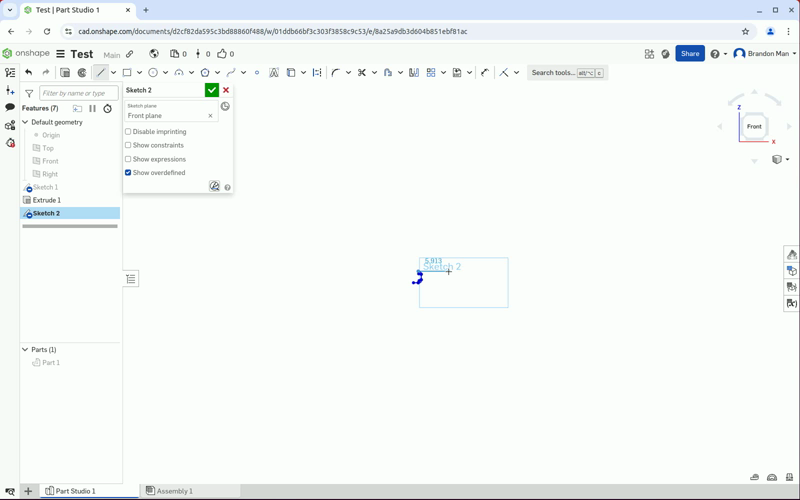
mouse_move(413, 271)
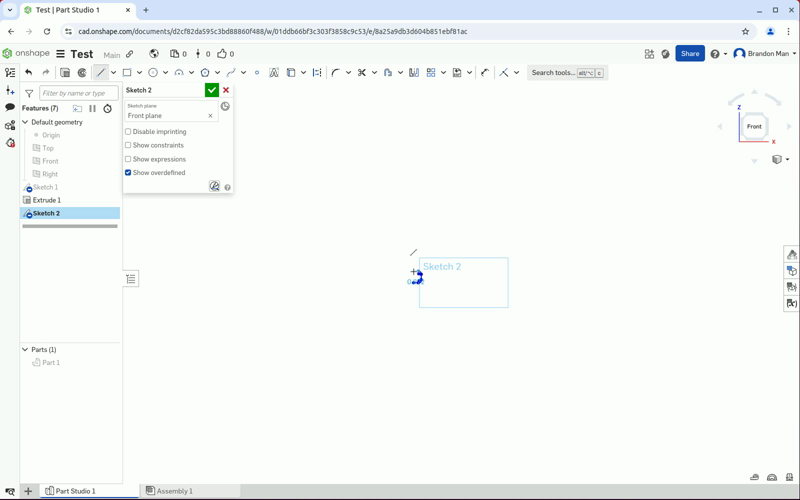
scroll(6)
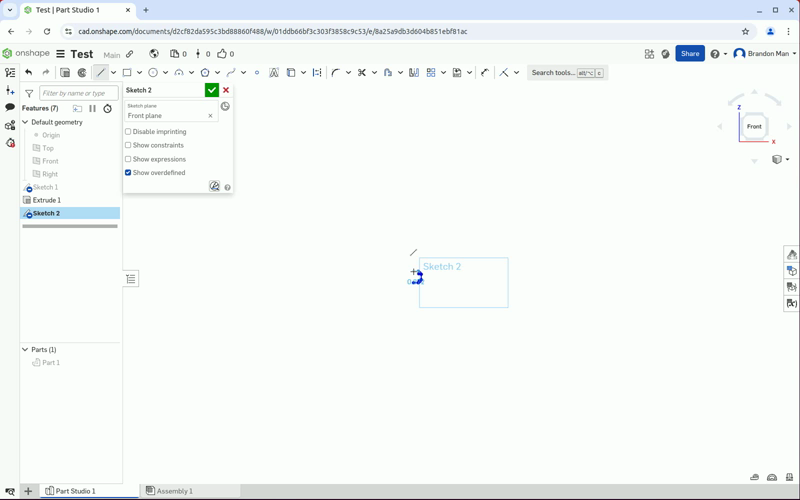
scroll(6)
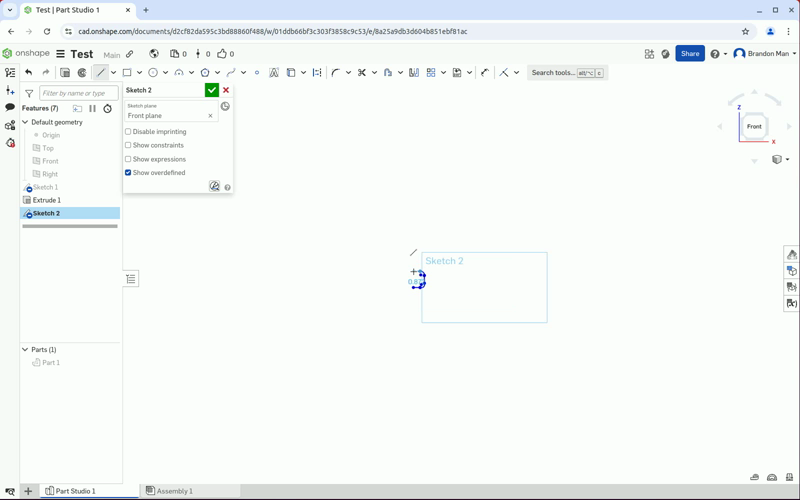
scroll(6)
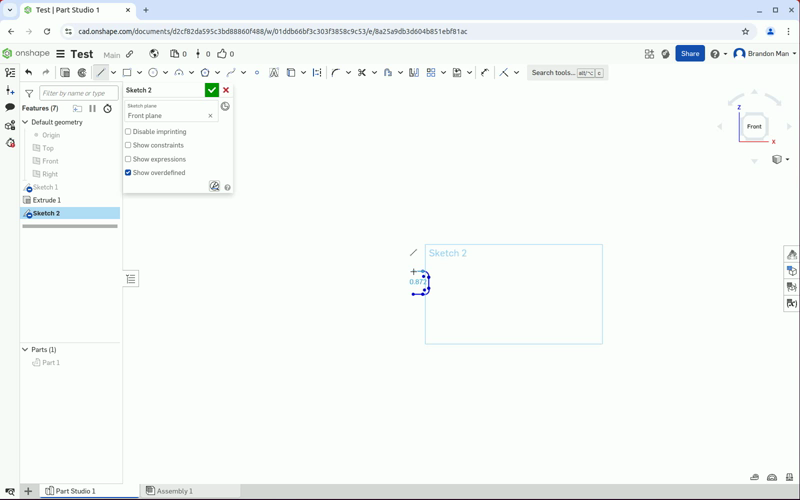
scroll(6)
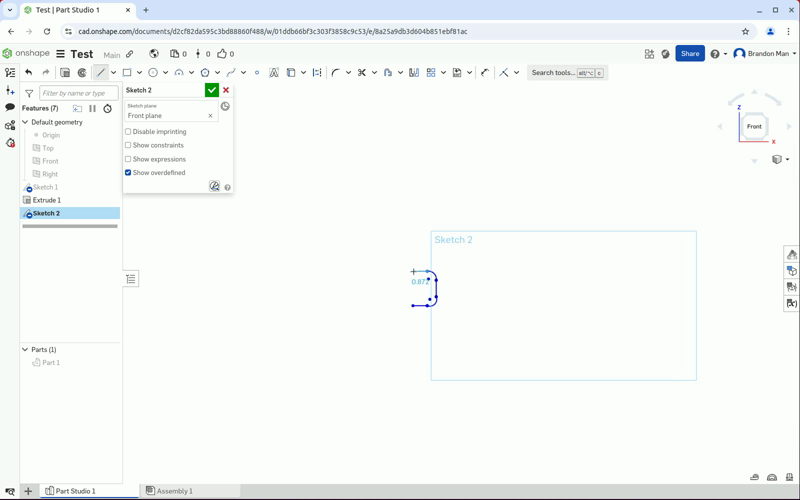
scroll(6)
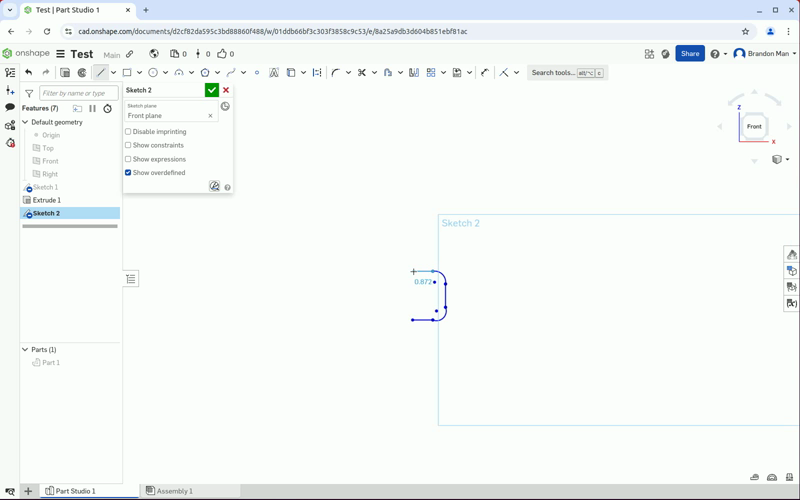
scroll(6)
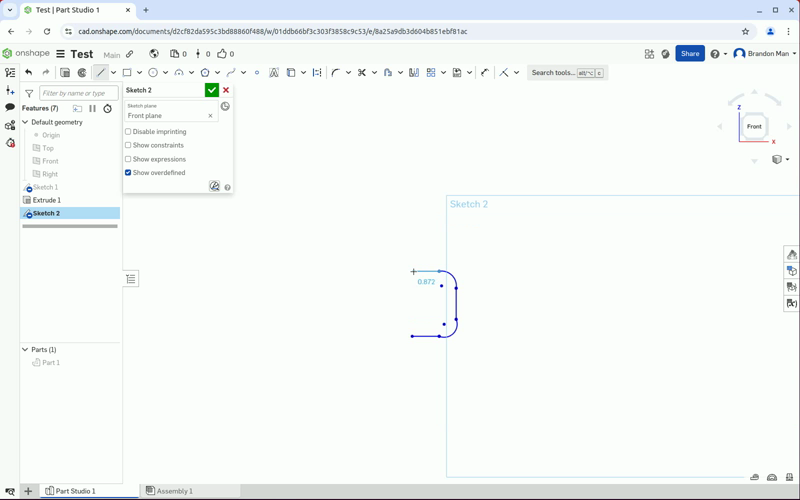
scroll(6)
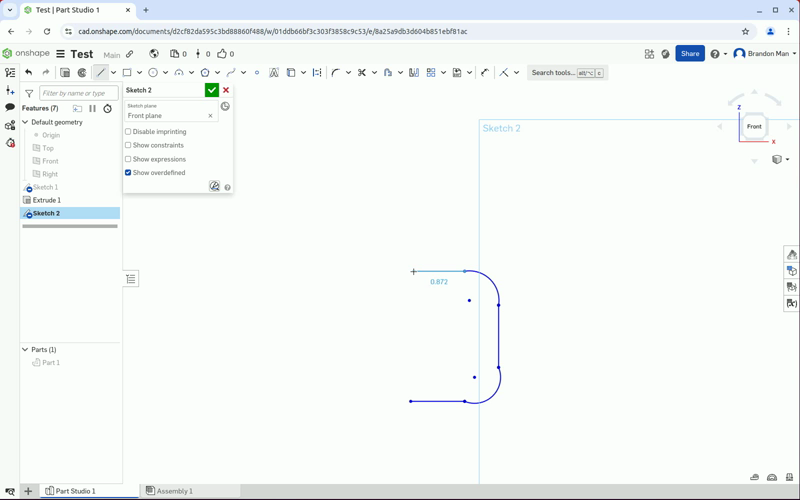
click(413, 271)
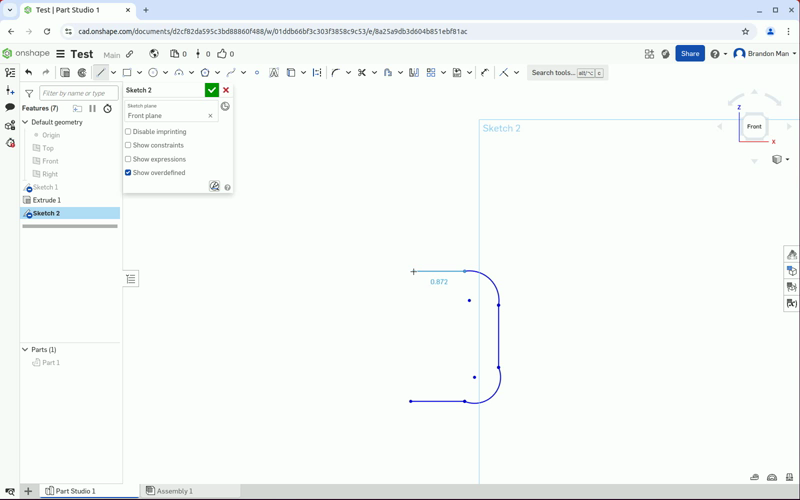
scroll(-6)
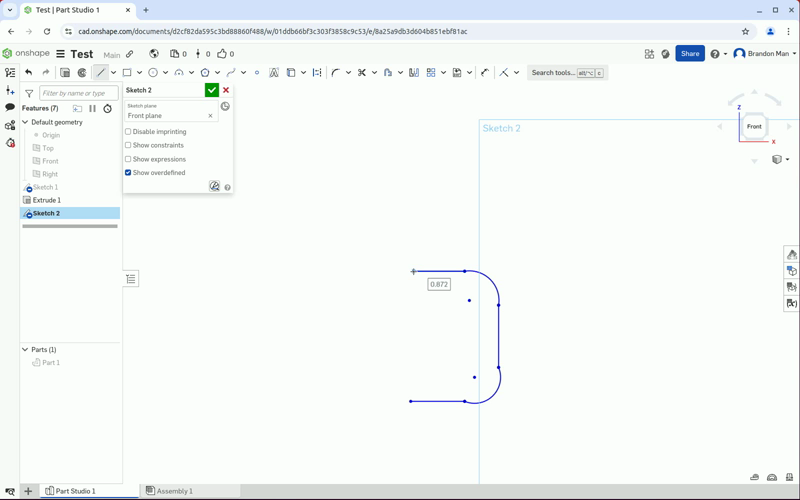
scroll(-6)
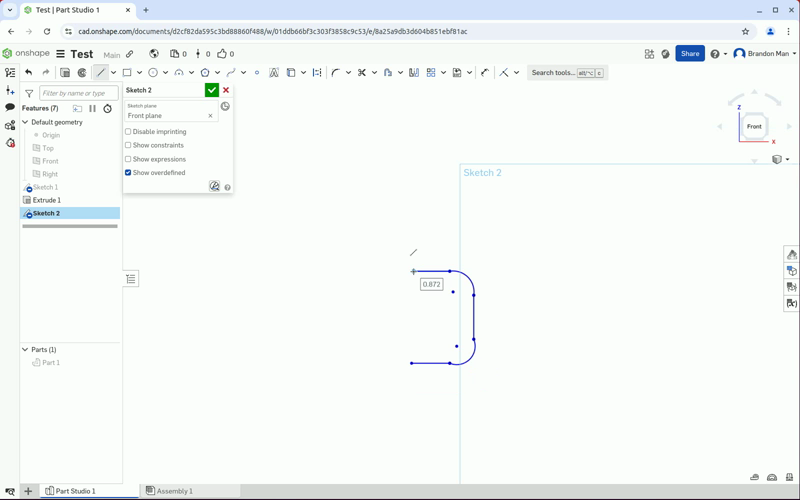
scroll(-6)
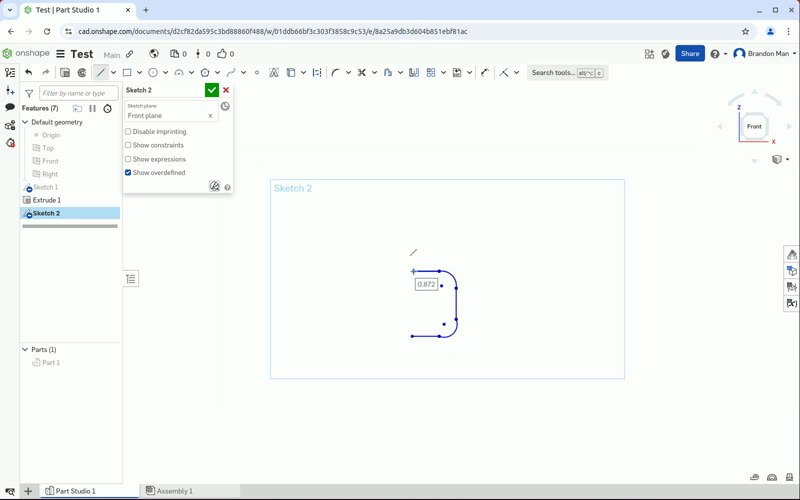
scroll(-6)
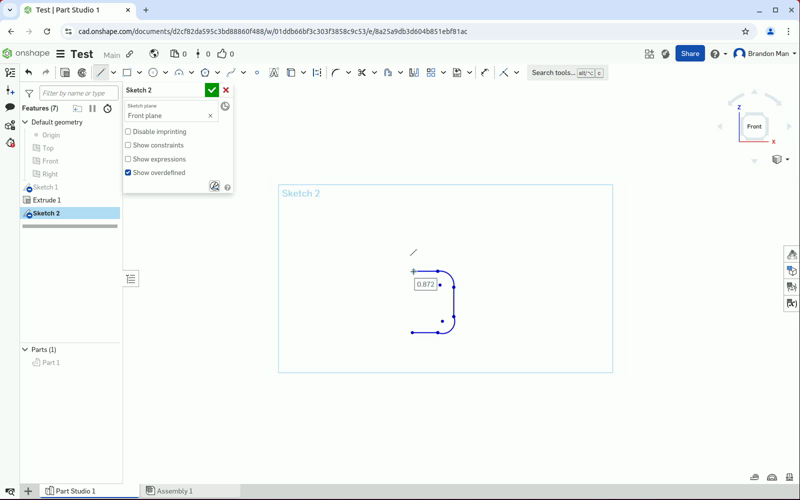
scroll(-6)
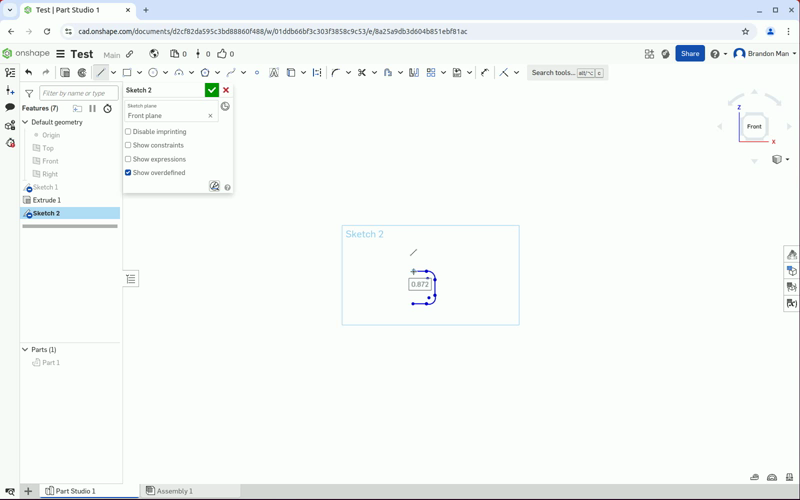
scroll(-6)
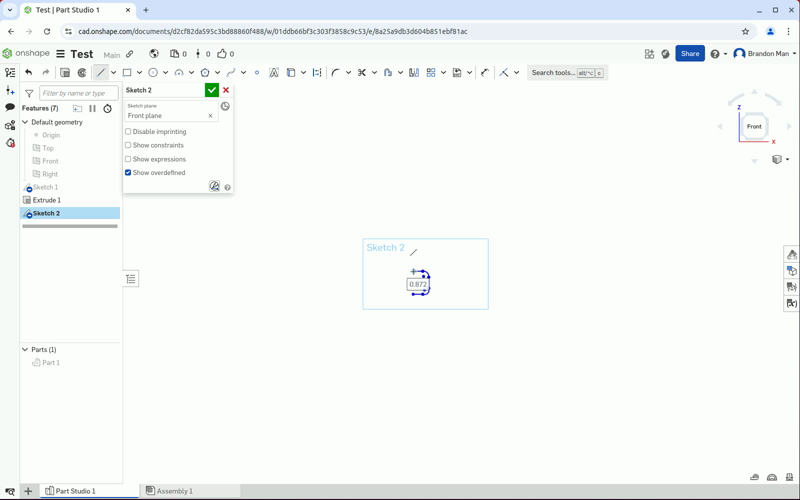
scroll(-6)
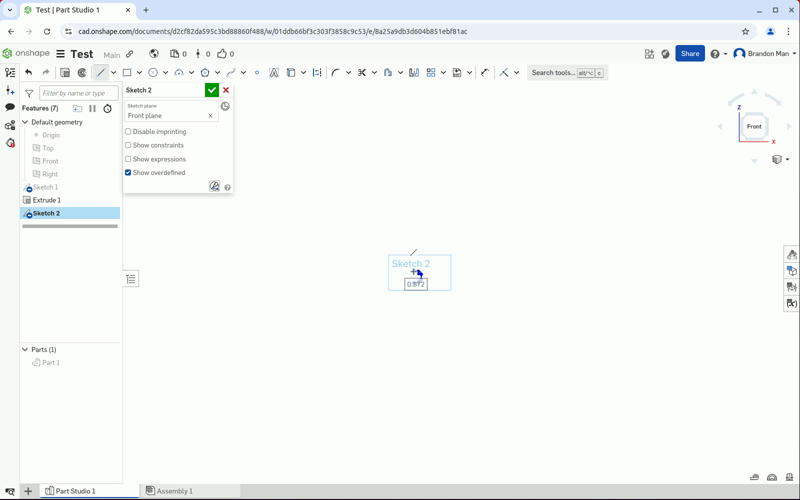
key_up(shift)
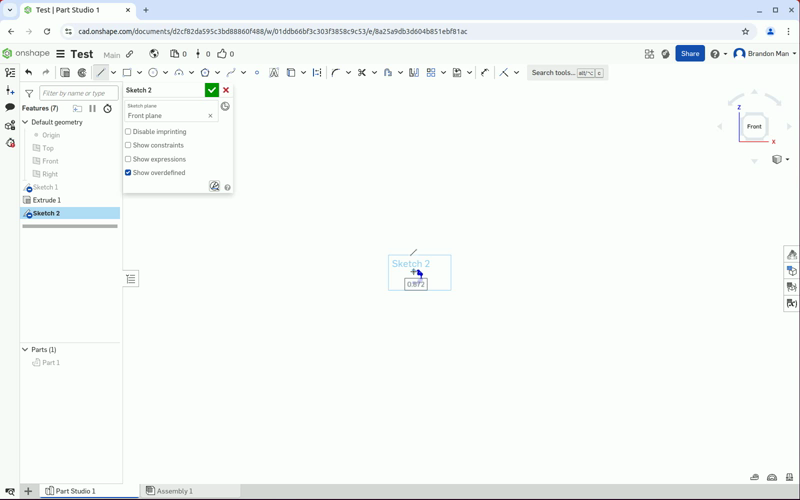
mouse_move(444, 271)
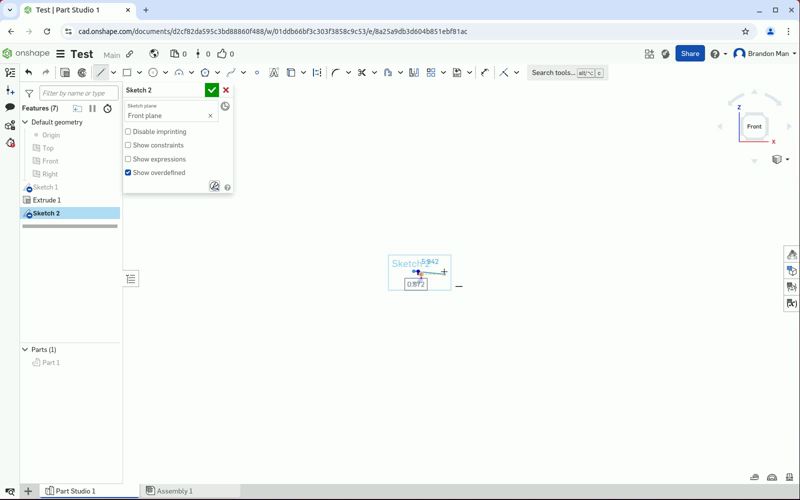
key_down(shift)
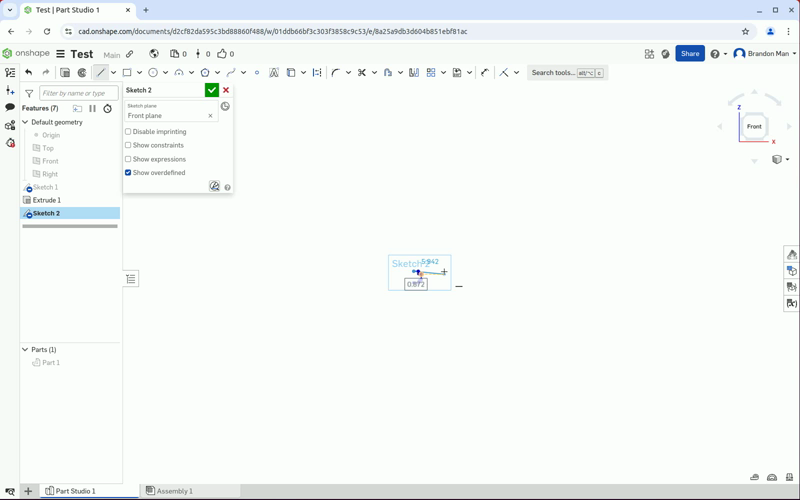
mouse_move(413, 282)
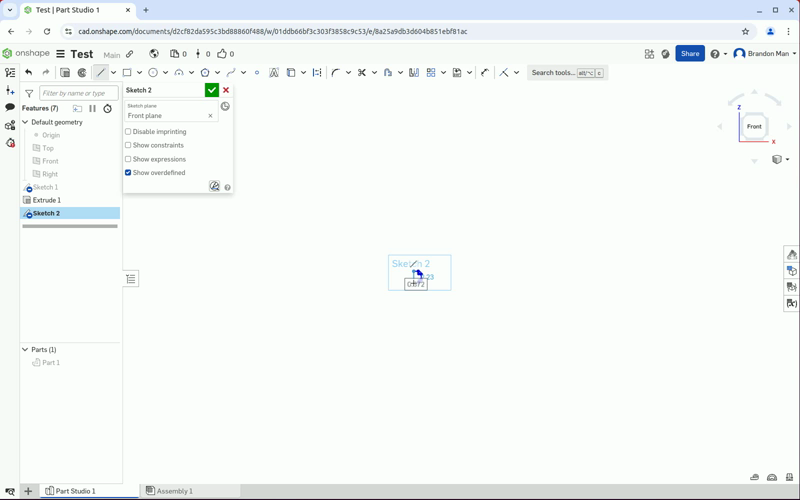
key_up(shift)
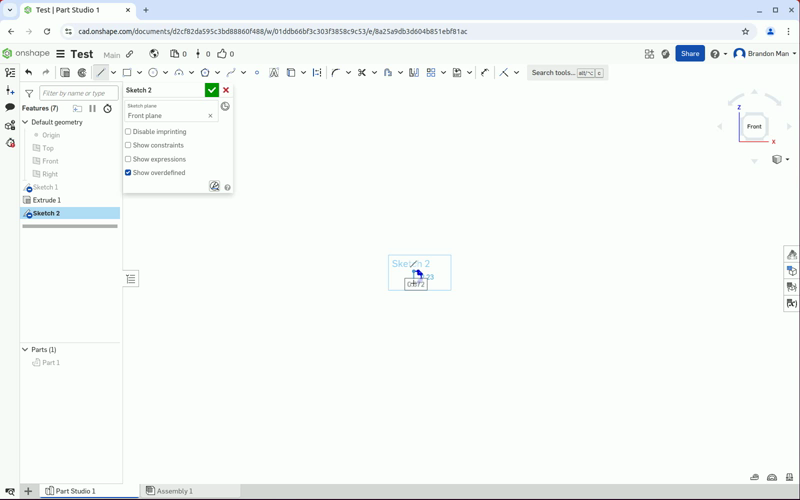
click(413, 282)
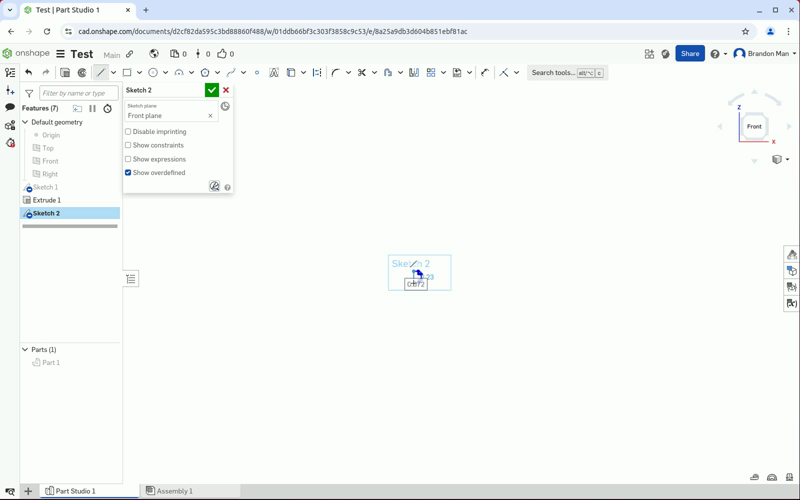
key(esc)
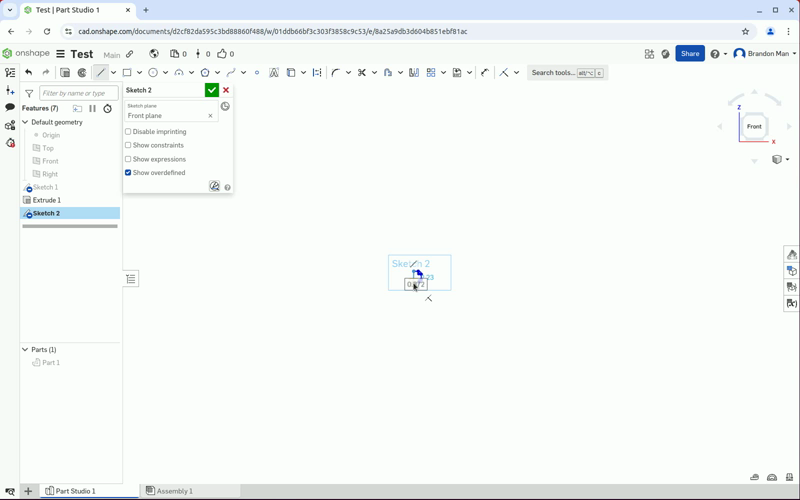
mouse_move(415, 276)
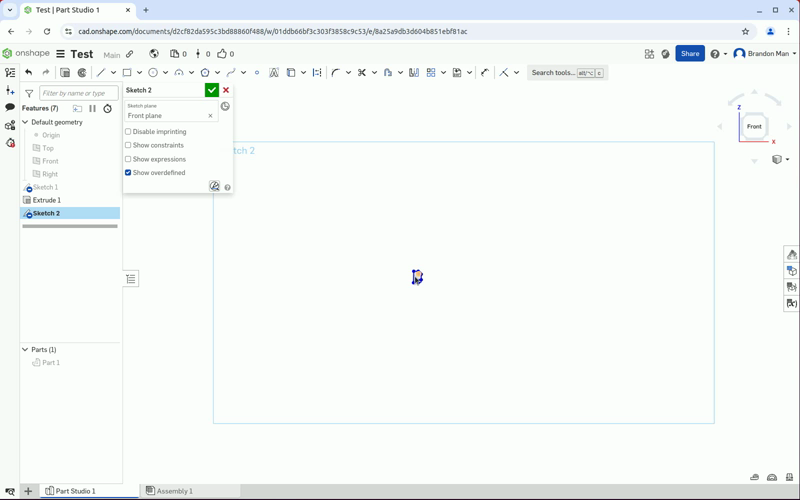
scroll(6)
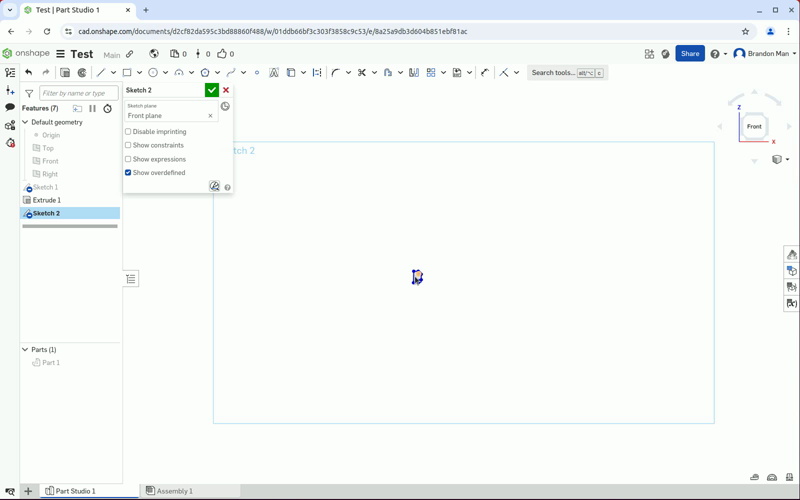
scroll(6)
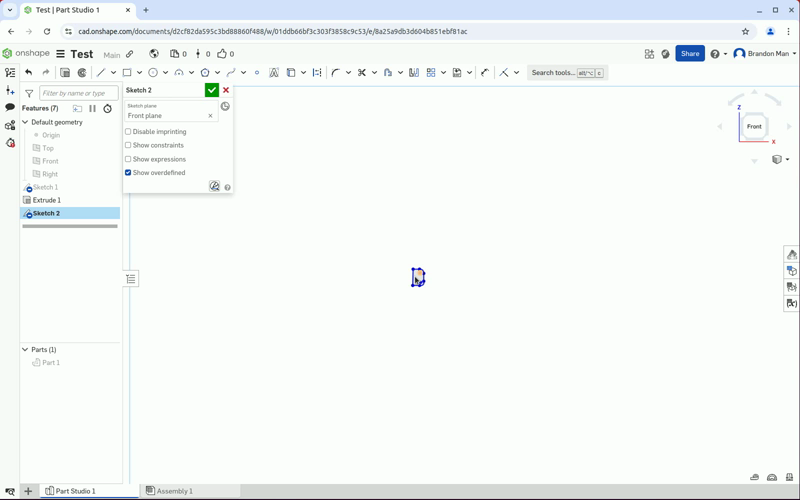
scroll(6)
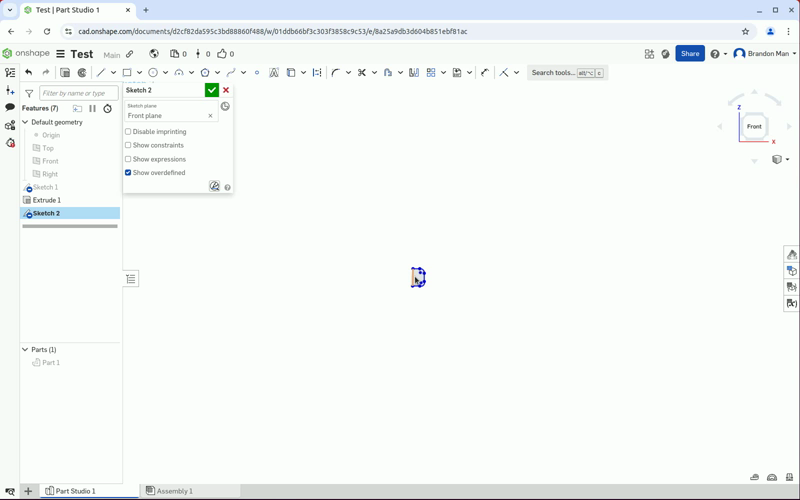
scroll(6)
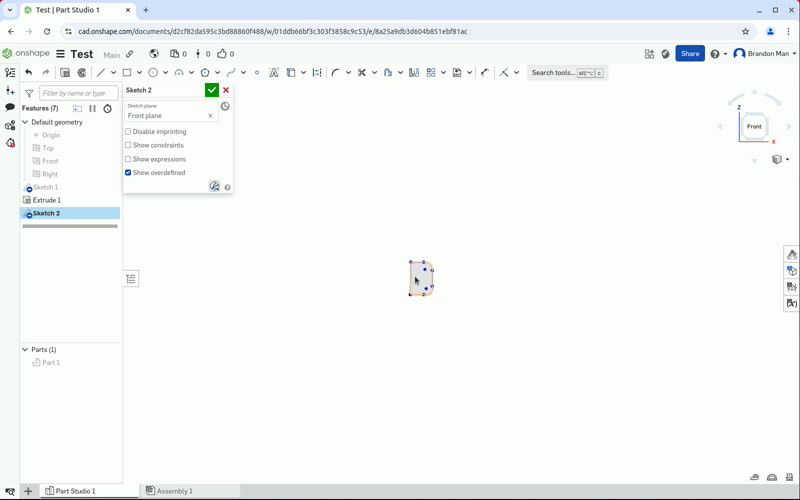
scroll(6)
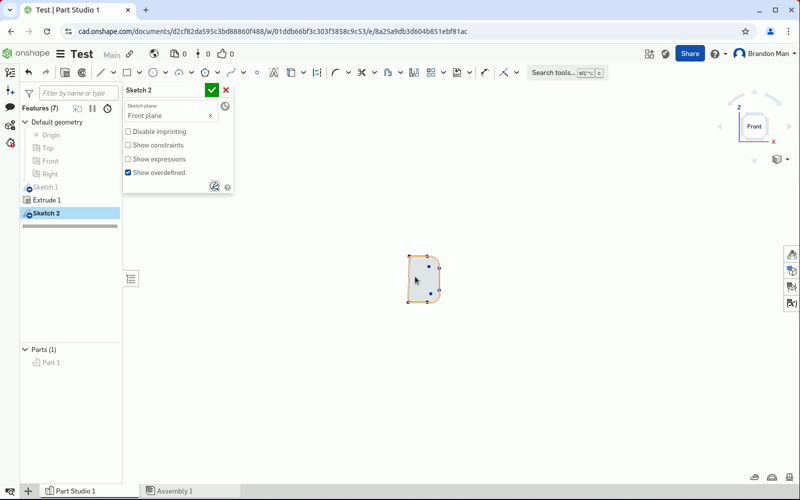
scroll(6)
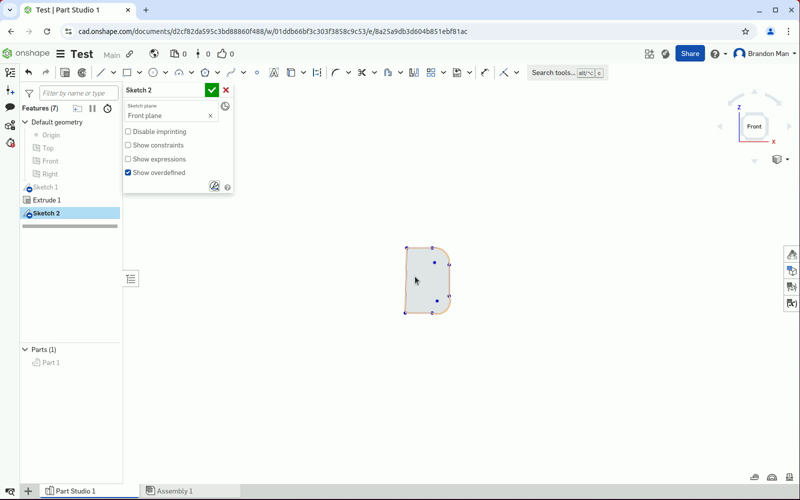
scroll(6)
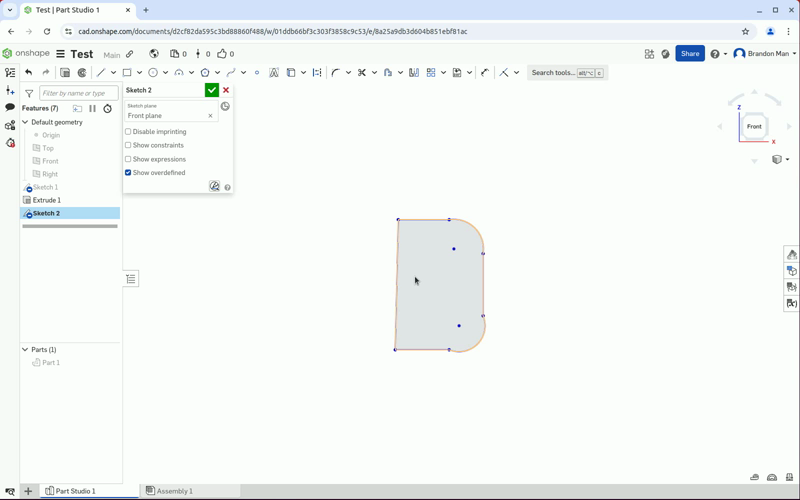
click(415, 276)
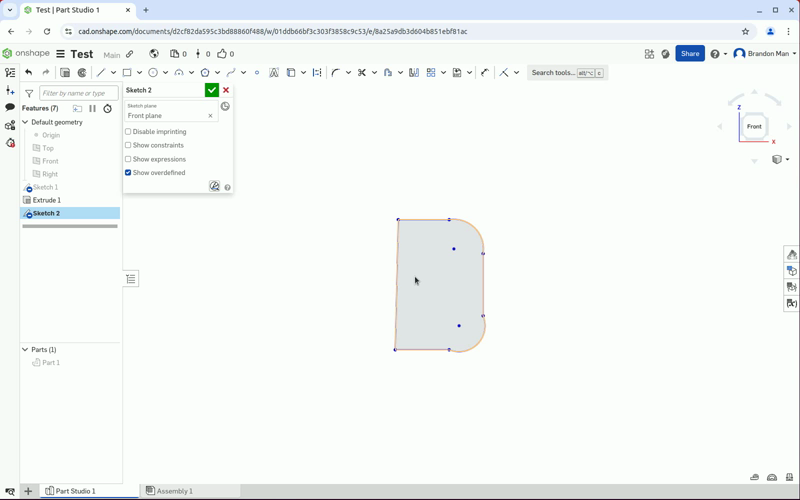
scroll(-6)
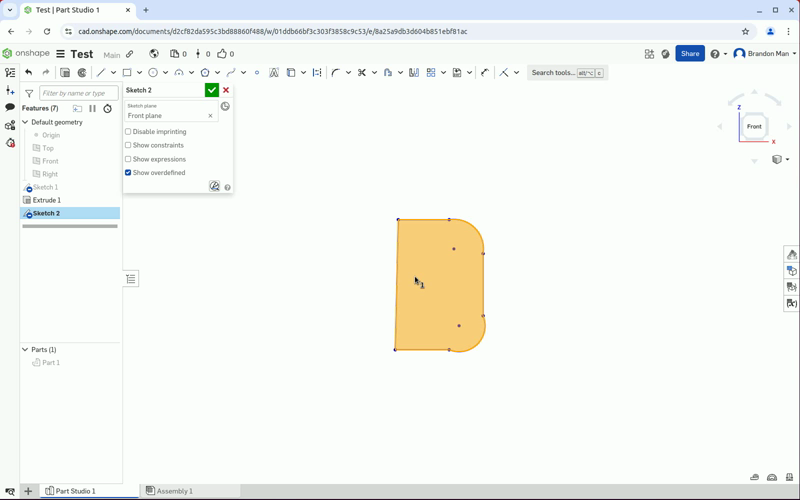
scroll(-6)
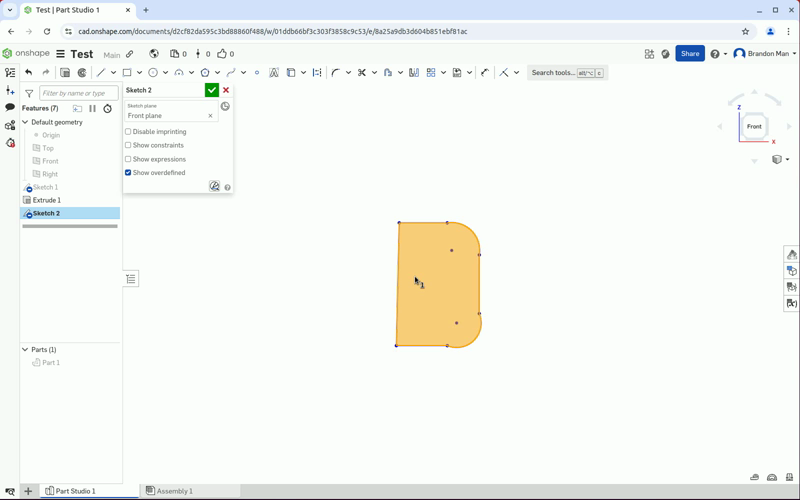
scroll(-6)
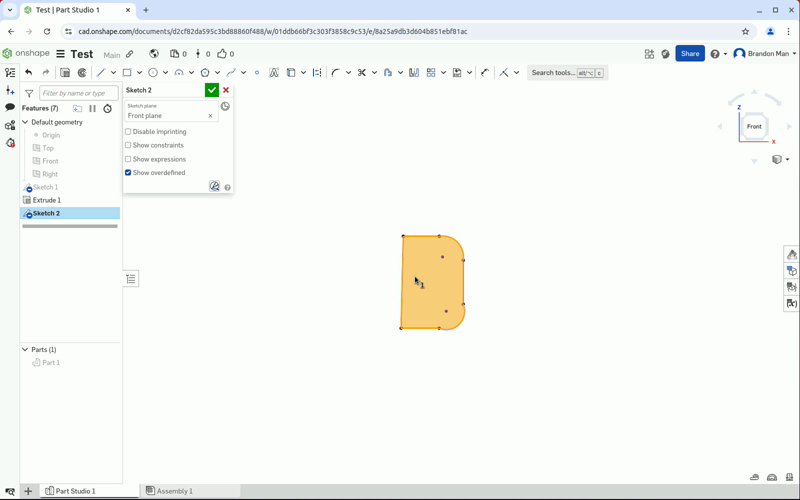
scroll(-6)
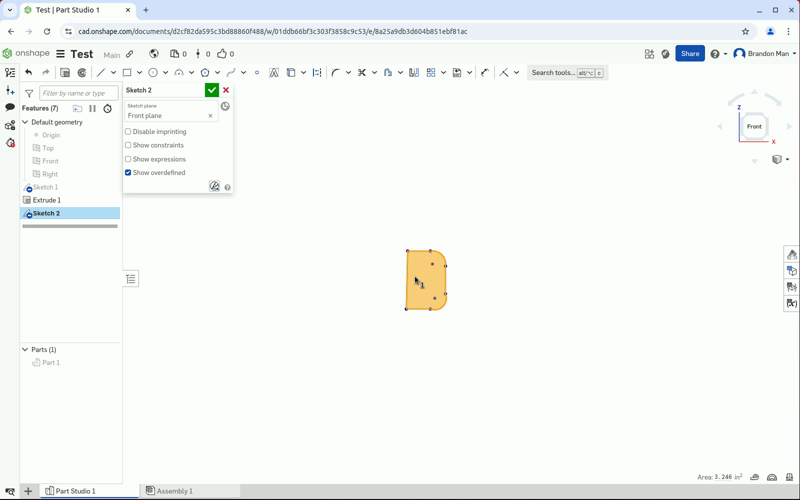
scroll(-6)
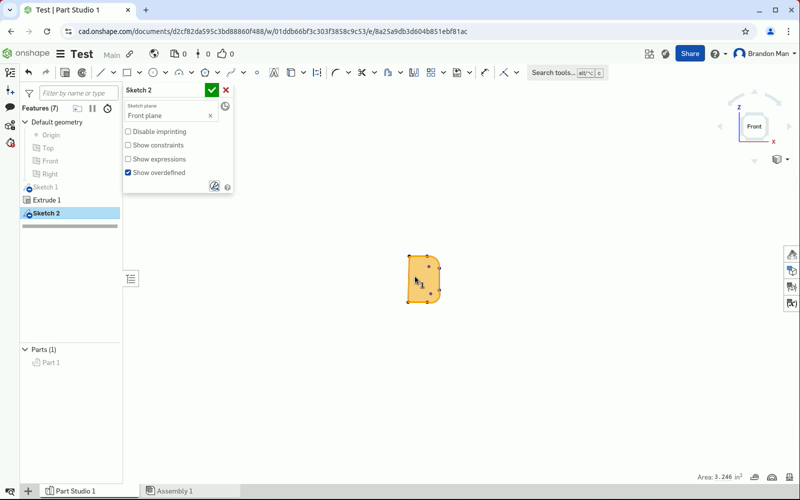
scroll(-6)
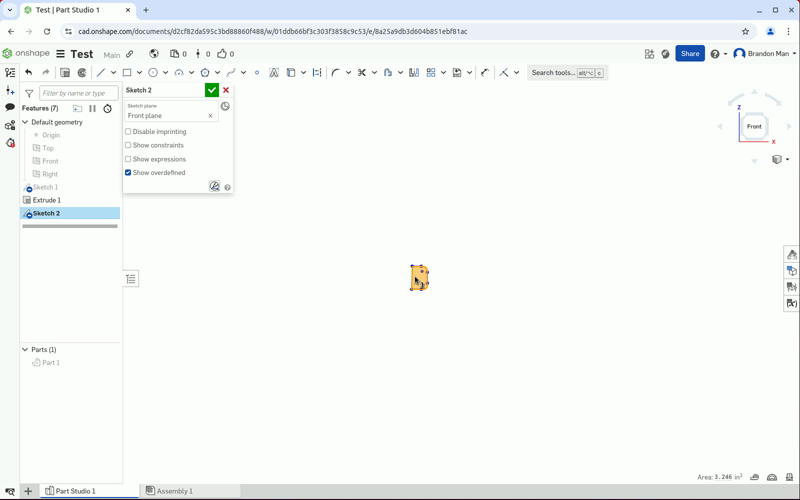
scroll(-6)
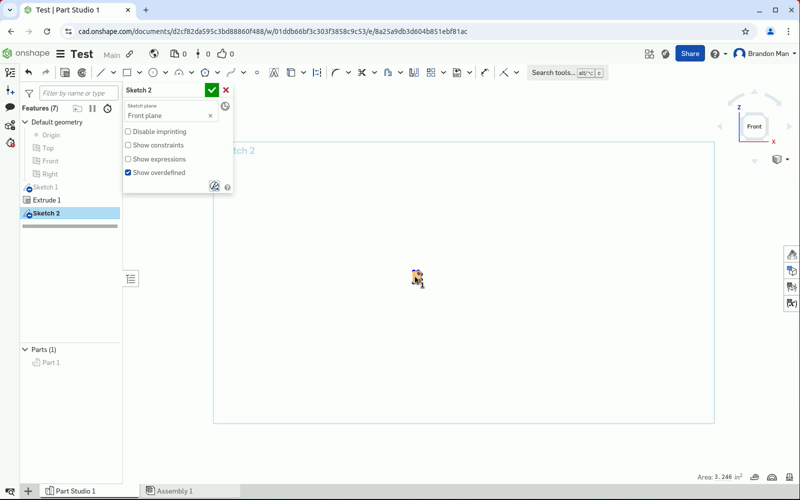
mouse_move(73, 352)
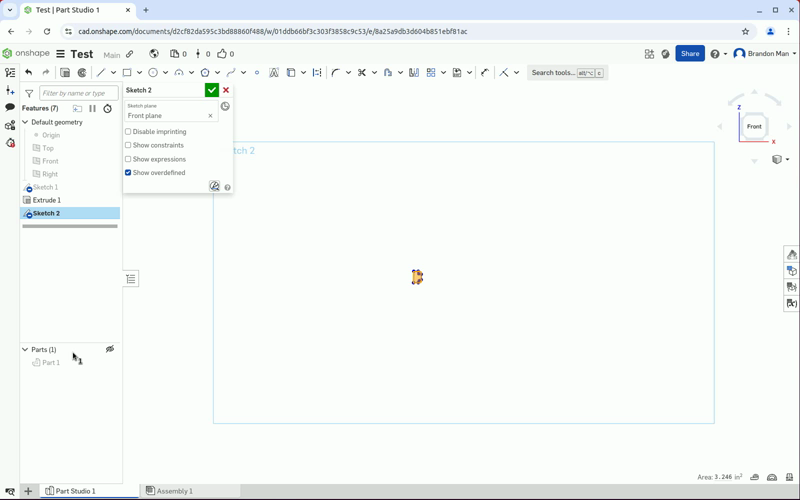
key(shift+y)
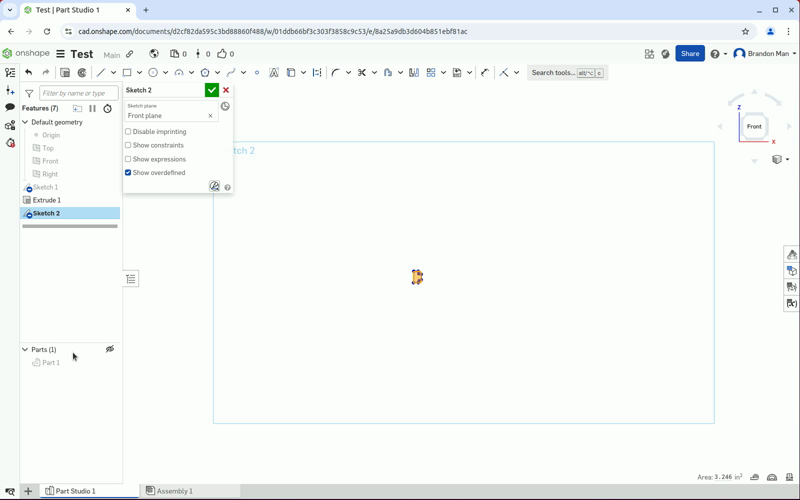
key(shift+e)
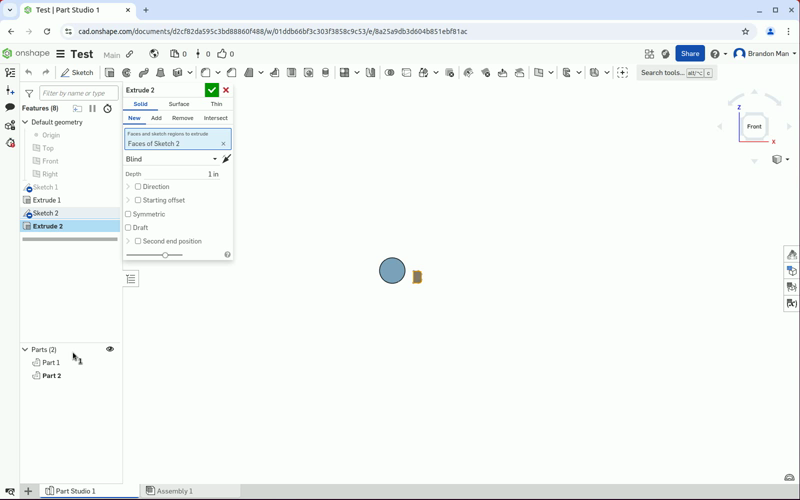
mouse_move(143, 106)
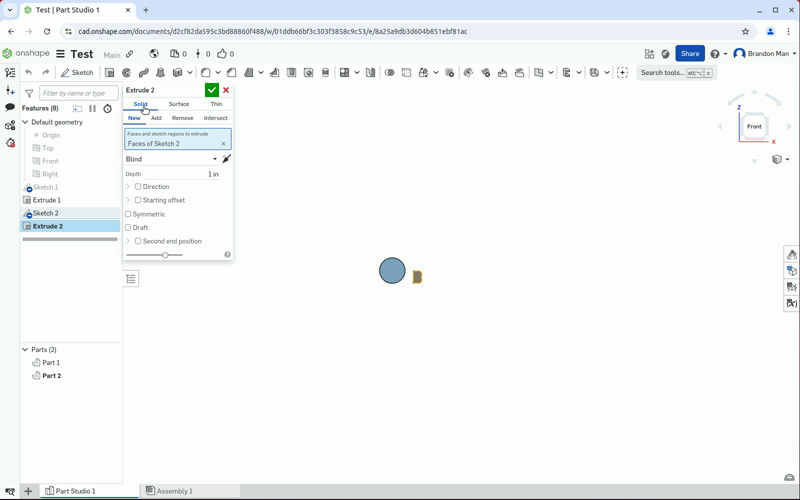
click(143, 106)
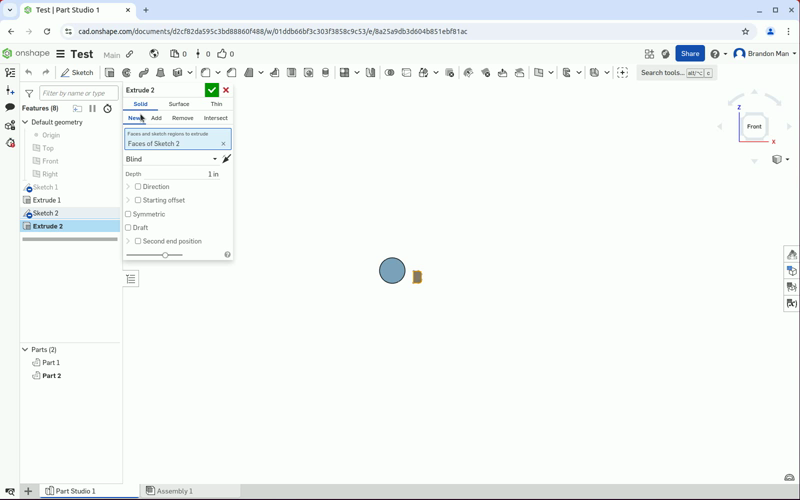
mouse_move(137, 120)
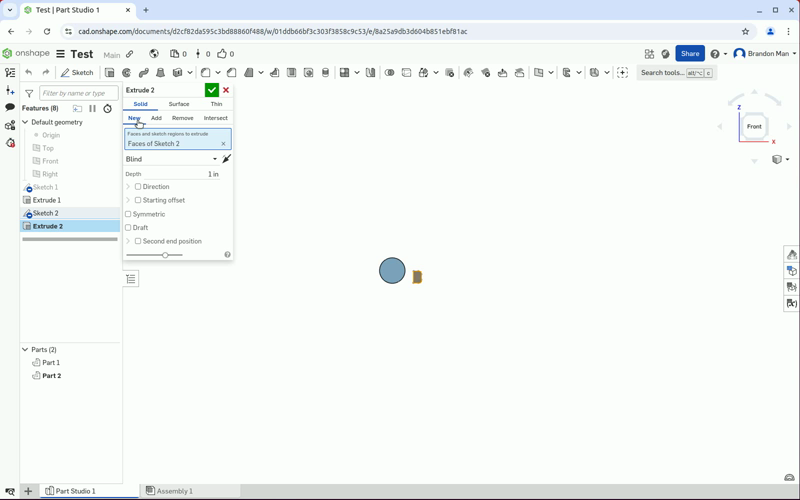
click(137, 120)
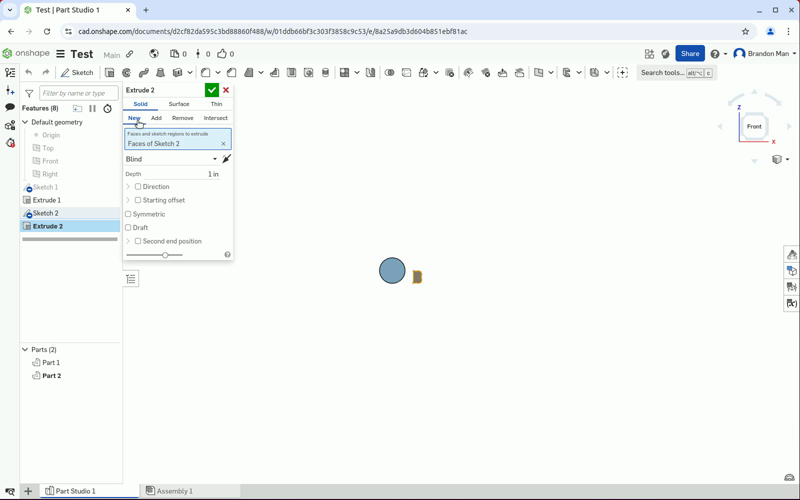
key(tab, 4)
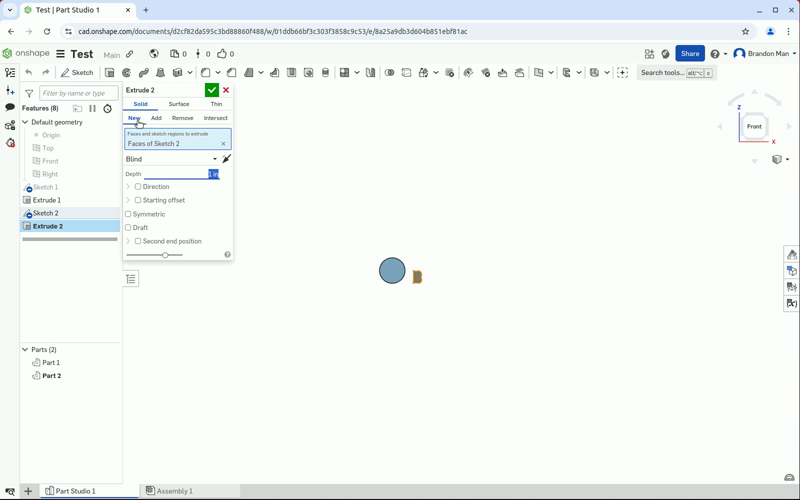
text(10.351)
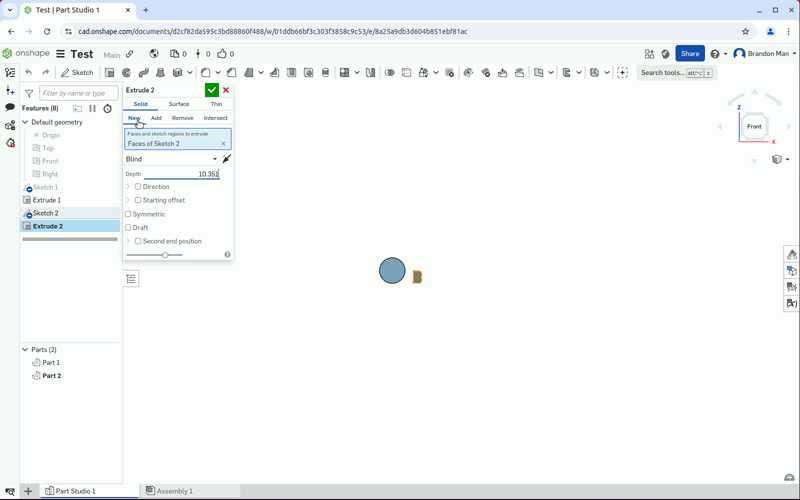
key(enter)
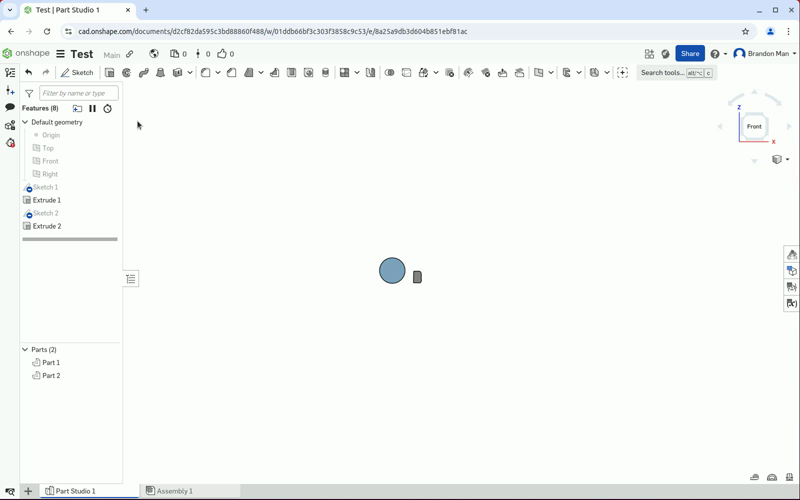
key(shift+h)
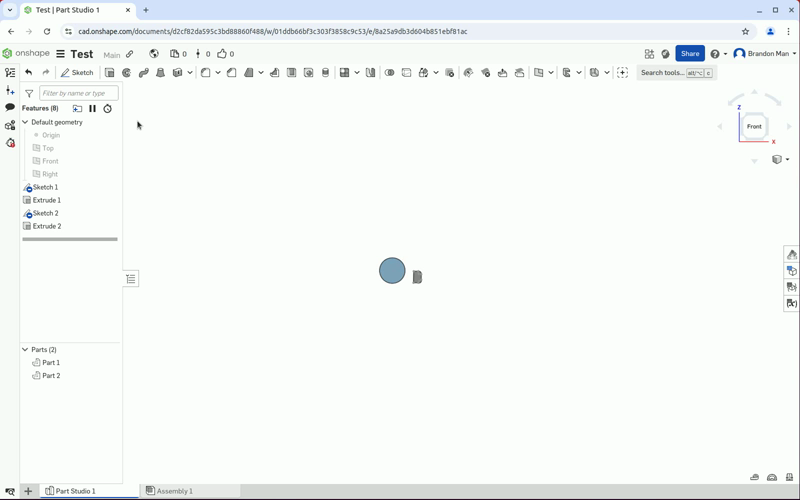
key(shift+h)
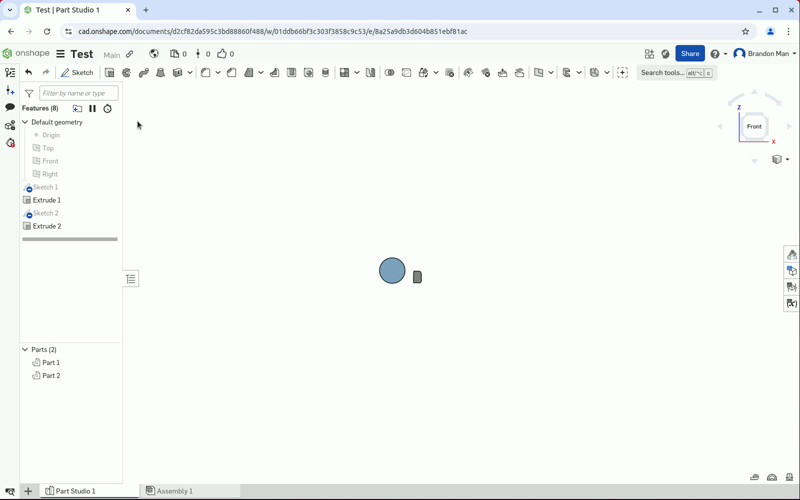
mouse_move(73, 189)
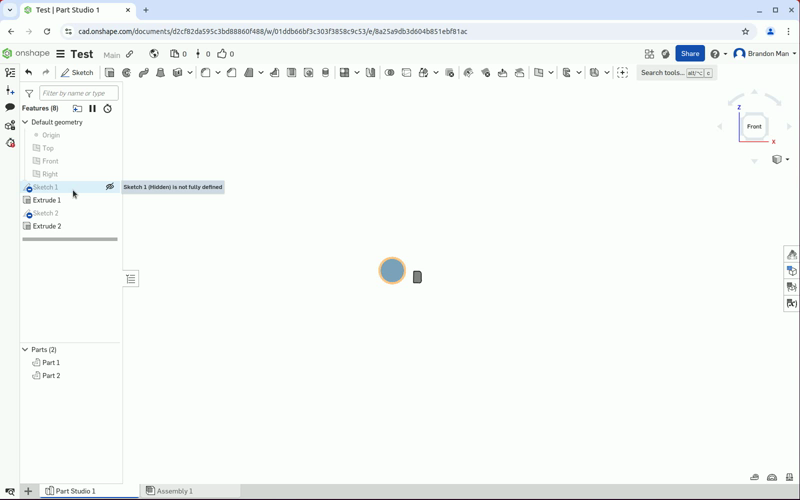
click(73, 189)
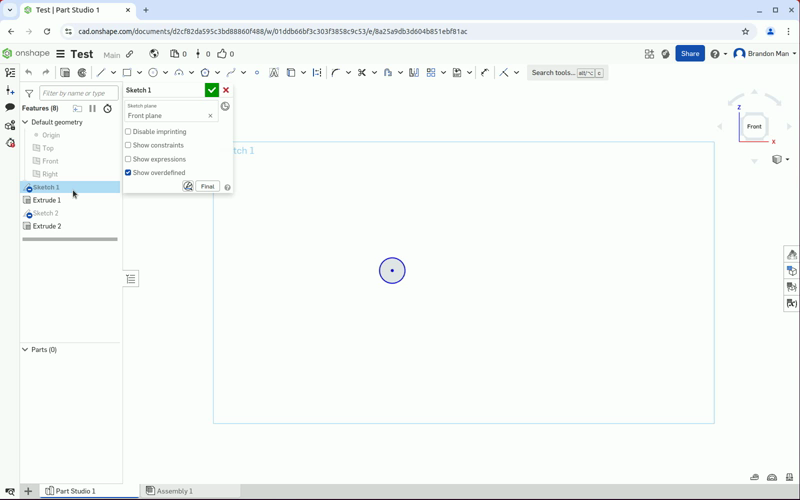
mouse_move(229, 92)
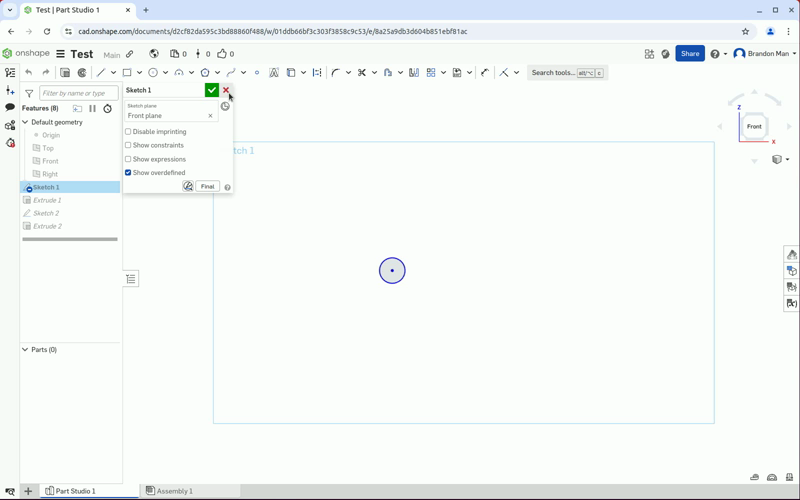
click(229, 92)
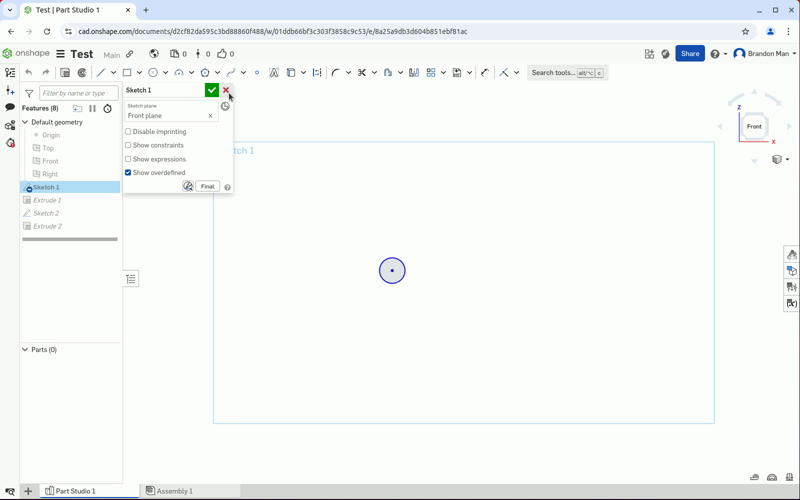
key(shift+s)
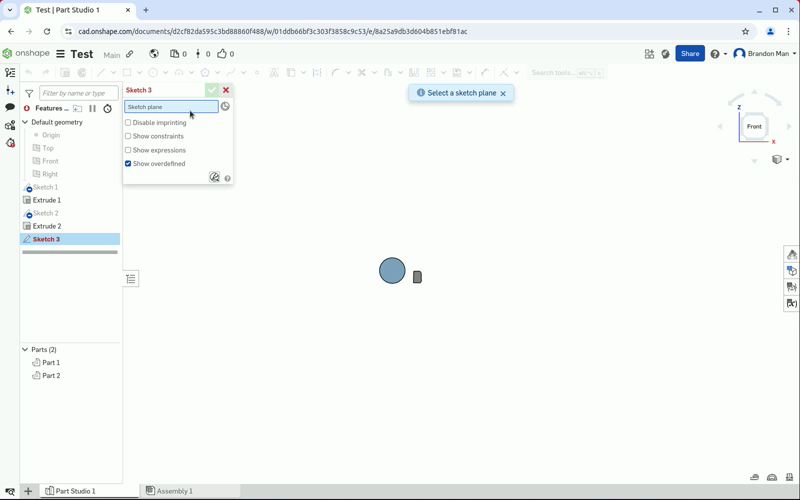
mouse_move(73, 163)
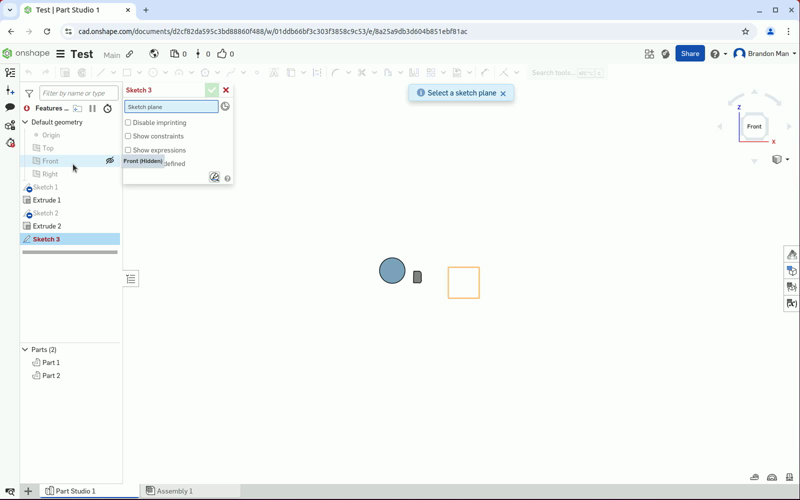
click(73, 163)
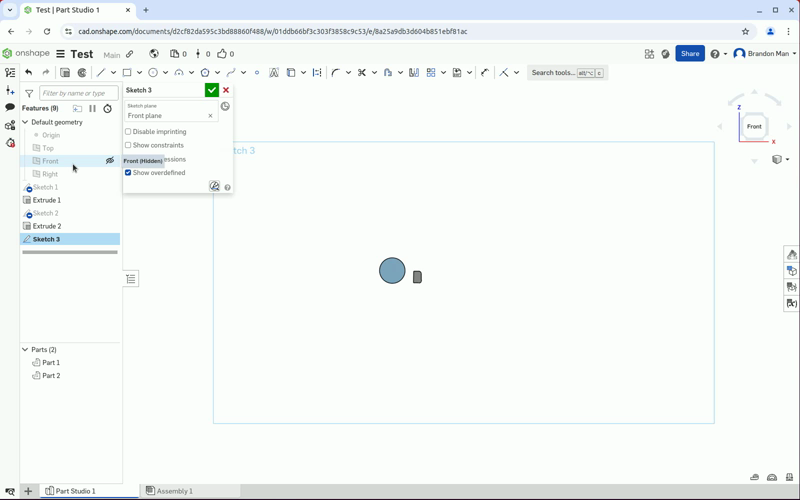
mouse_move(73, 352)
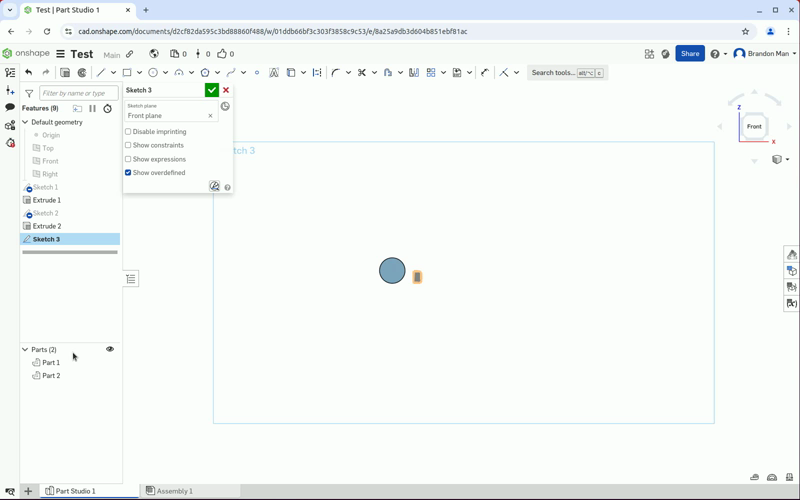
key(y)
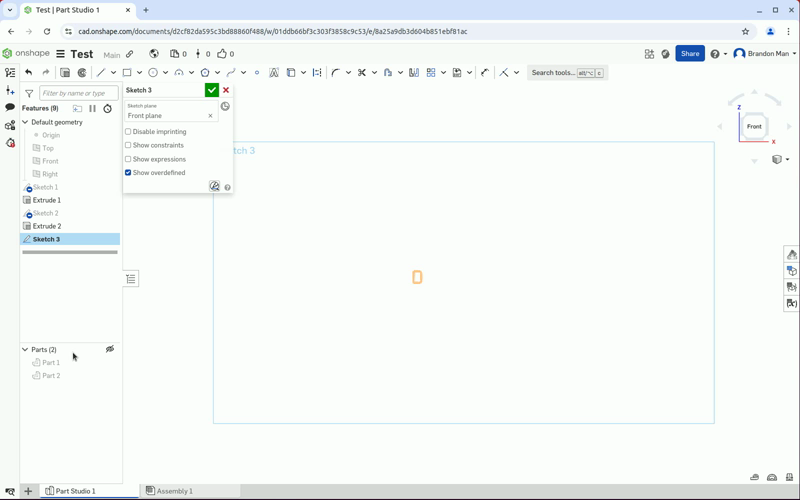
key(l)
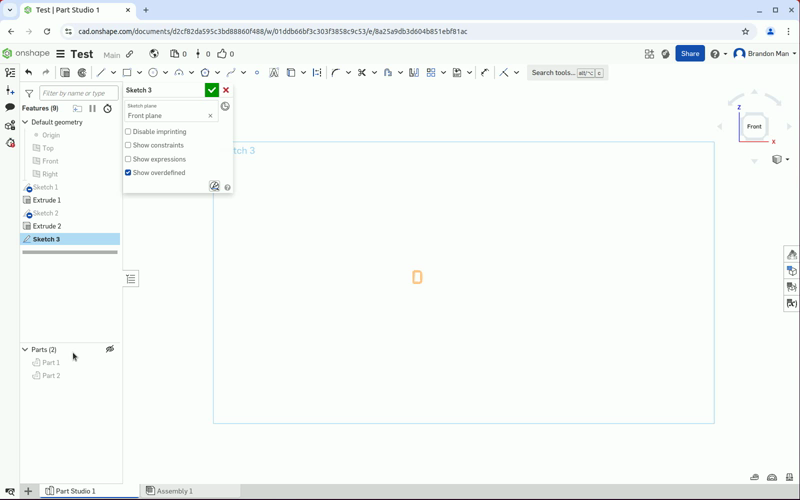
key_down(shift)
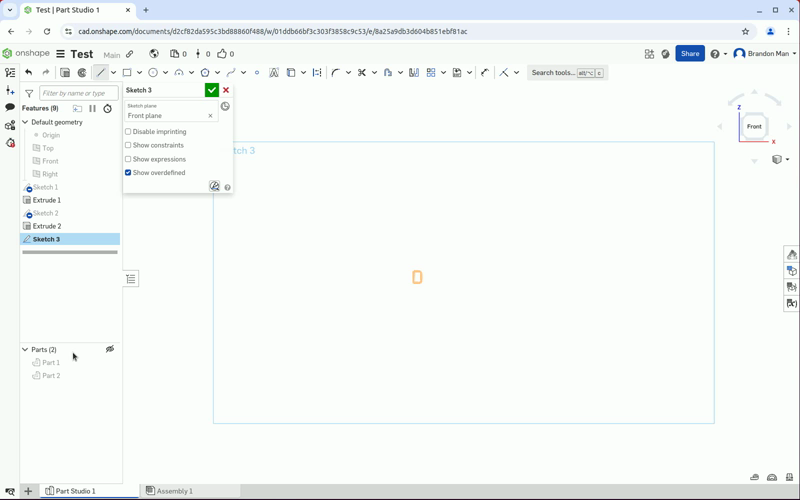
mouse_move(426, 261)
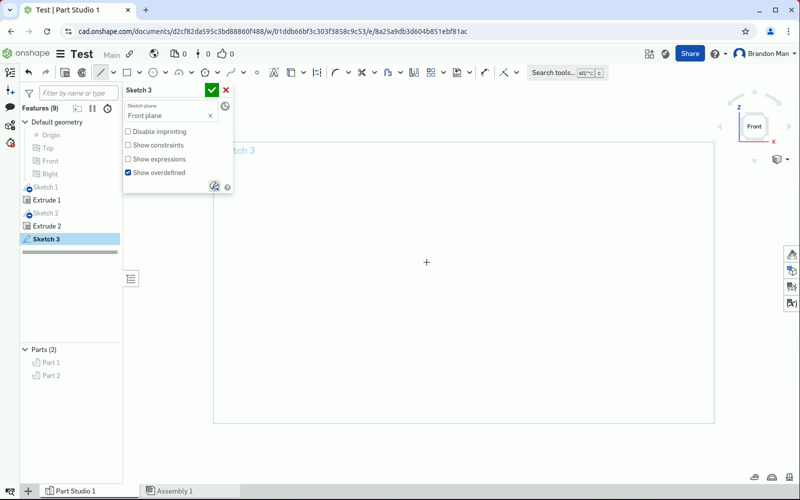
click(426, 261)
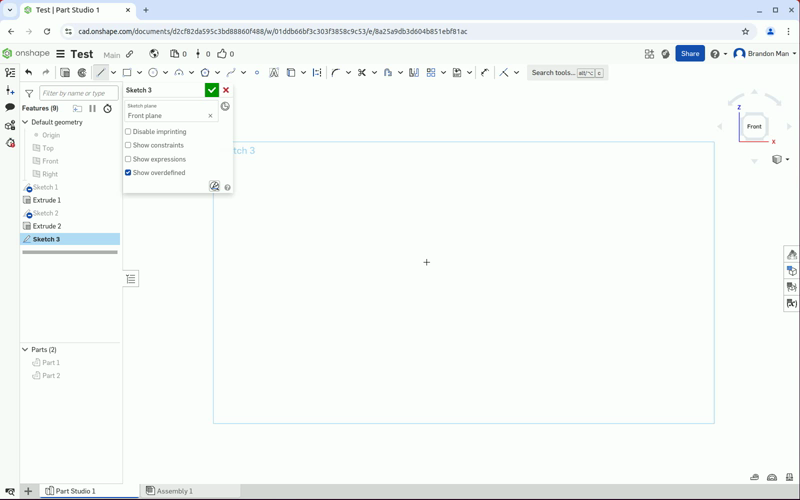
key_up(shift)
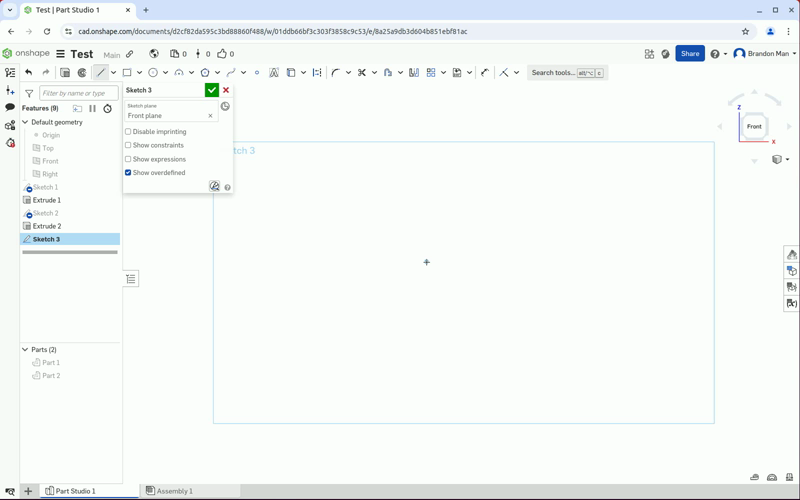
key_down(shift)
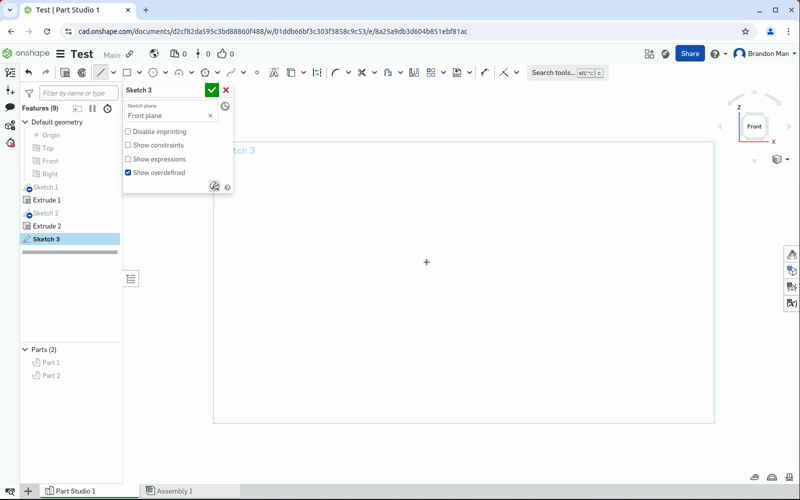
mouse_move(456, 261)
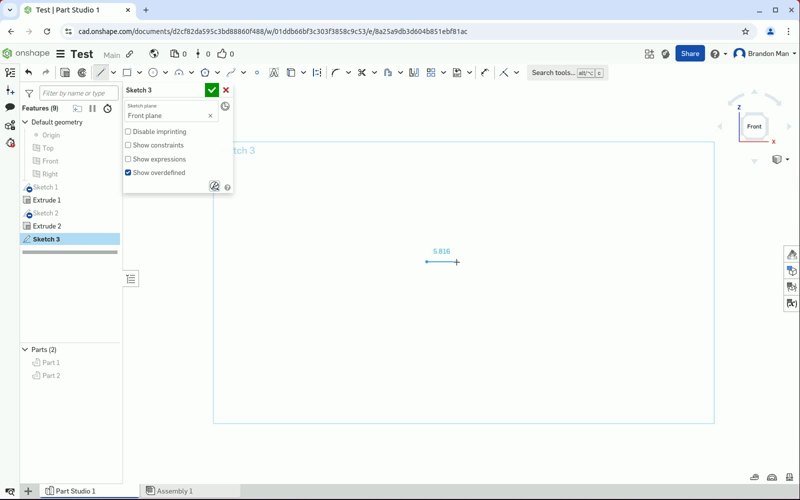
mouse_move(429, 261)
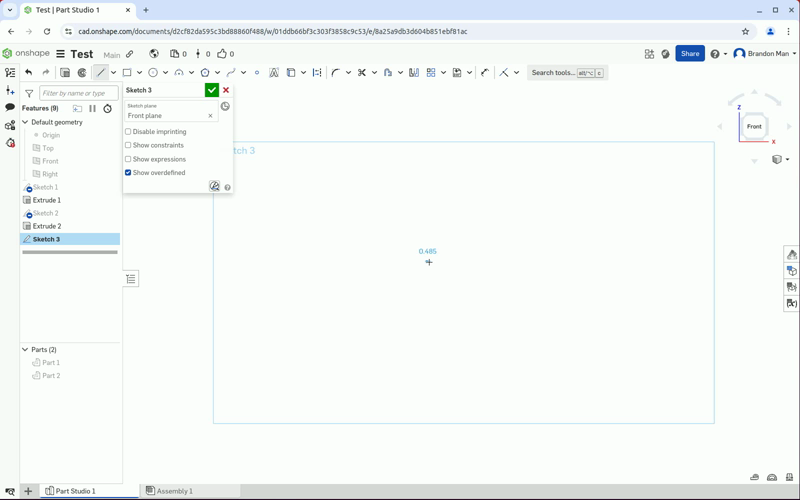
scroll(6)
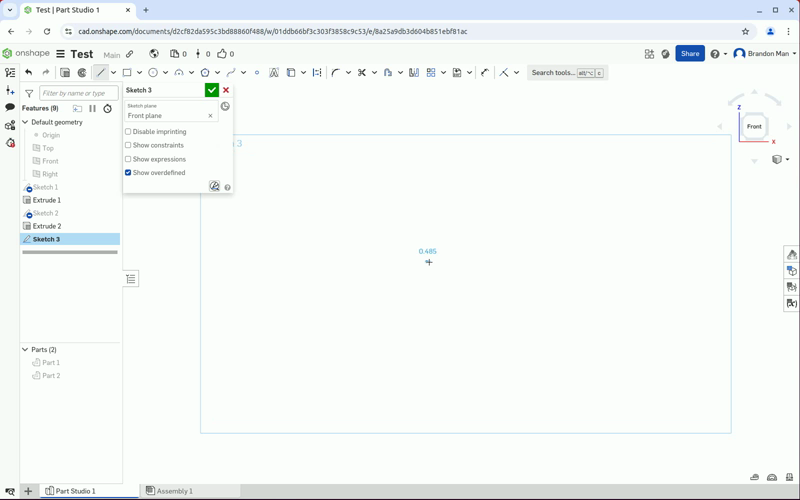
scroll(6)
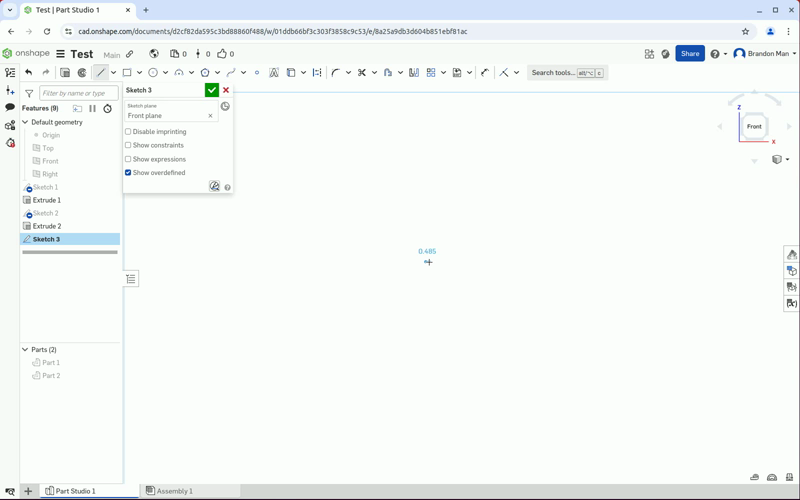
scroll(6)
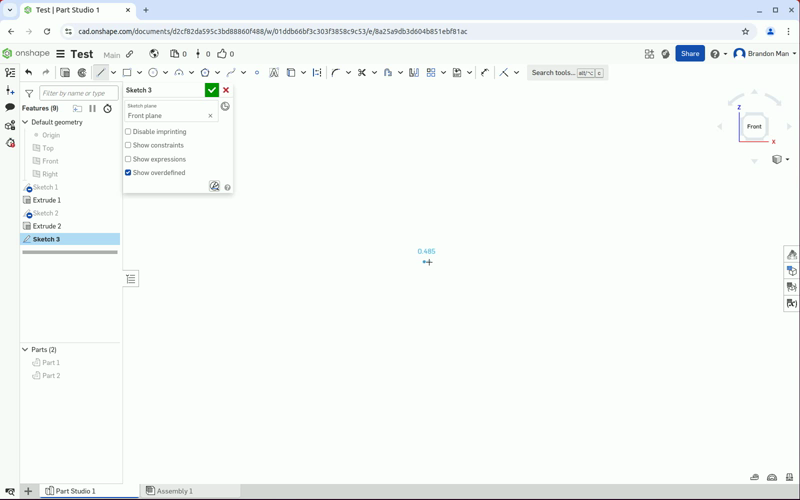
scroll(6)
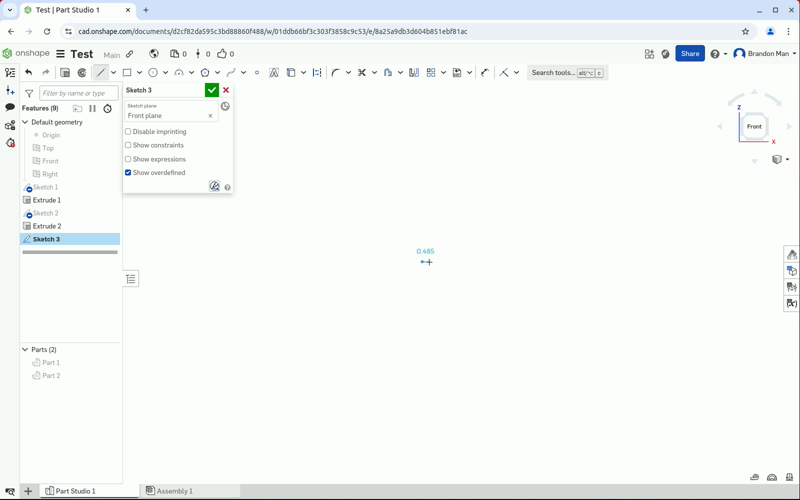
scroll(6)
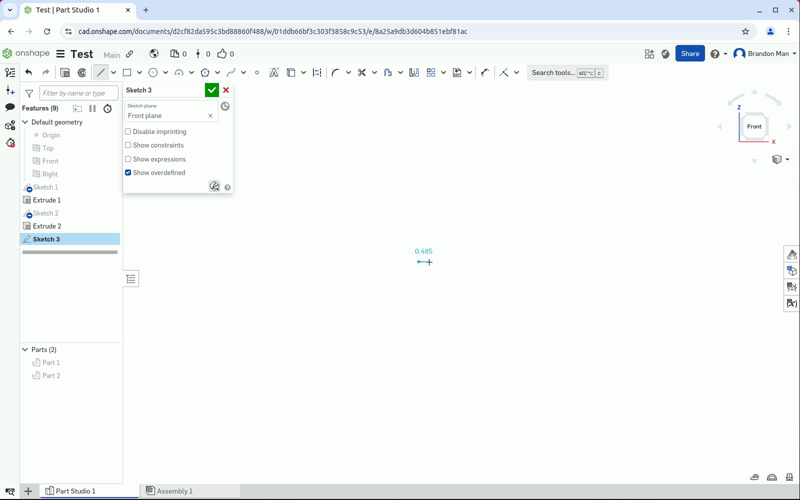
scroll(6)
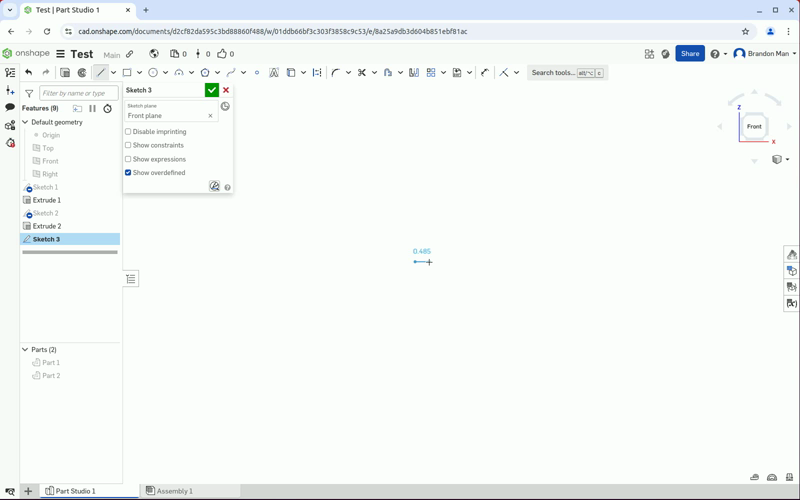
scroll(6)
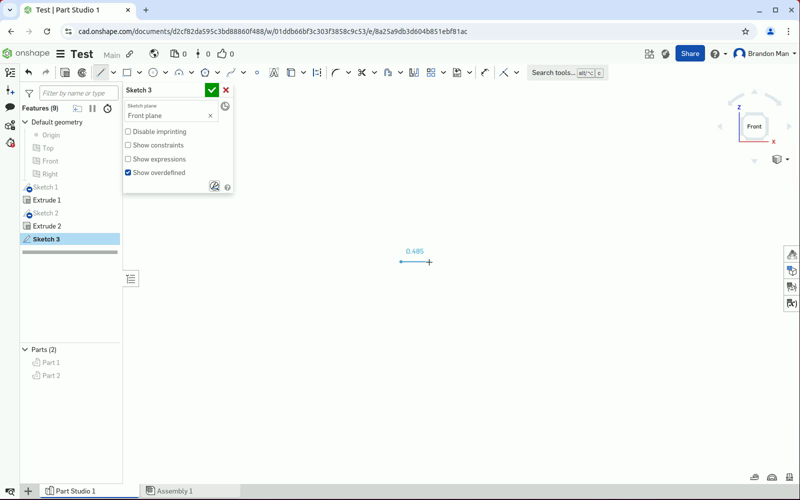
click(429, 261)
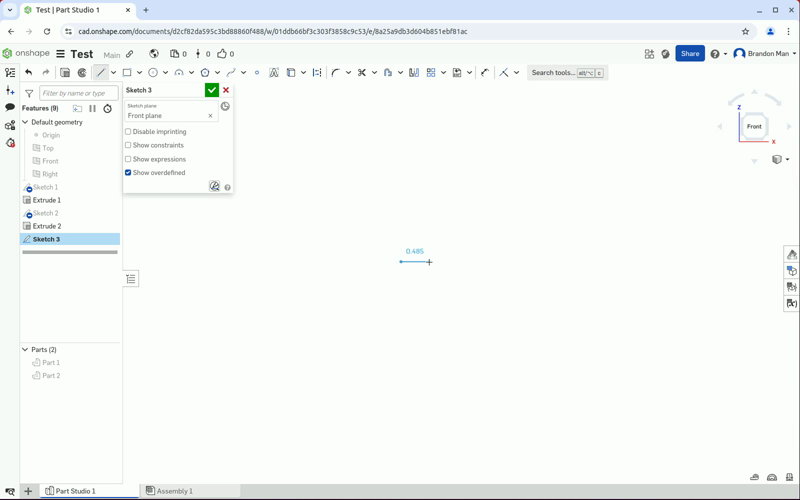
scroll(-6)
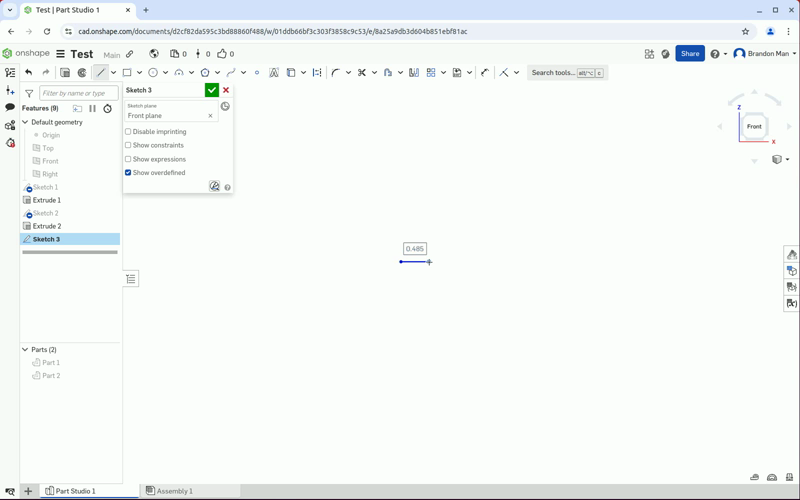
scroll(-6)
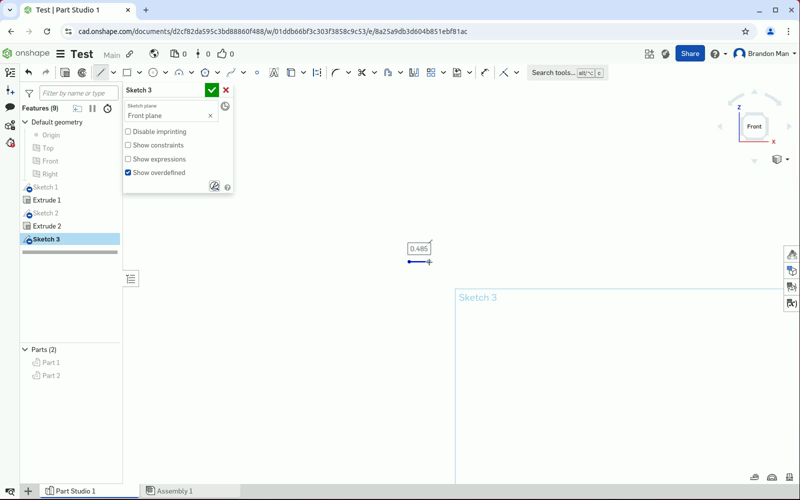
scroll(-6)
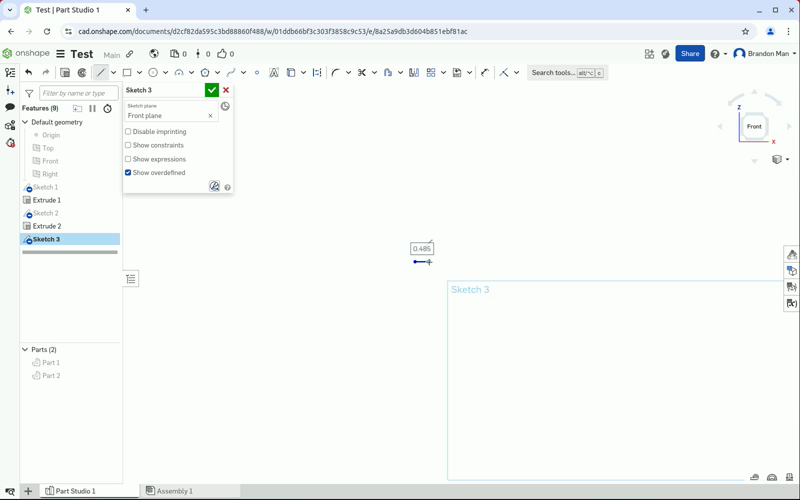
scroll(-6)
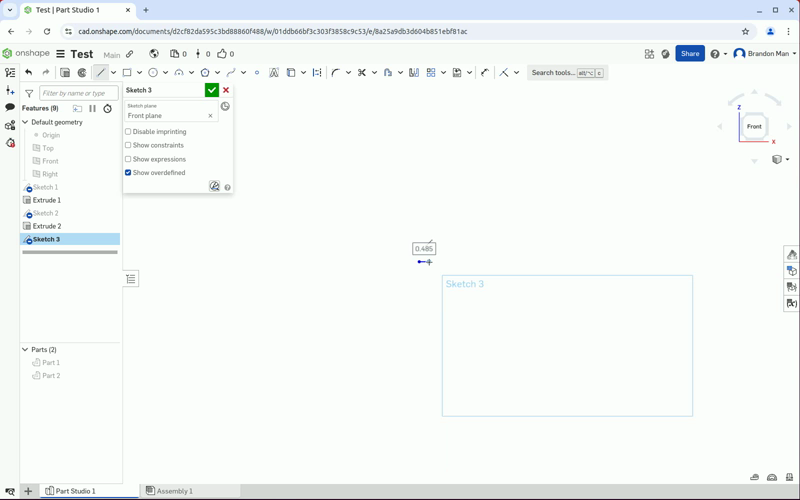
scroll(-6)
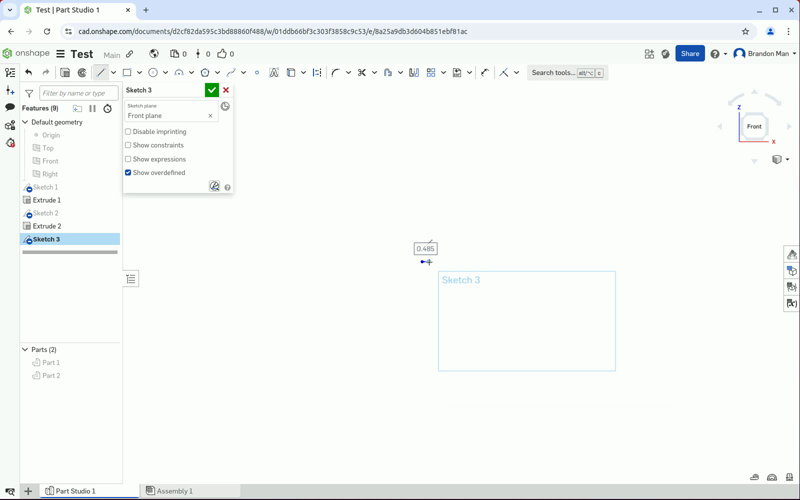
scroll(-6)
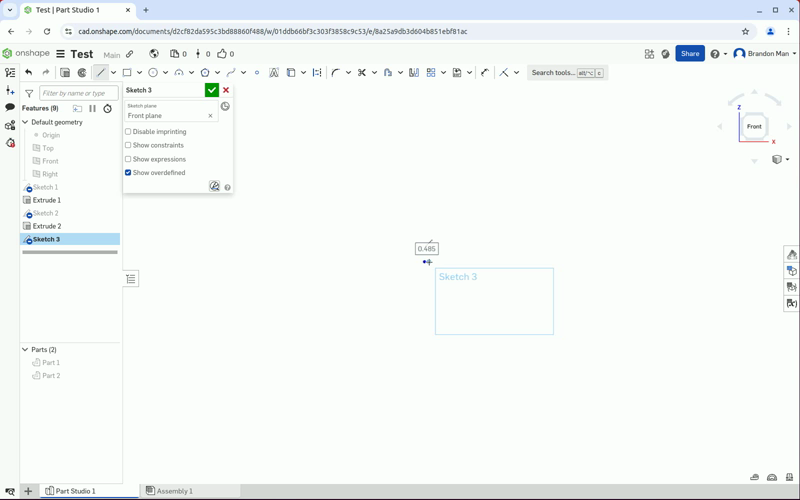
scroll(-6)
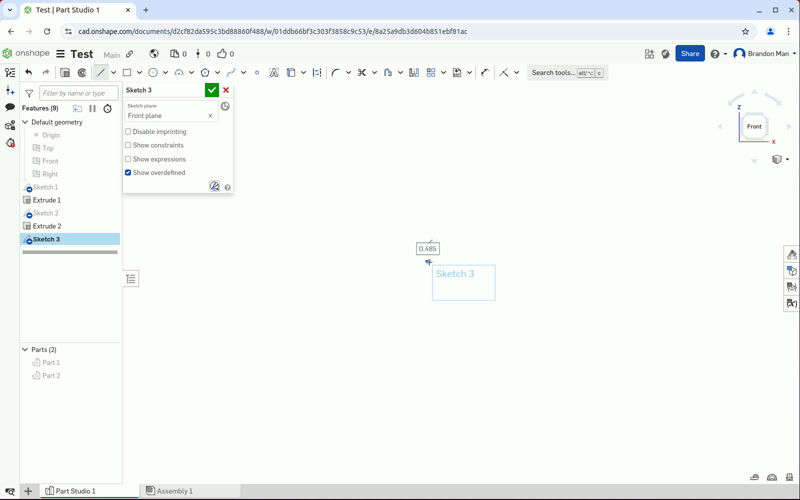
key_up(shift)
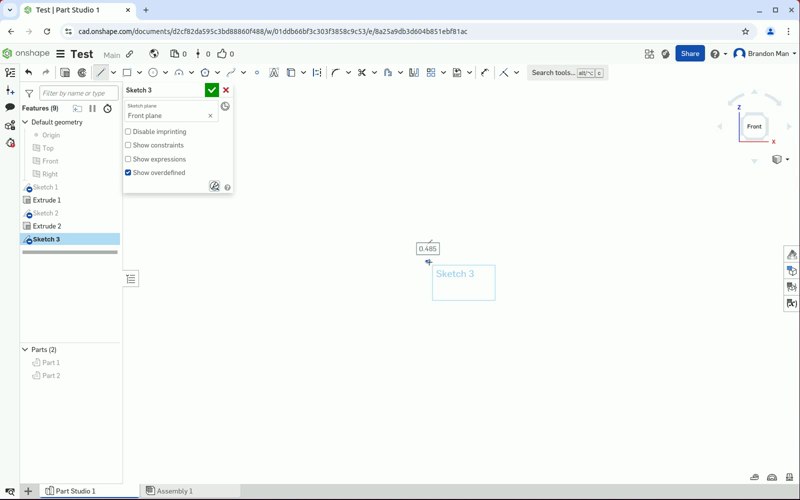
key_down(shift)
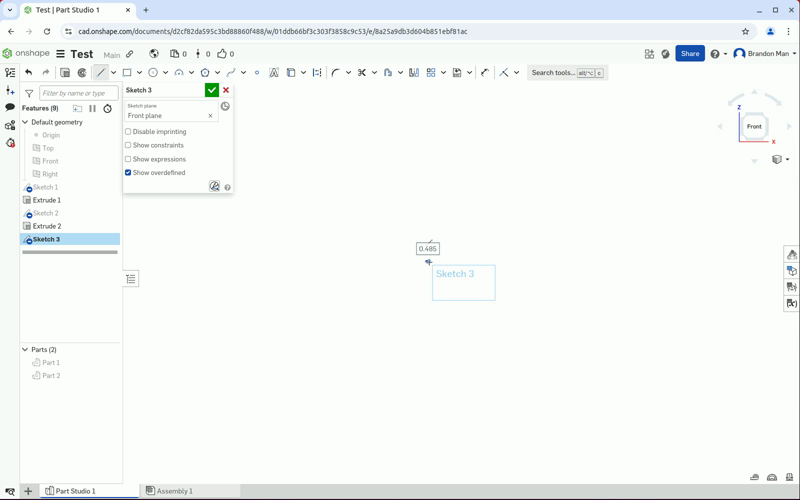
mouse_move(429, 183)
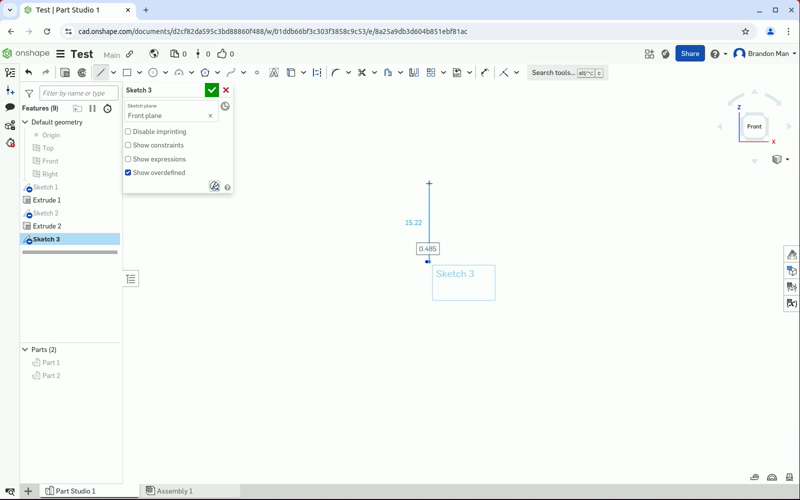
click(429, 183)
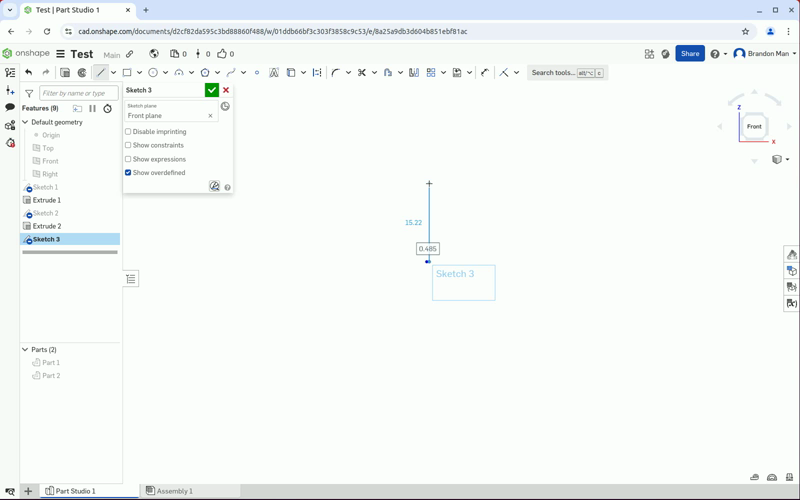
key_up(shift)
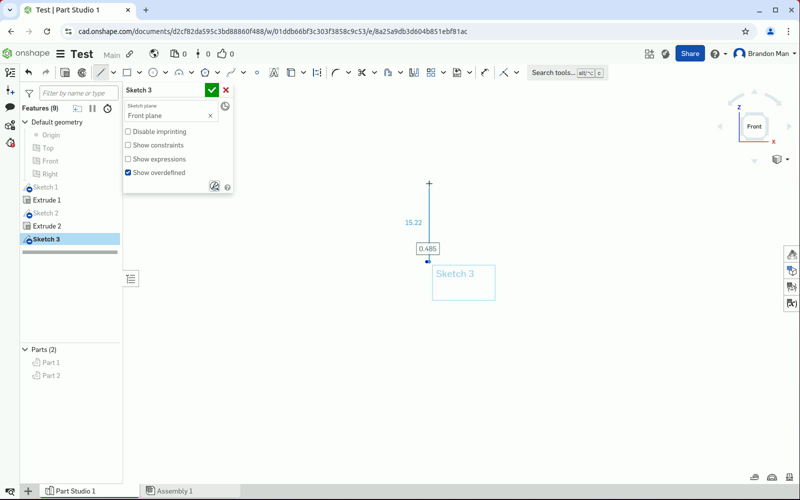
key_down(shift)
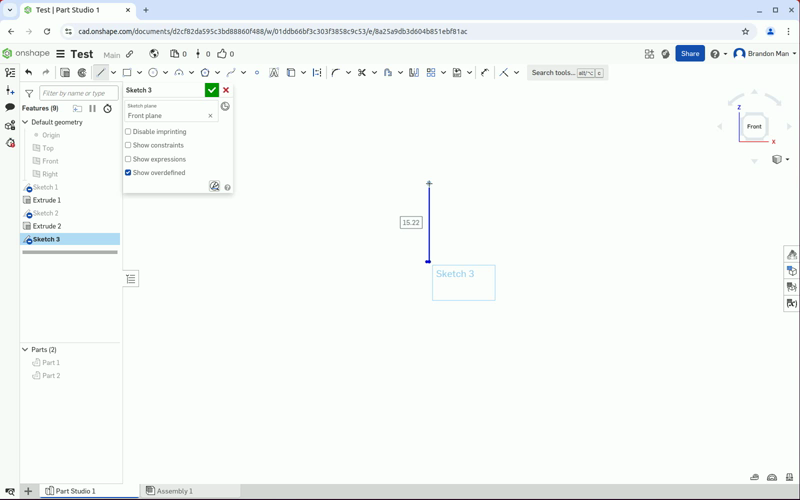
mouse_move(459, 183)
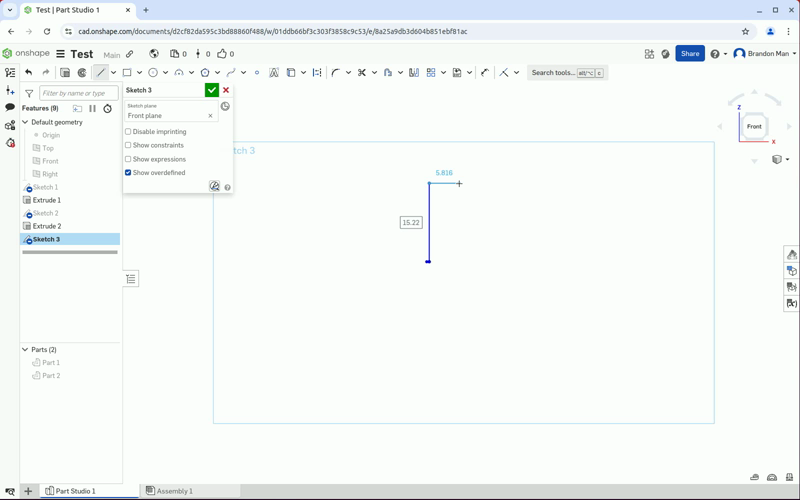
mouse_move(426, 183)
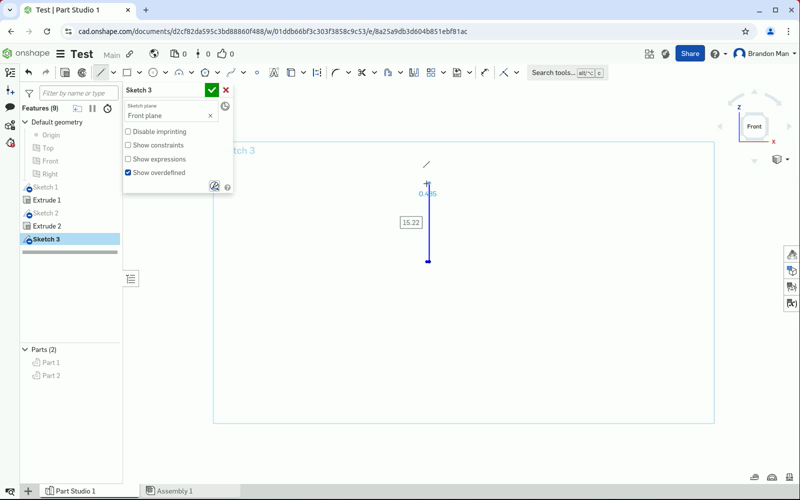
scroll(6)
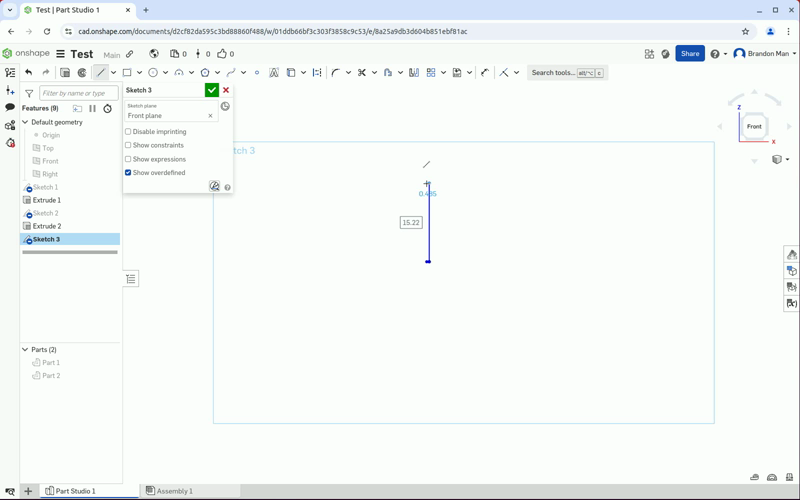
scroll(6)
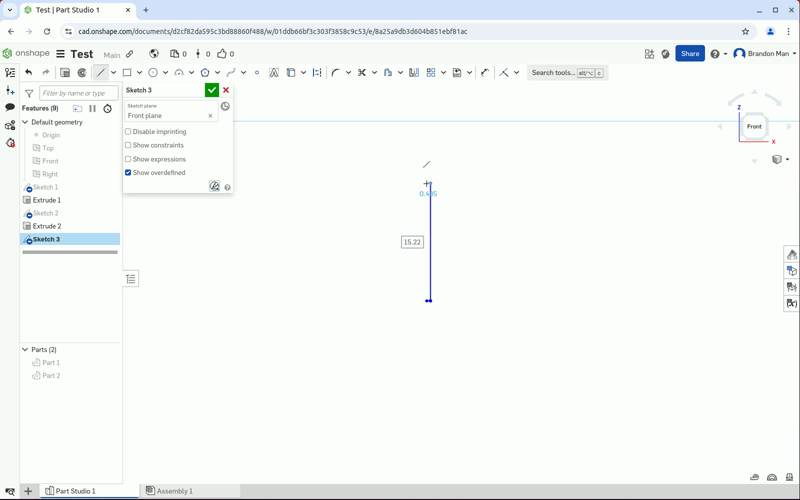
scroll(6)
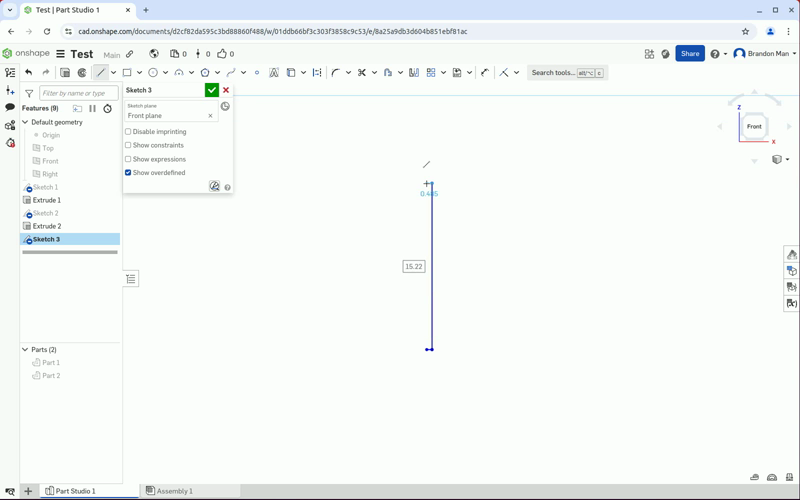
scroll(6)
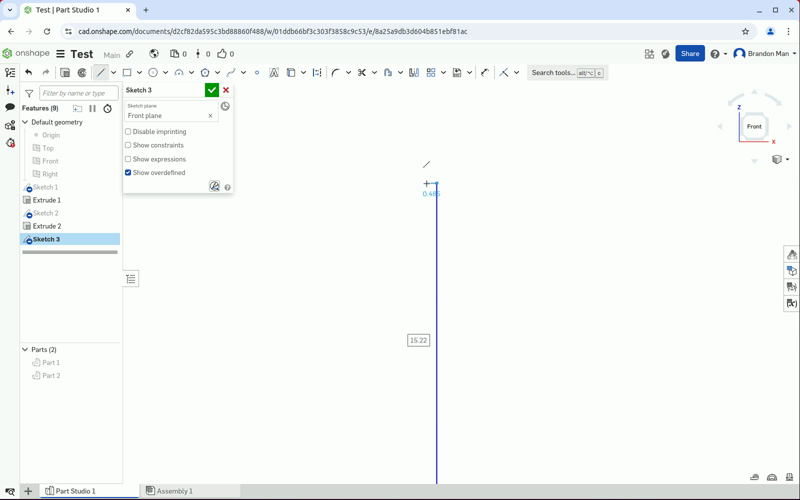
scroll(6)
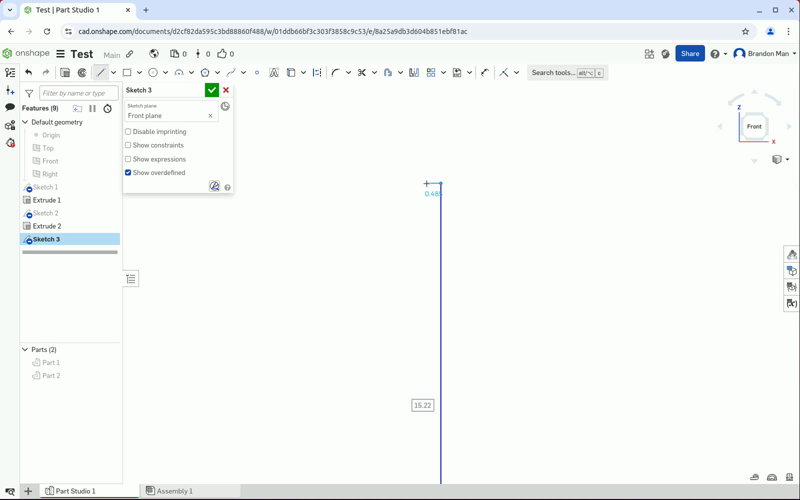
scroll(6)
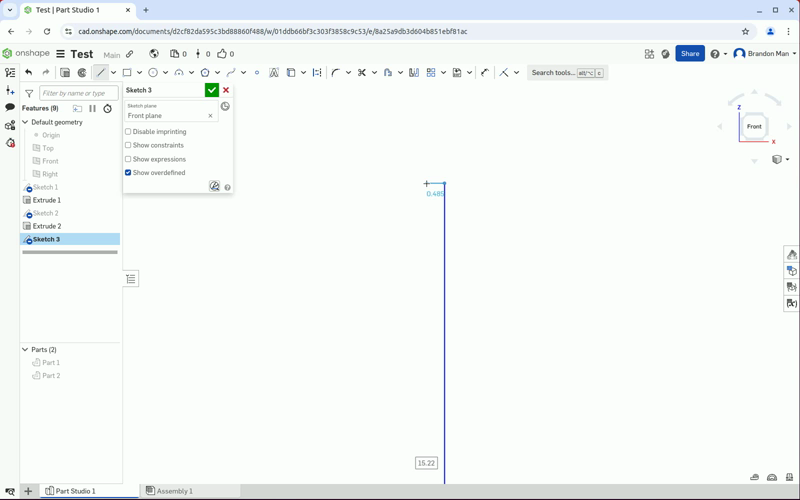
scroll(6)
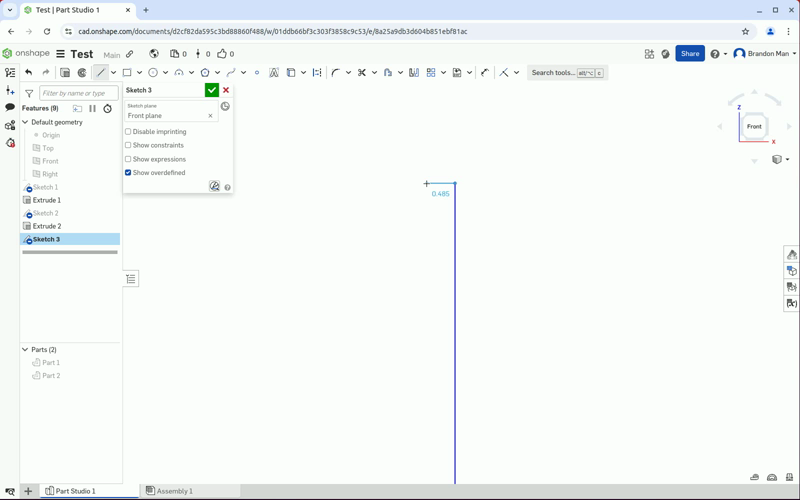
click(426, 183)
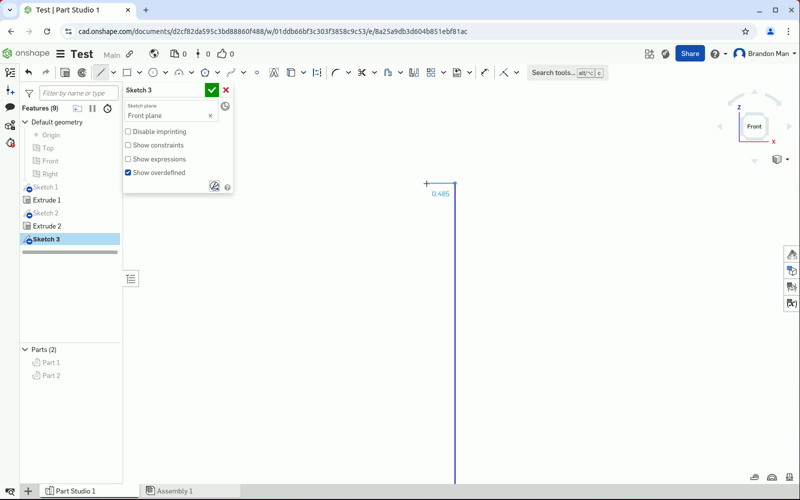
scroll(-6)
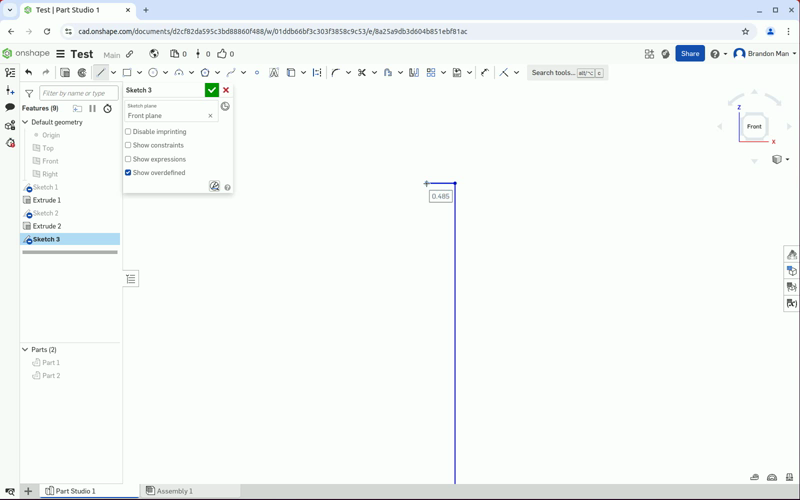
scroll(-6)
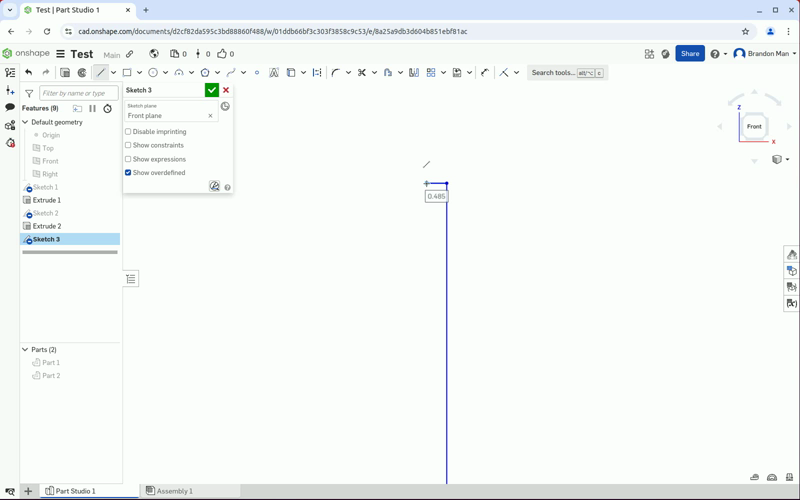
scroll(-6)
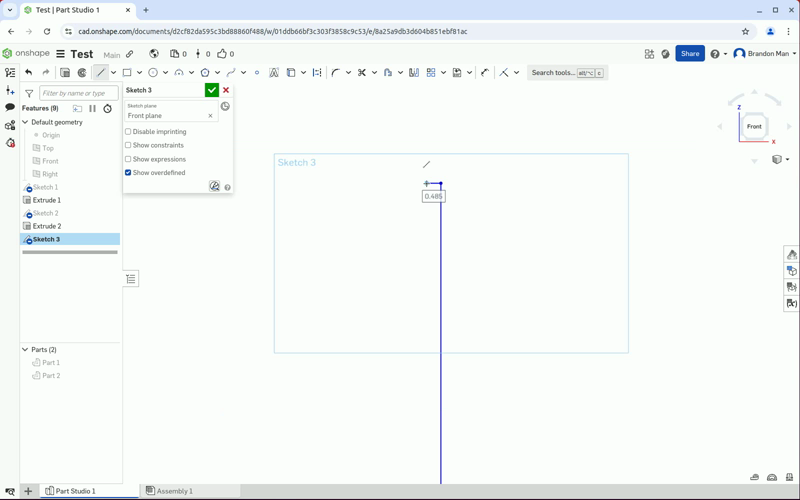
scroll(-6)
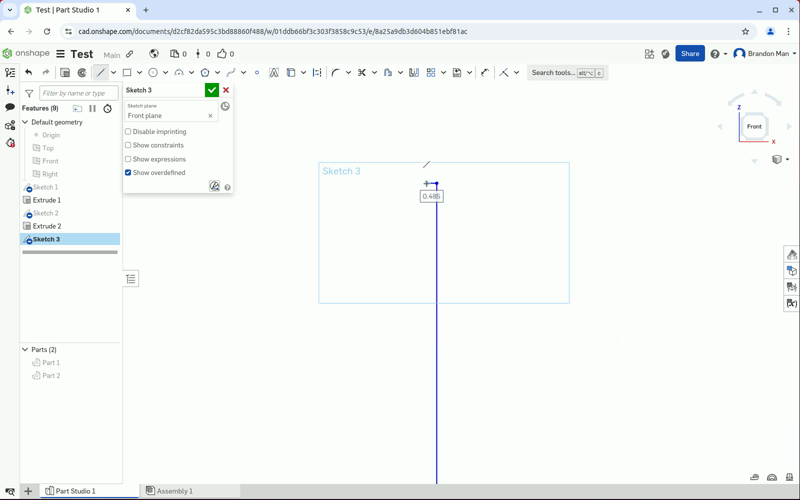
scroll(-6)
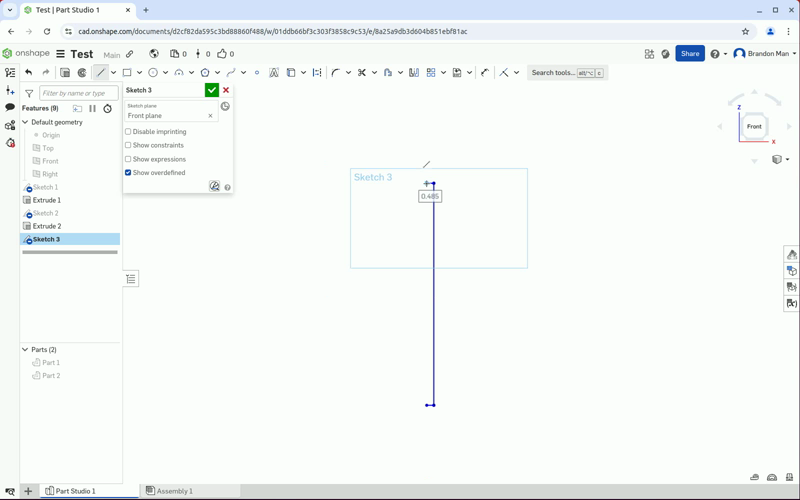
scroll(-6)
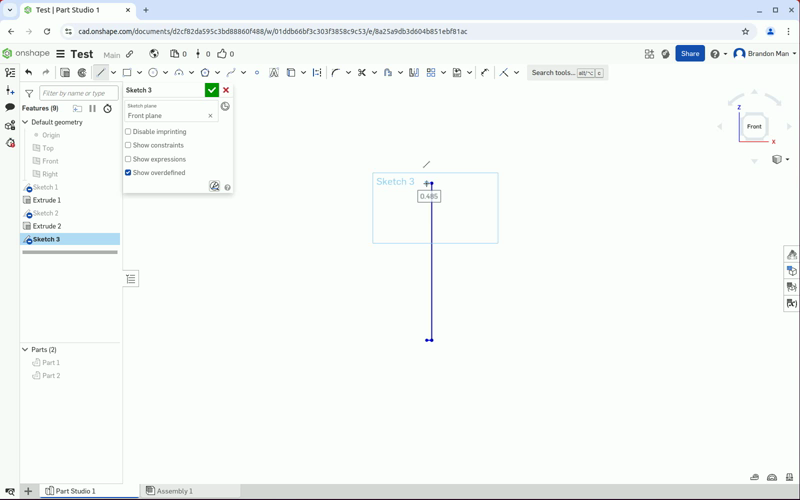
scroll(-6)
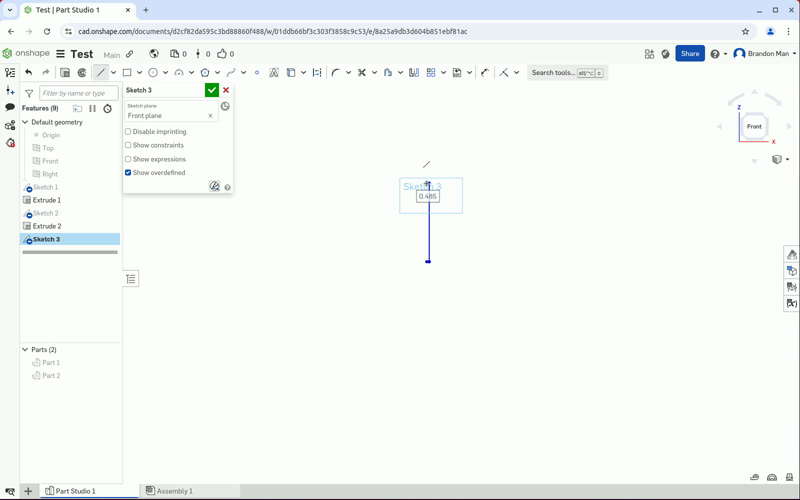
key_up(shift)
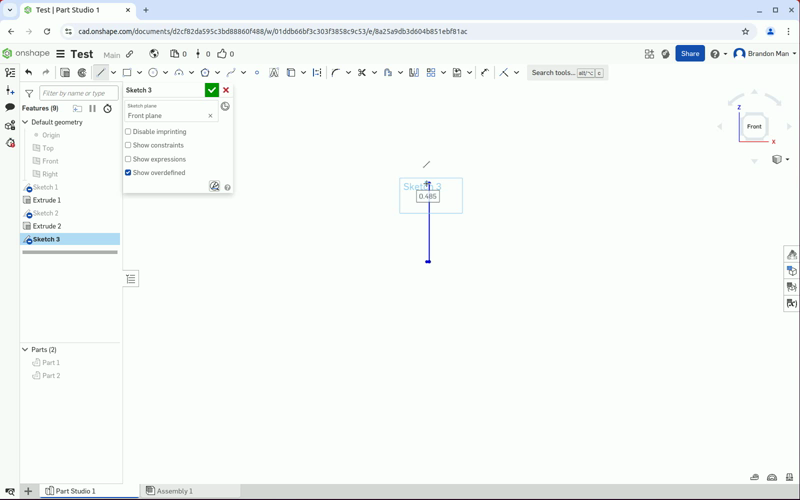
key_down(shift)
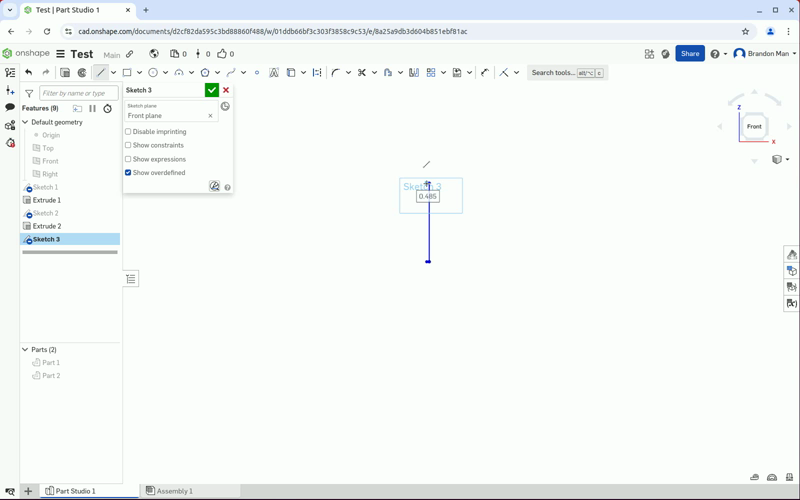
mouse_move(426, 261)
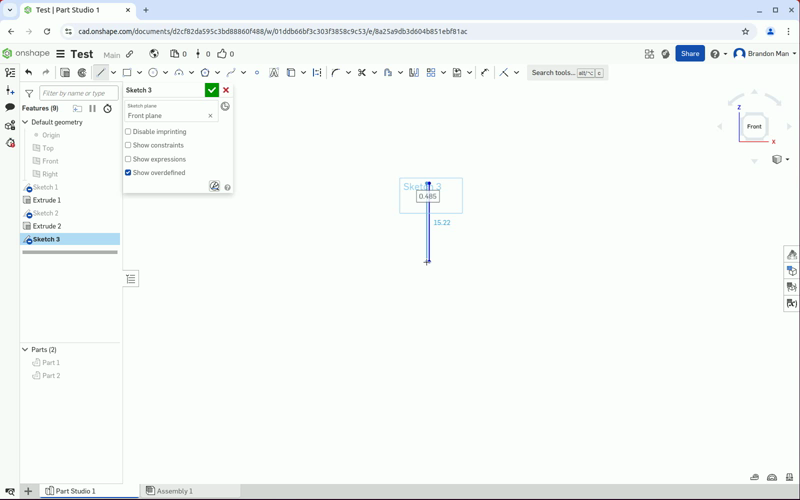
scroll(6)
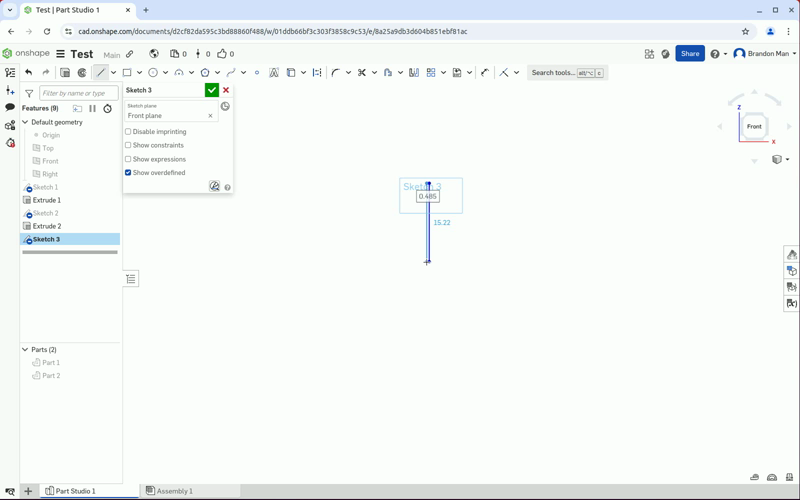
scroll(6)
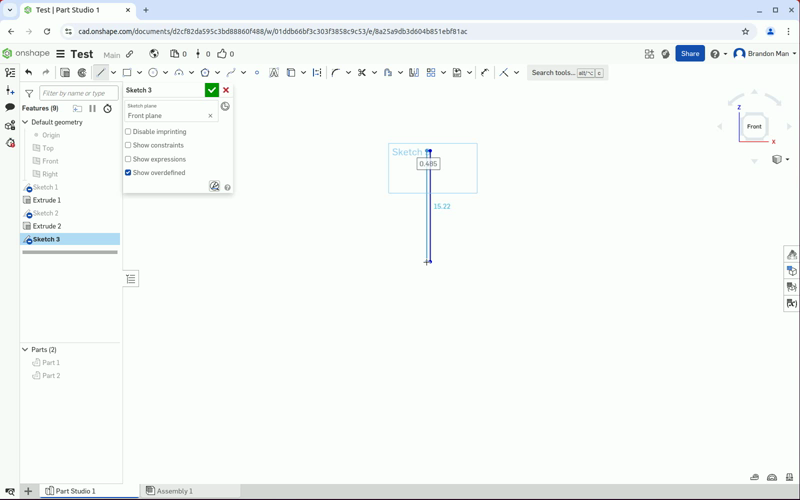
scroll(6)
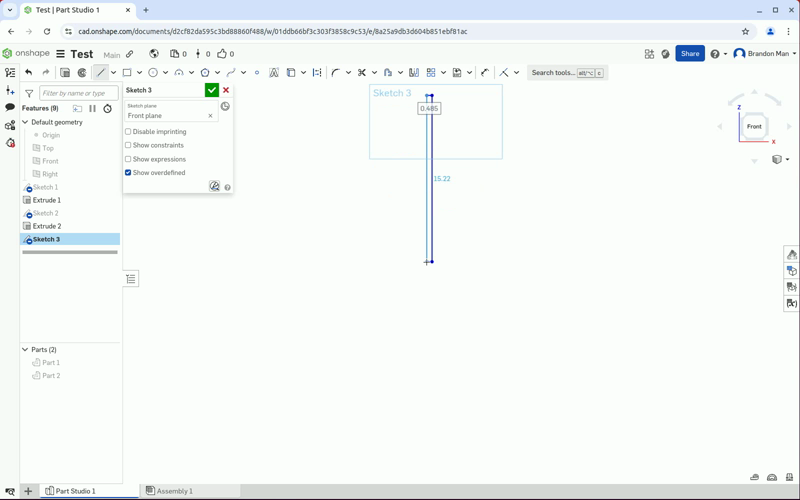
scroll(6)
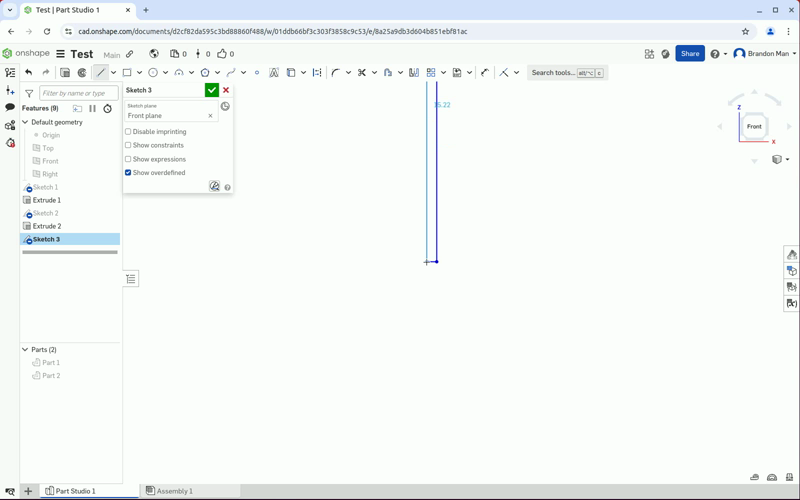
scroll(6)
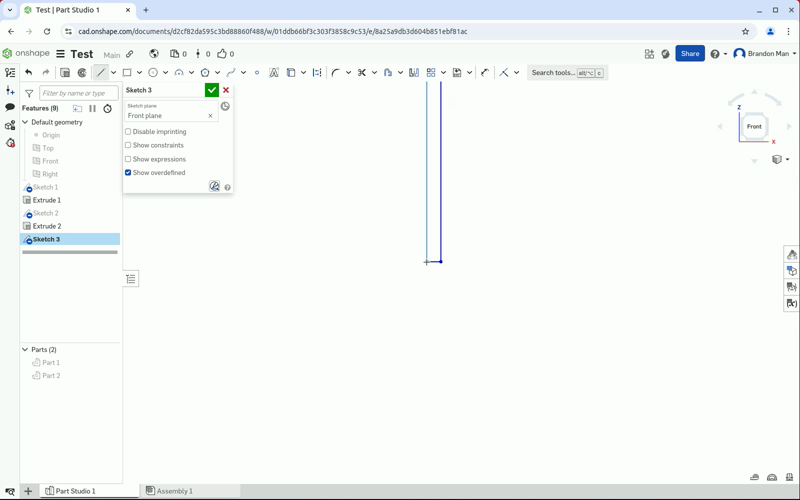
scroll(6)
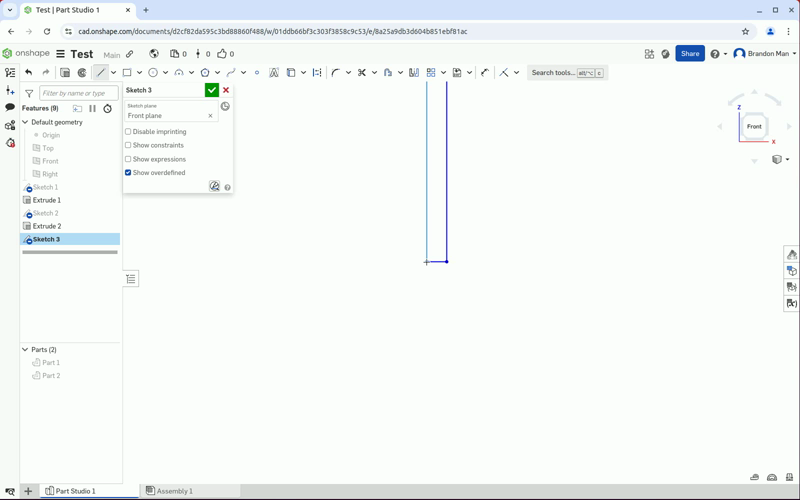
scroll(6)
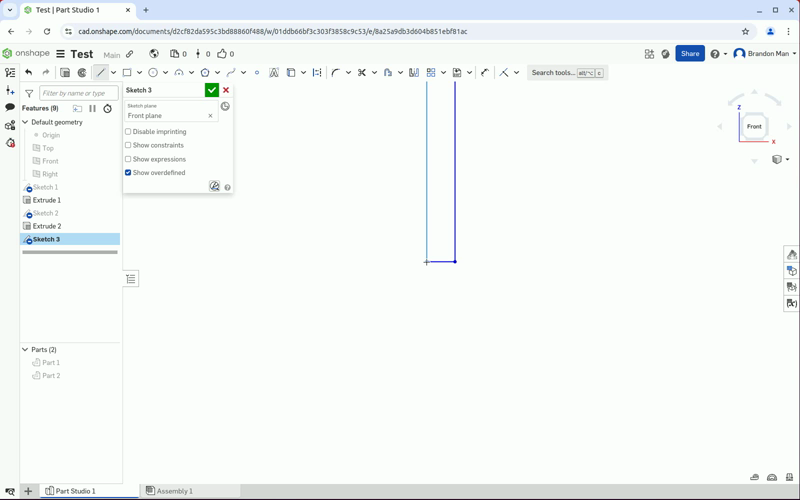
key_up(shift)
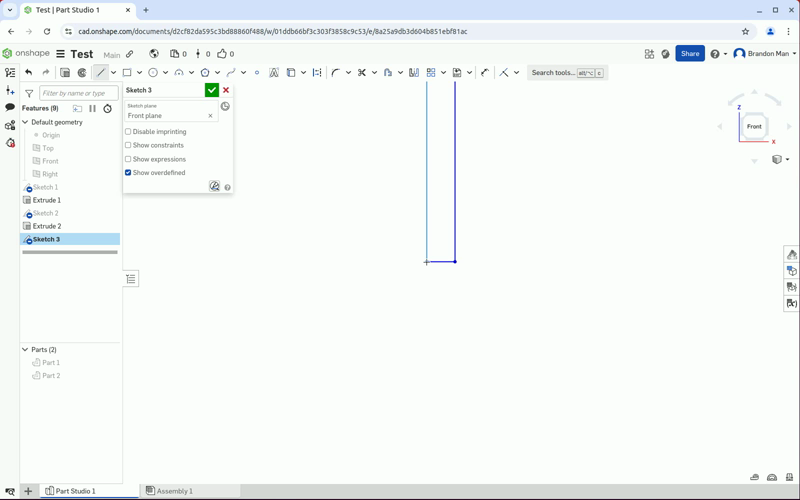
click(426, 261)
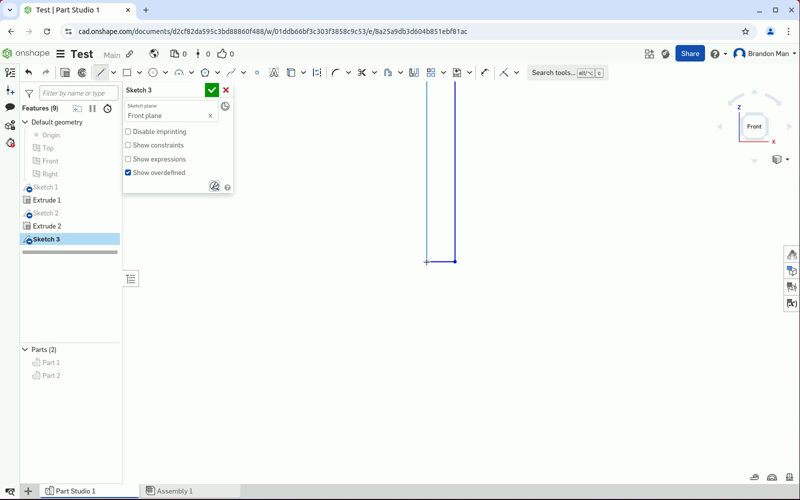
scroll(-6)
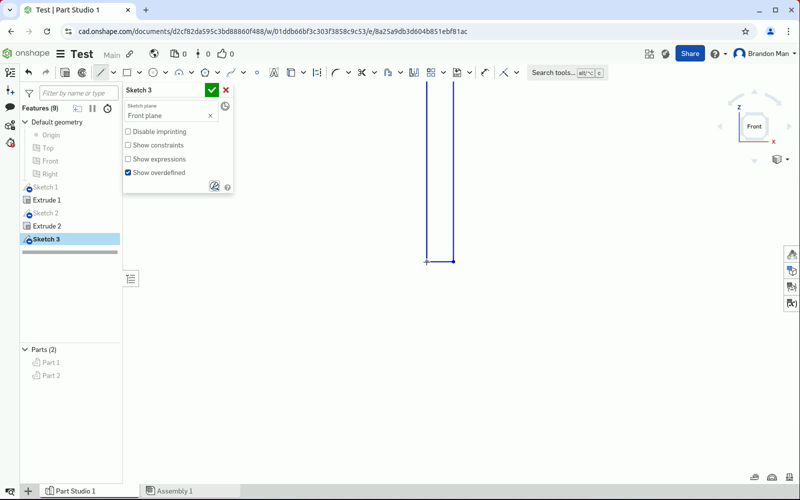
scroll(-6)
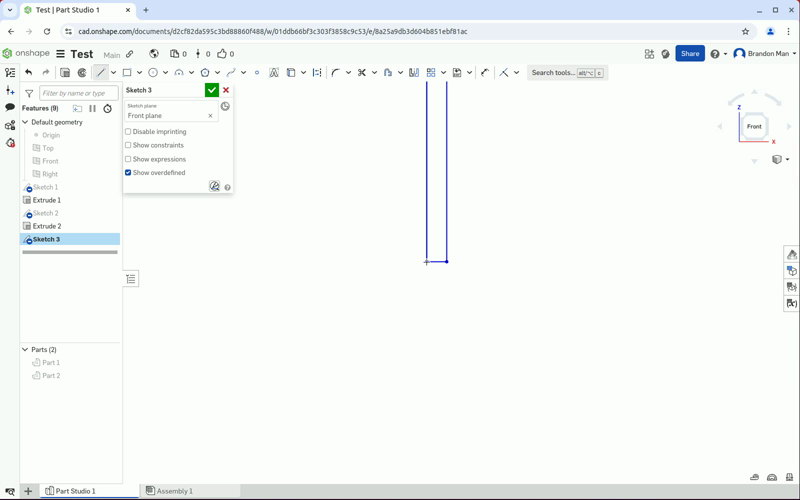
scroll(-6)
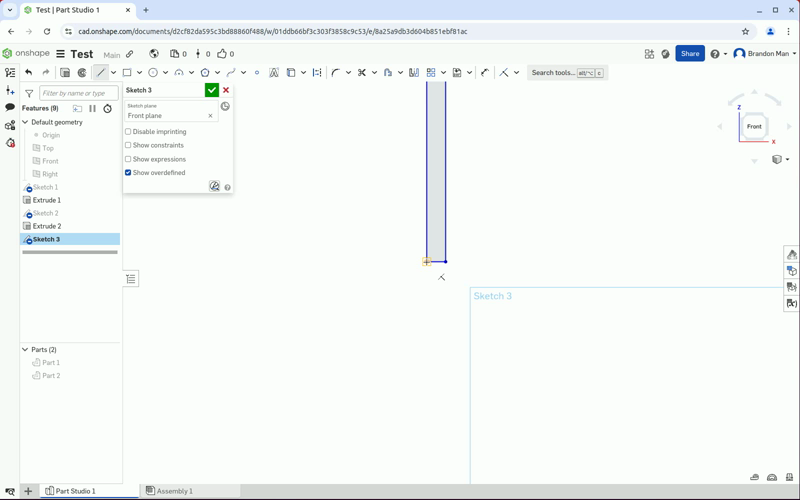
scroll(-6)
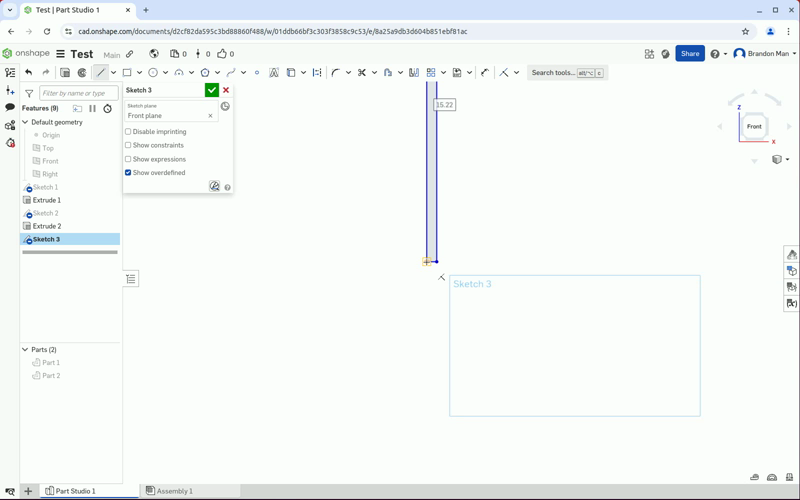
scroll(-6)
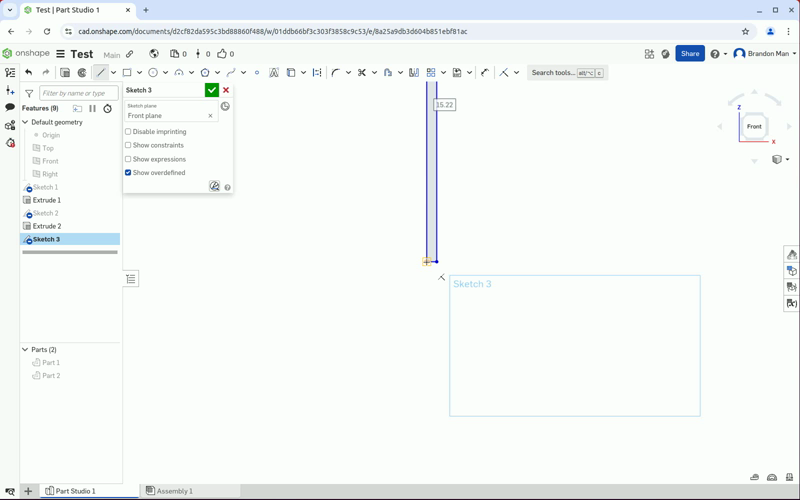
scroll(-6)
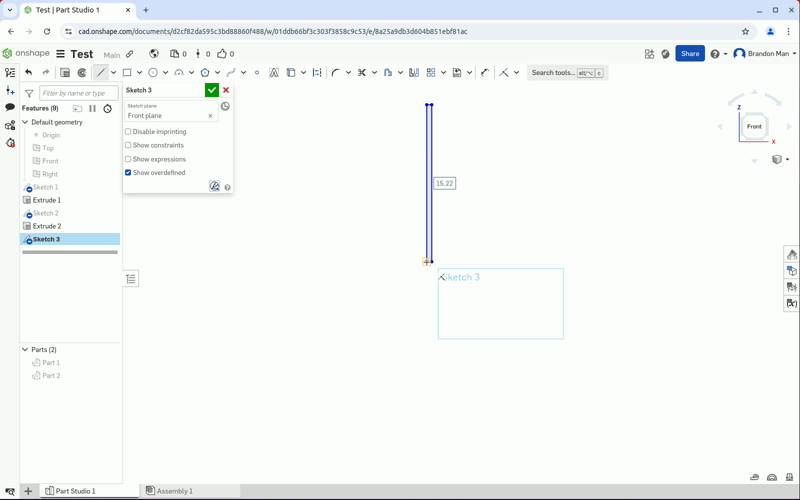
scroll(-6)
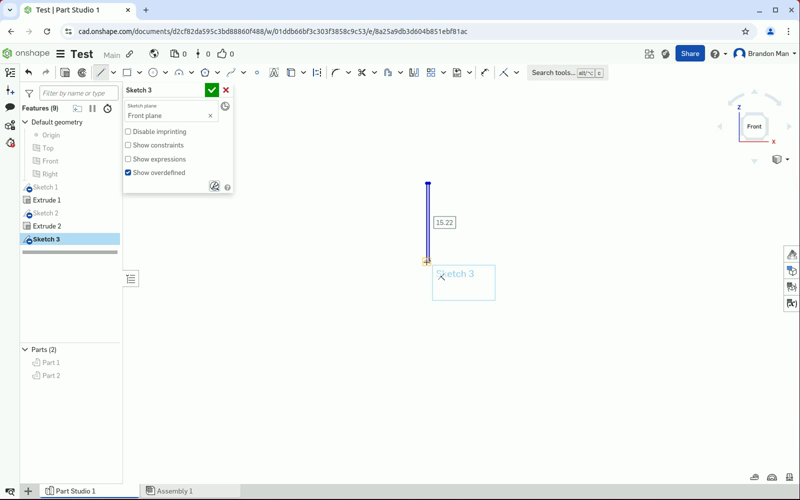
key(esc)
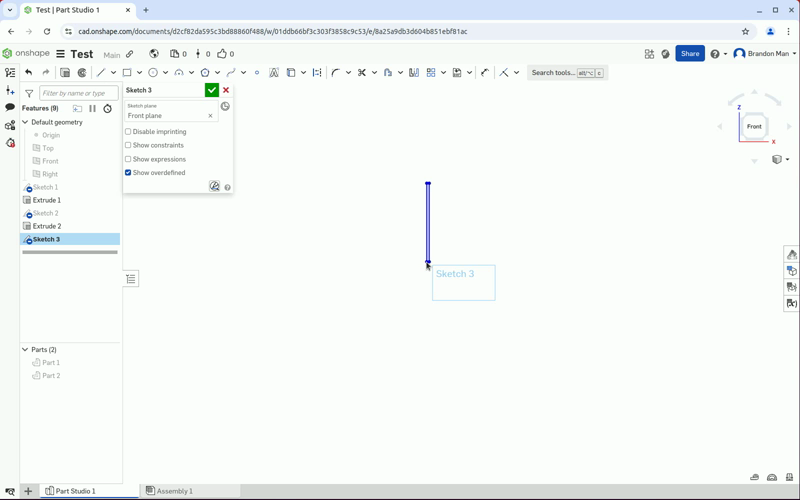
mouse_move(427, 214)
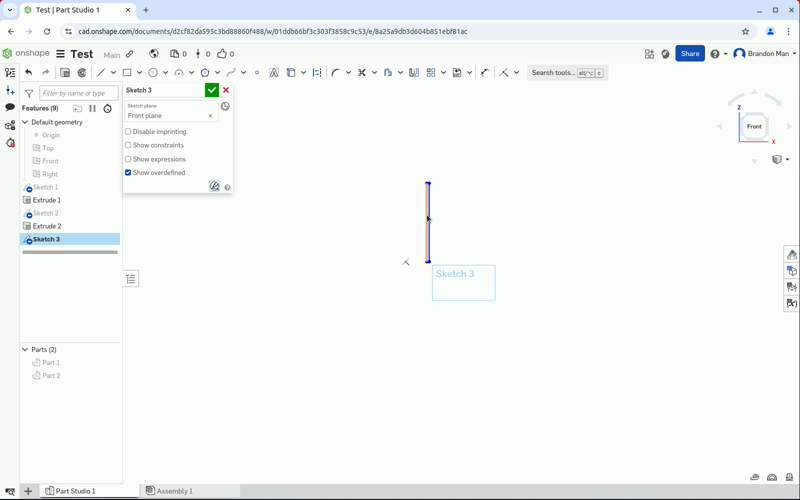
scroll(6)
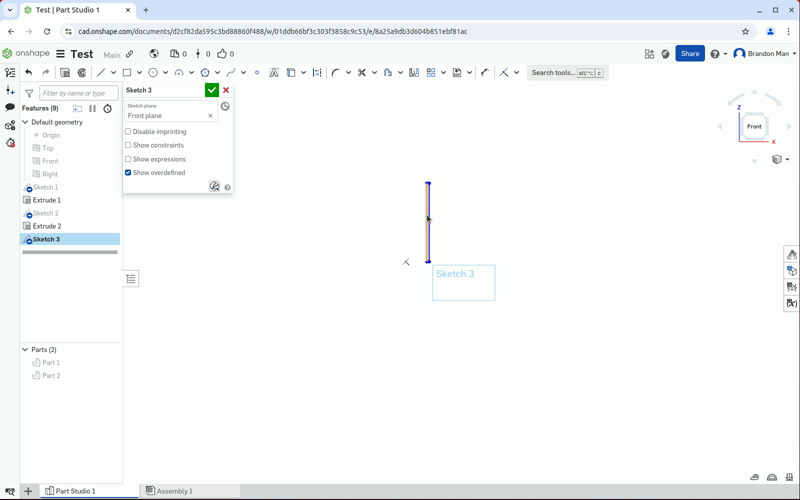
scroll(6)
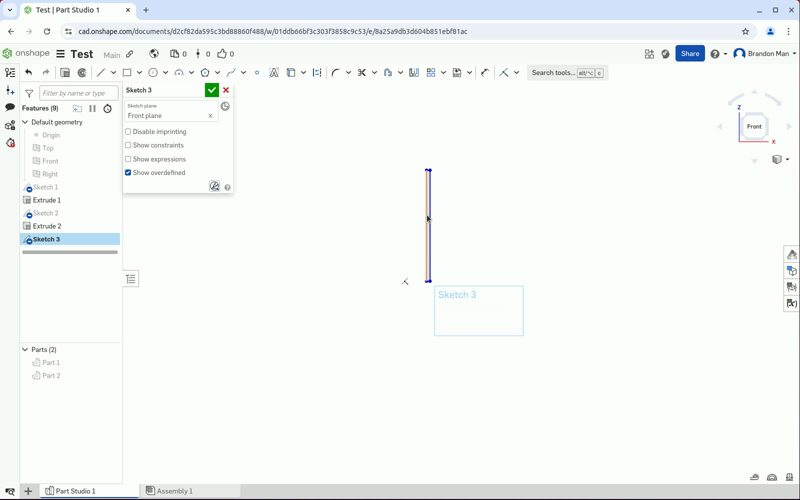
scroll(6)
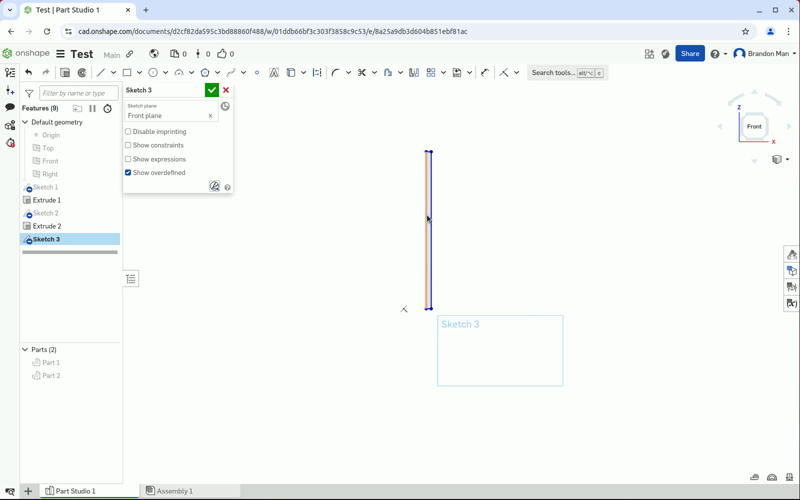
scroll(6)
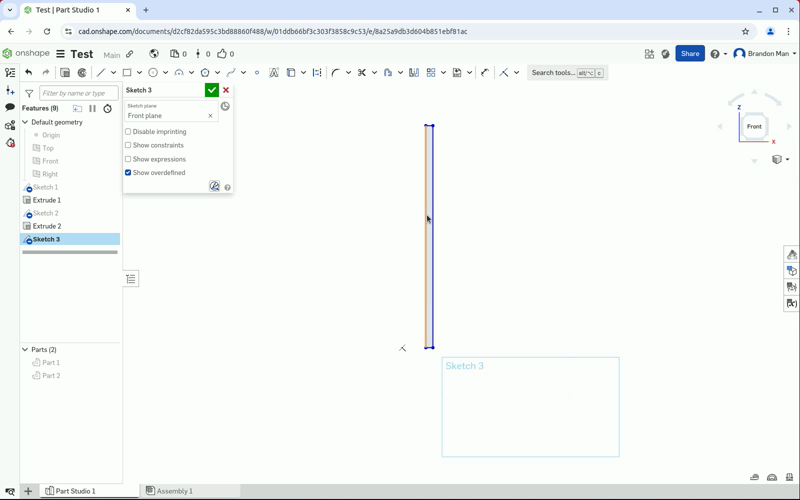
scroll(6)
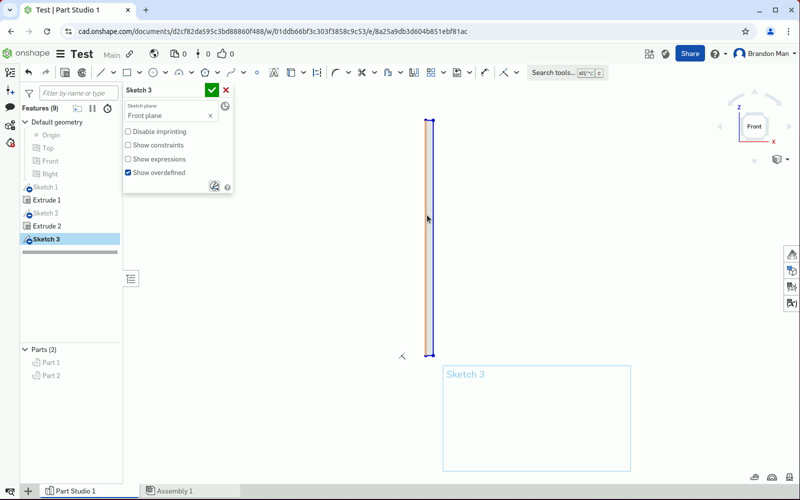
scroll(6)
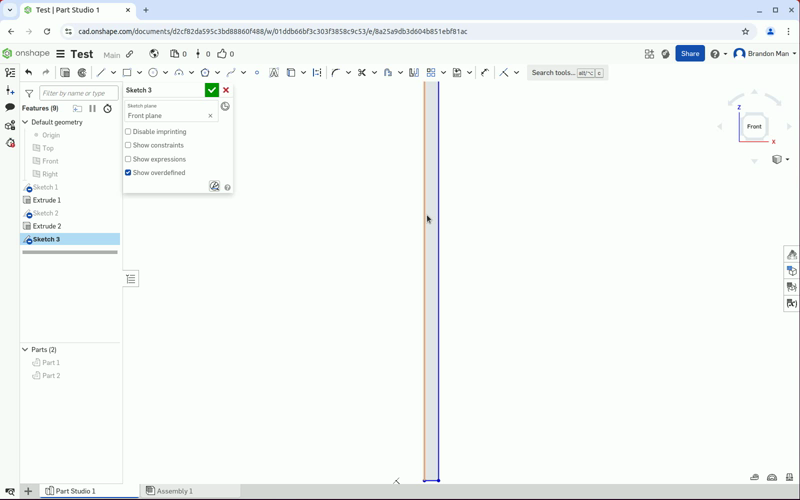
scroll(6)
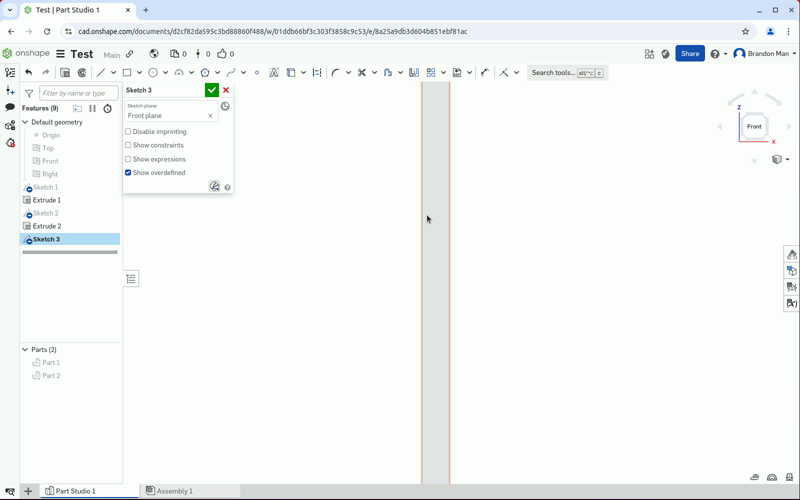
click(427, 214)
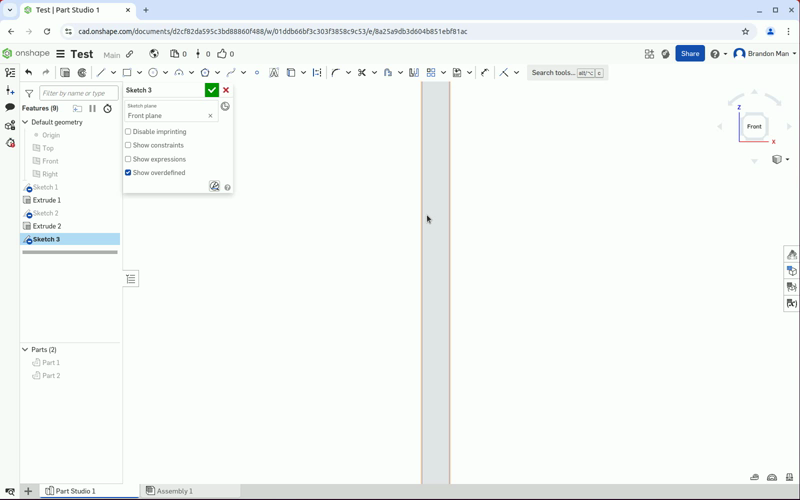
scroll(-6)
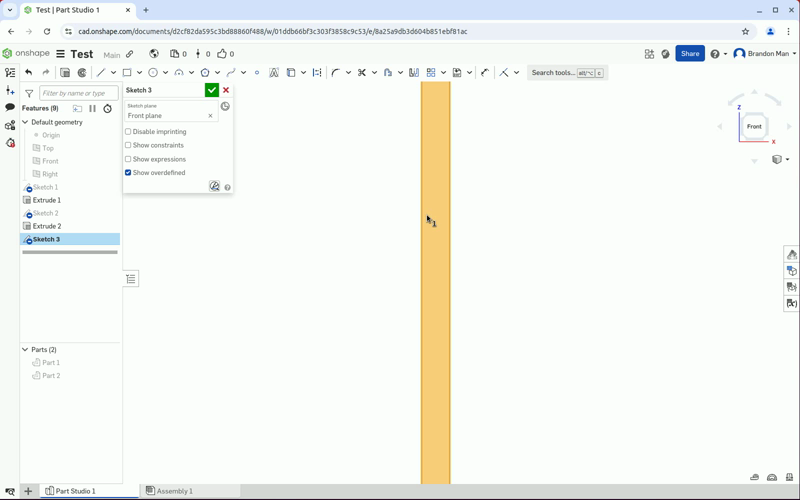
scroll(-6)
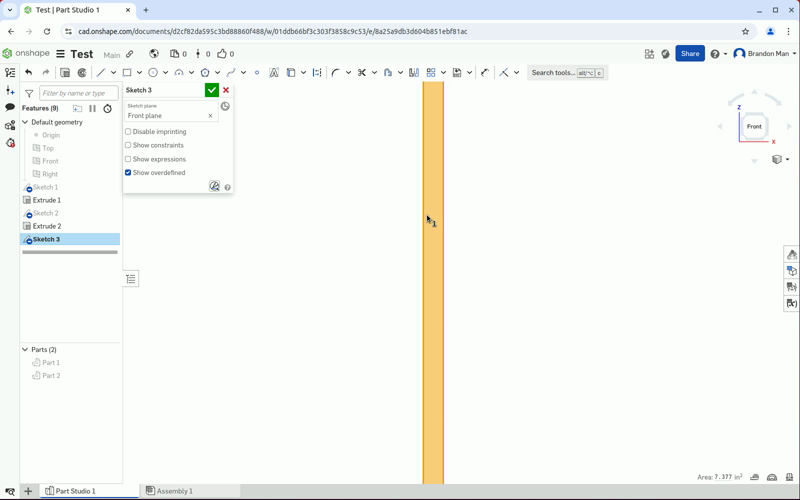
scroll(-6)
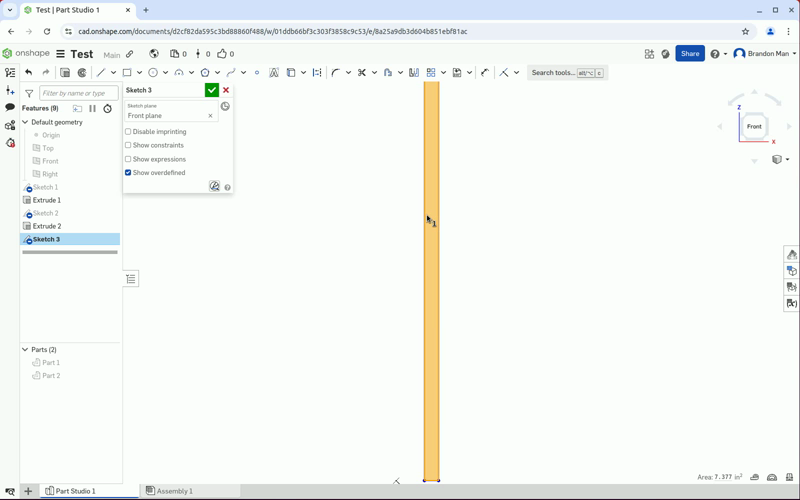
scroll(-6)
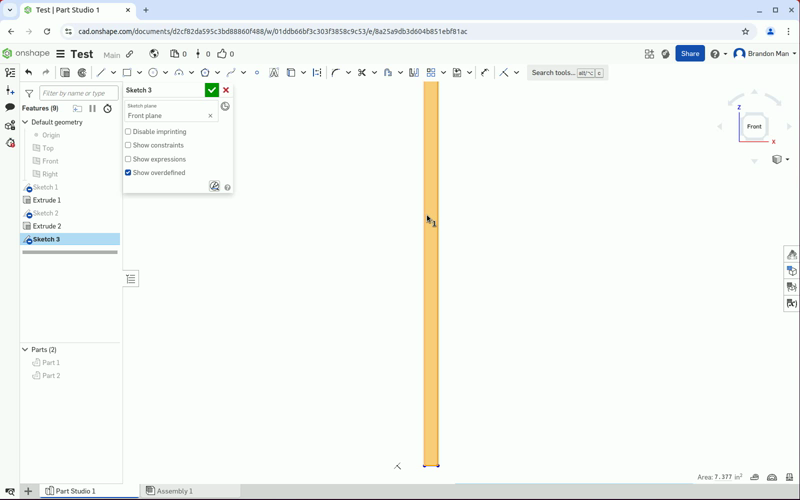
scroll(-6)
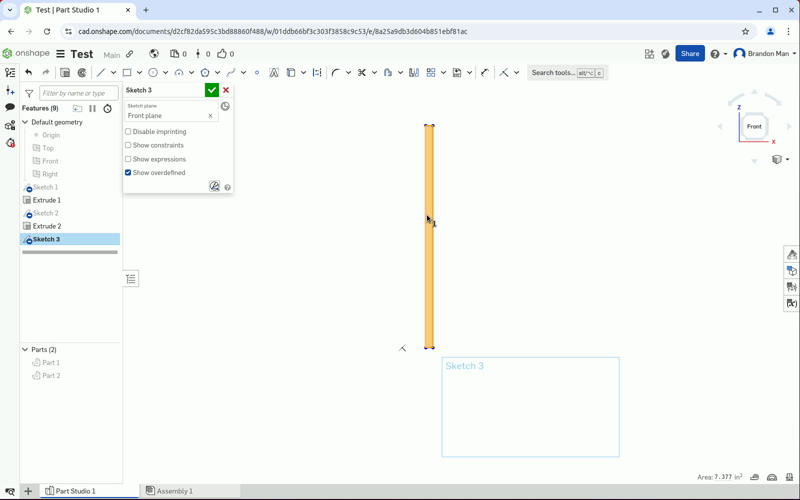
scroll(-6)
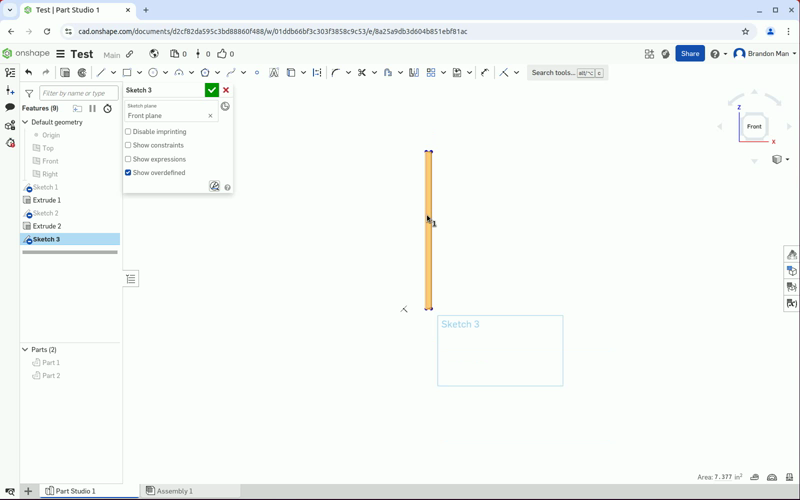
scroll(-6)
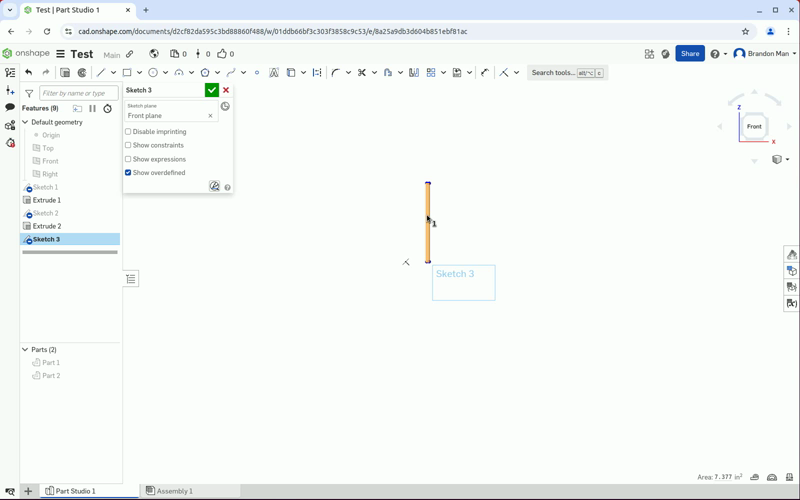
mouse_move(73, 352)
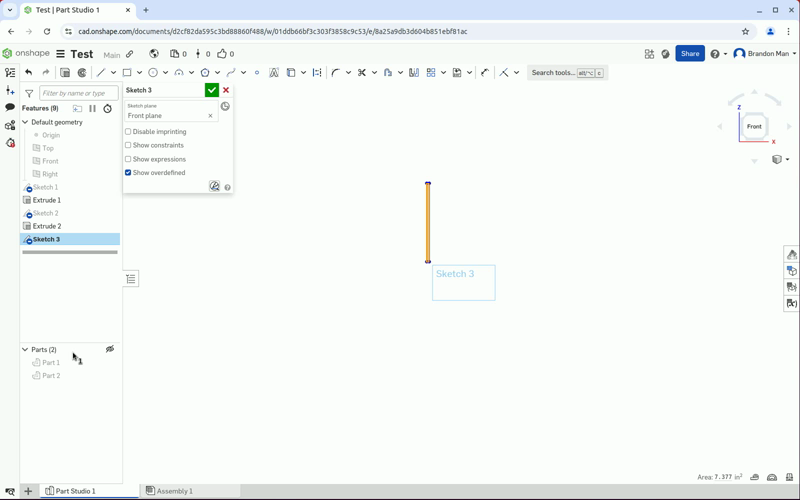
key(shift+y)
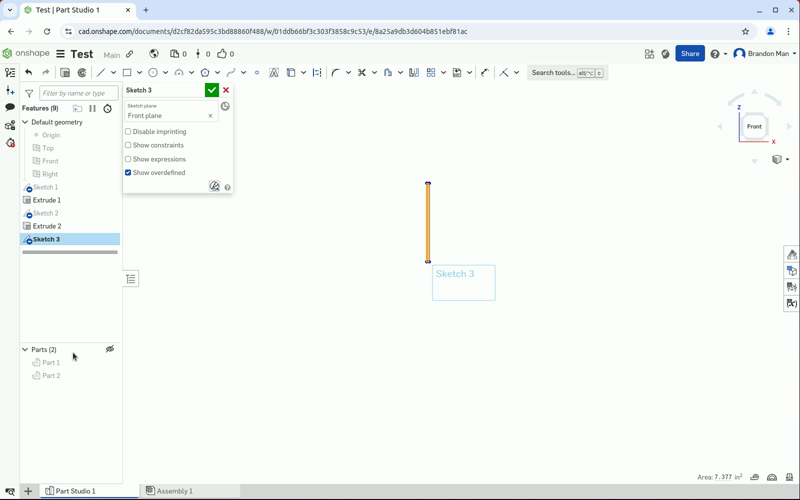
key(shift+e)
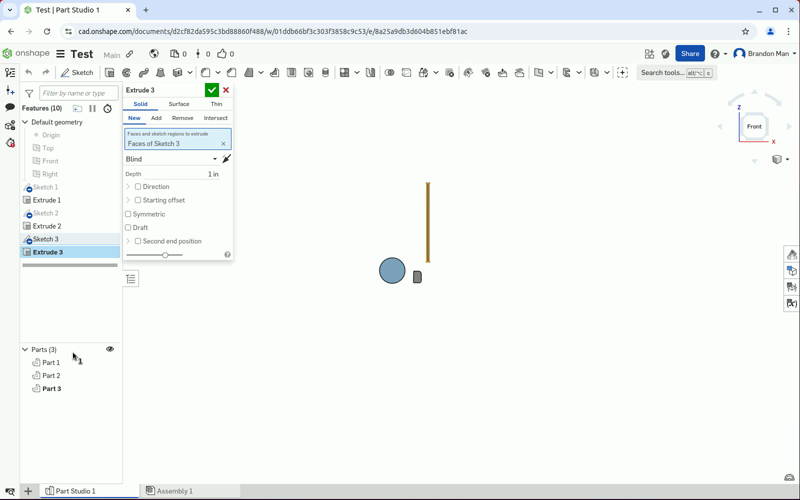
mouse_move(143, 106)
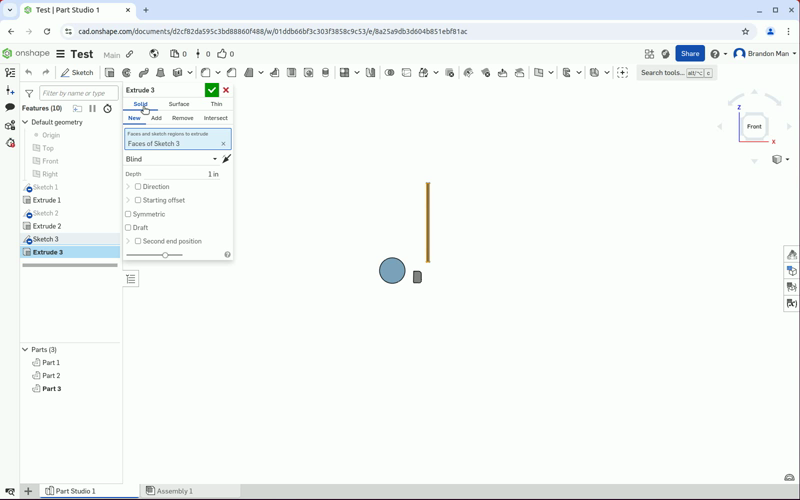
click(143, 106)
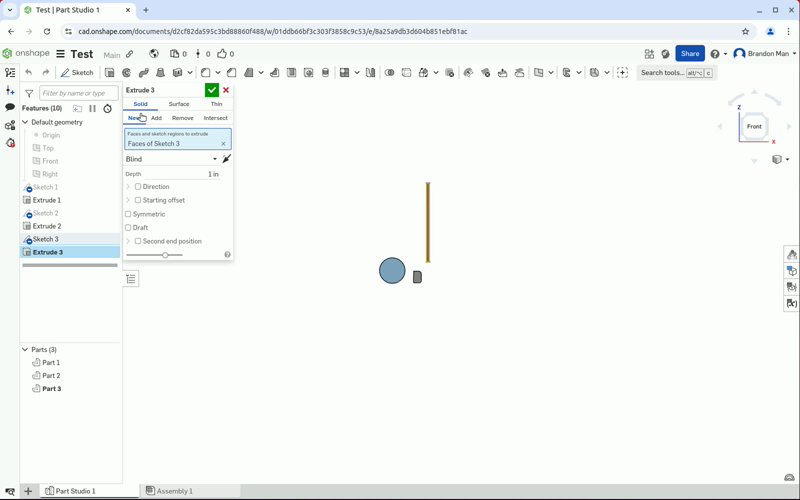
mouse_move(137, 120)
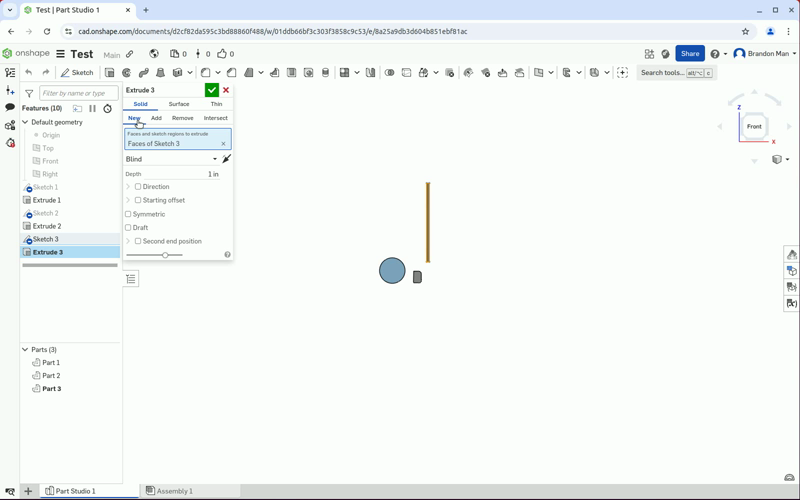
click(137, 120)
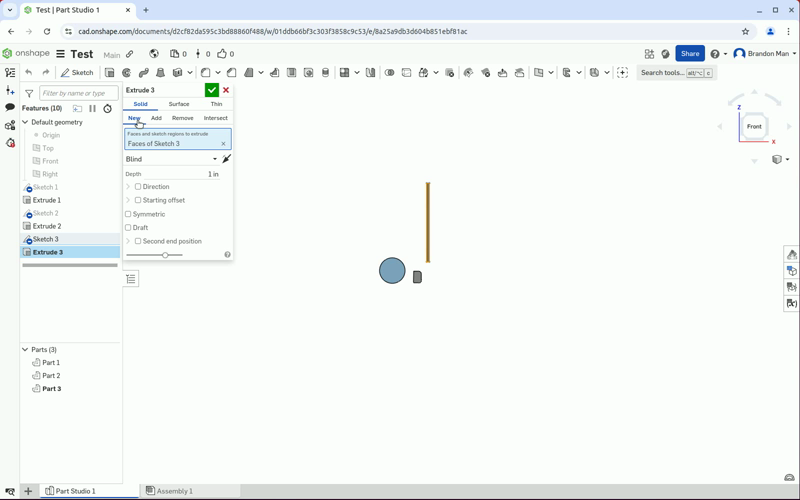
key(tab, 4)
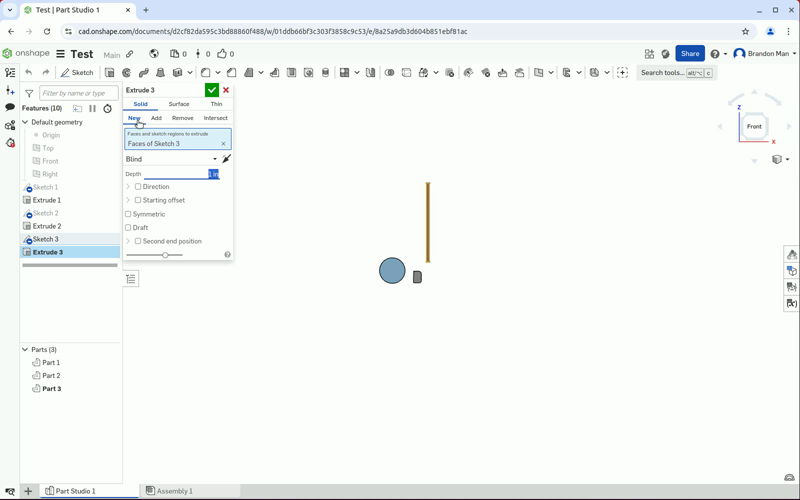
text(11.313)
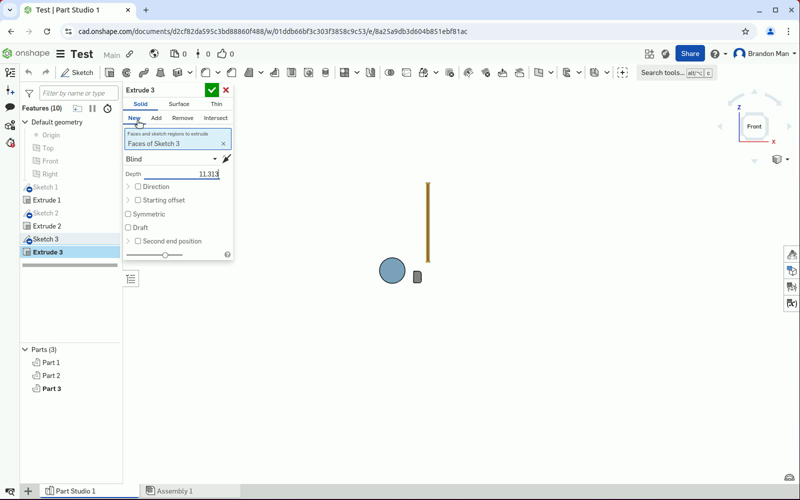
key(enter)
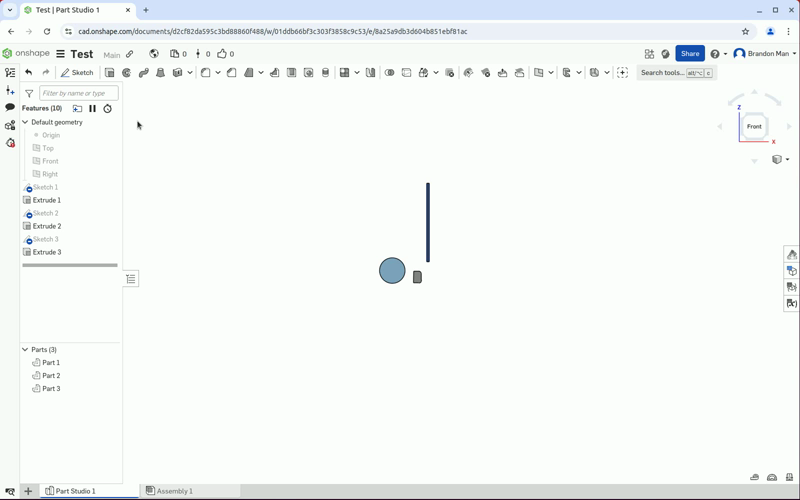
key(shift+h)
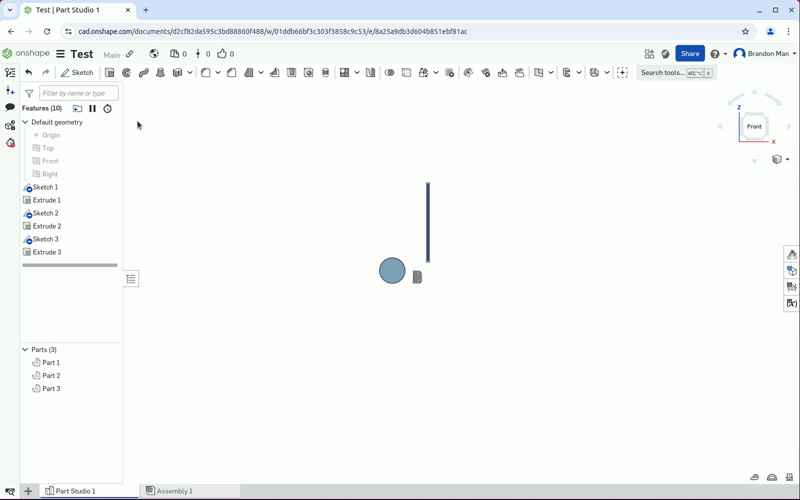
key(shift+h)
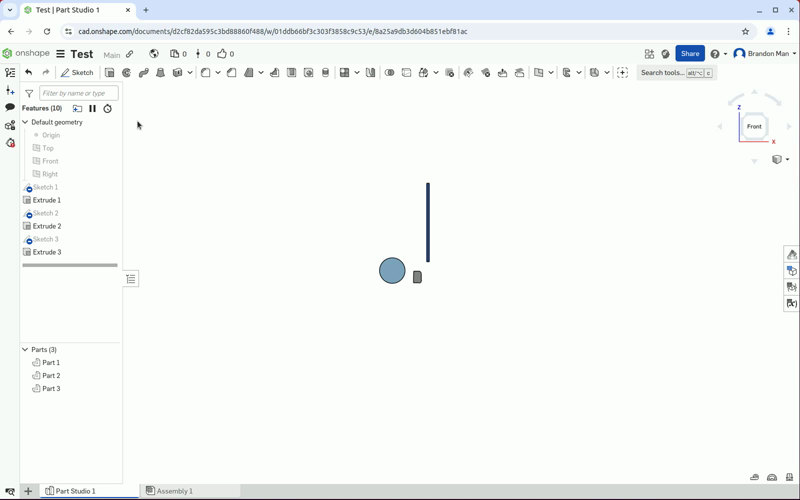
mouse_move(73, 189)
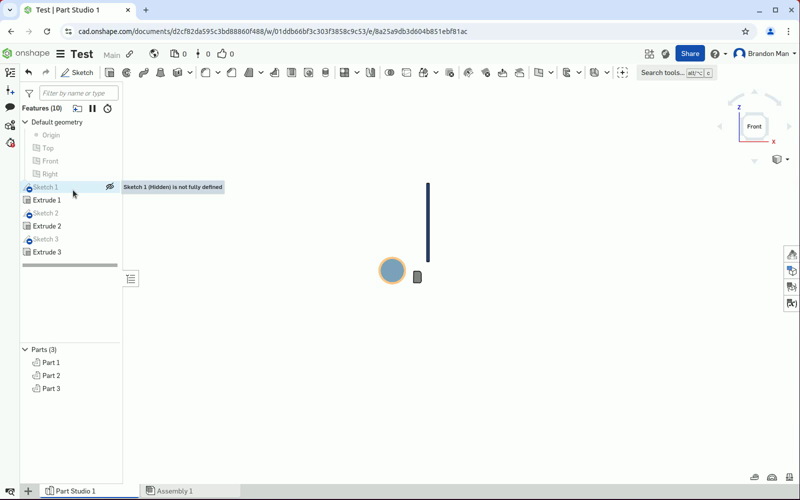
click(73, 189)
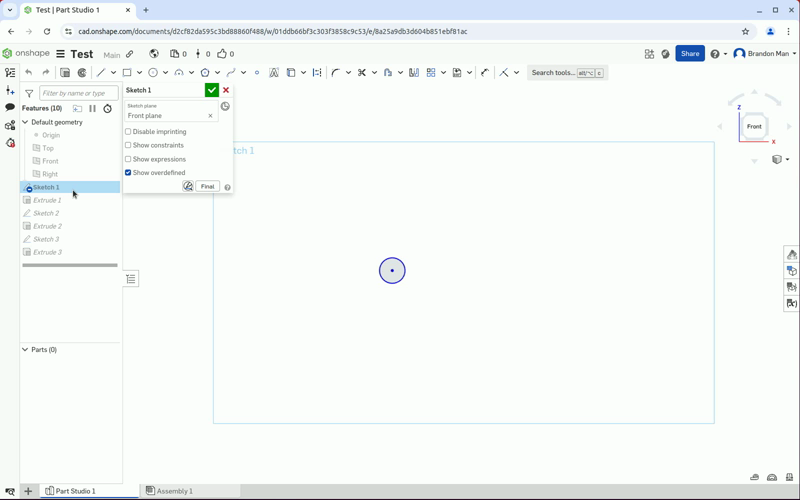
mouse_move(229, 92)
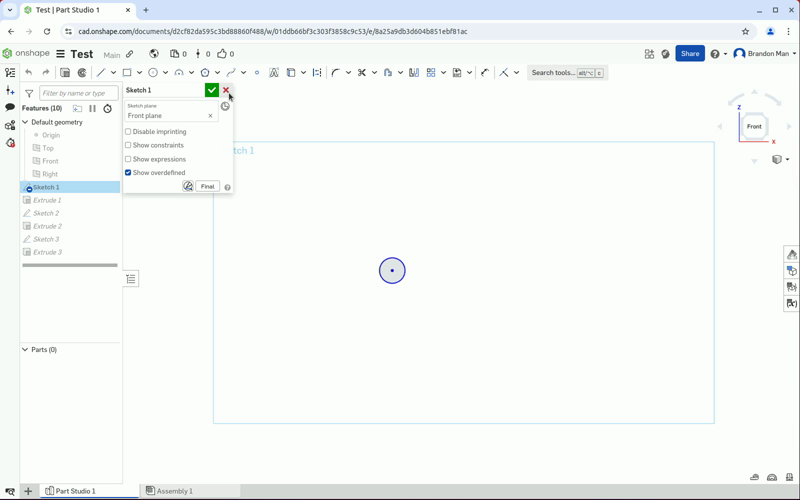
click(229, 92)
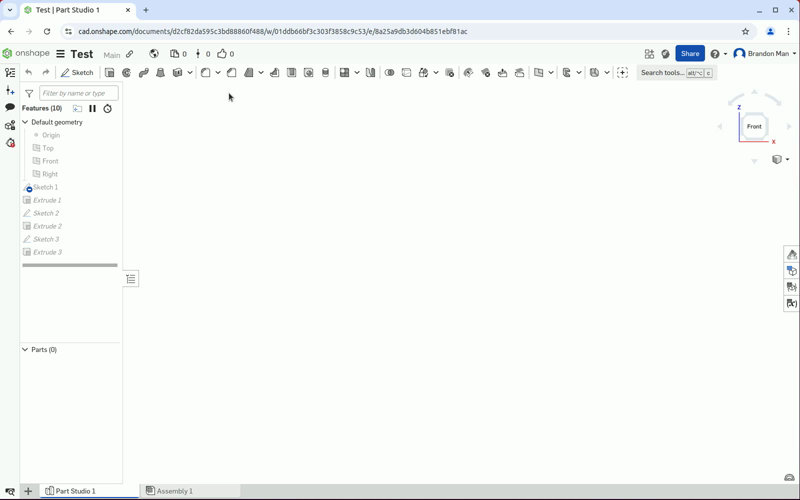
mouse_move(73, 352)
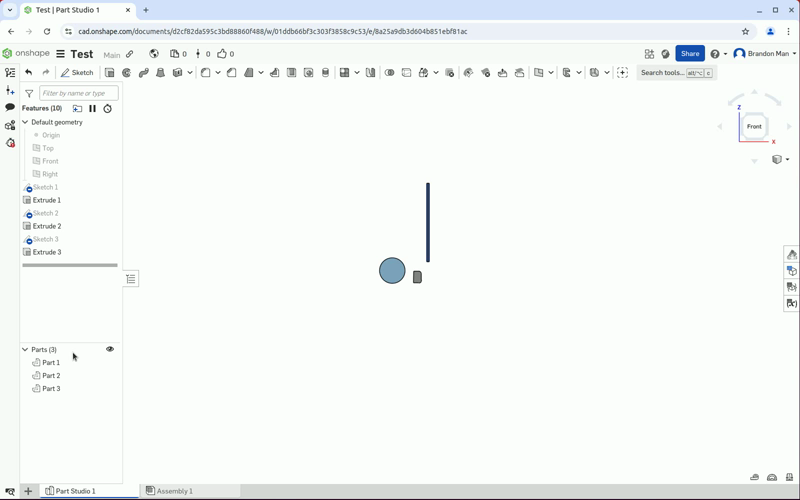
key(y)
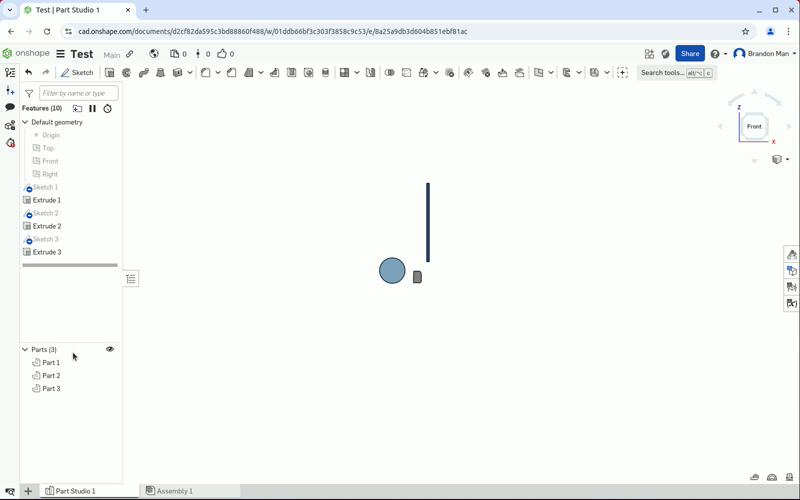
key(shift+p)
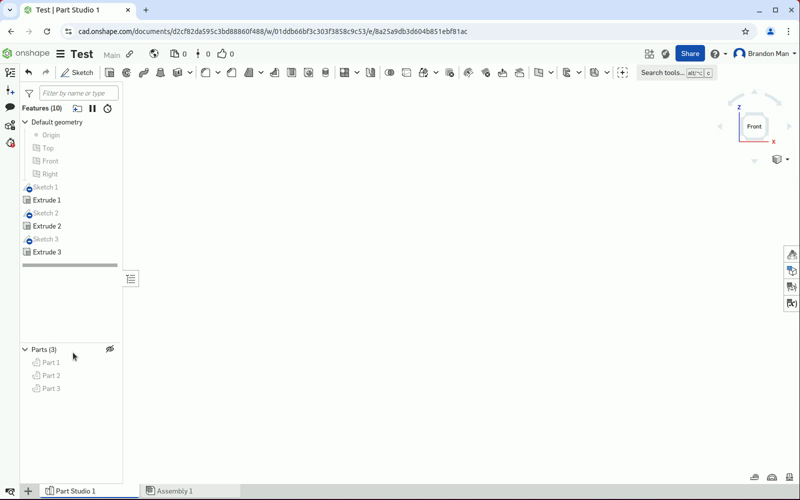
key(space)
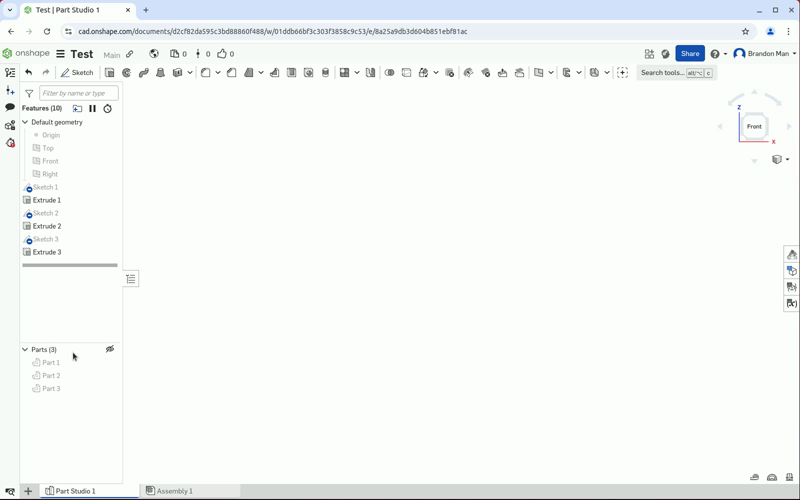
key_down(shift)
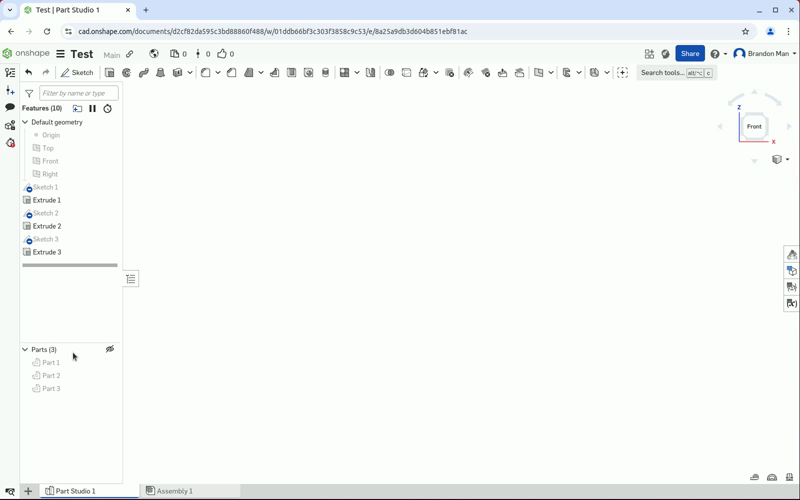
key(left)
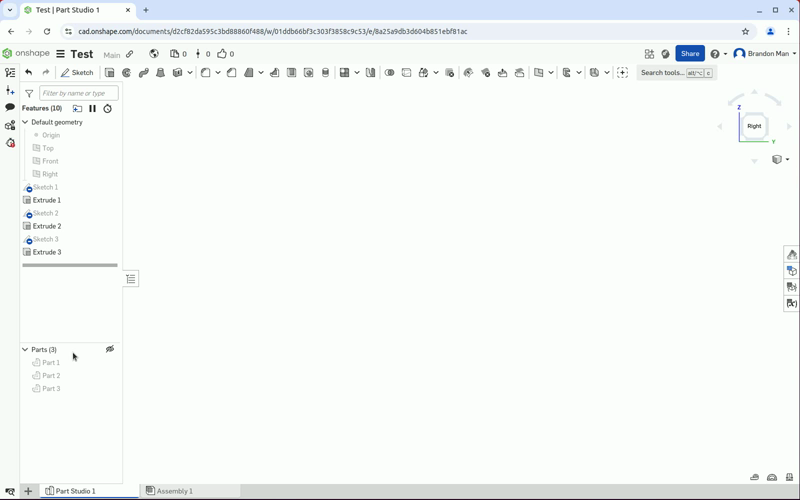
key_up(shift)
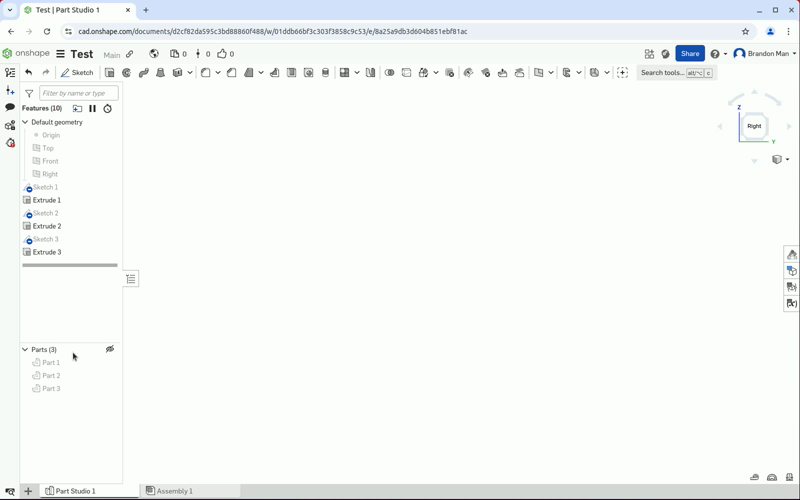
mouse_move(73, 352)
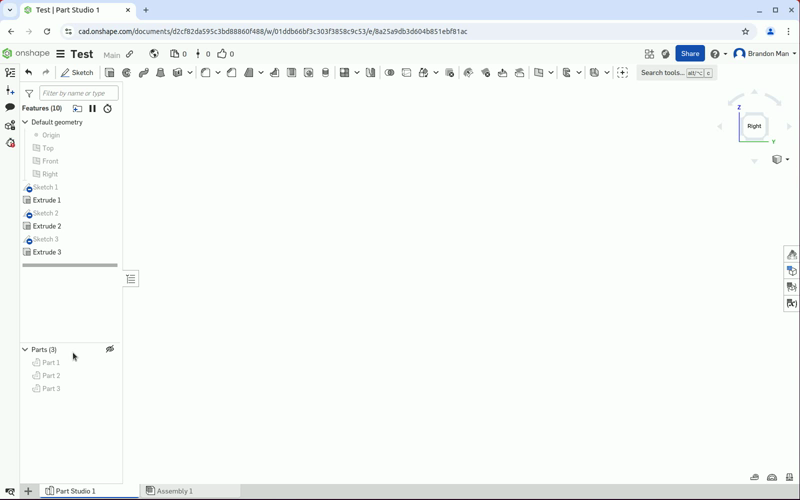
key(shift+y)
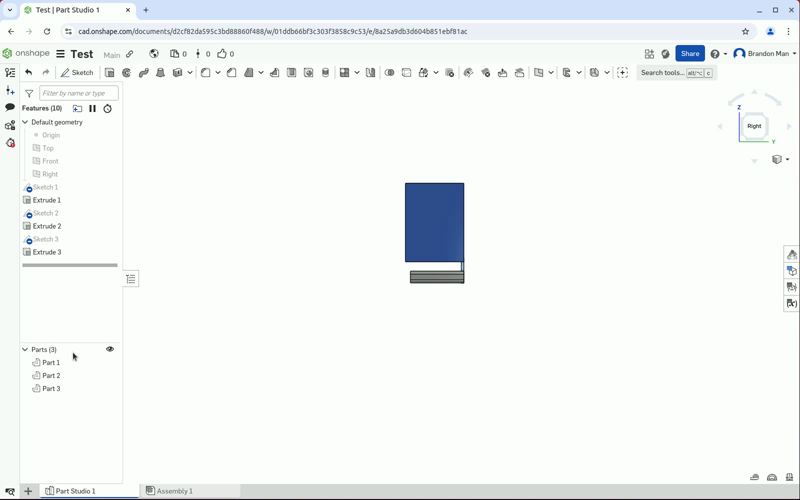
mouse_move(541, 75)
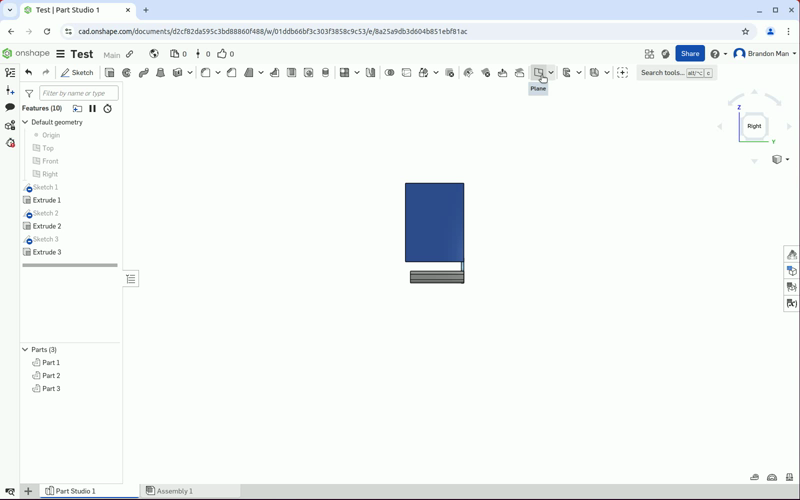
click(541, 75)
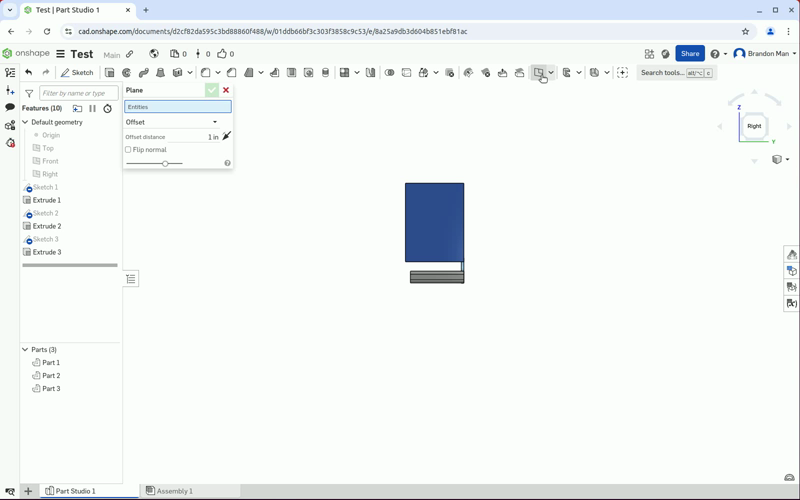
mouse_move(73, 176)
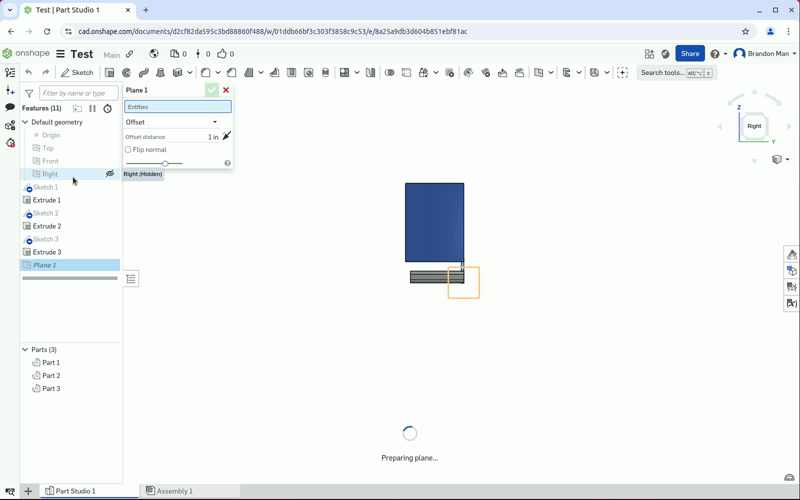
click(73, 176)
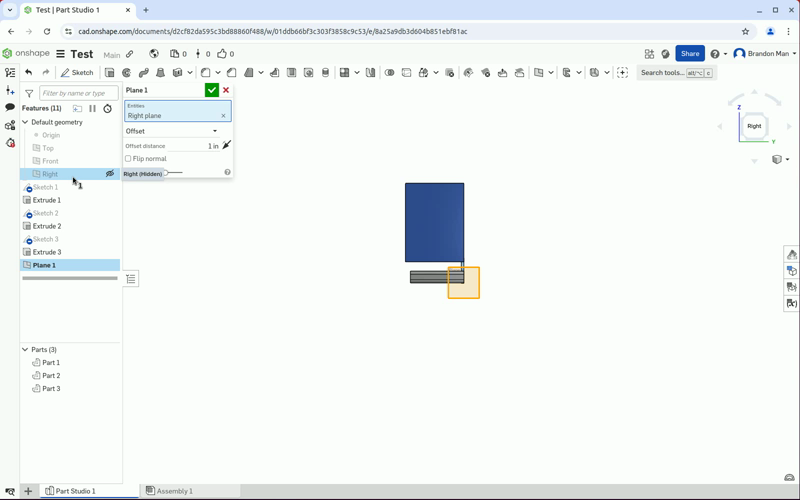
key(tab, 2)
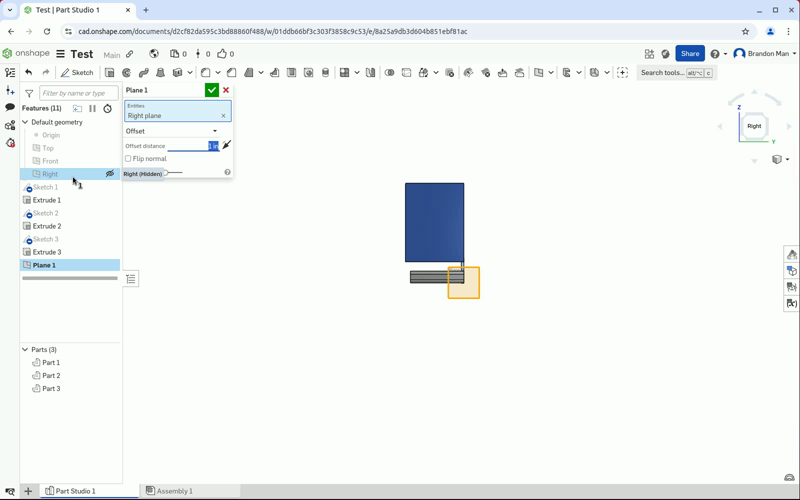
text(6.994)
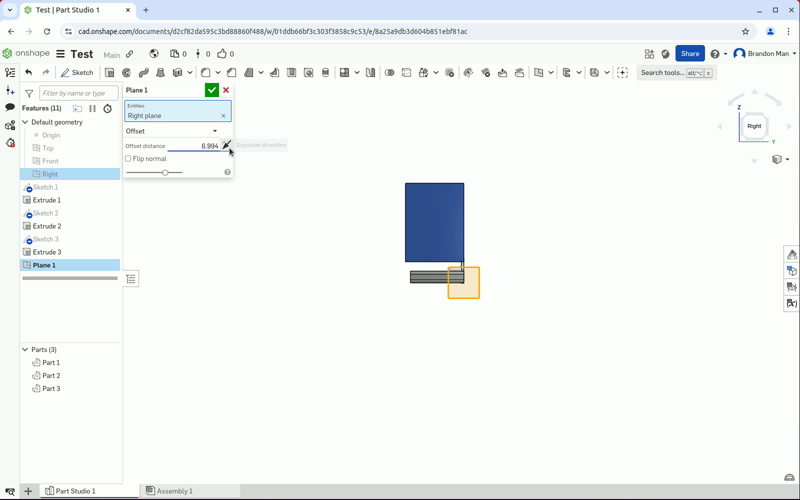
mouse_move(229, 147)
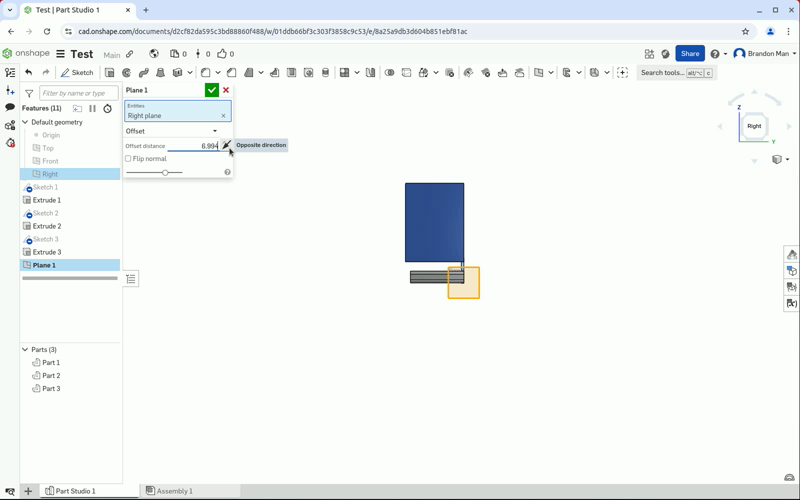
click(229, 147)
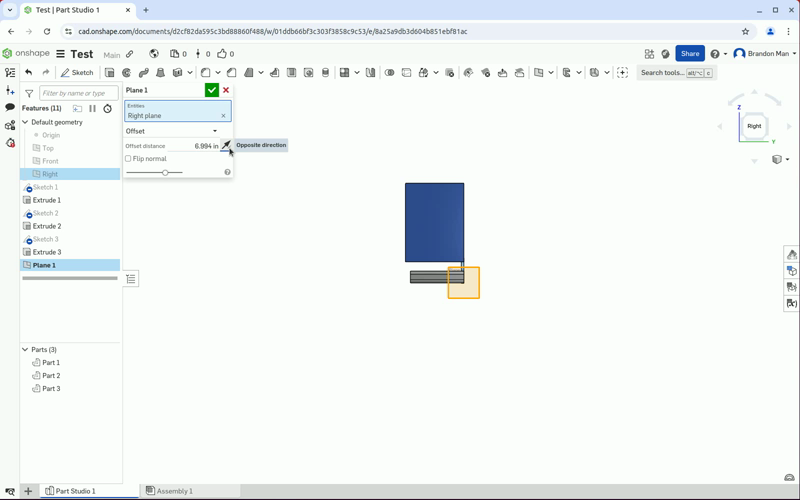
key(enter, 2)
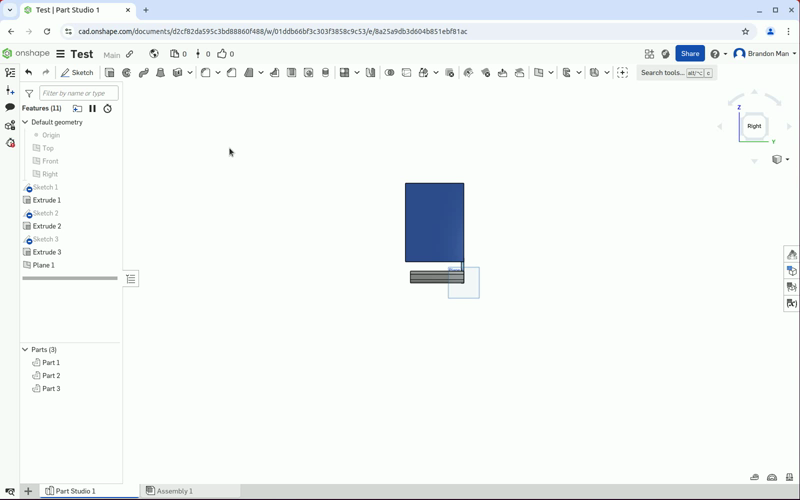
key(shift+s)
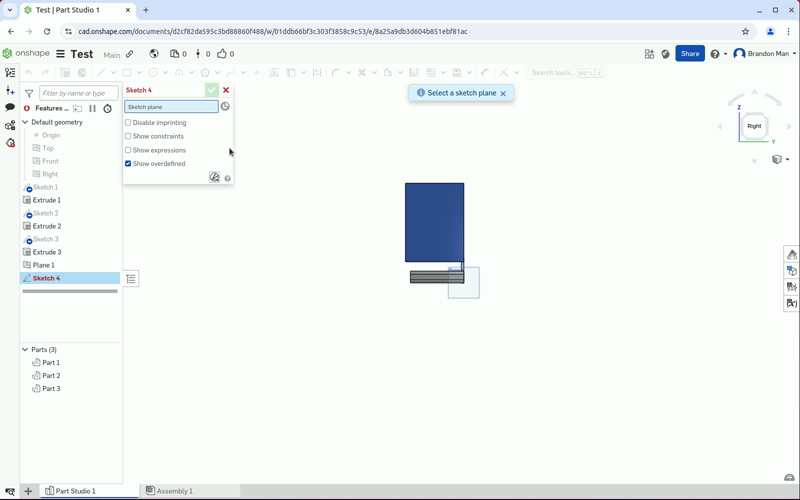
mouse_move(73, 267)
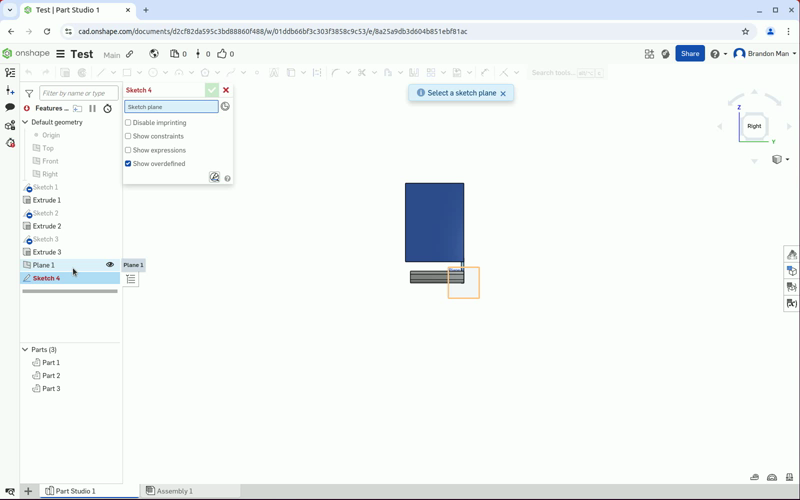
click(73, 267)
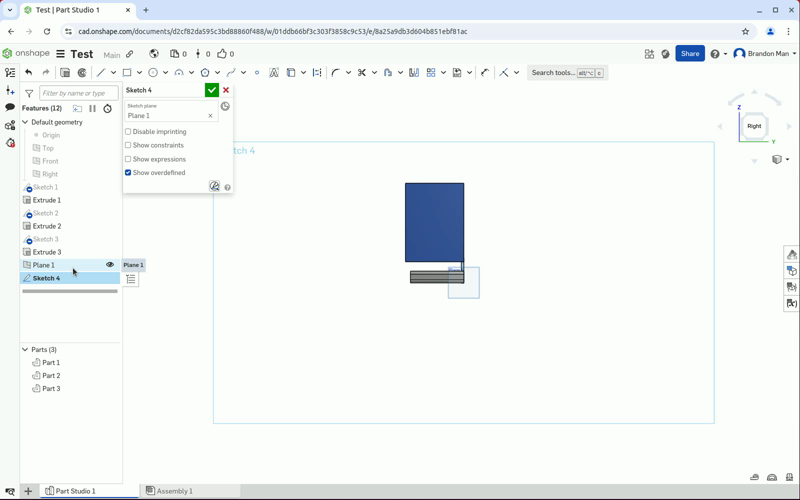
mouse_move(73, 352)
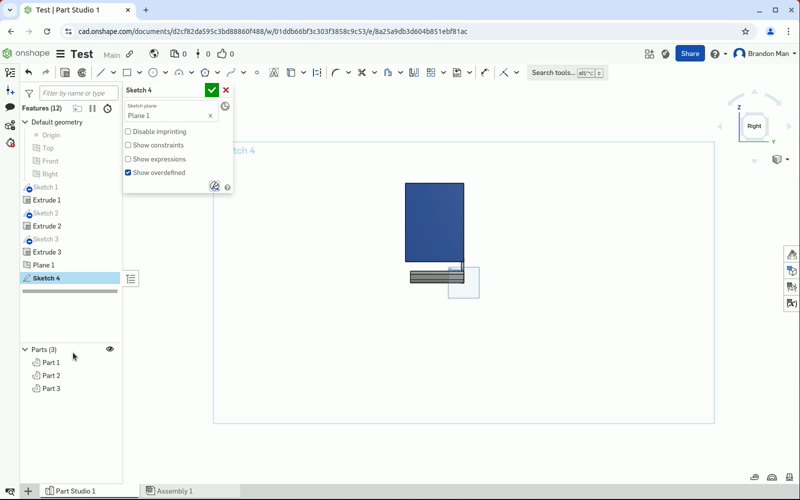
key(y)
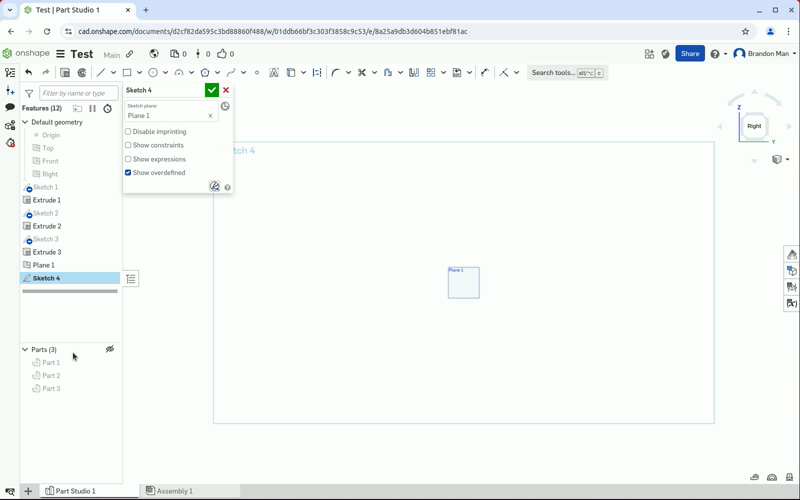
key(l)
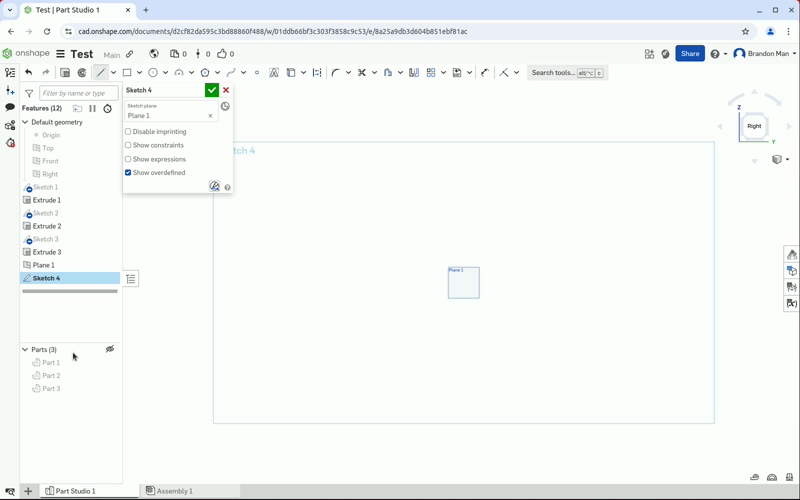
key_down(shift)
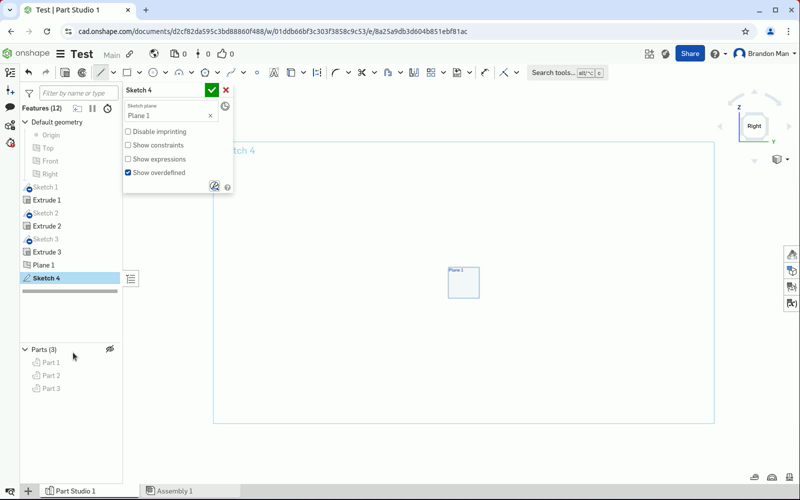
mouse_move(407, 210)
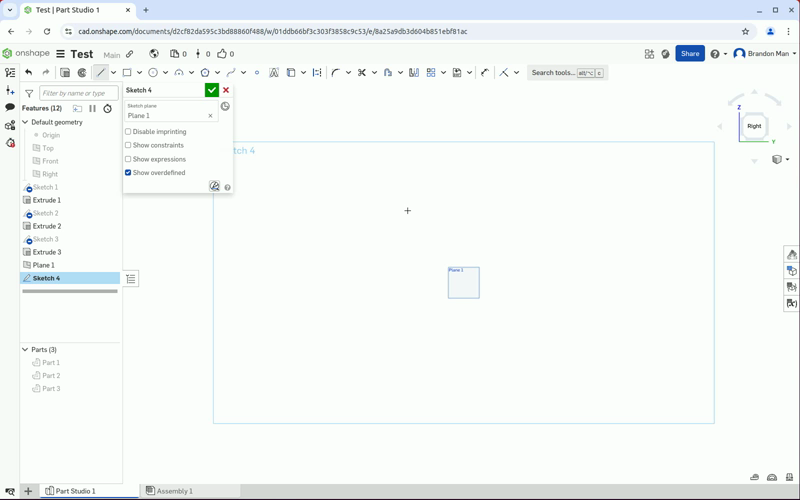
click(407, 210)
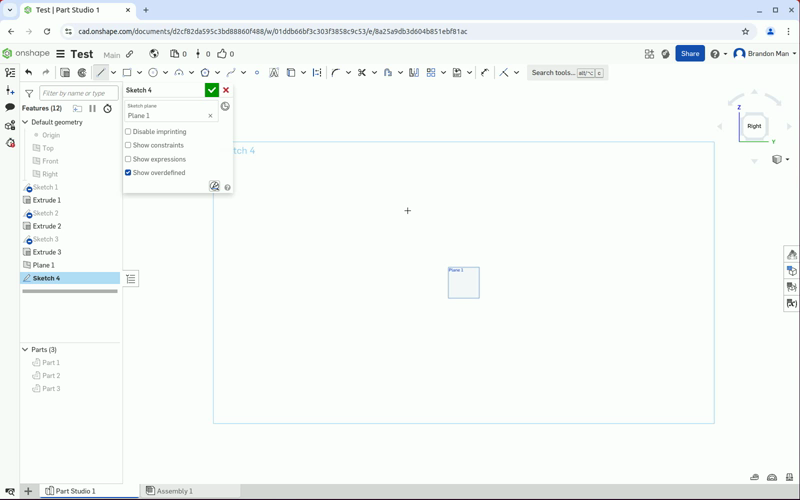
key_up(shift)
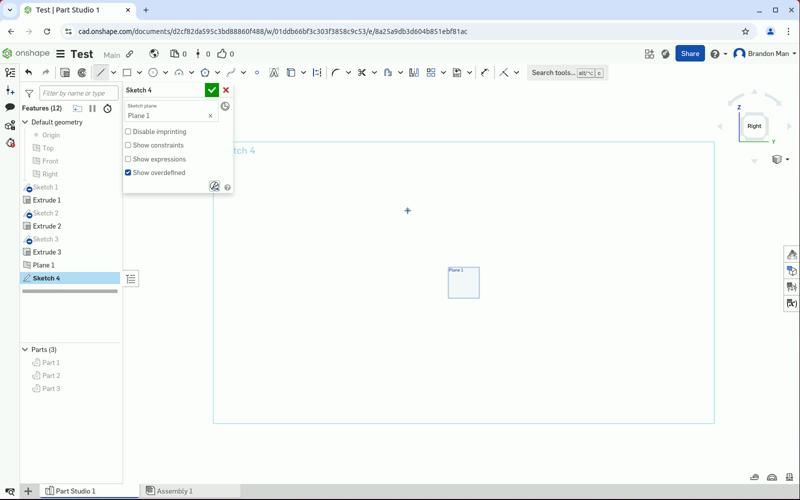
key_down(shift)
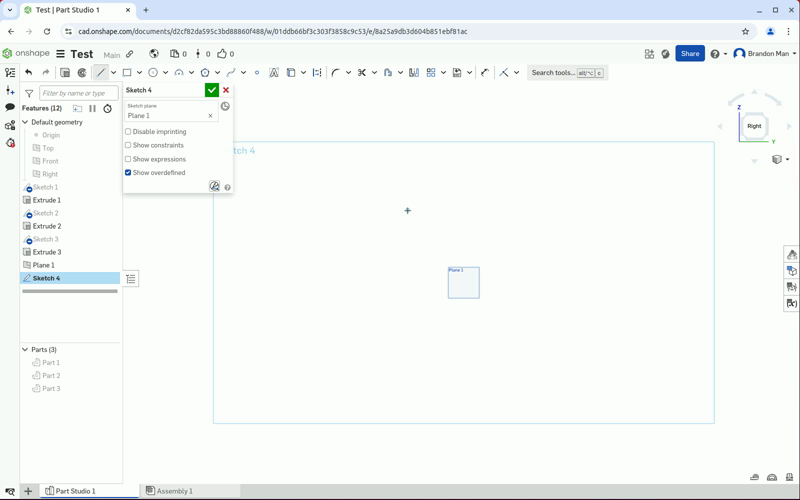
mouse_move(437, 210)
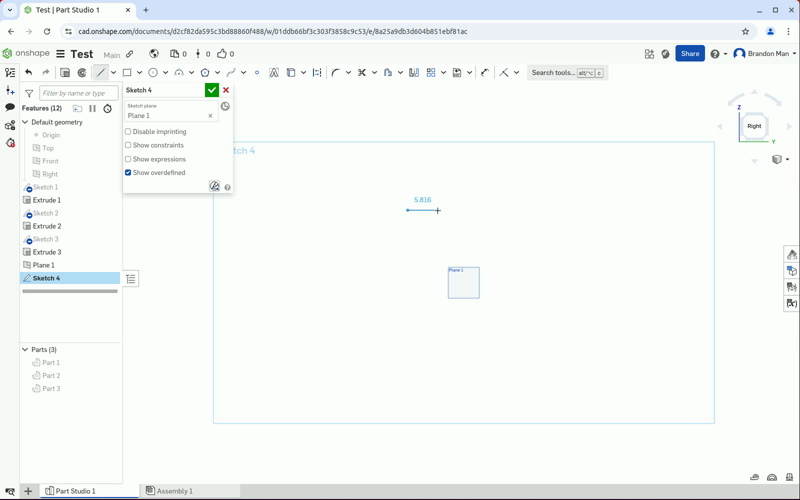
mouse_move(458, 210)
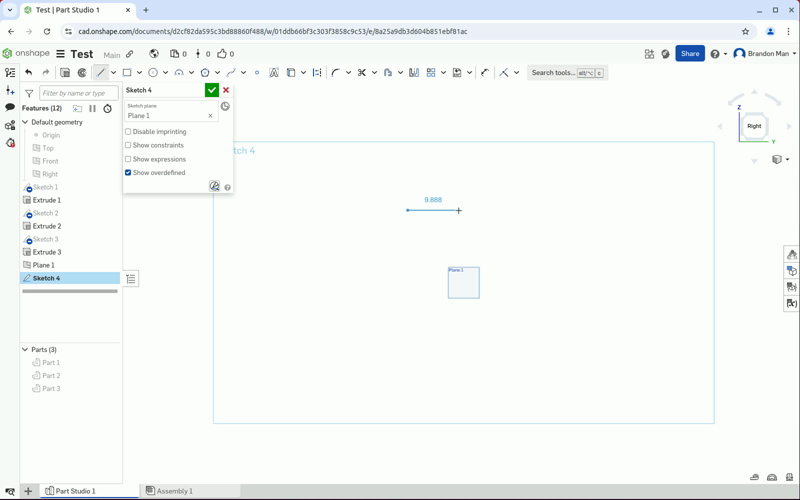
click(458, 210)
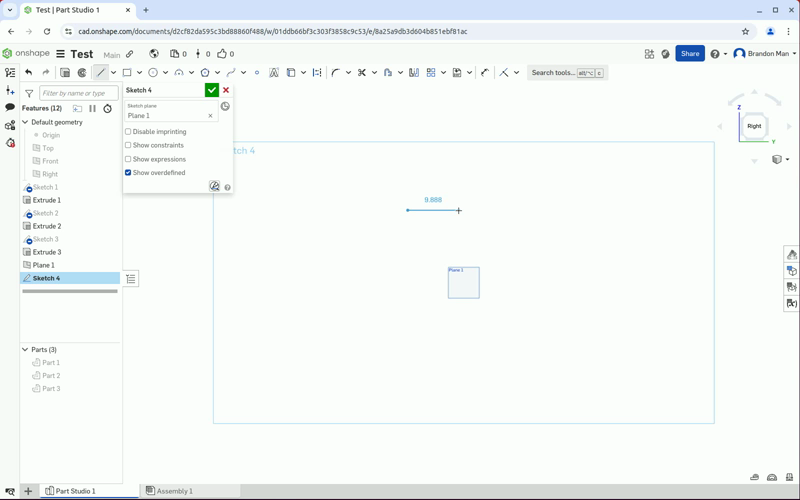
key_up(shift)
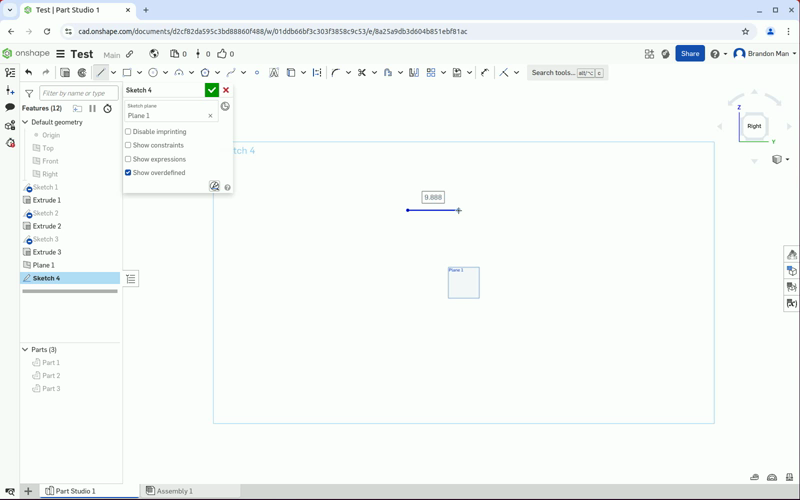
key_down(shift)
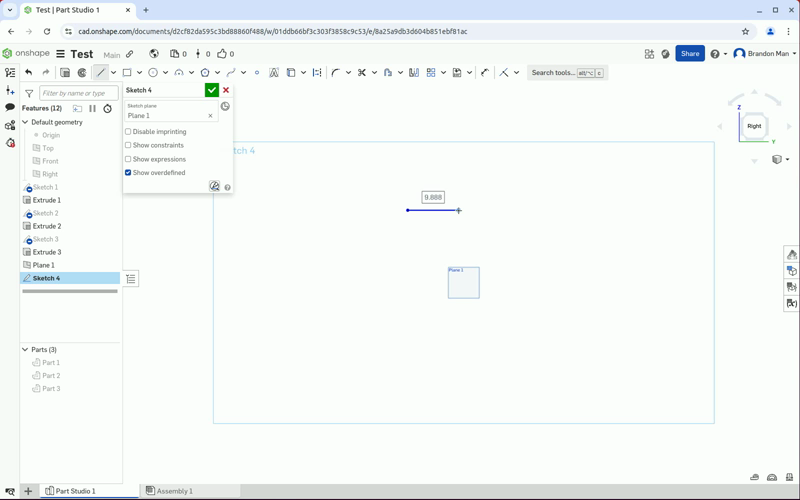
mouse_move(489, 210)
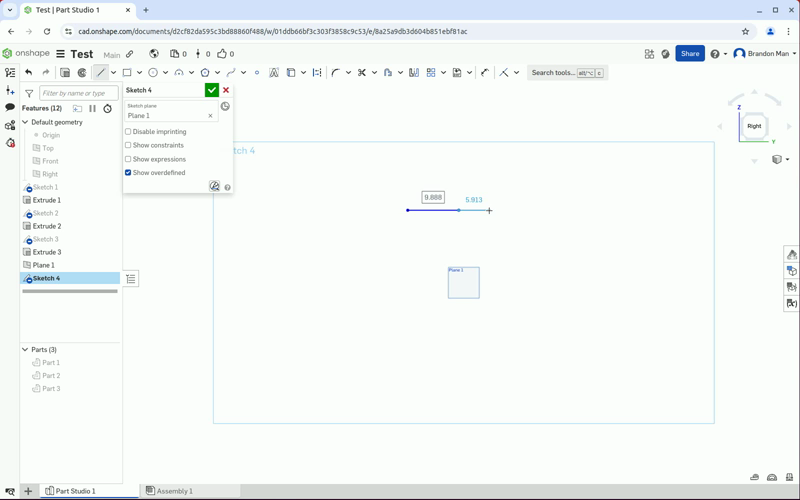
mouse_move(458, 194)
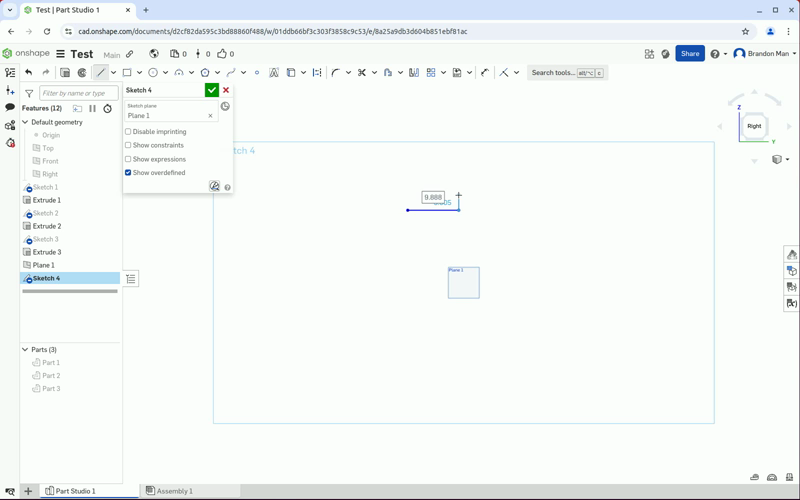
click(458, 194)
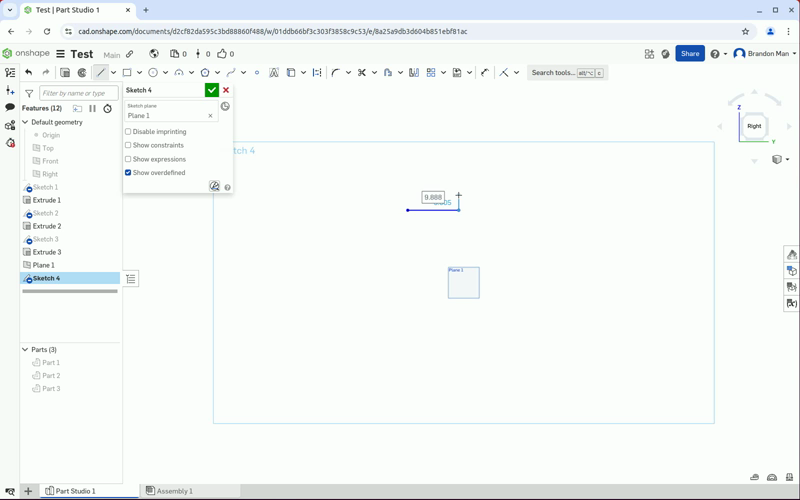
key_up(shift)
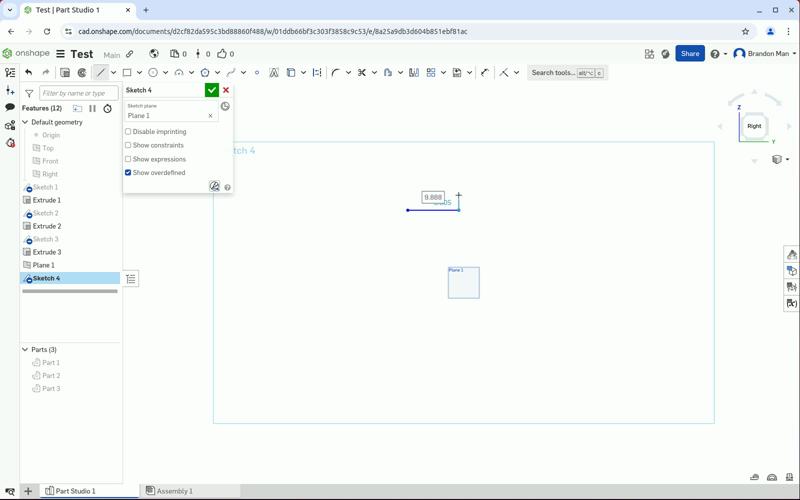
key_down(shift)
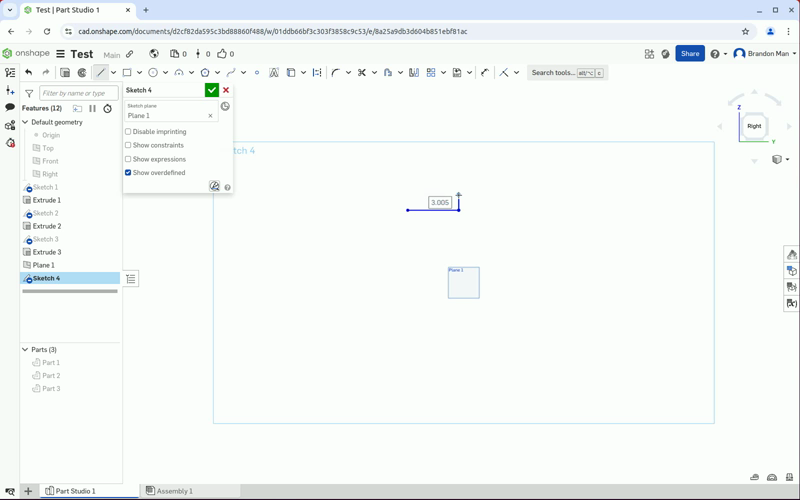
mouse_move(489, 194)
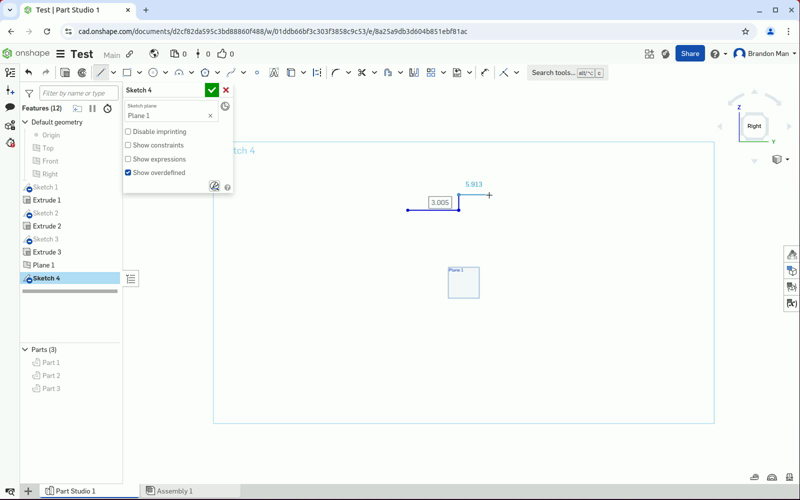
mouse_move(407, 194)
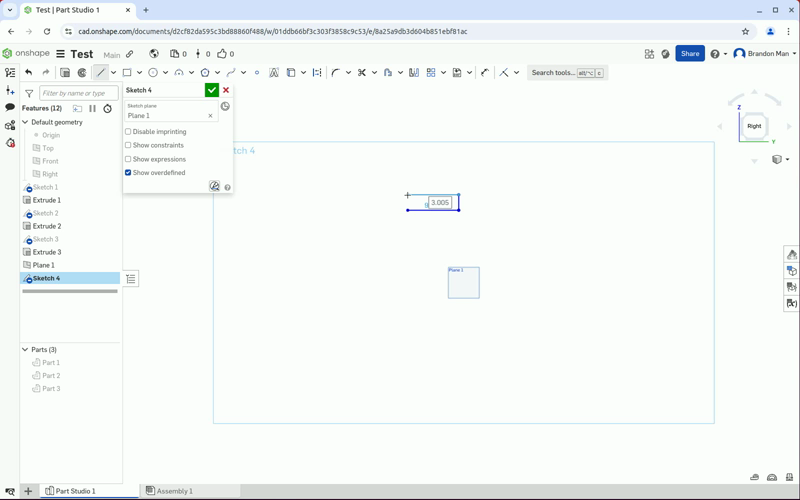
click(407, 194)
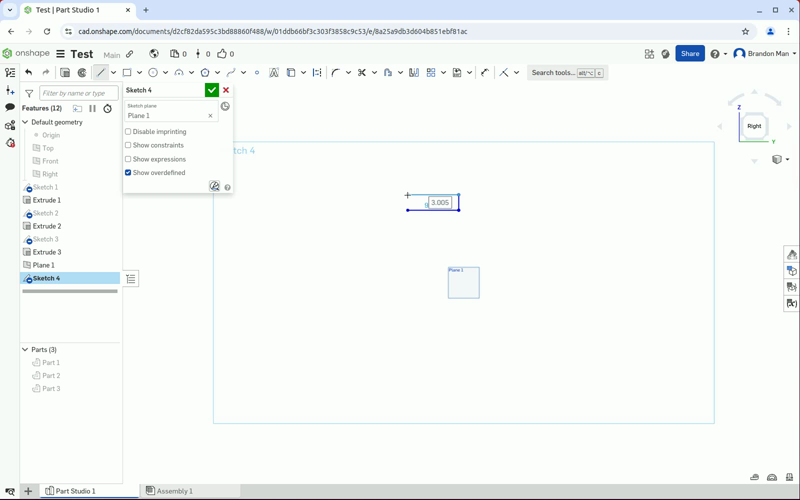
key_up(shift)
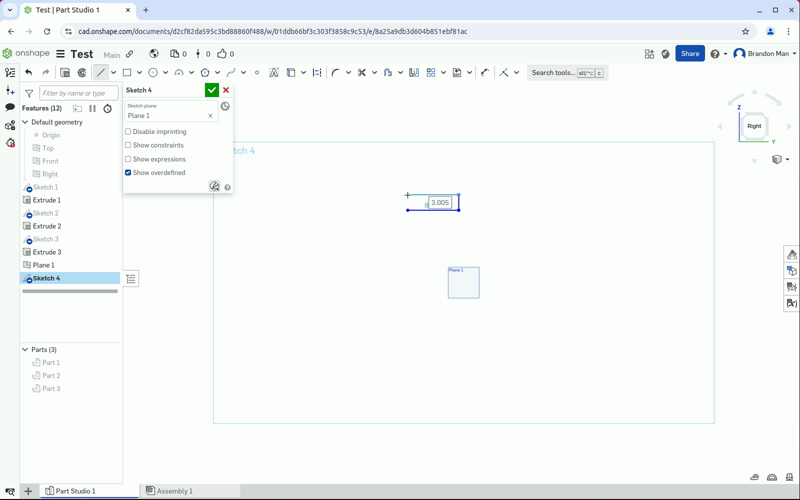
mouse_move(437, 194)
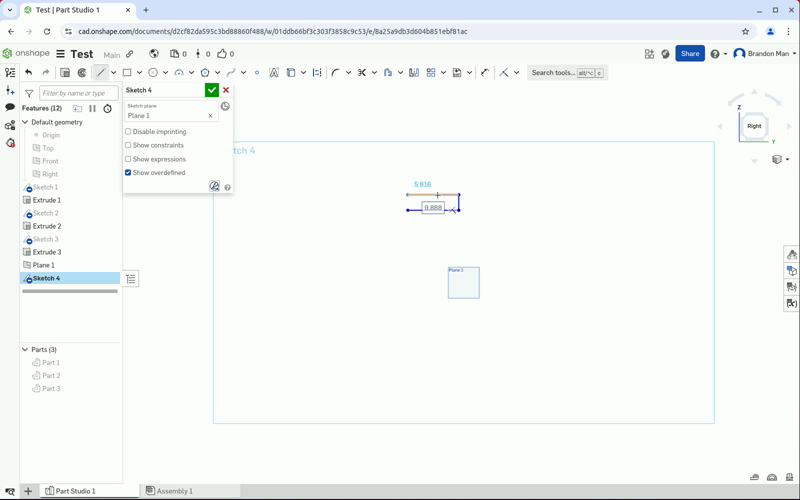
key_down(shift)
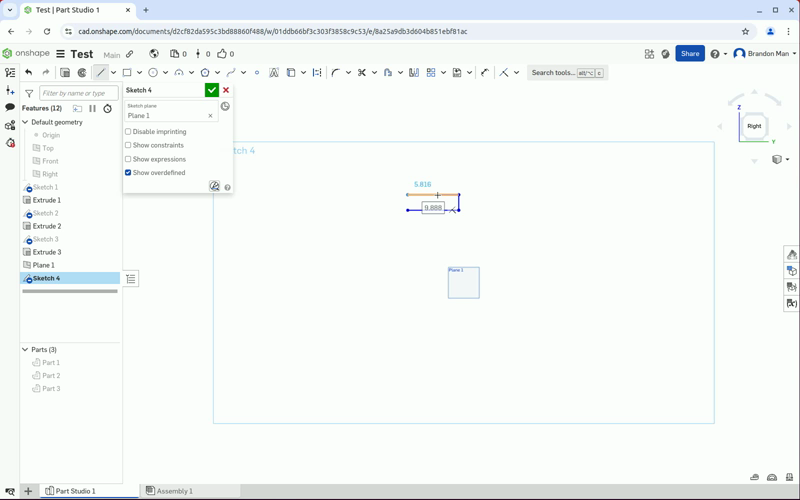
mouse_move(407, 210)
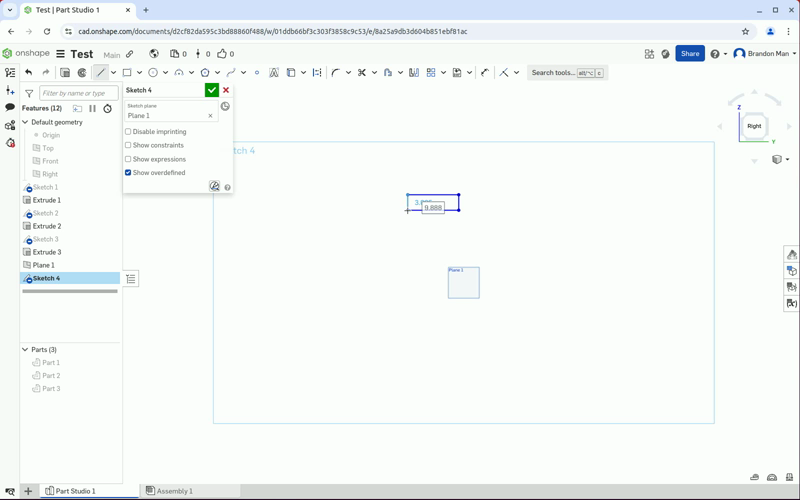
key_up(shift)
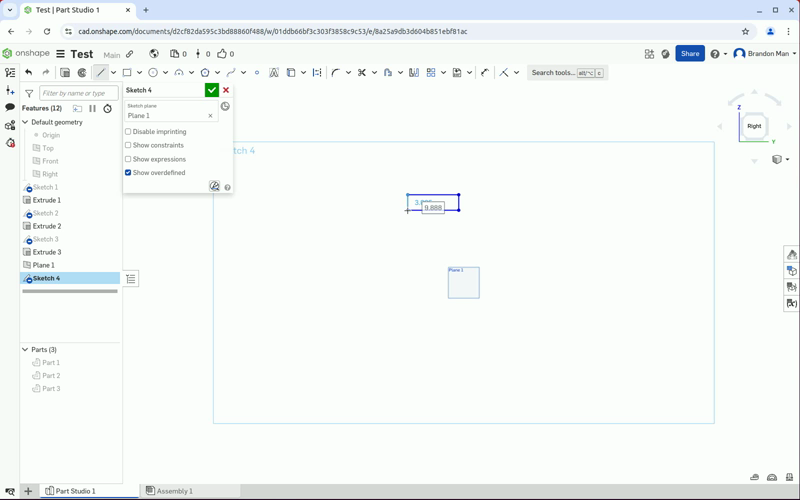
click(407, 210)
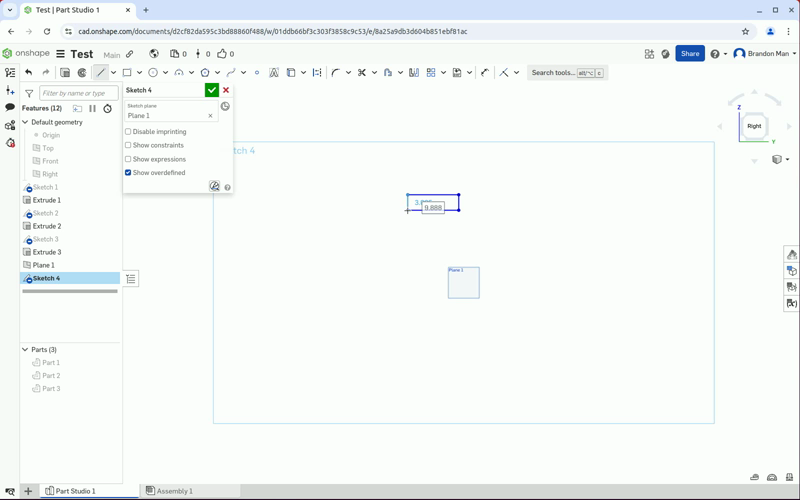
key(esc)
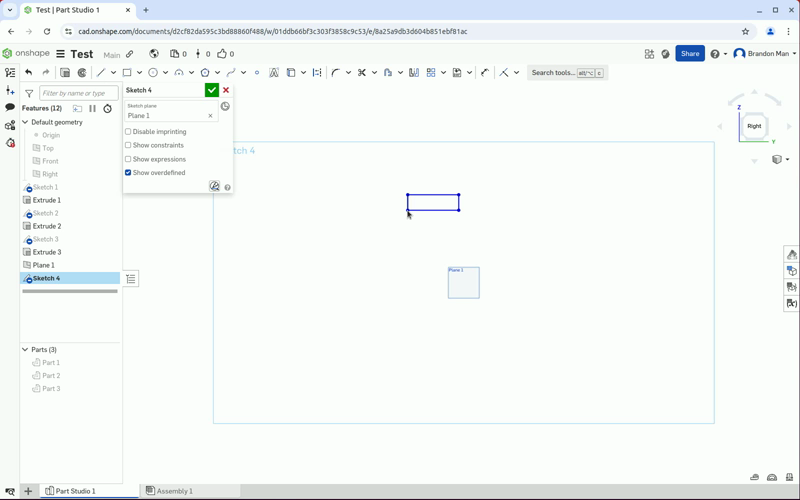
mouse_move(416, 208)
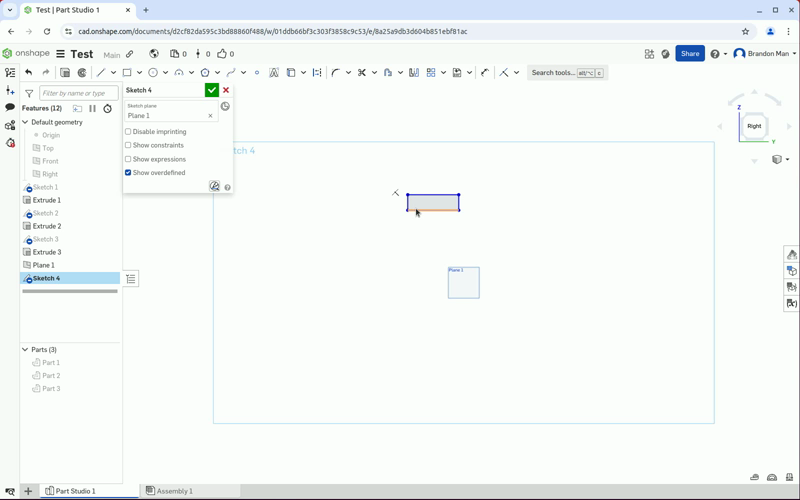
scroll(6)
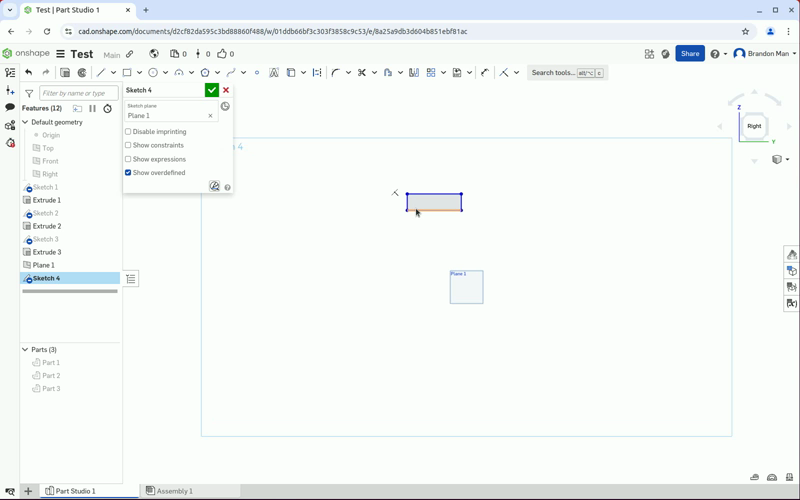
scroll(6)
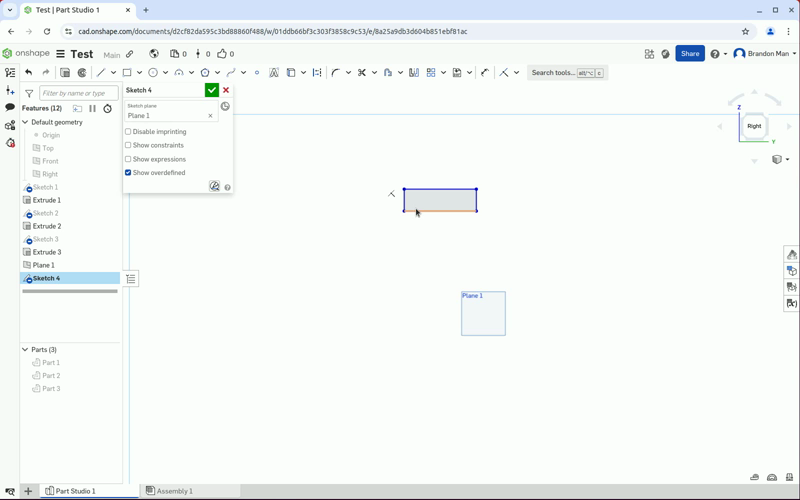
scroll(6)
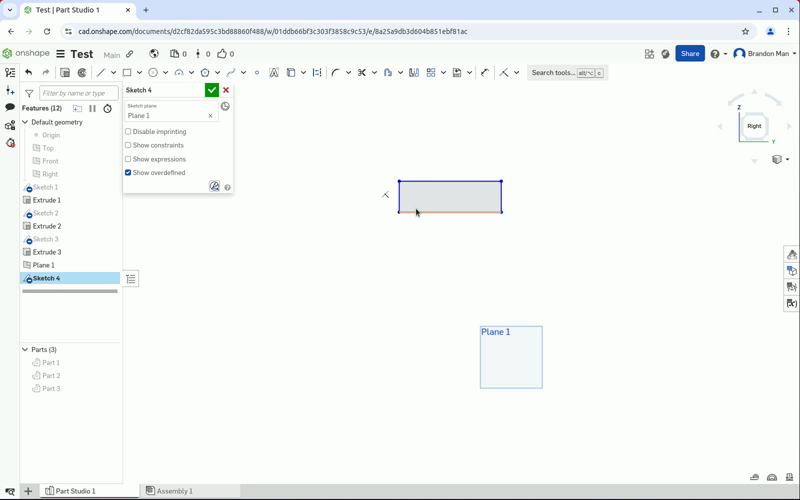
scroll(6)
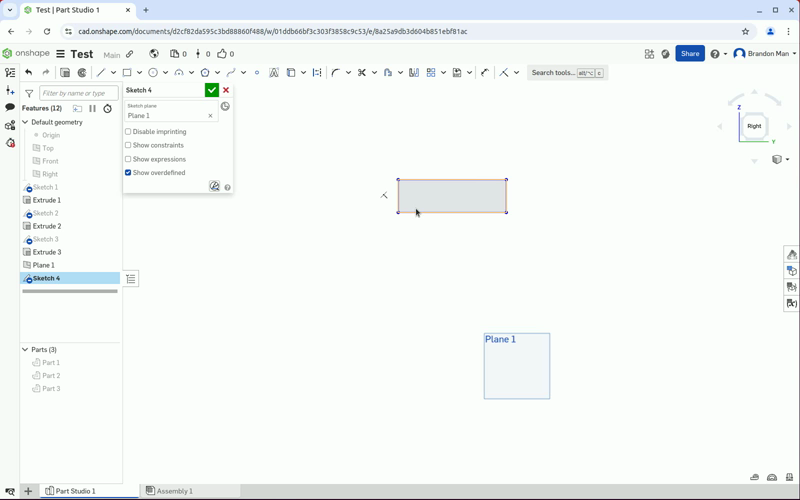
scroll(6)
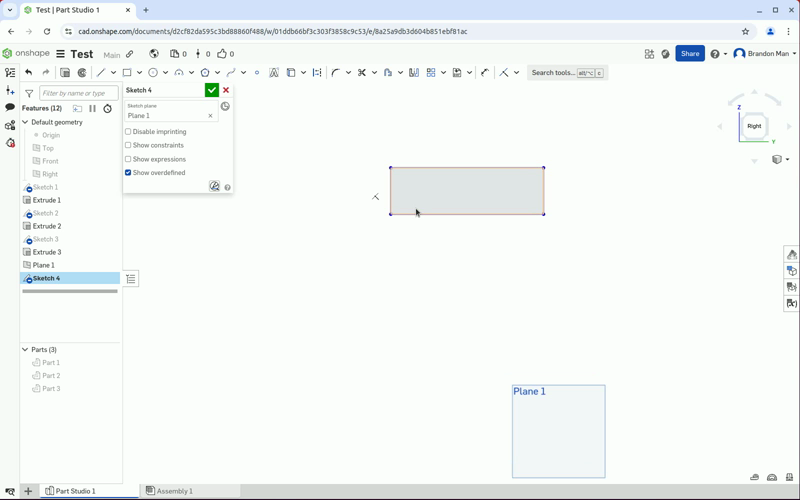
scroll(6)
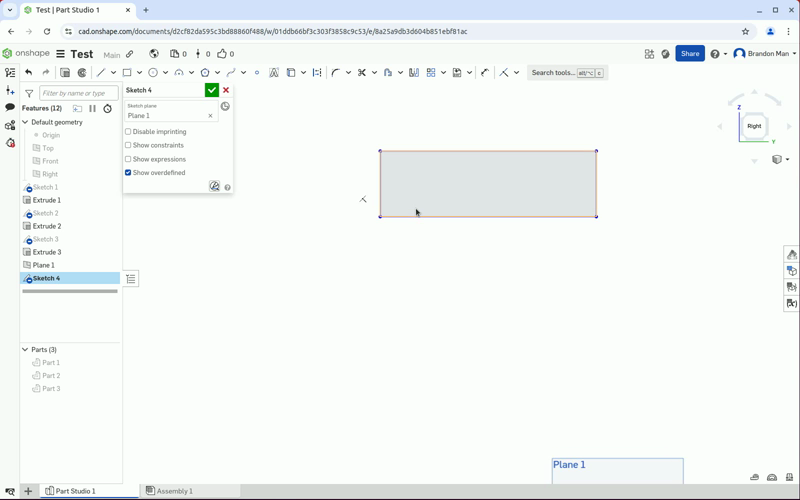
scroll(6)
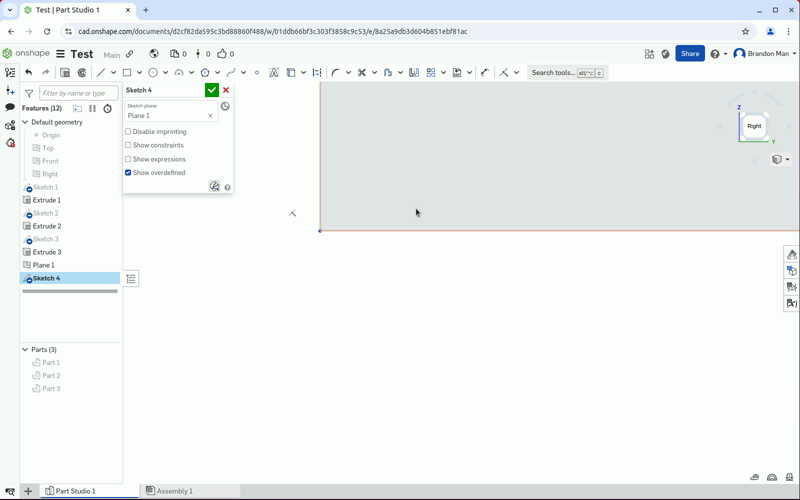
click(416, 208)
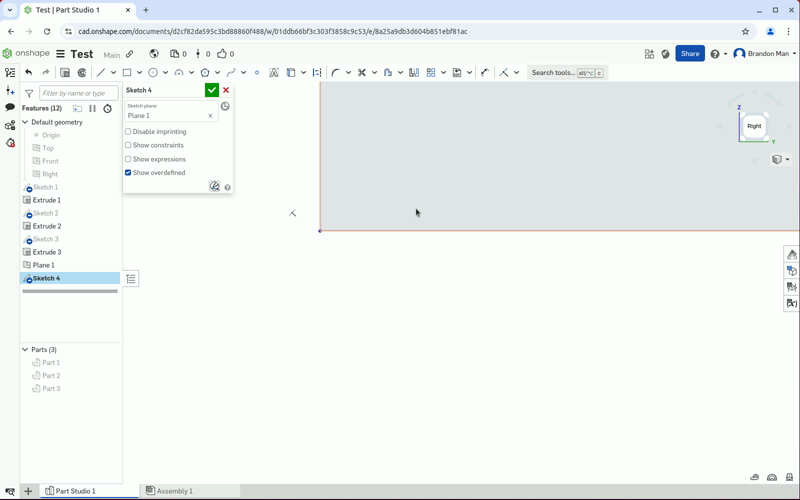
scroll(-6)
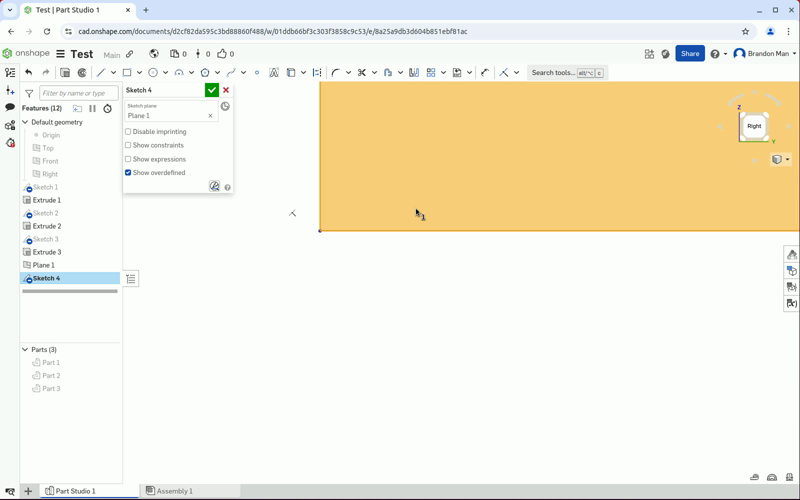
scroll(-6)
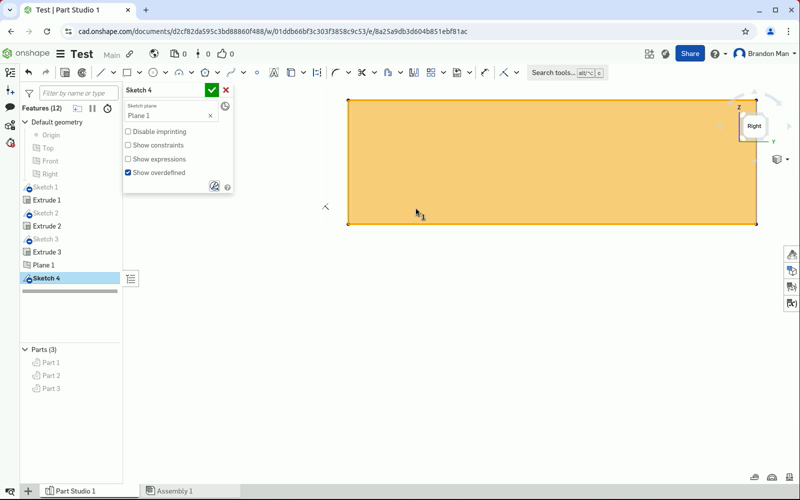
scroll(-6)
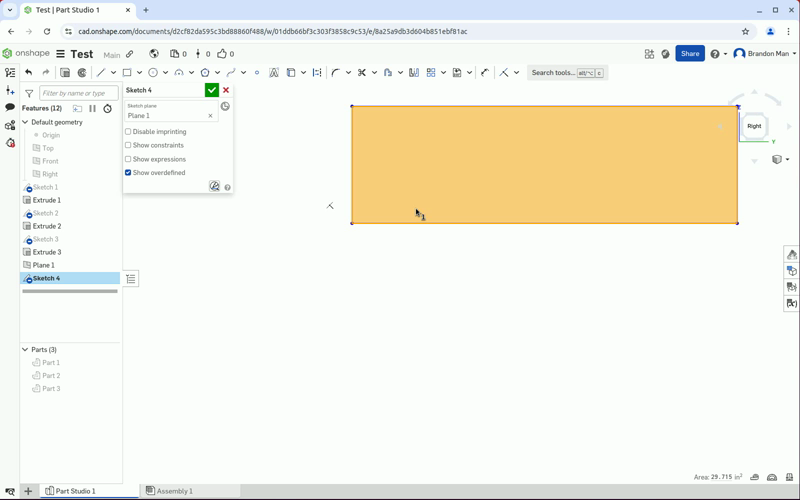
scroll(-6)
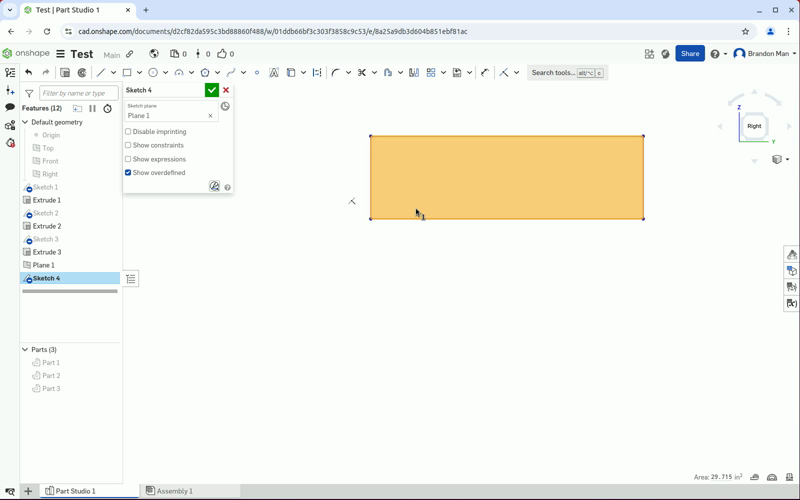
scroll(-6)
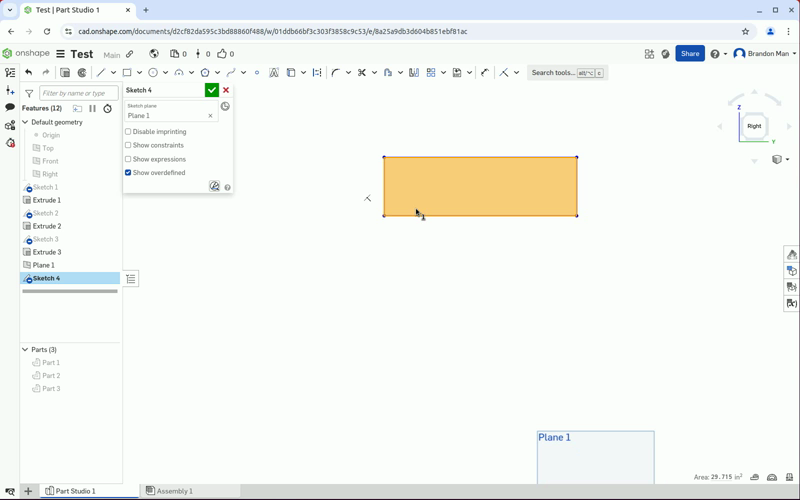
scroll(-6)
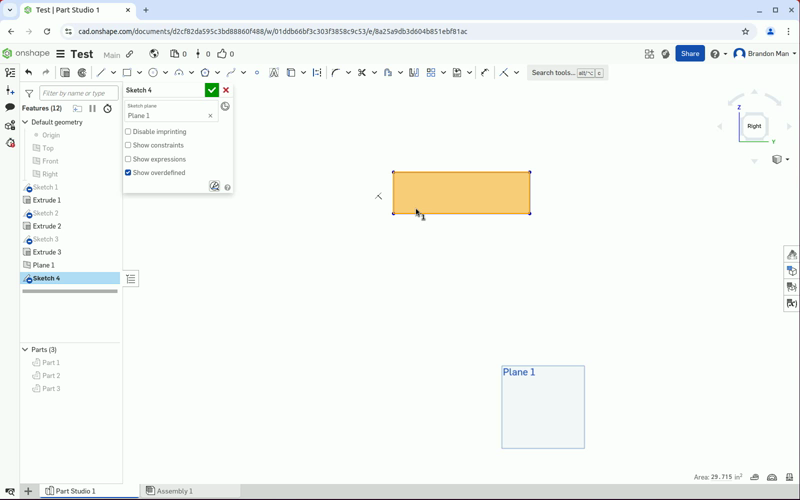
scroll(-6)
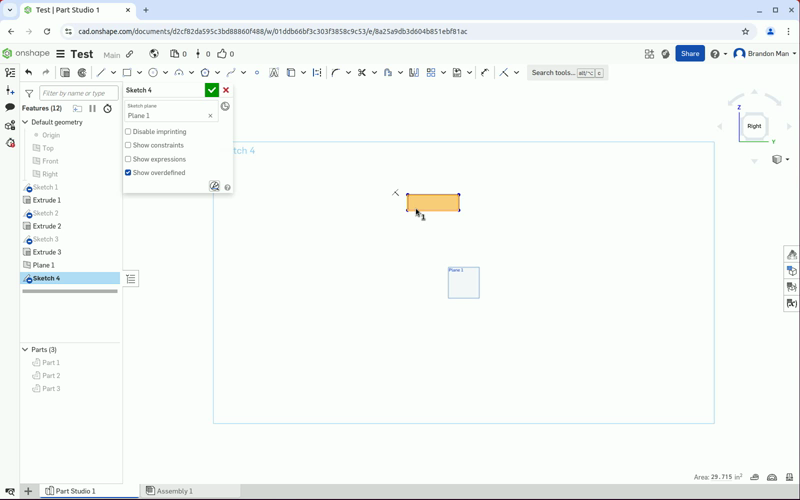
mouse_move(73, 352)
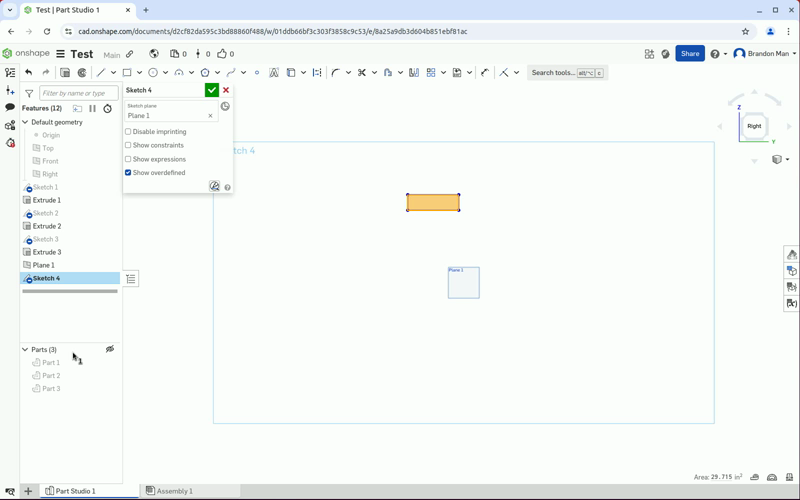
key(shift+y)
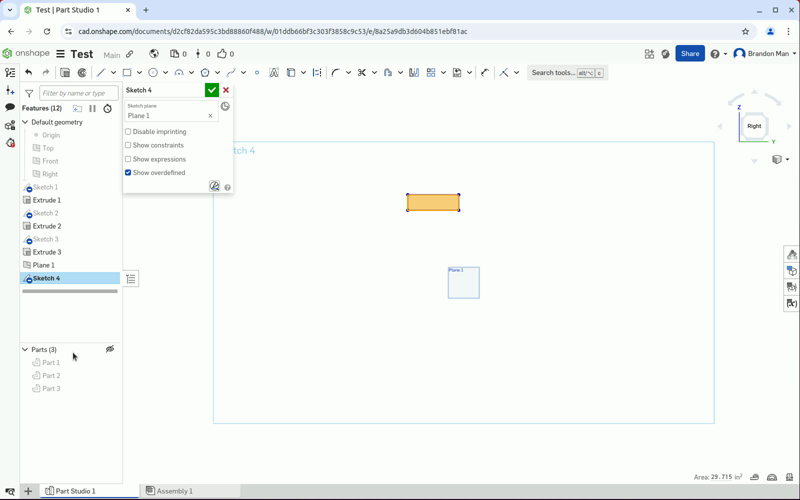
key(shift+e)
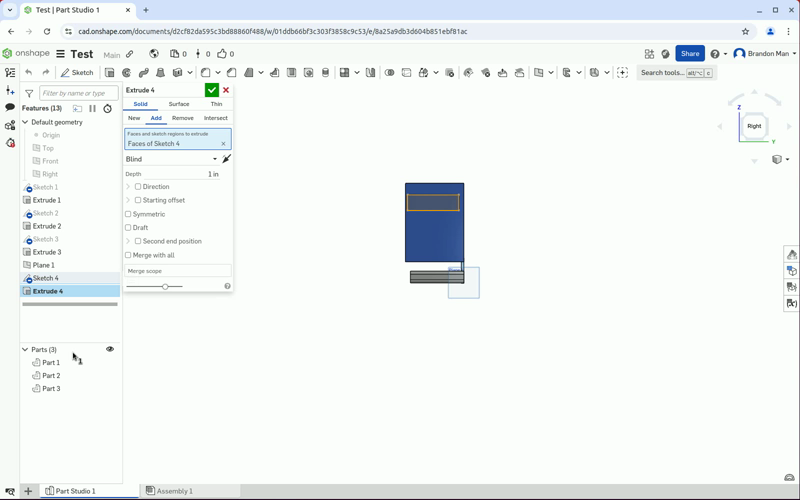
mouse_move(143, 106)
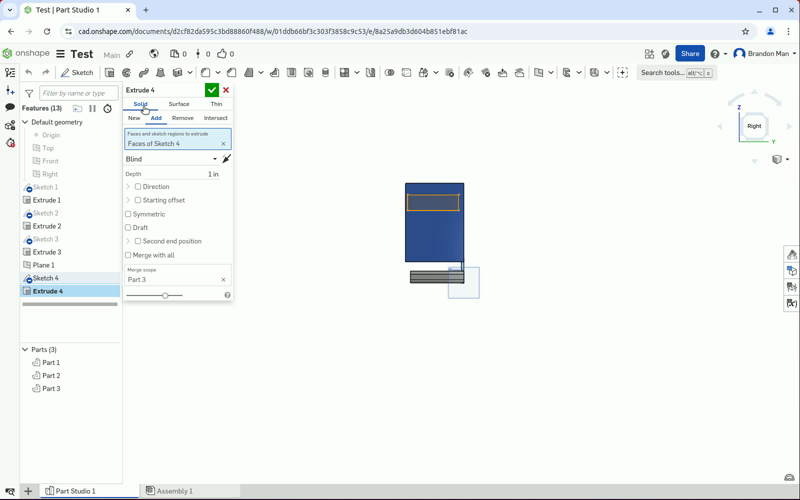
click(143, 106)
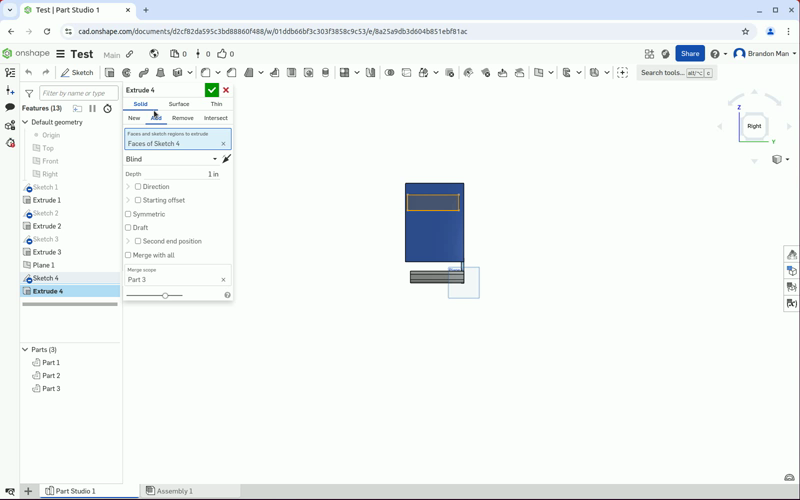
mouse_move(186, 120)
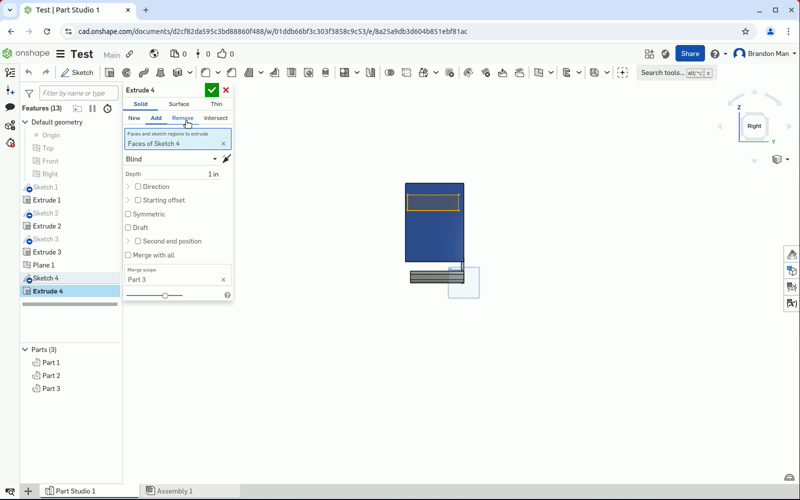
click(186, 120)
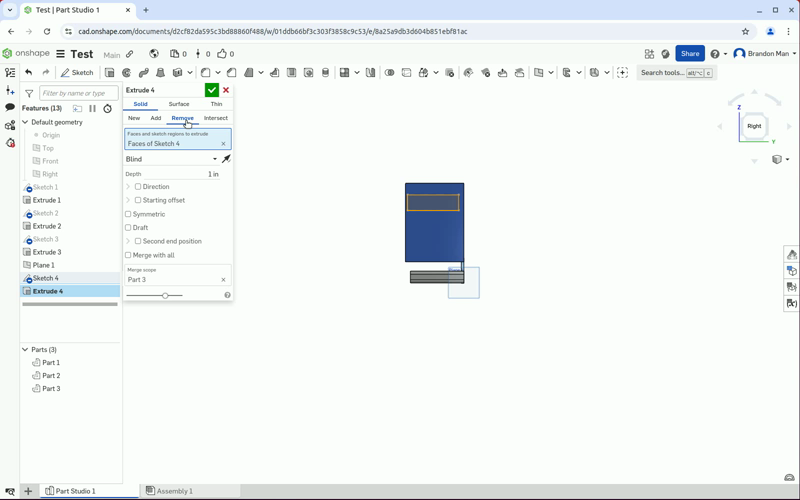
key(tab, 4)
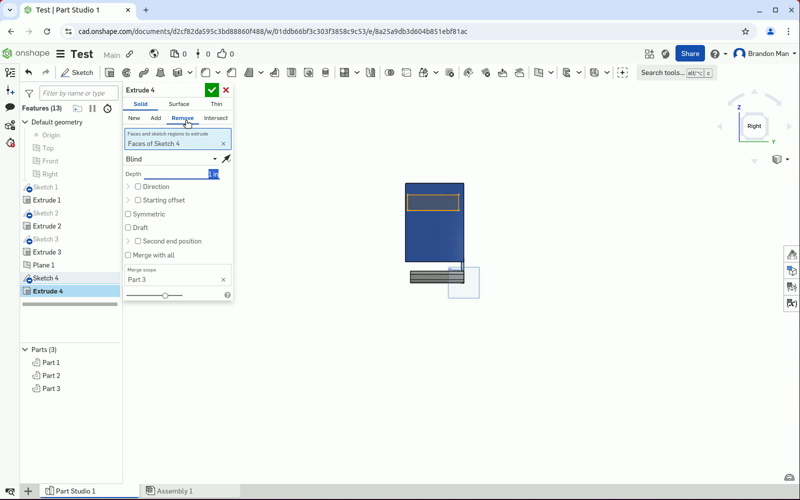
text(0.481)
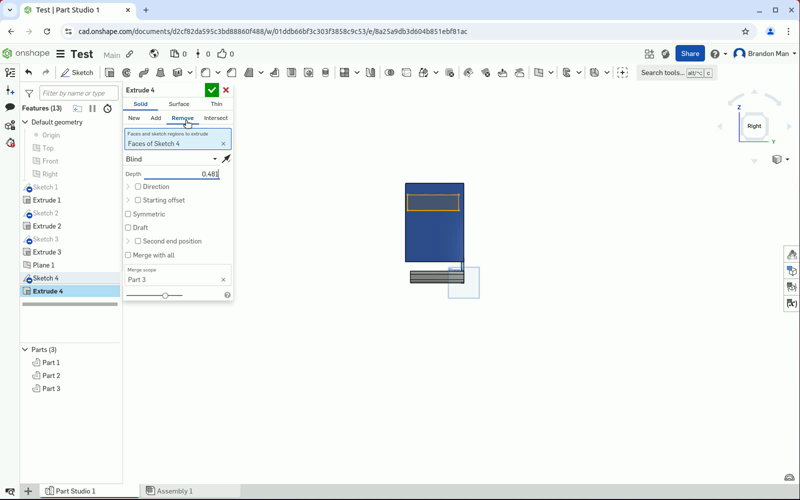
key(tab, 6)
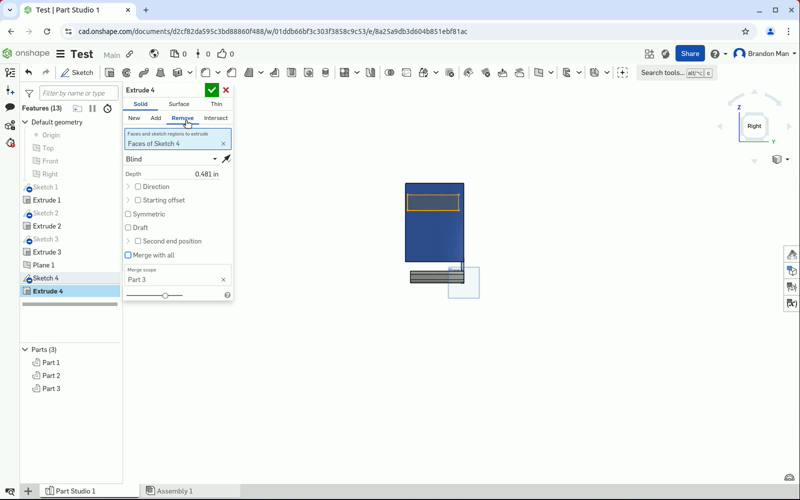
key(space)
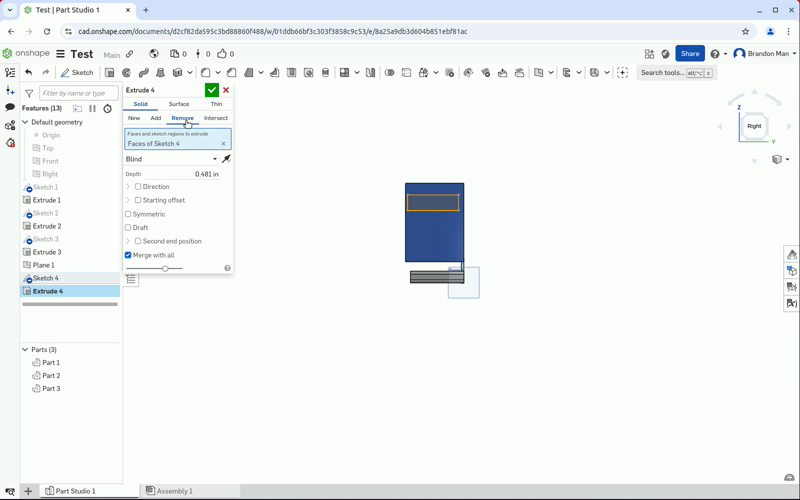
key(enter)
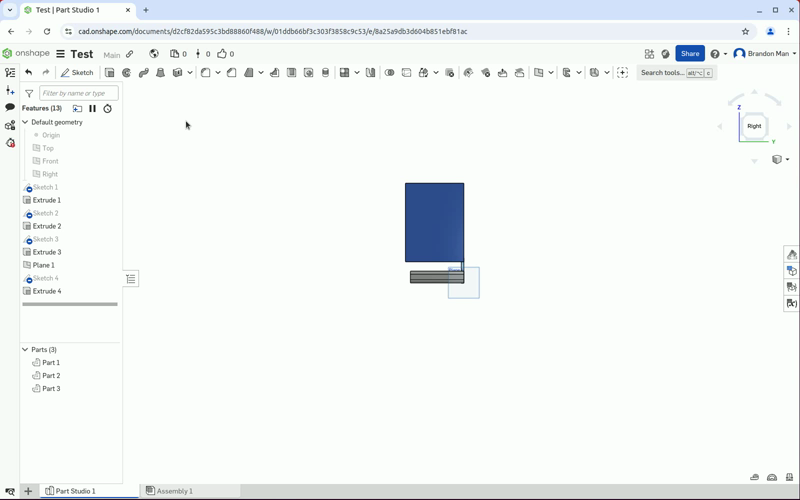
key(shift+h)
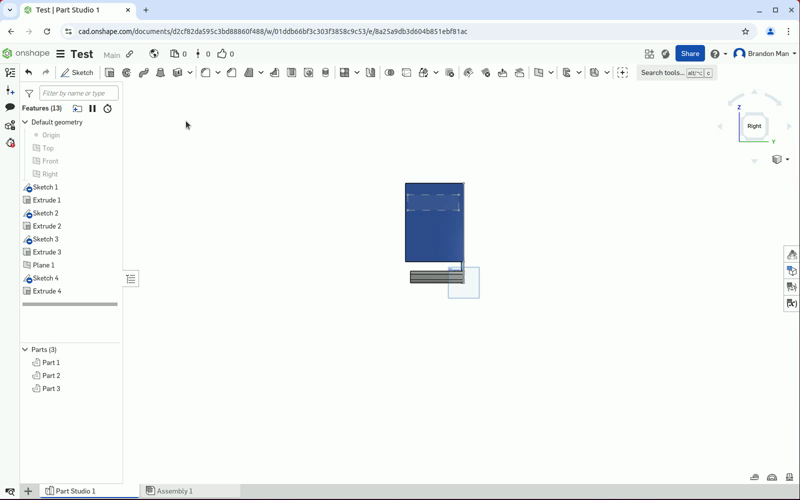
key(shift+h)
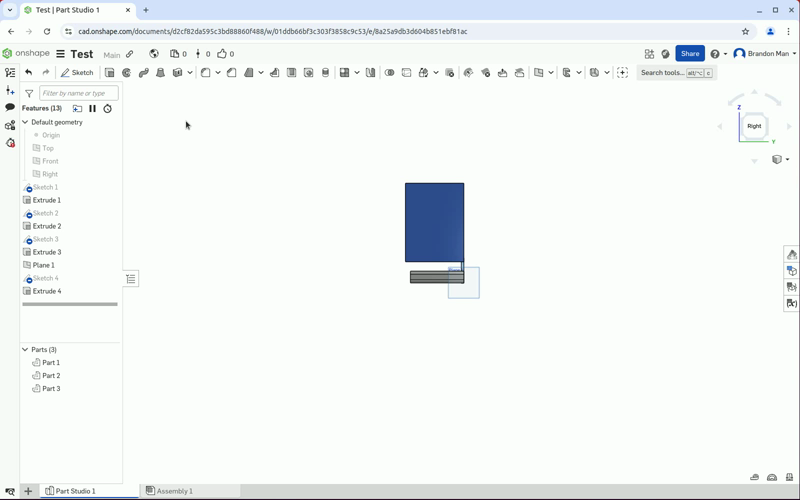
mouse_move(73, 189)
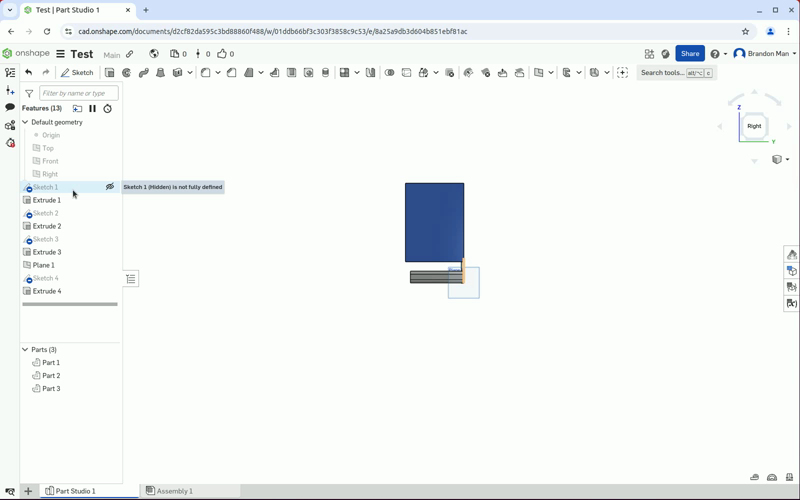
click(73, 189)
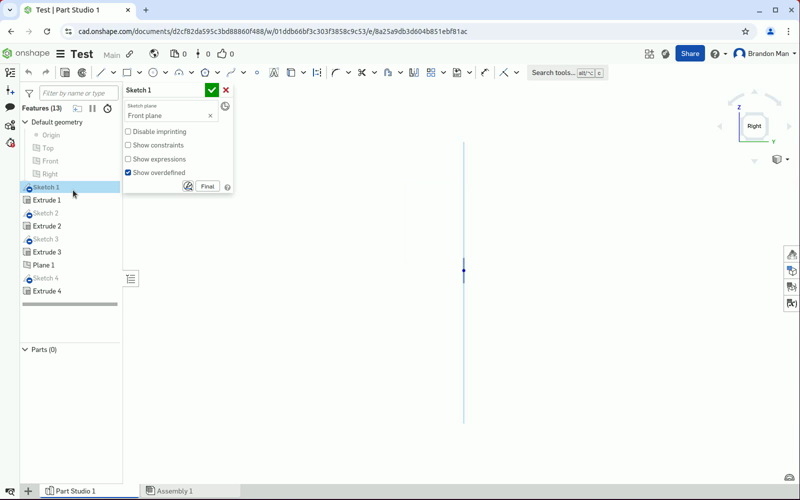
mouse_move(229, 92)
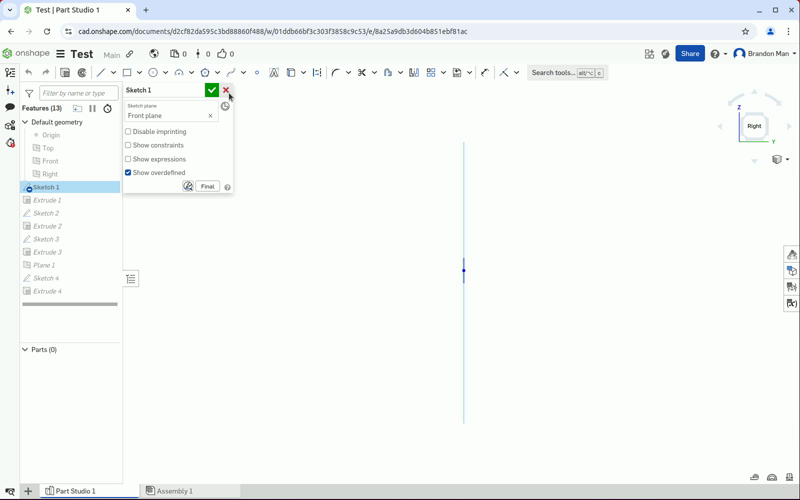
click(229, 92)
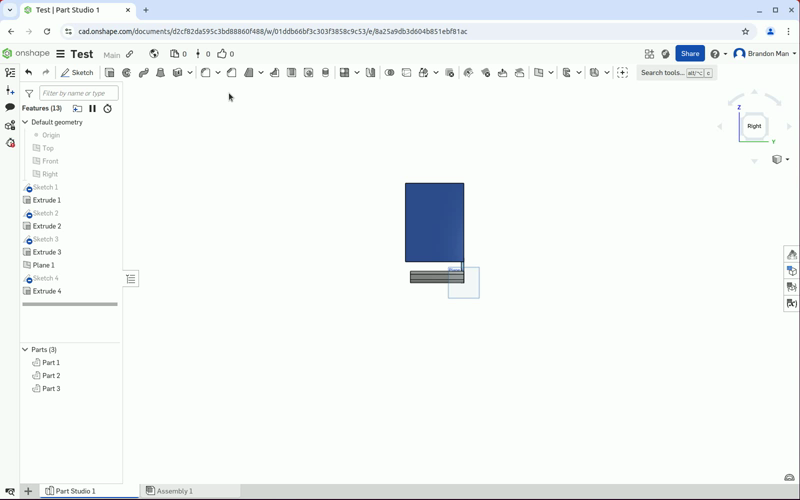
mouse_move(73, 352)
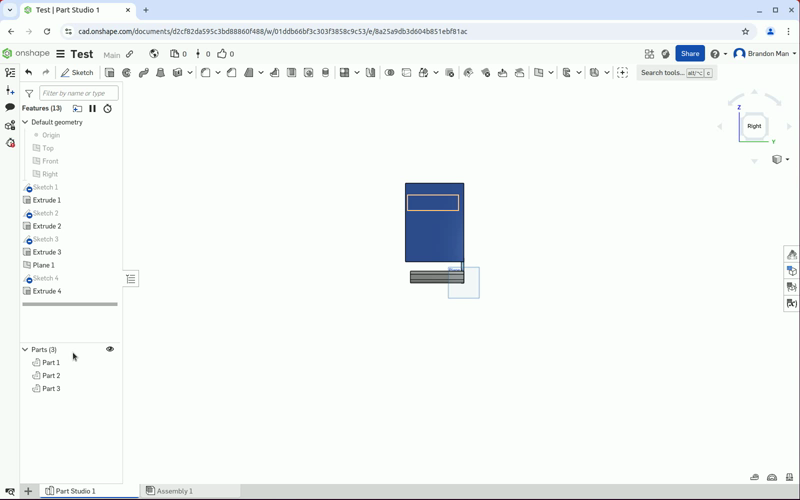
key(y)
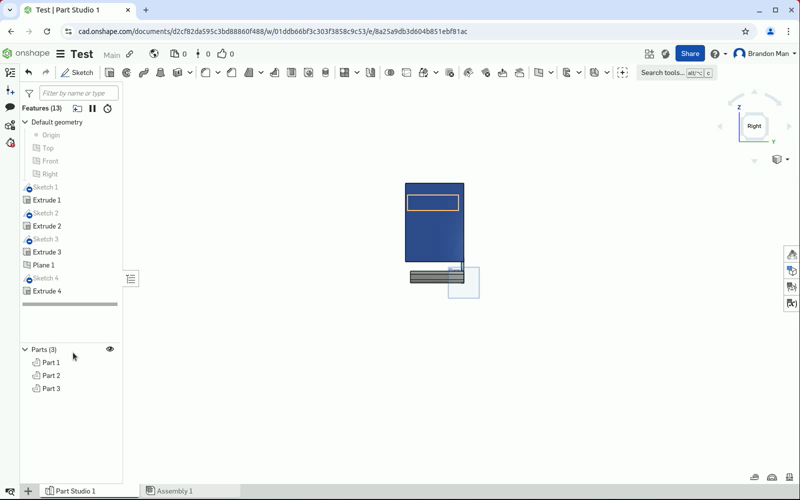
key(shift+p)
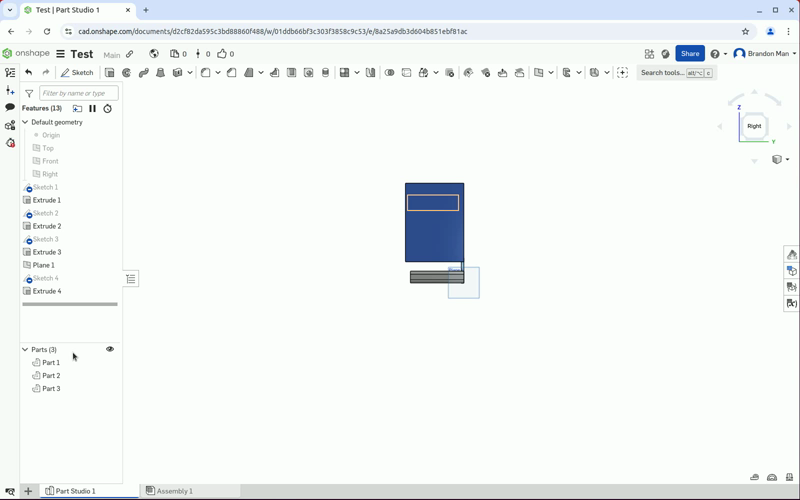
key(space)
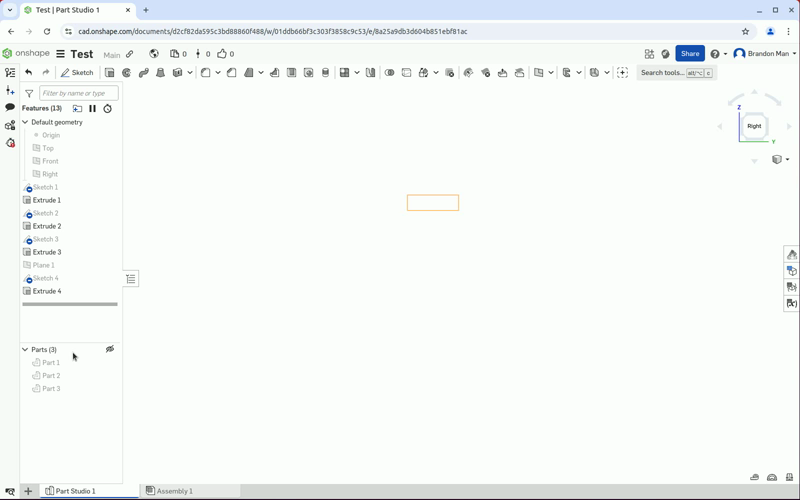
key_down(shift)
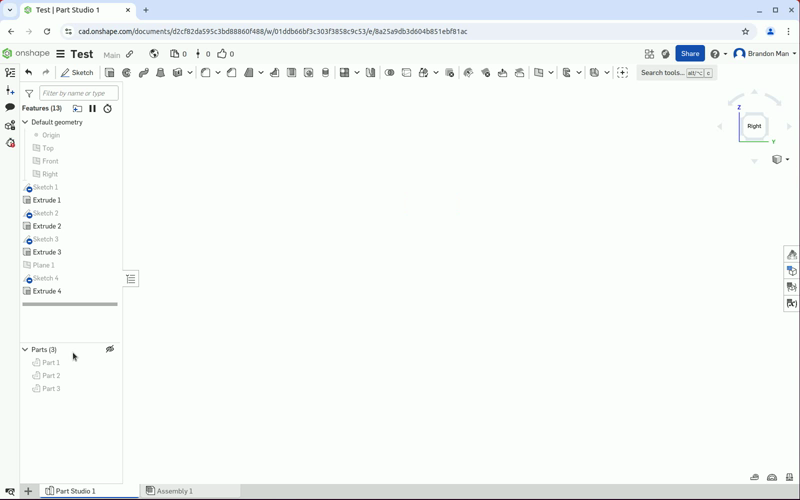
key(right)
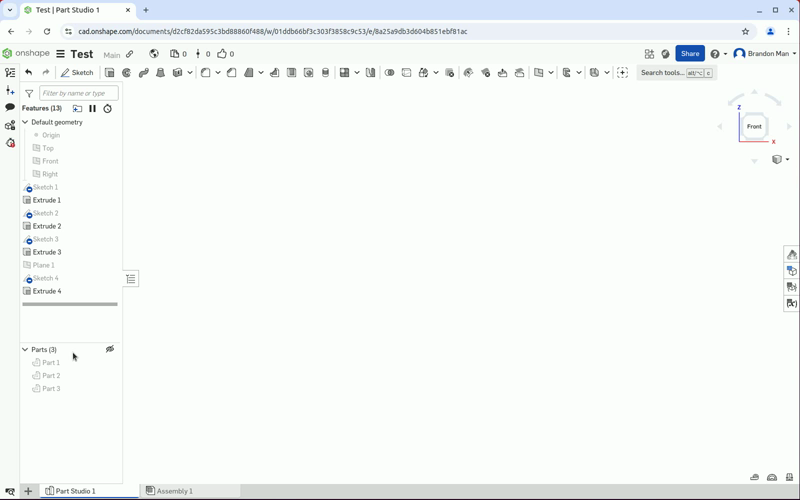
key_up(shift)
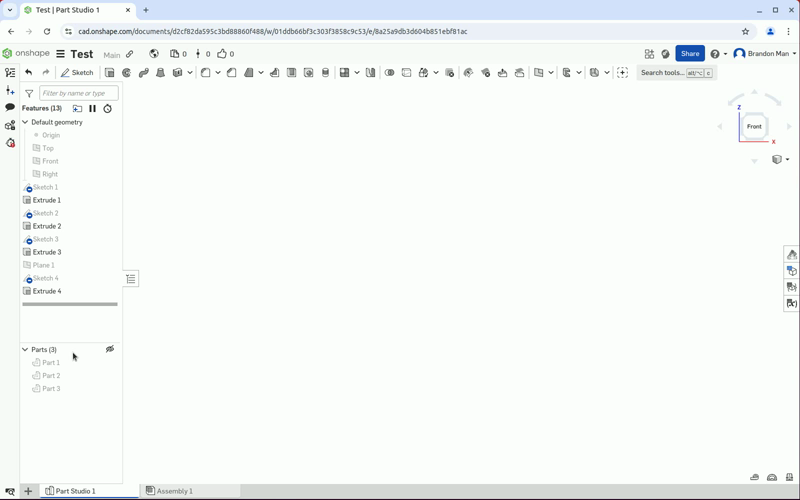
mouse_move(73, 352)
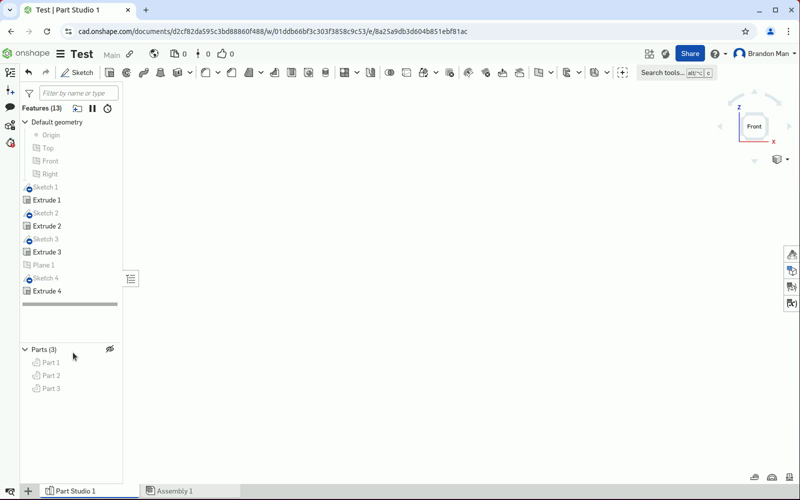
key(shift+y)
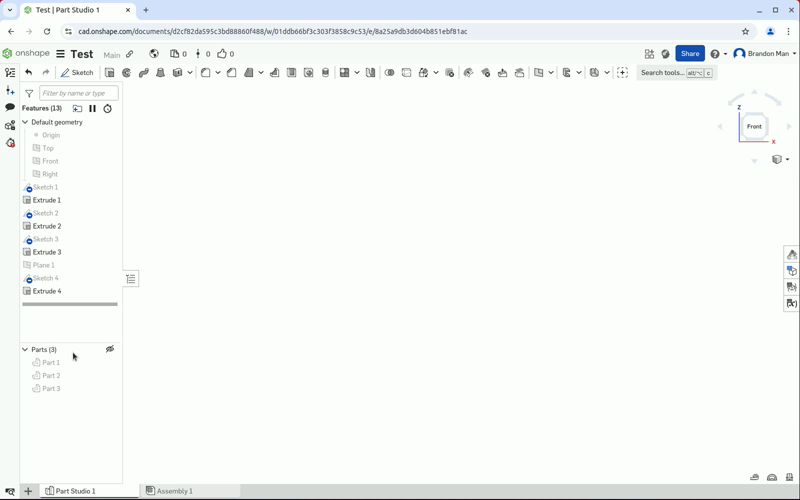
key(shift+s)
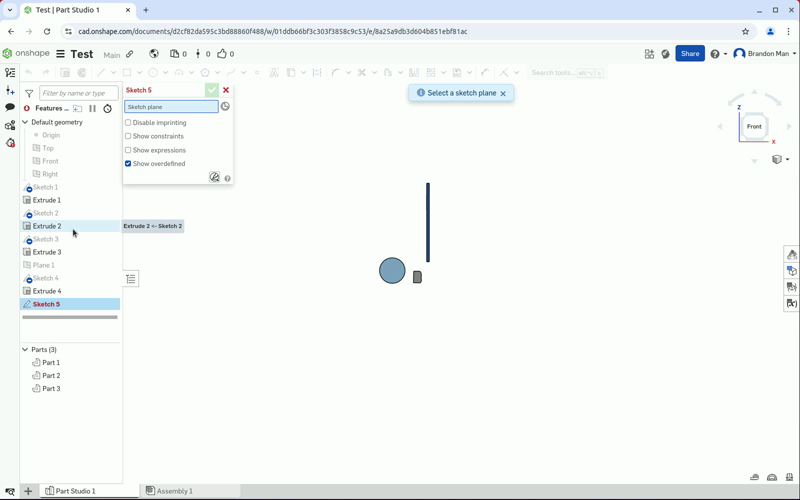
scroll(3)
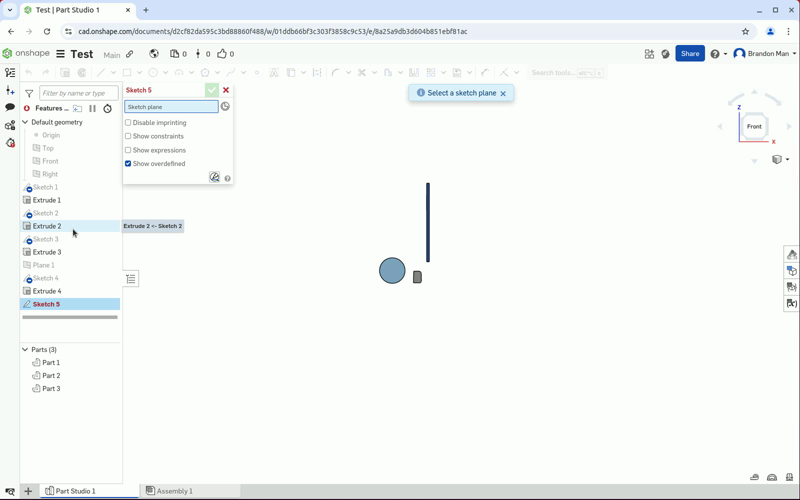
mouse_move(73, 163)
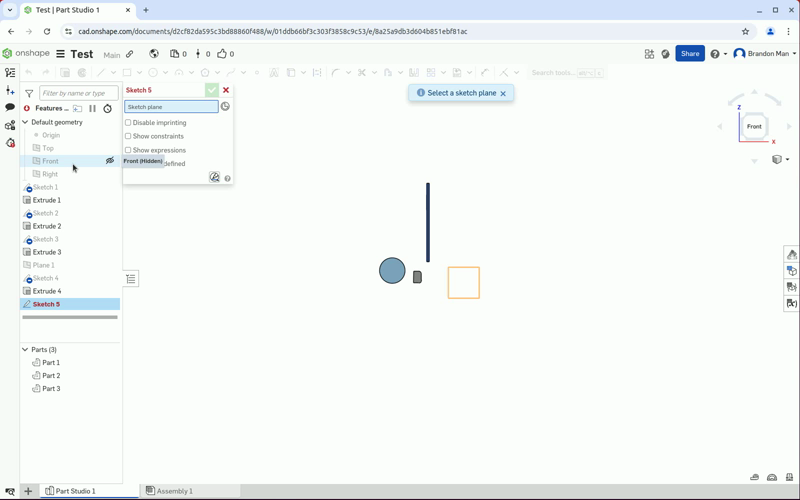
click(73, 163)
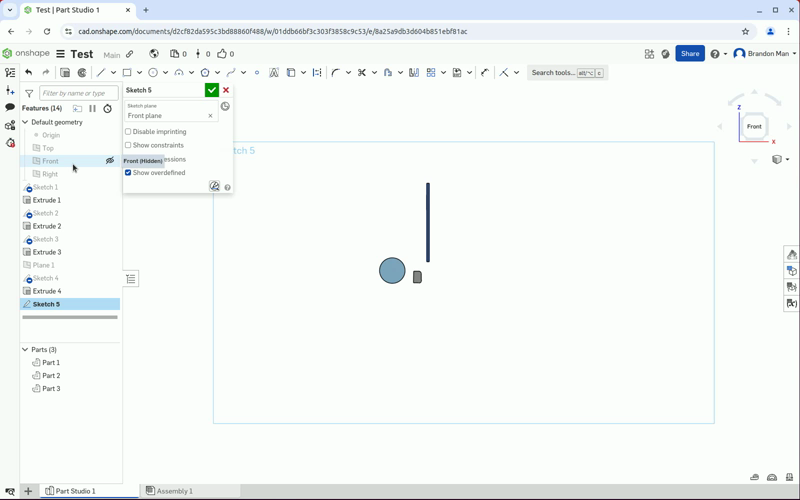
mouse_move(73, 352)
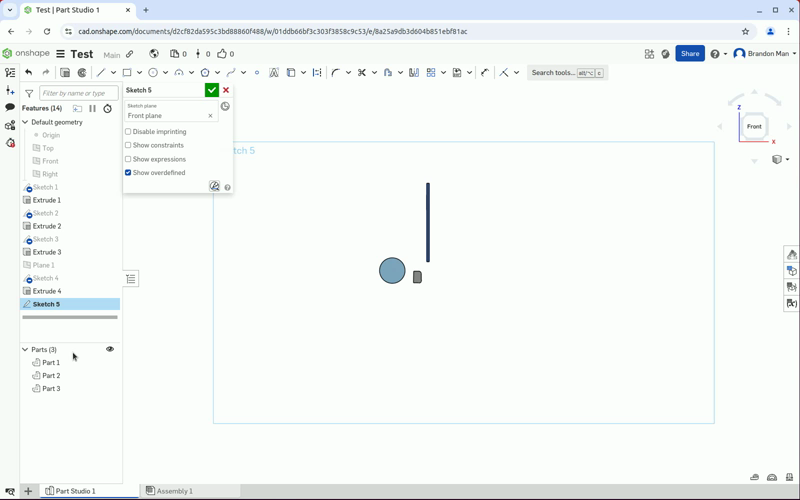
key(y)
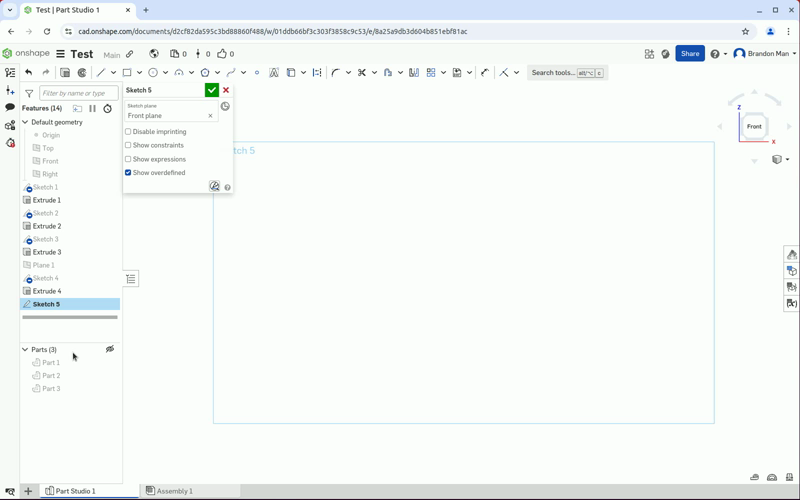
key(l)
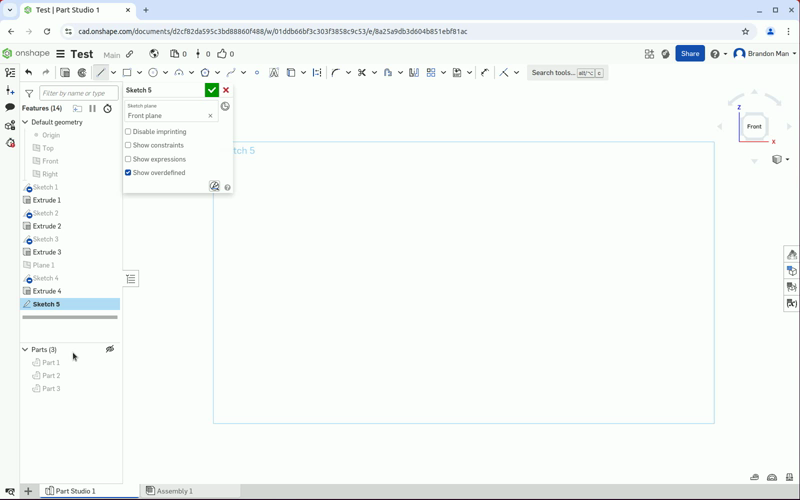
key_down(shift)
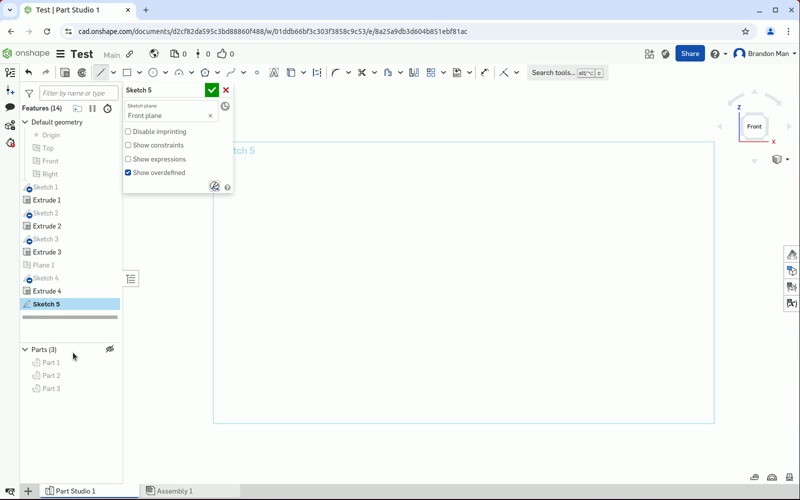
mouse_move(391, 187)
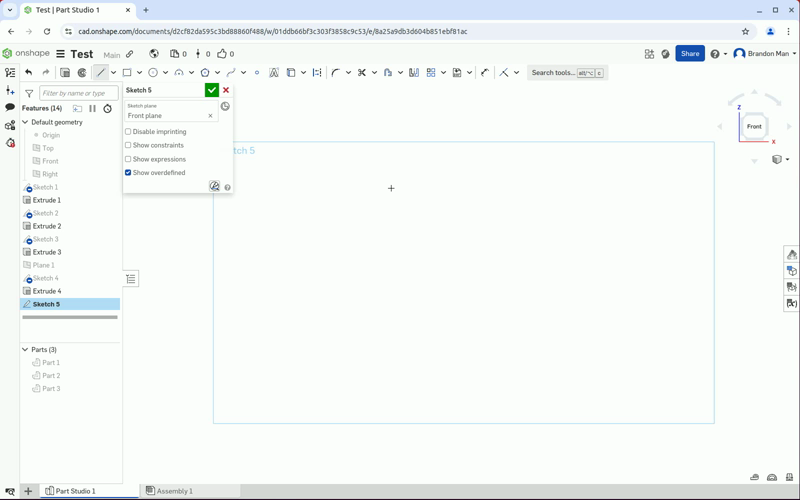
click(391, 187)
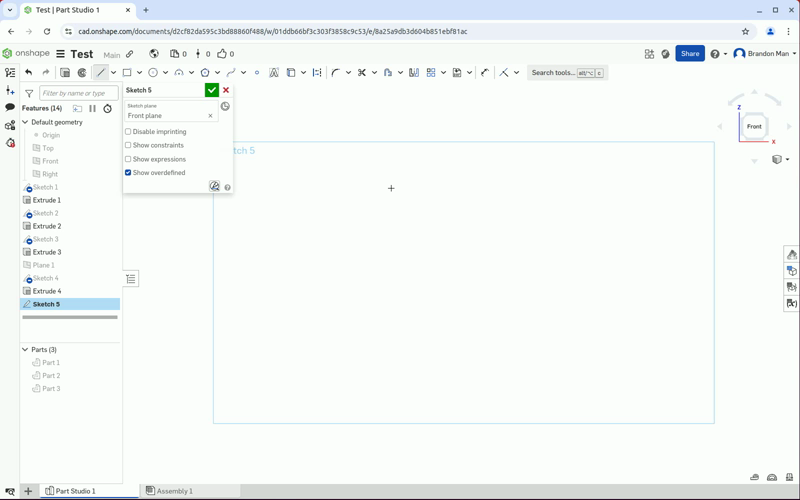
key_up(shift)
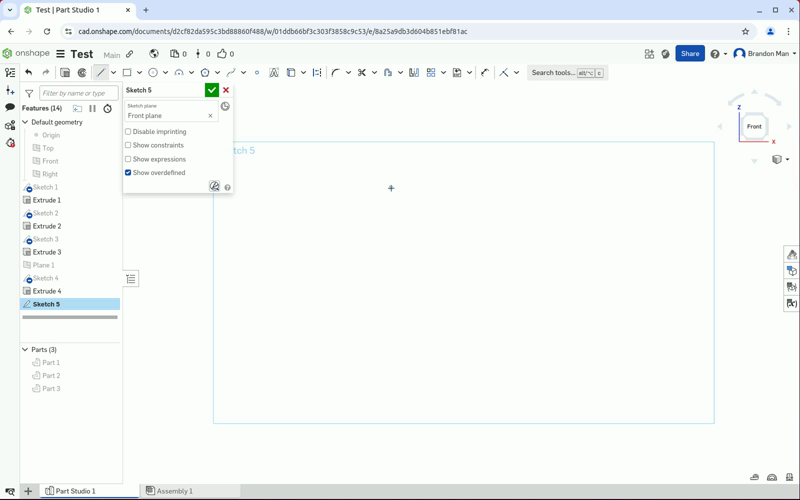
key_down(shift)
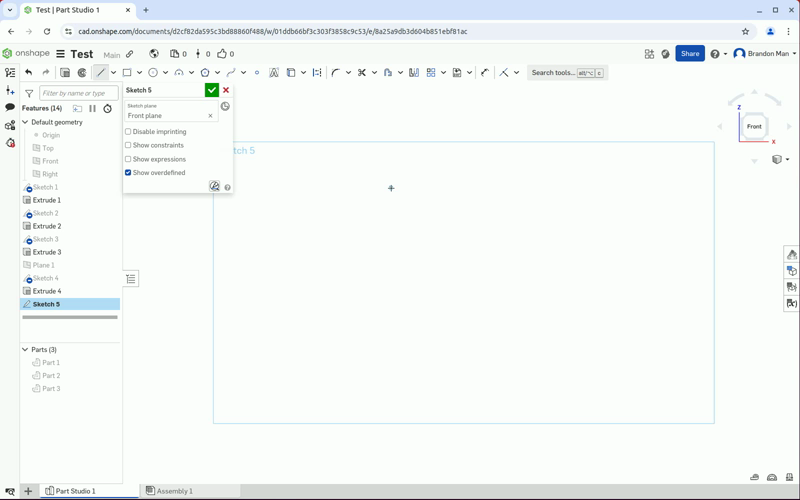
mouse_move(421, 187)
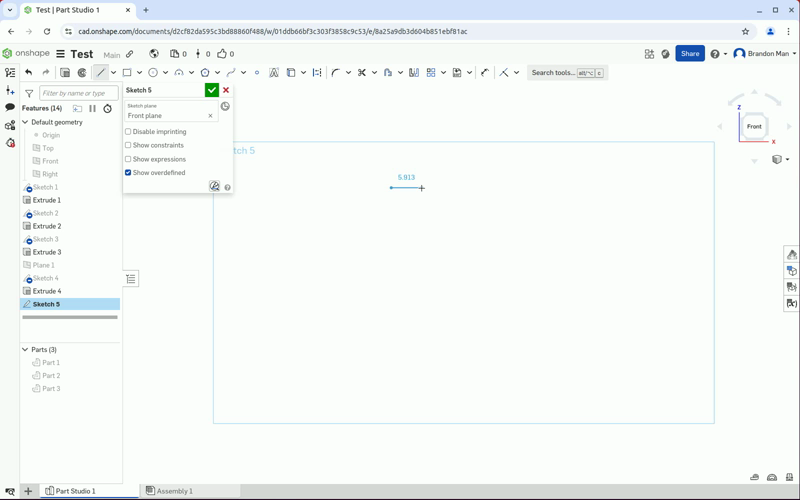
mouse_move(440, 172)
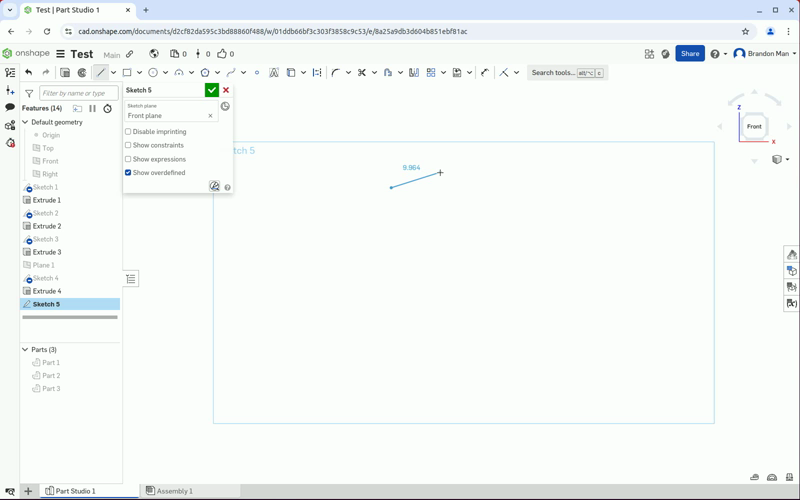
click(440, 172)
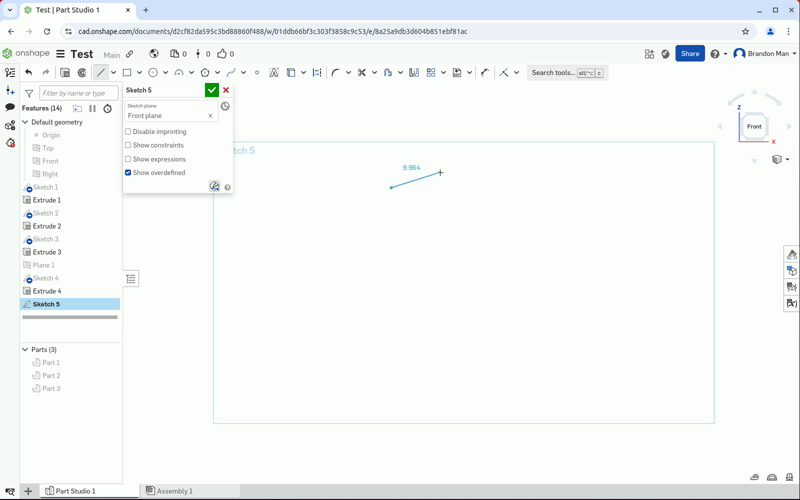
key_up(shift)
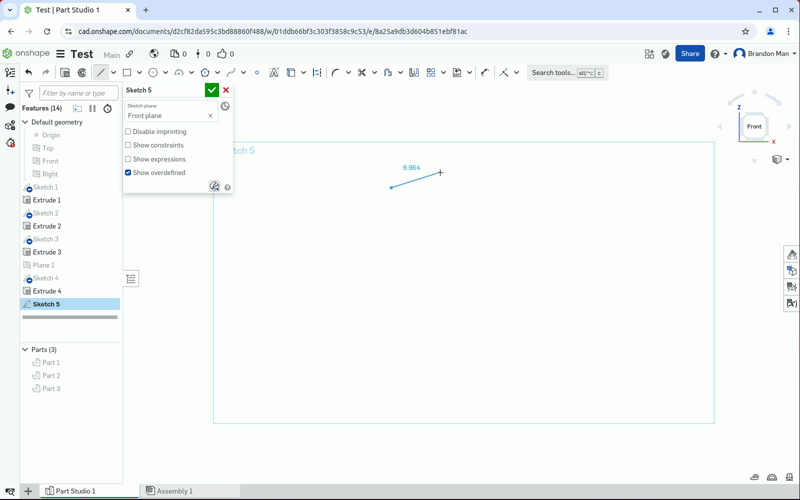
key_down(shift)
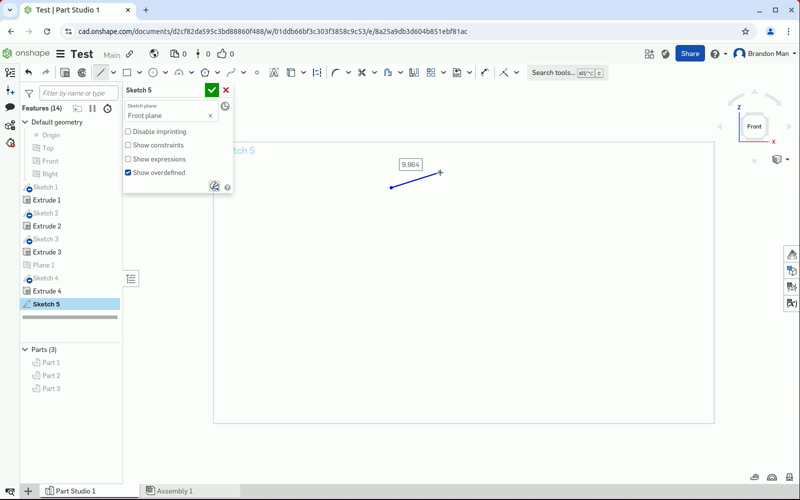
mouse_move(470, 172)
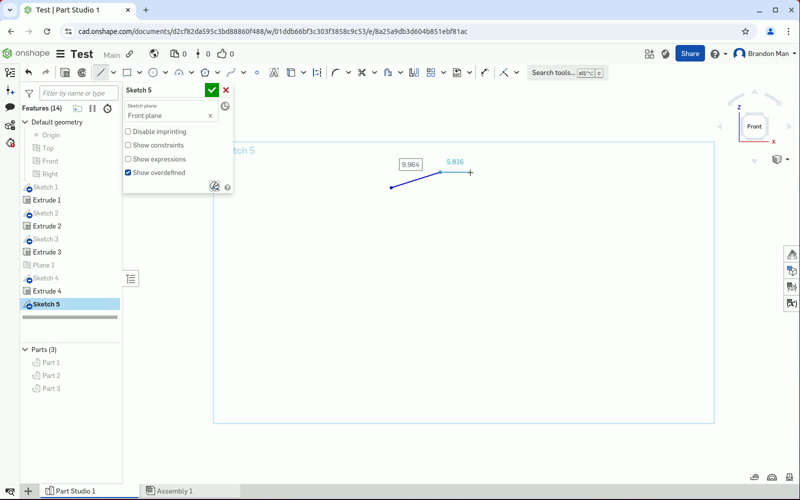
mouse_move(440, 170)
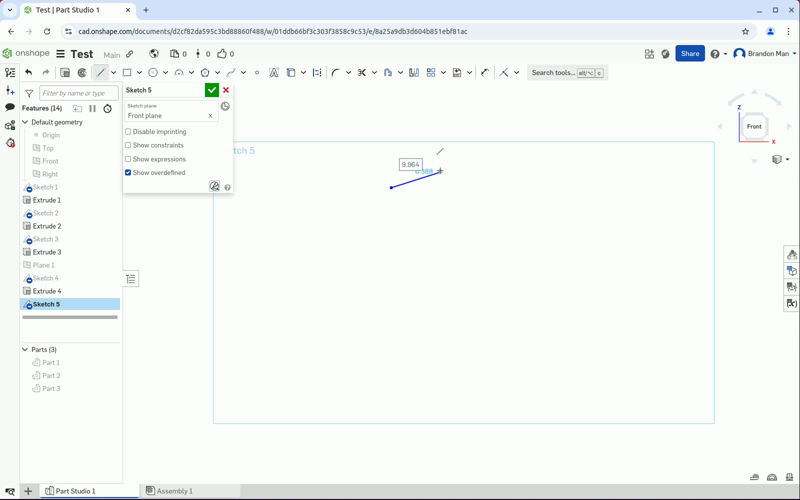
scroll(6)
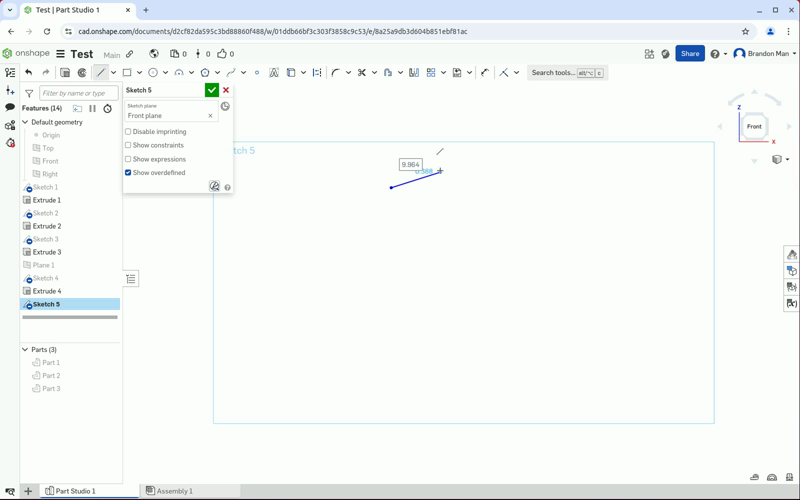
scroll(6)
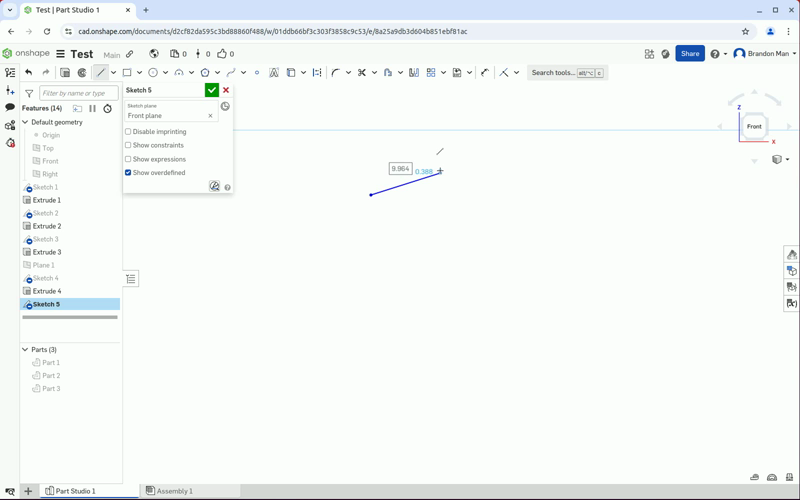
scroll(6)
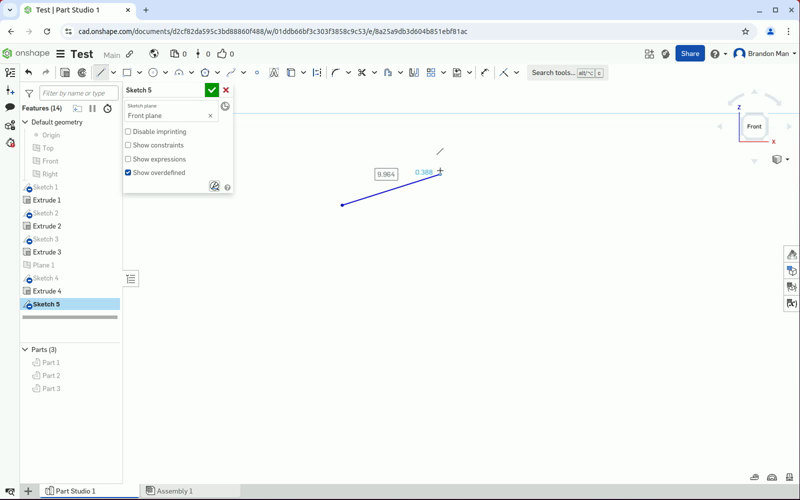
scroll(6)
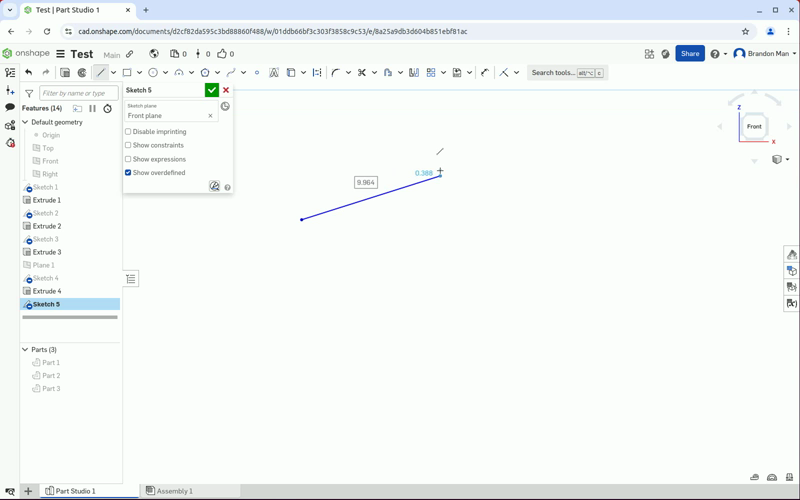
scroll(6)
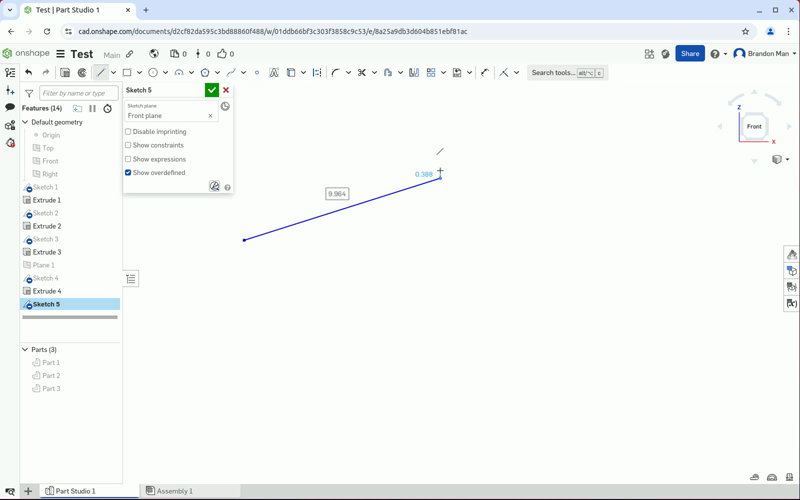
scroll(6)
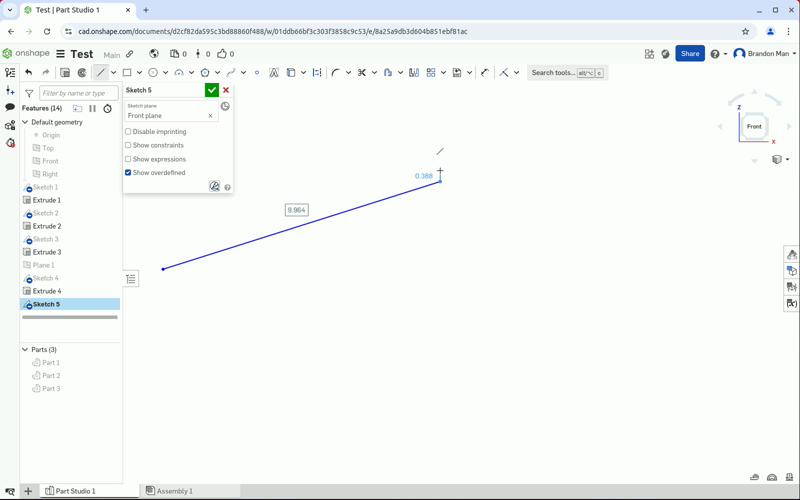
scroll(6)
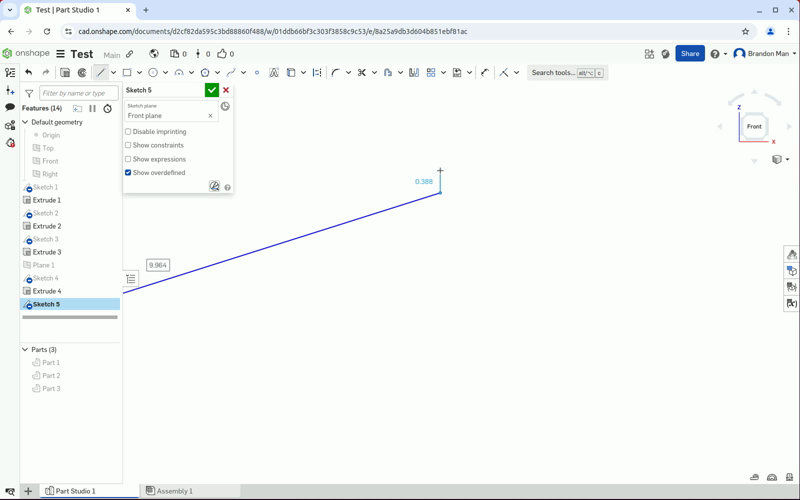
click(440, 170)
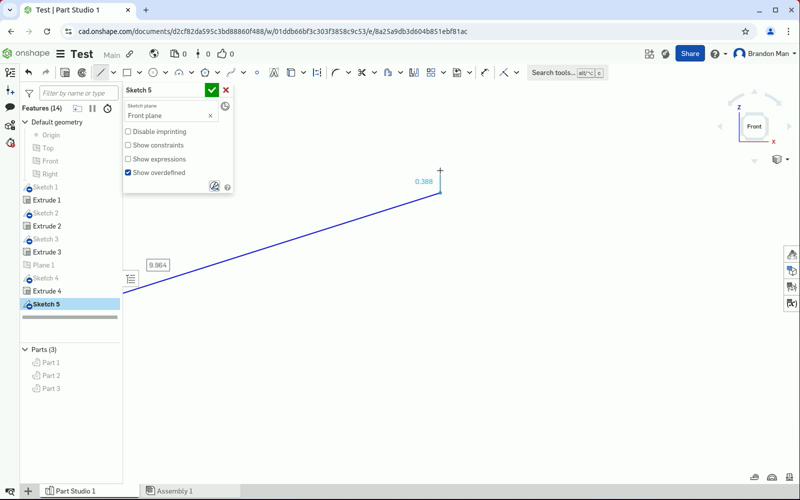
scroll(-6)
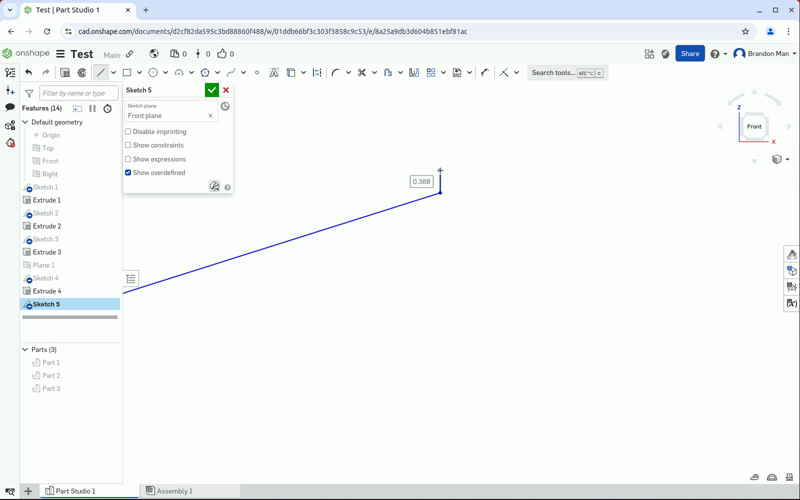
scroll(-6)
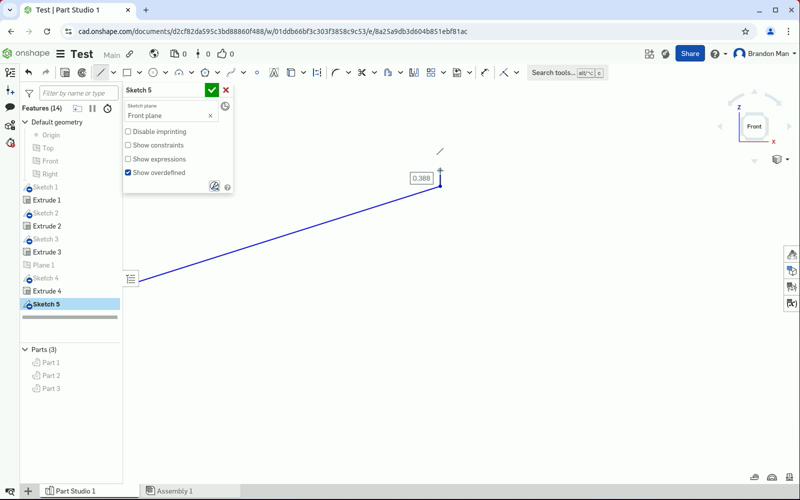
scroll(-6)
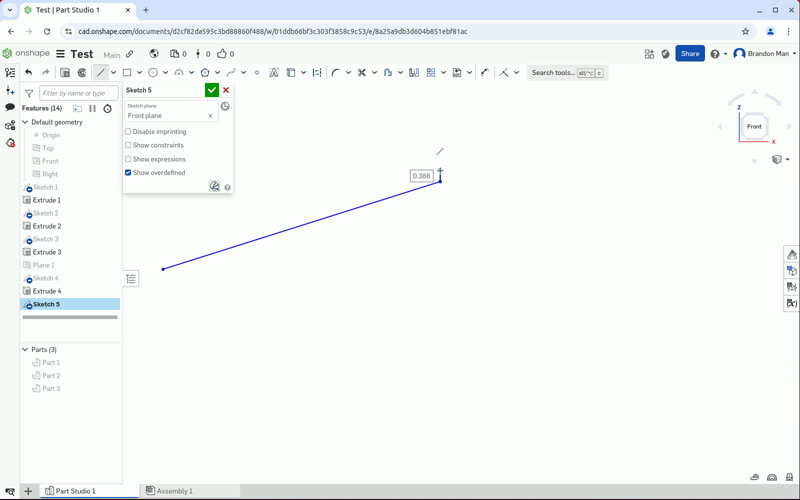
scroll(-6)
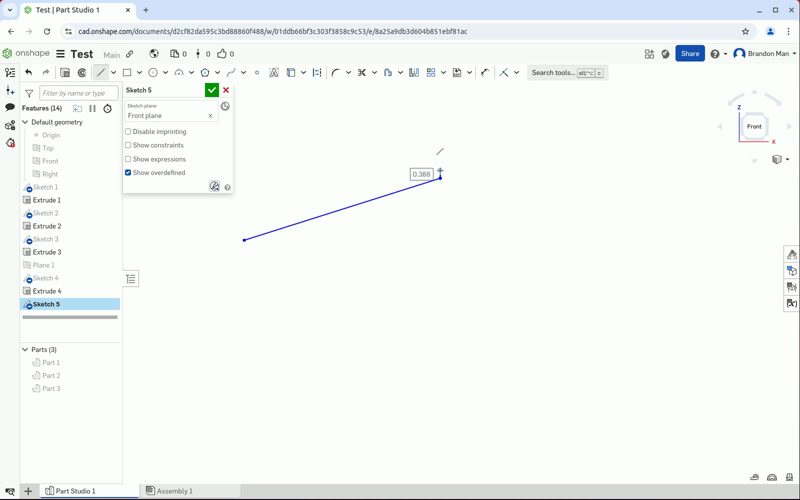
scroll(-6)
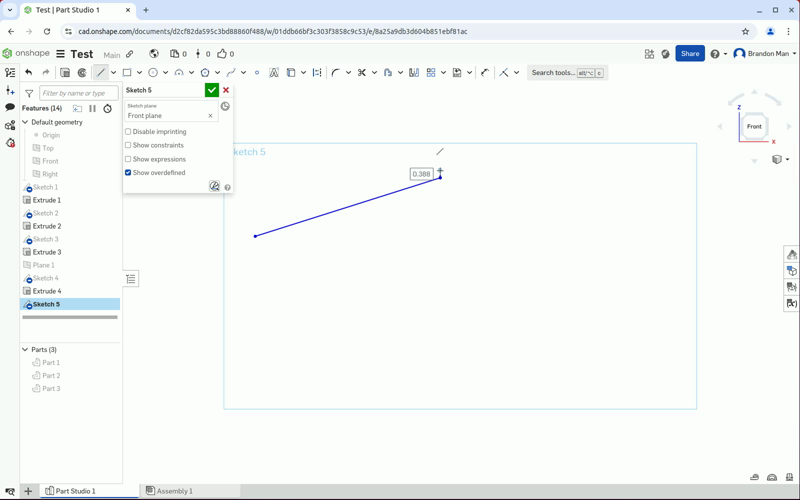
scroll(-6)
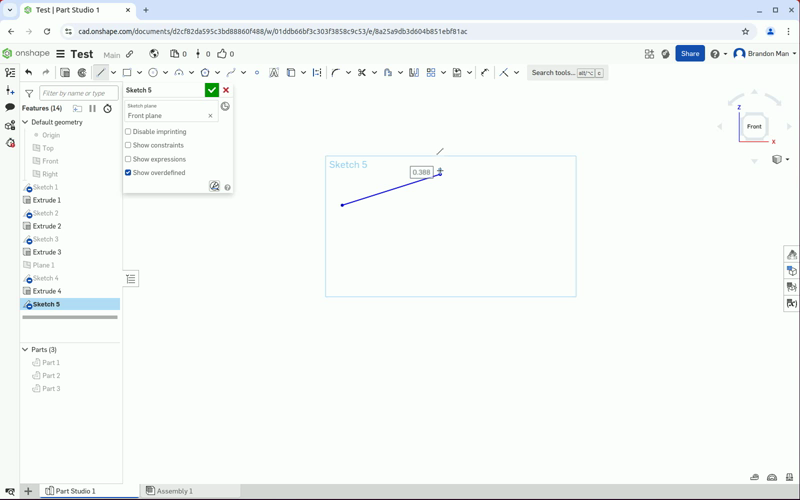
scroll(-6)
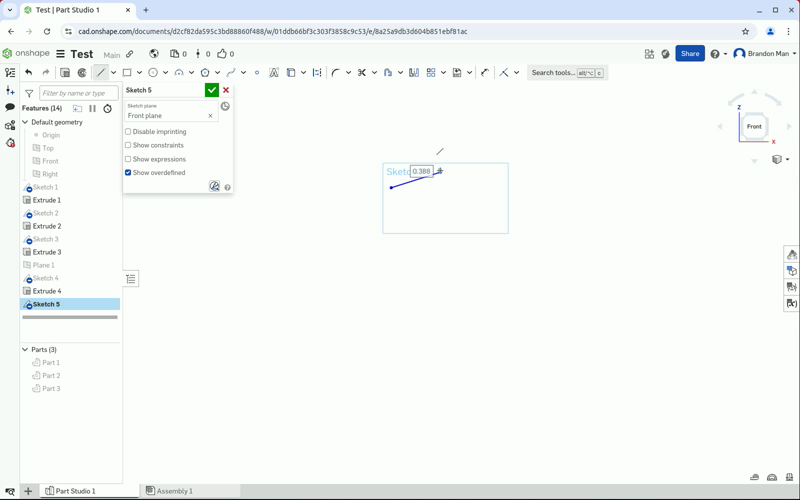
key_up(shift)
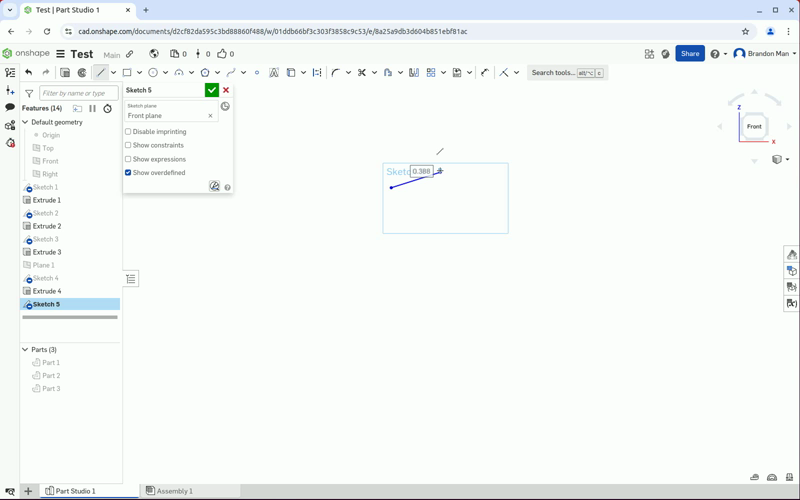
key_down(shift)
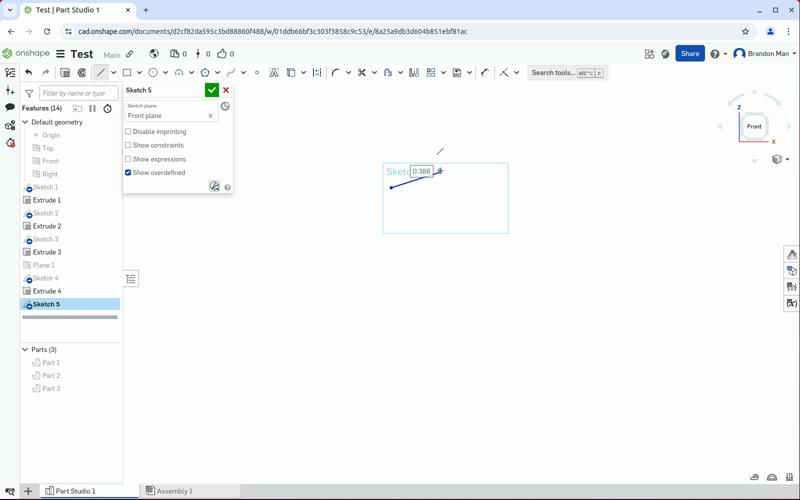
mouse_move(470, 170)
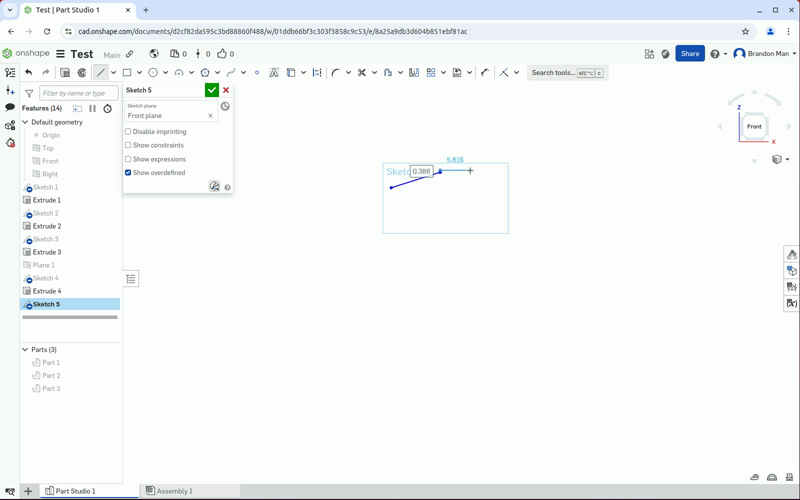
mouse_move(391, 186)
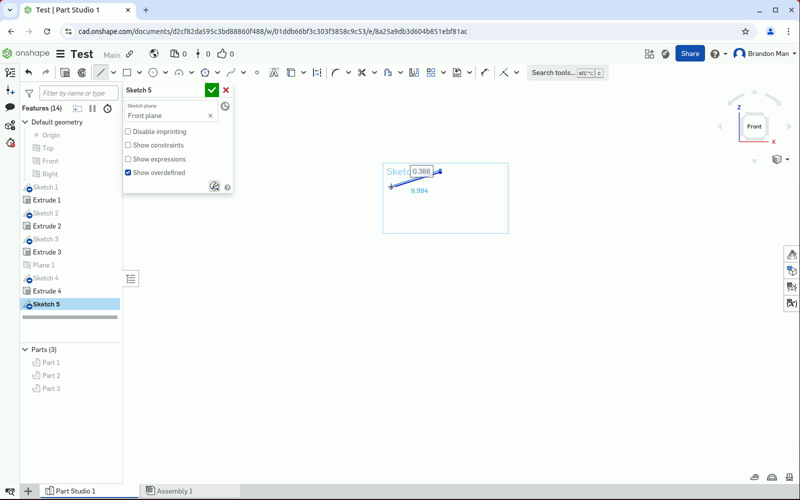
scroll(6)
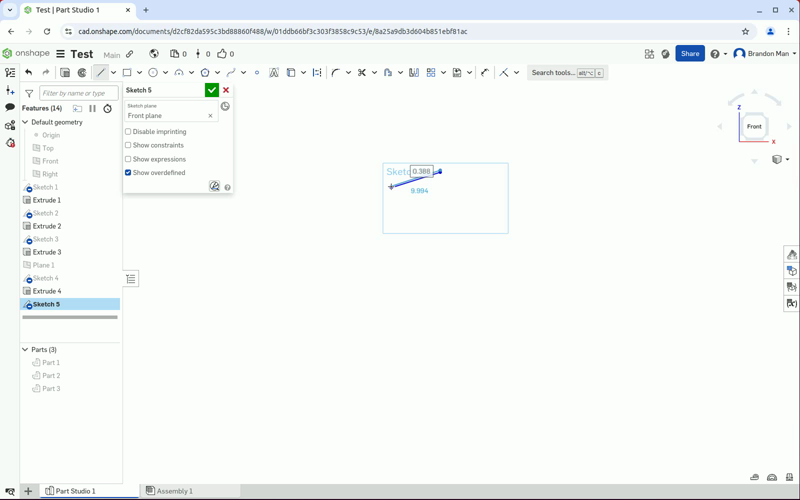
scroll(6)
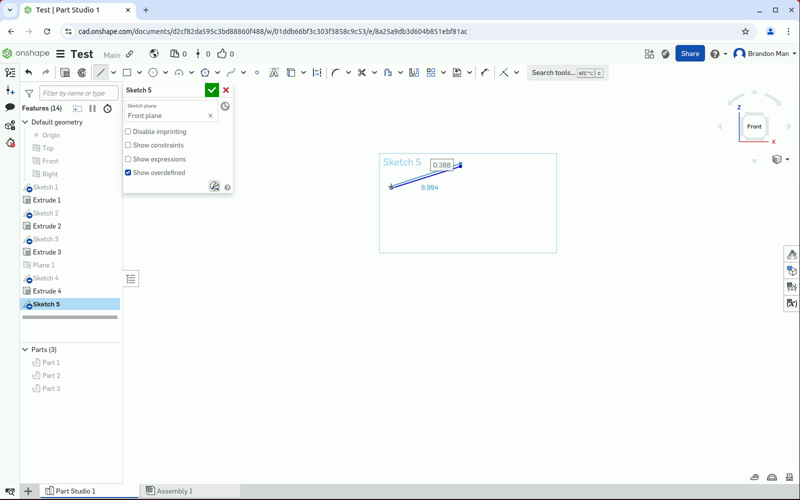
scroll(6)
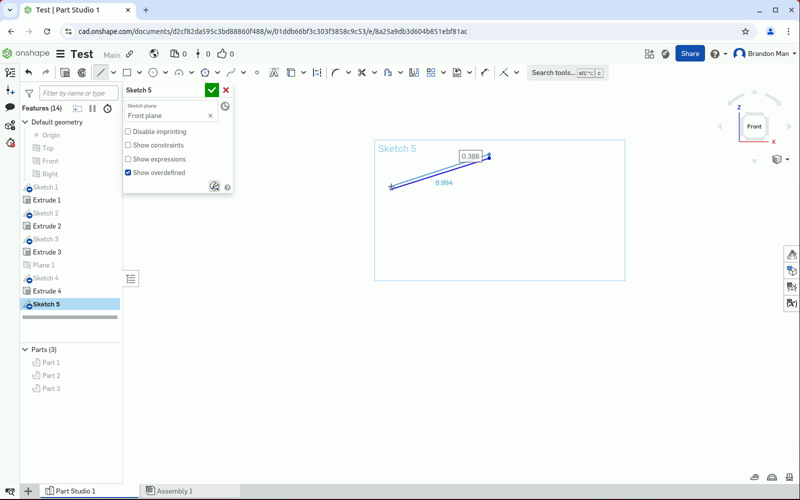
scroll(6)
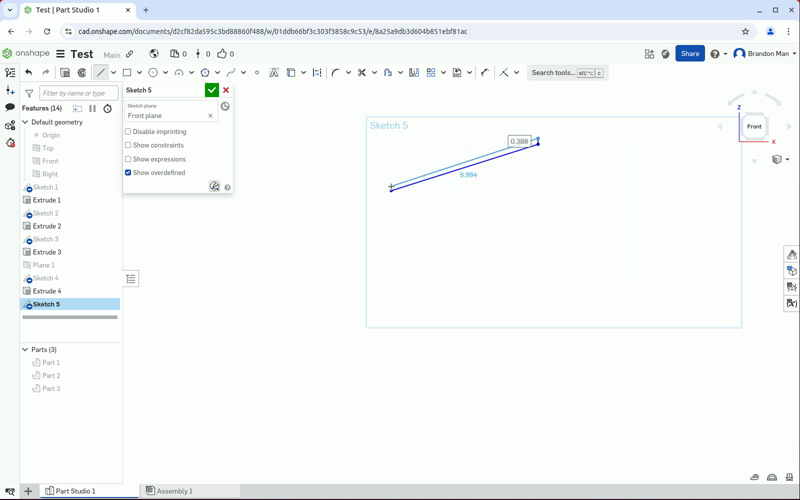
scroll(6)
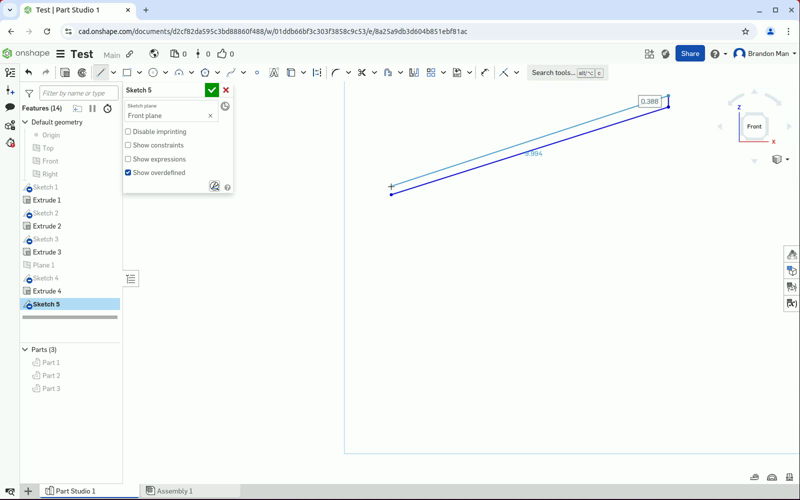
scroll(6)
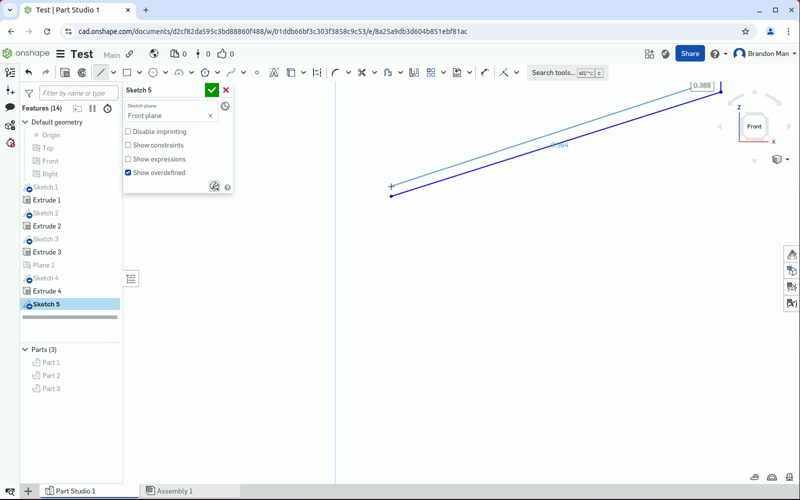
scroll(6)
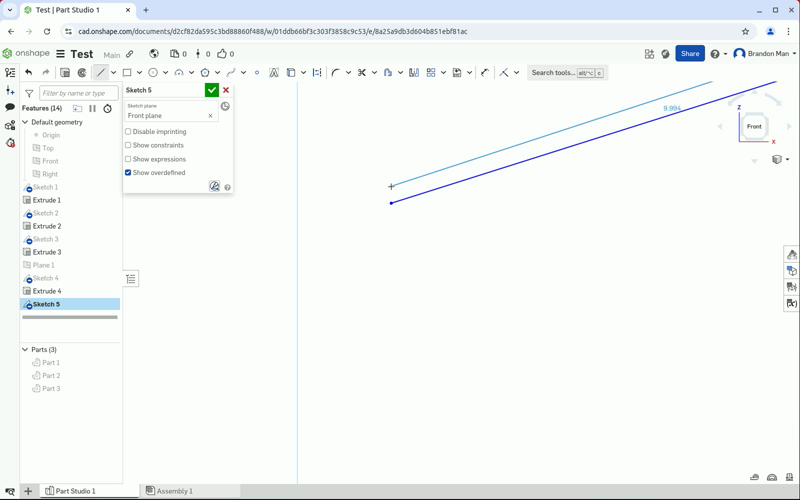
click(391, 186)
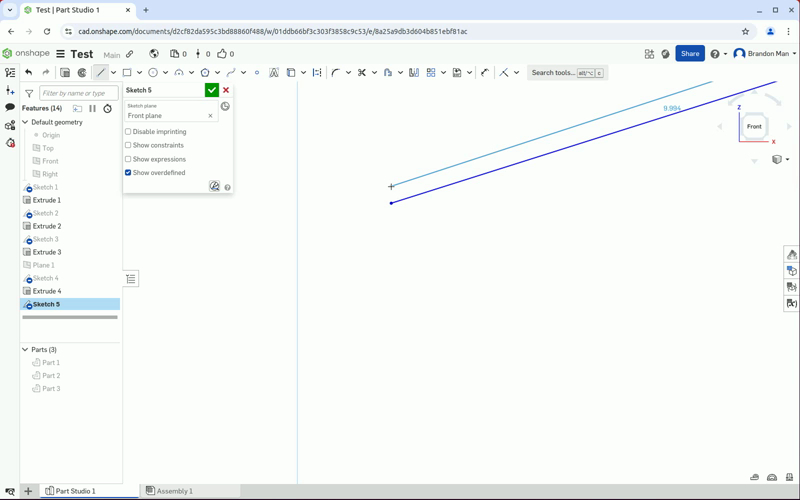
scroll(-6)
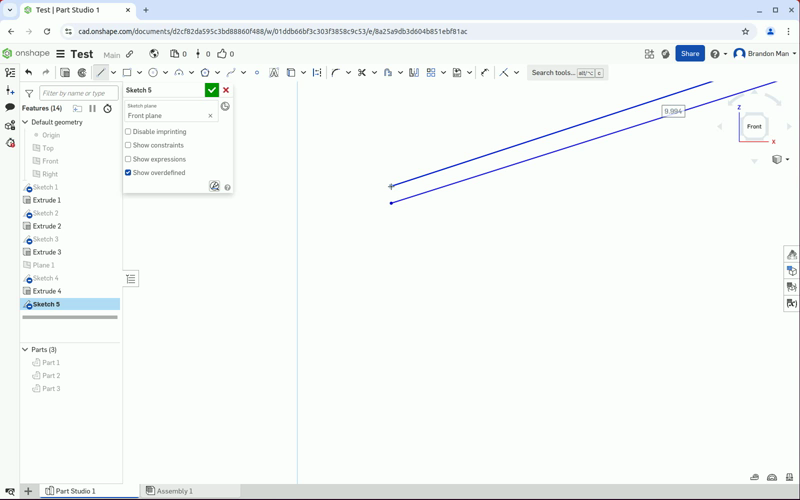
scroll(-6)
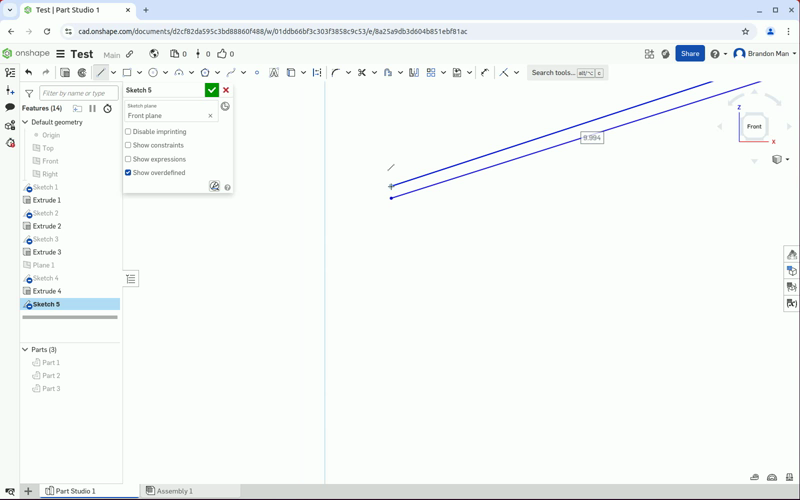
scroll(-6)
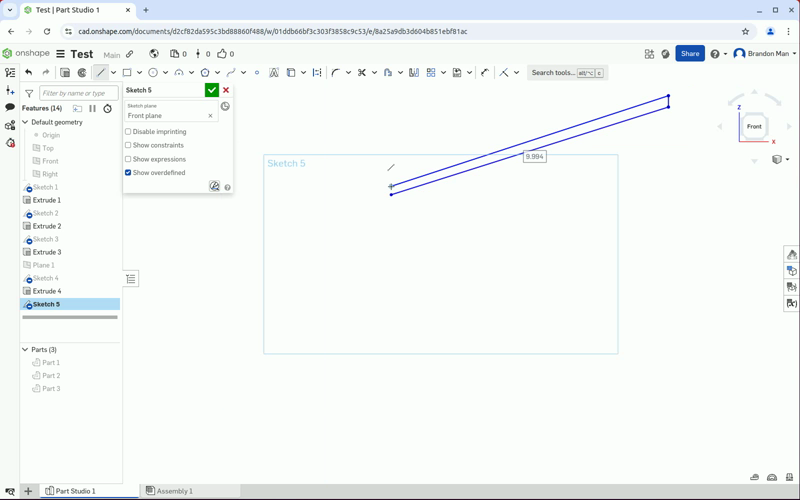
scroll(-6)
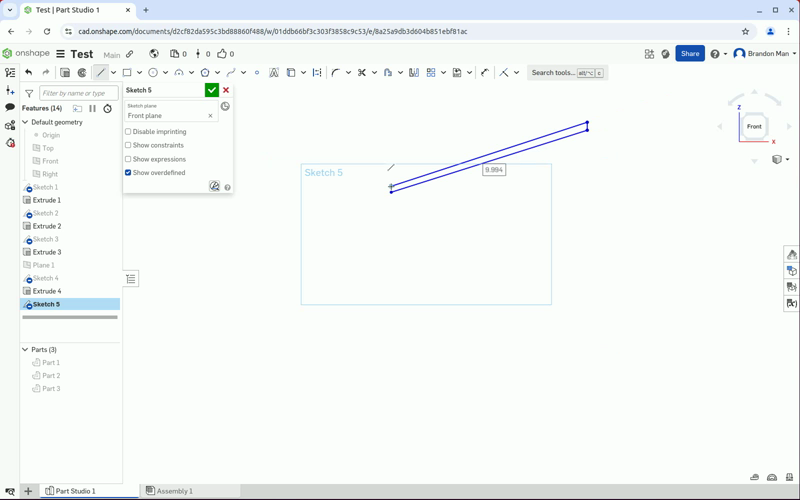
scroll(-6)
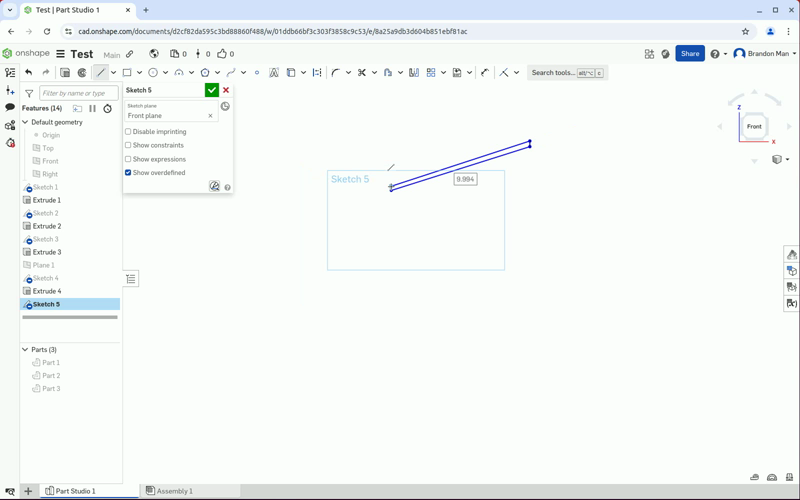
scroll(-6)
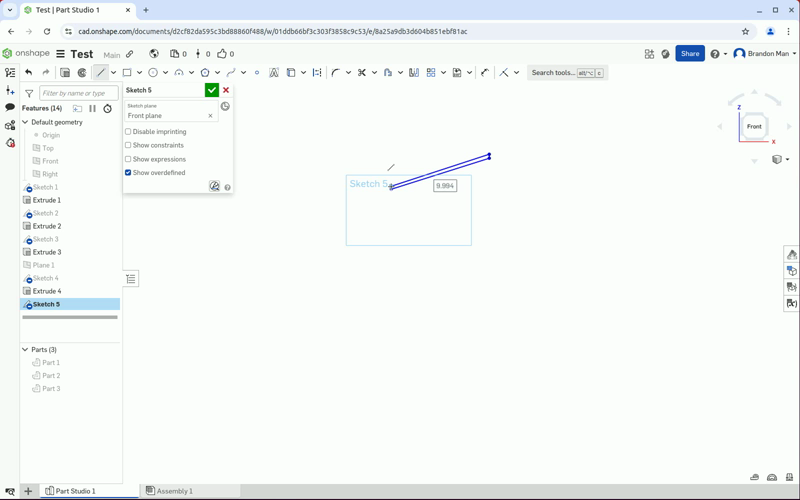
scroll(-6)
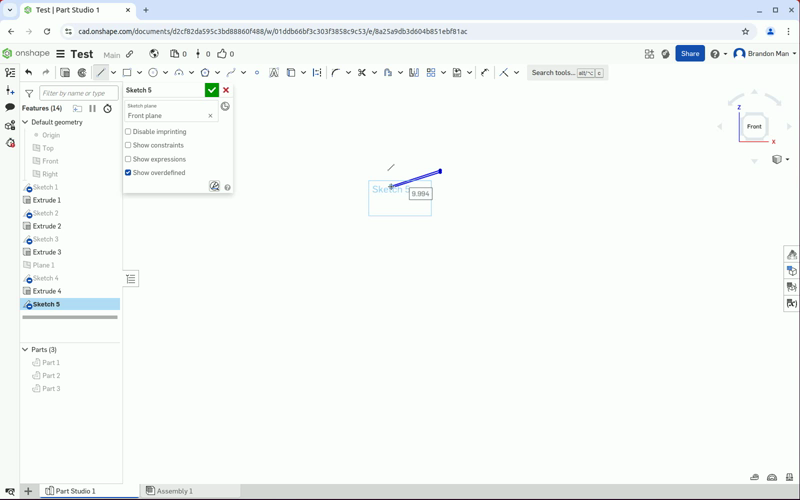
key_up(shift)
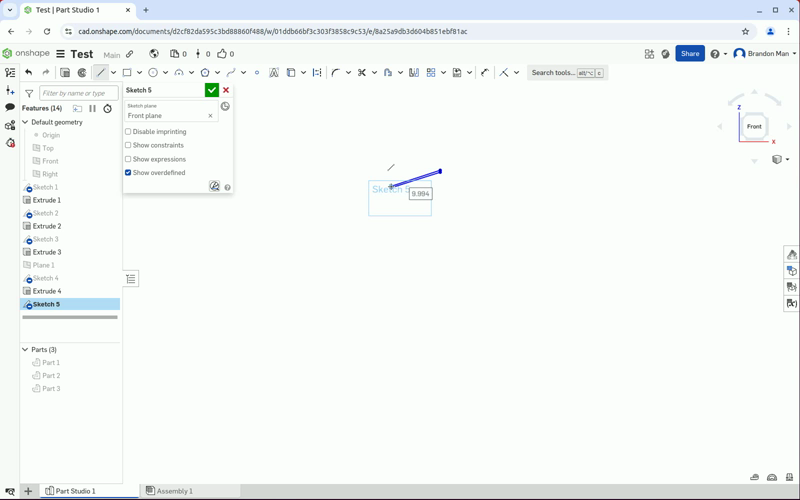
mouse_move(421, 186)
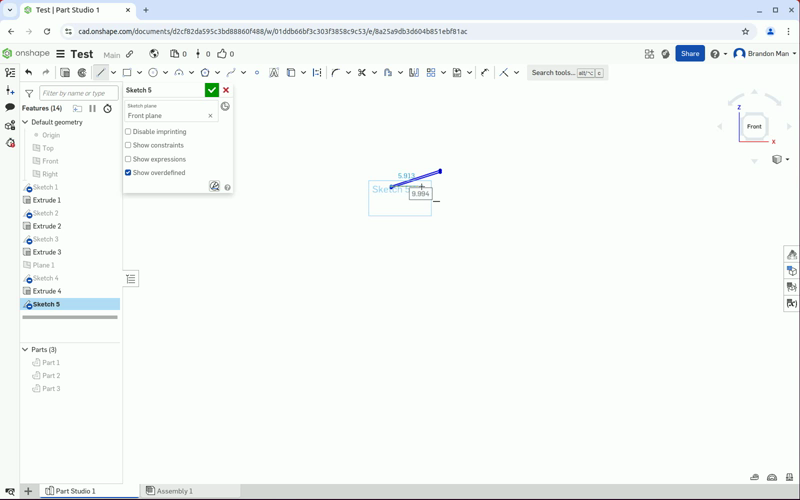
key_down(shift)
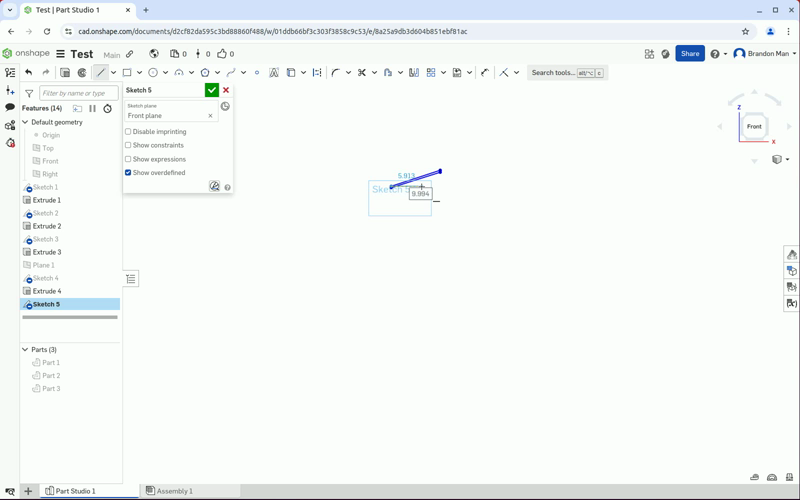
mouse_move(391, 187)
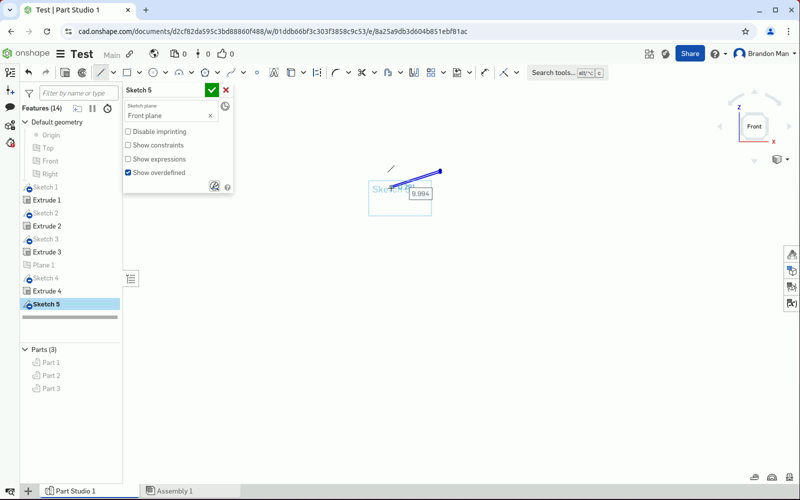
scroll(6)
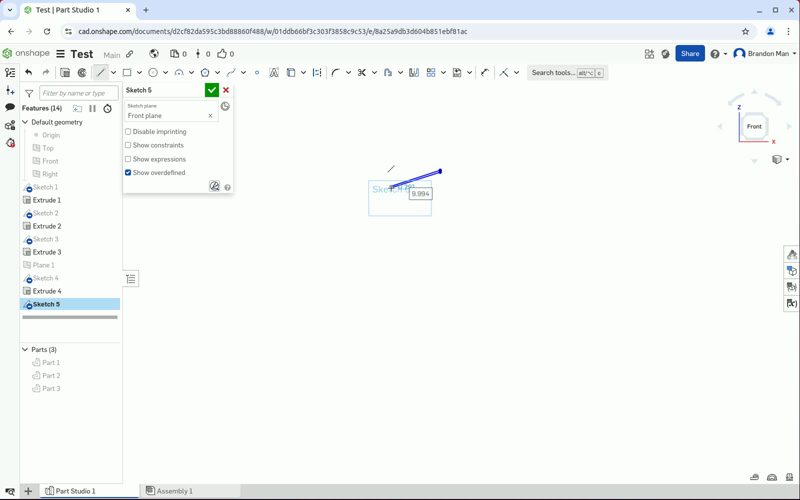
scroll(6)
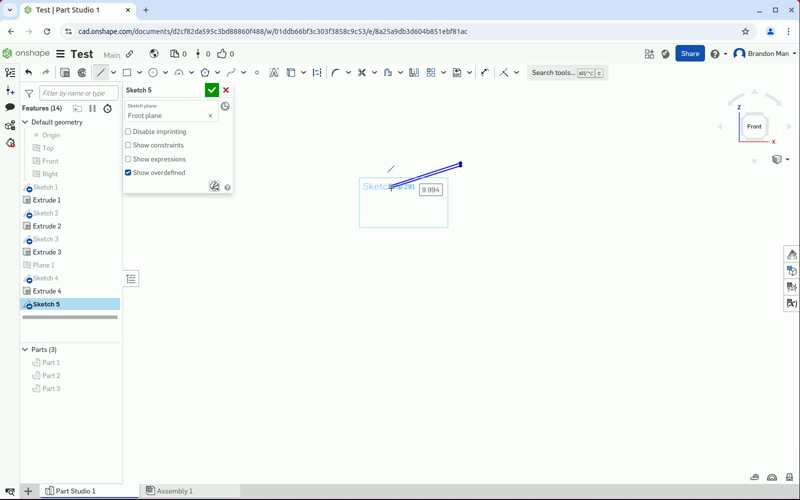
scroll(6)
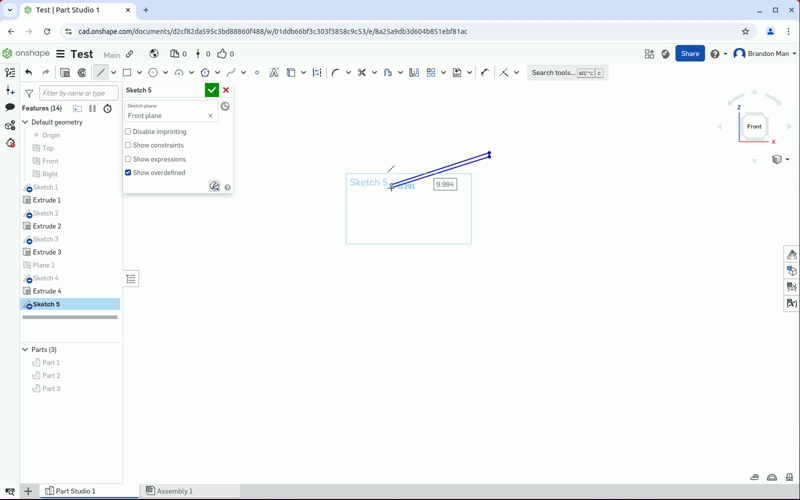
scroll(6)
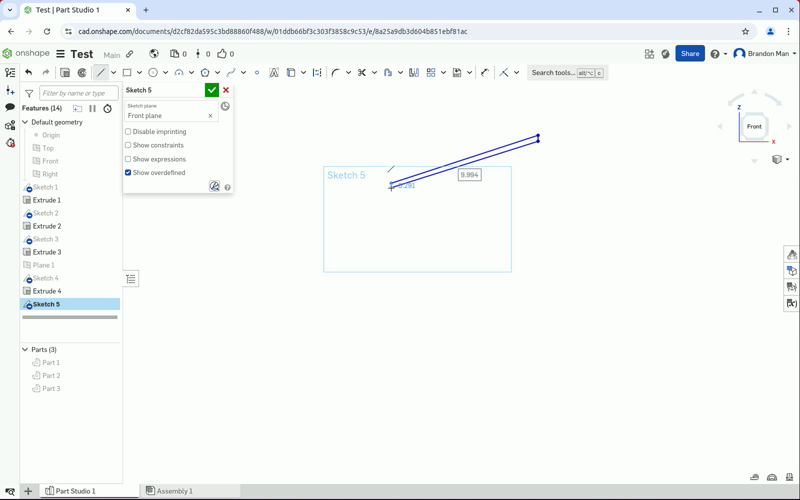
scroll(6)
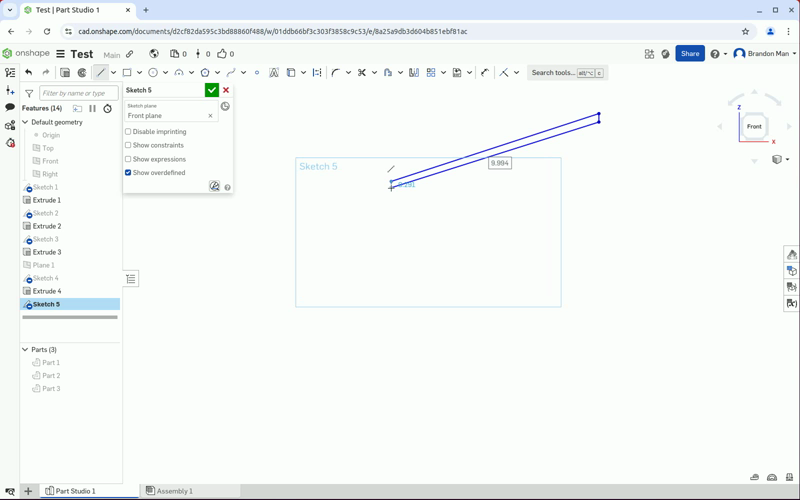
scroll(6)
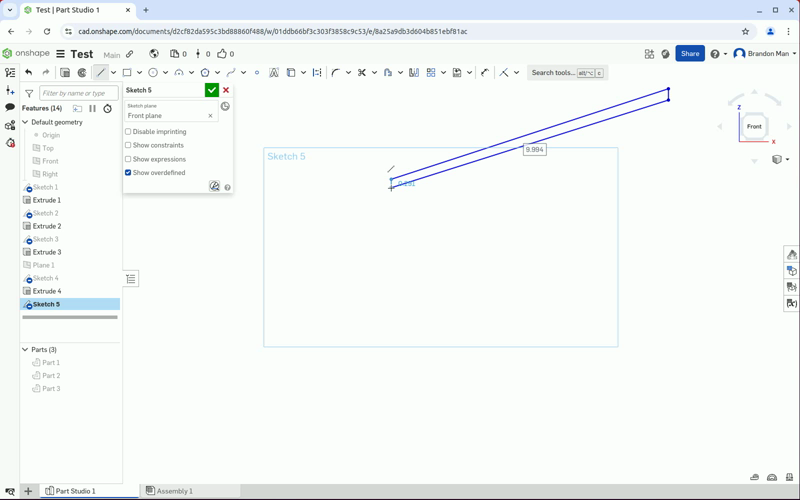
scroll(6)
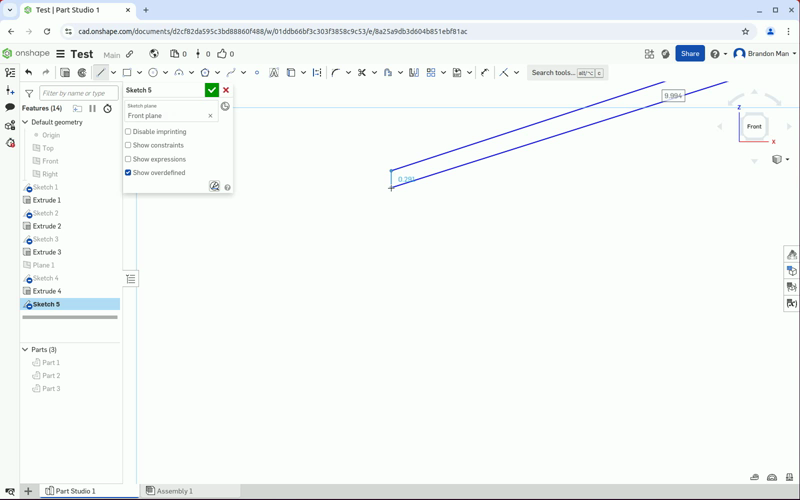
key_up(shift)
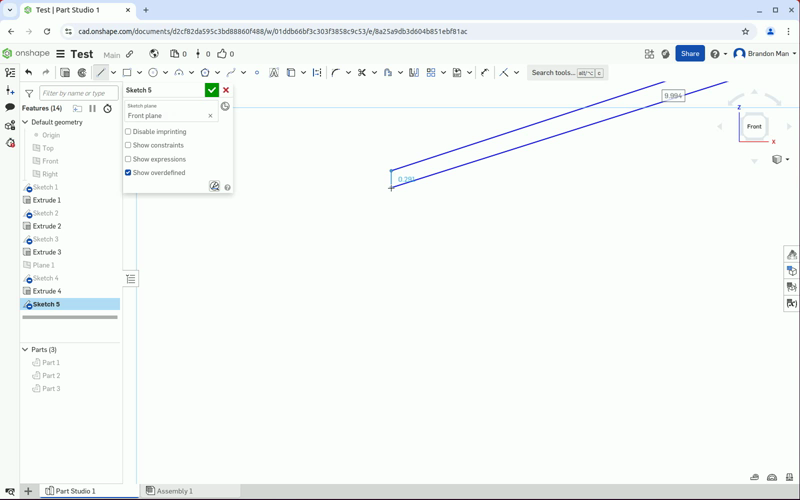
click(391, 187)
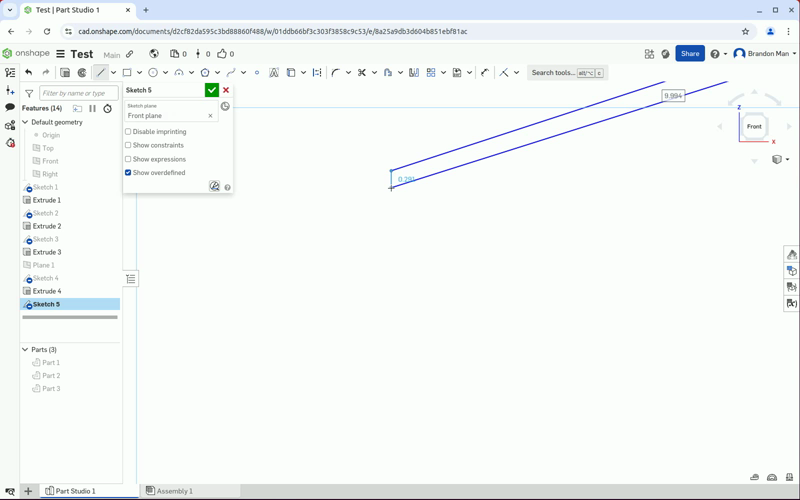
scroll(-6)
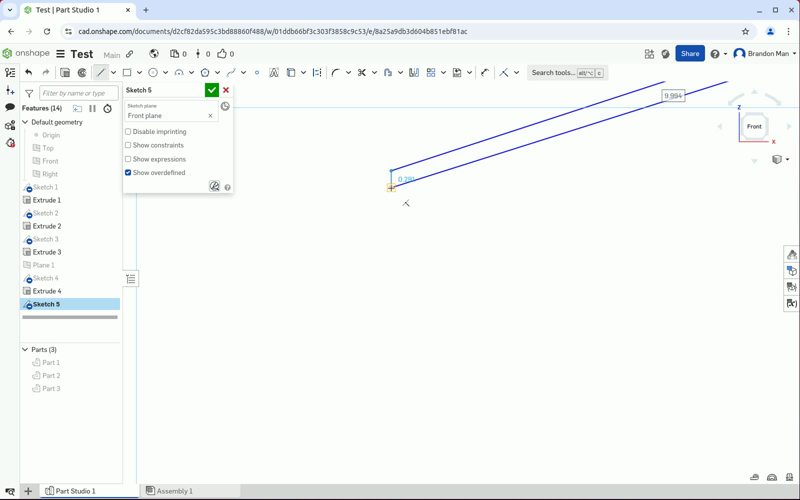
scroll(-6)
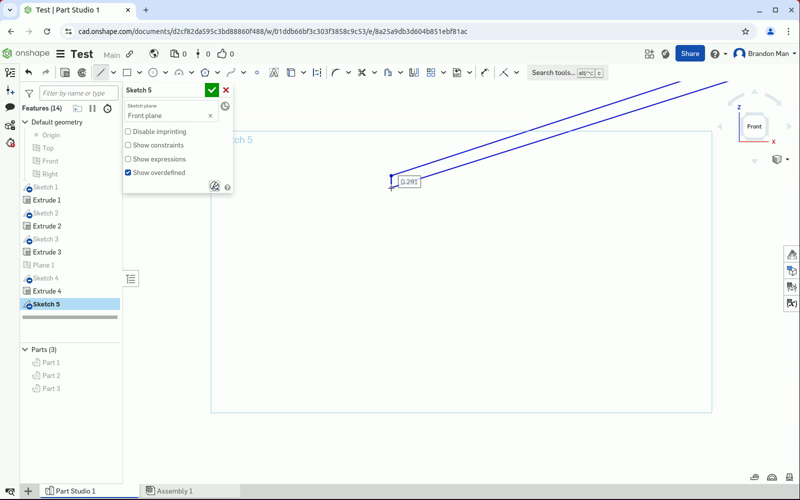
scroll(-6)
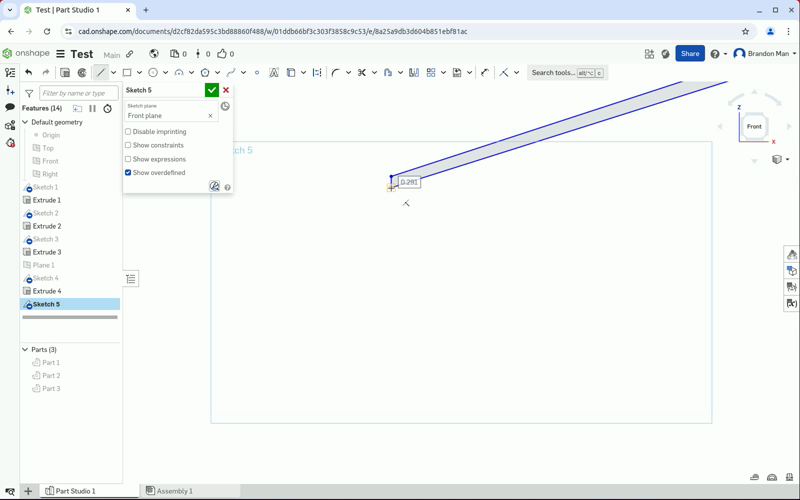
scroll(-6)
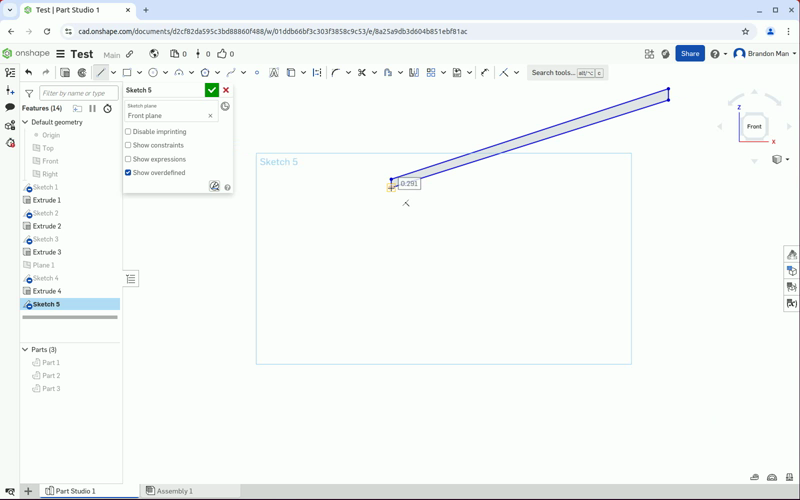
scroll(-6)
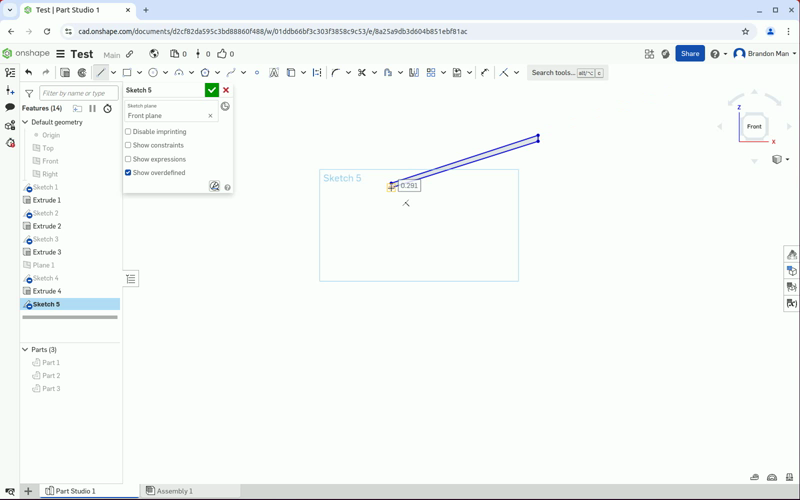
scroll(-6)
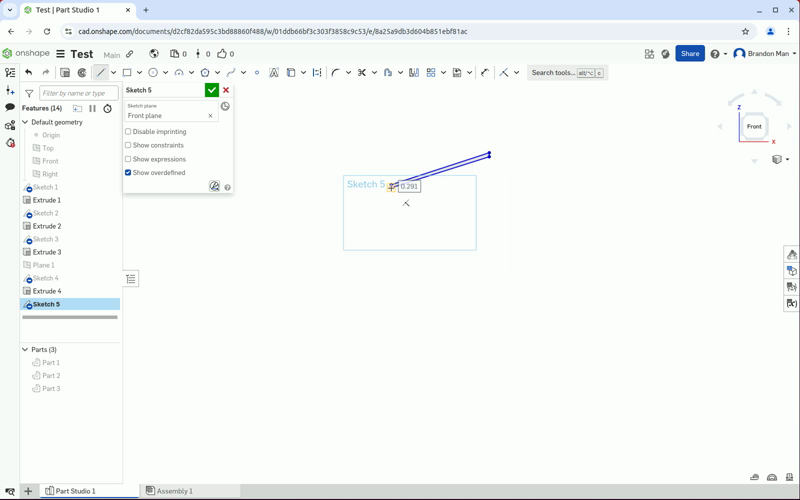
scroll(-6)
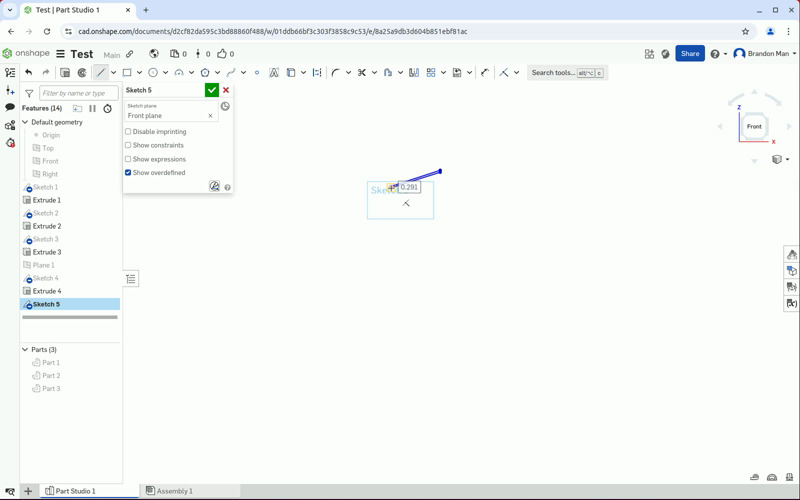
key(esc)
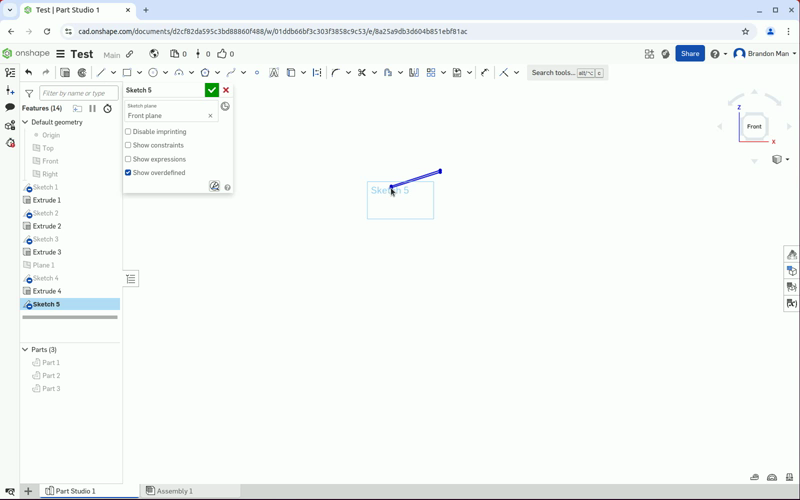
mouse_move(418, 178)
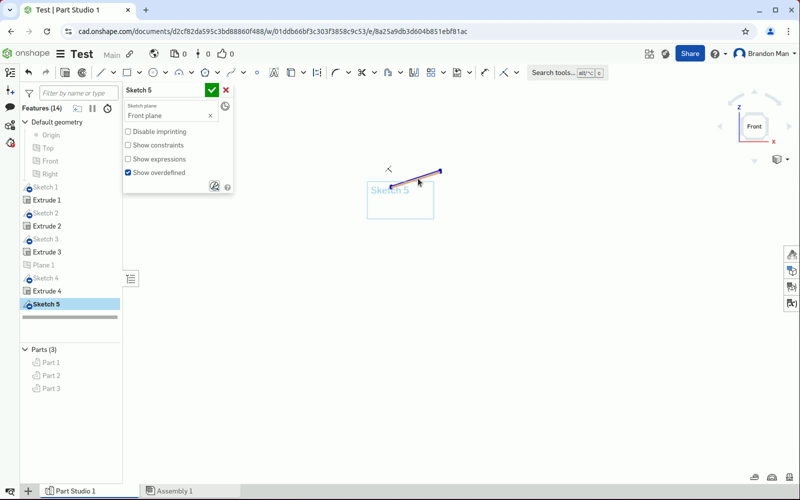
scroll(6)
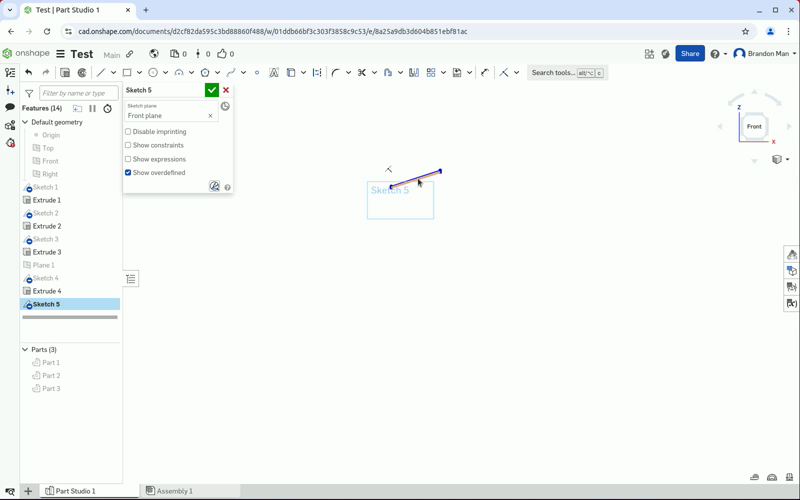
scroll(6)
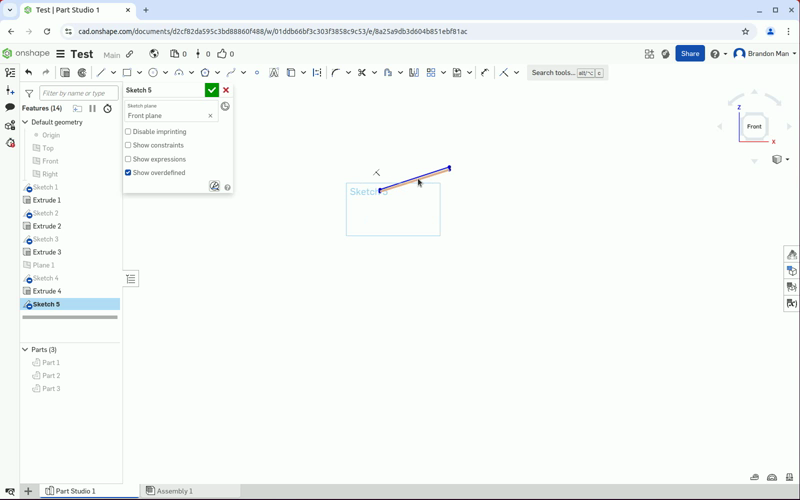
scroll(6)
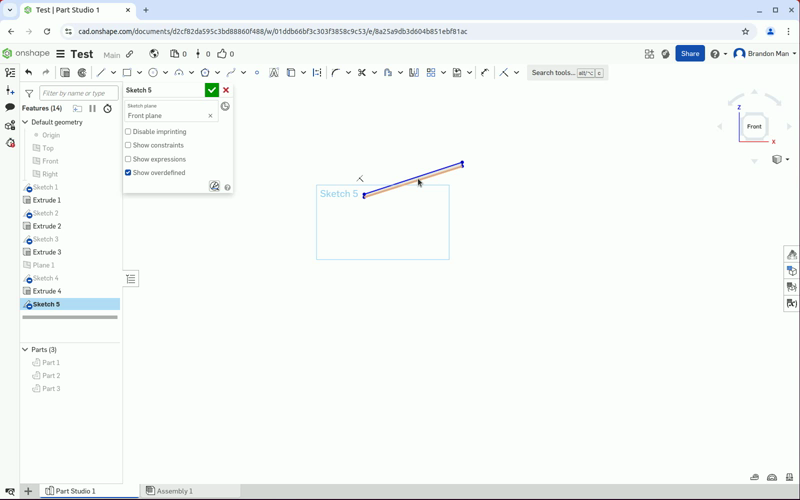
scroll(6)
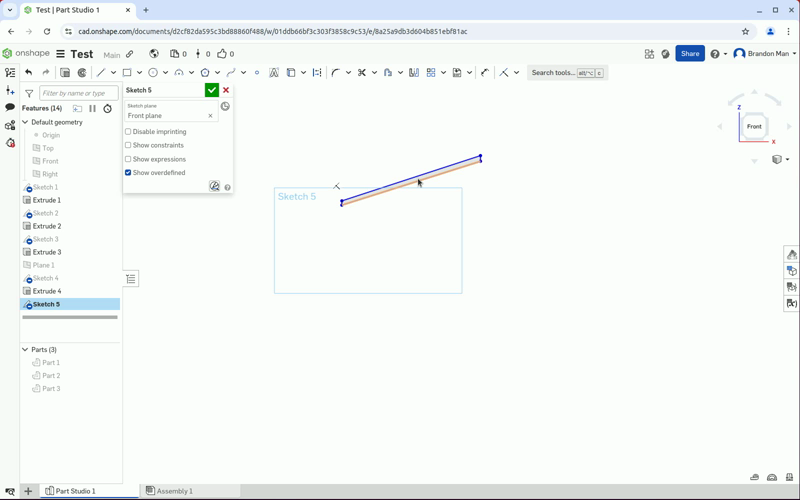
scroll(6)
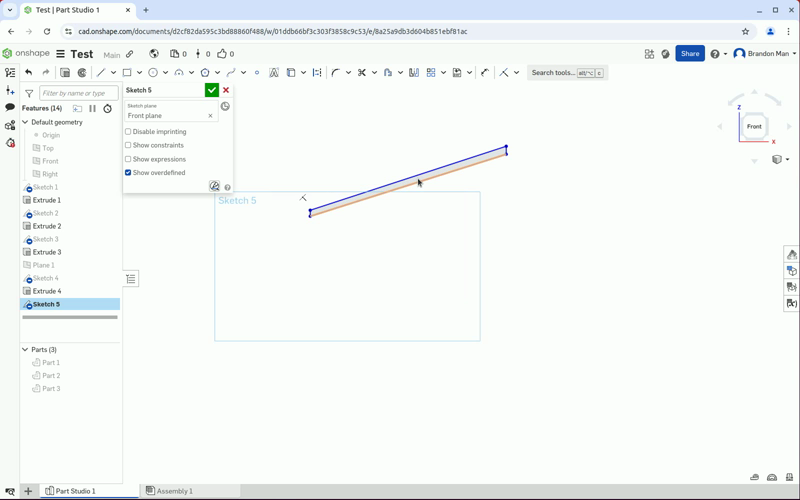
scroll(6)
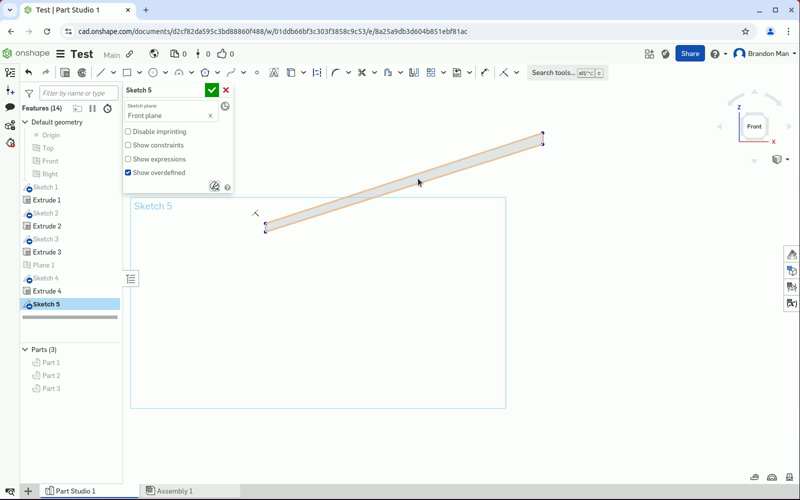
scroll(6)
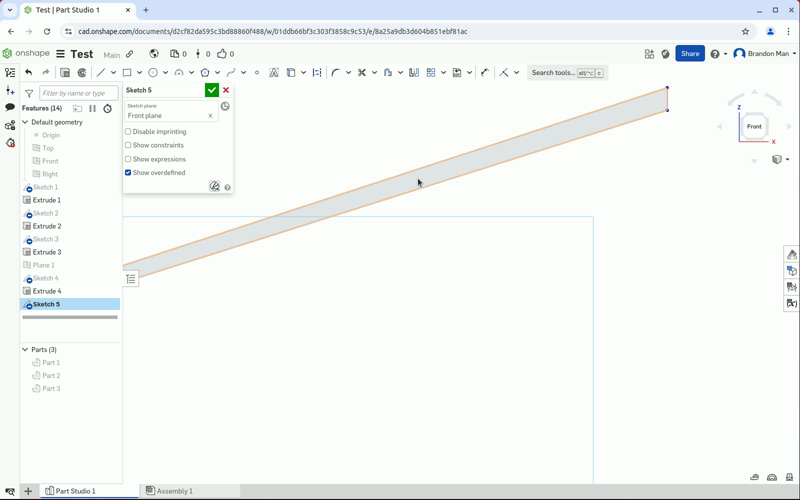
click(418, 178)
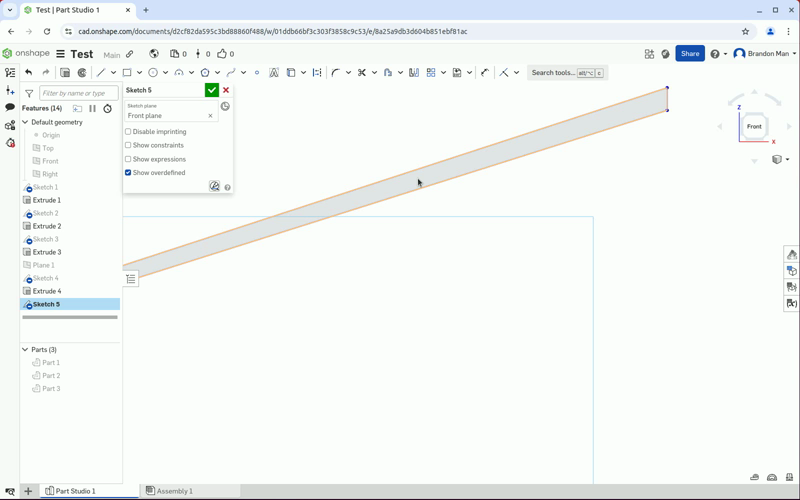
scroll(-6)
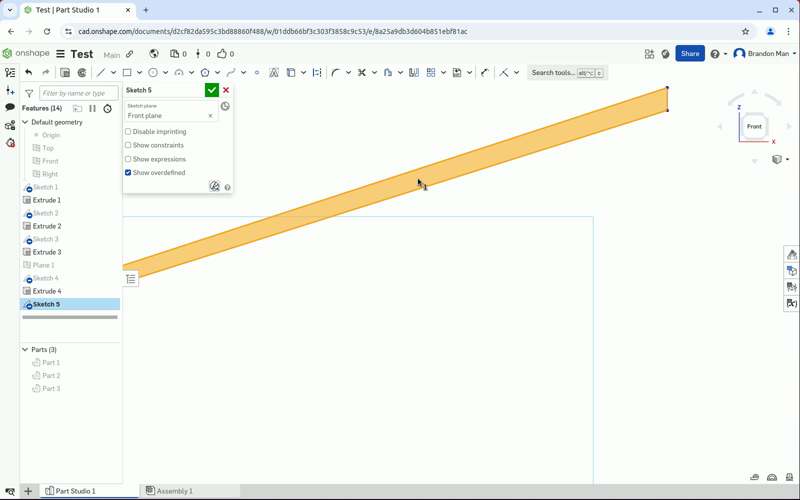
scroll(-6)
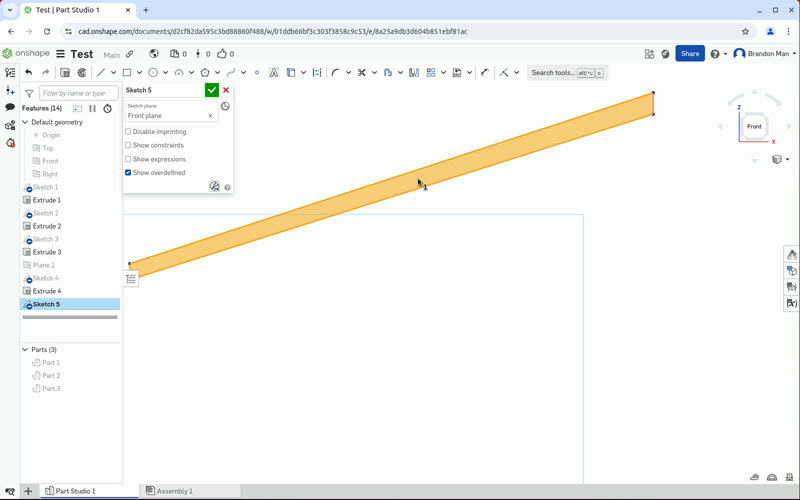
scroll(-6)
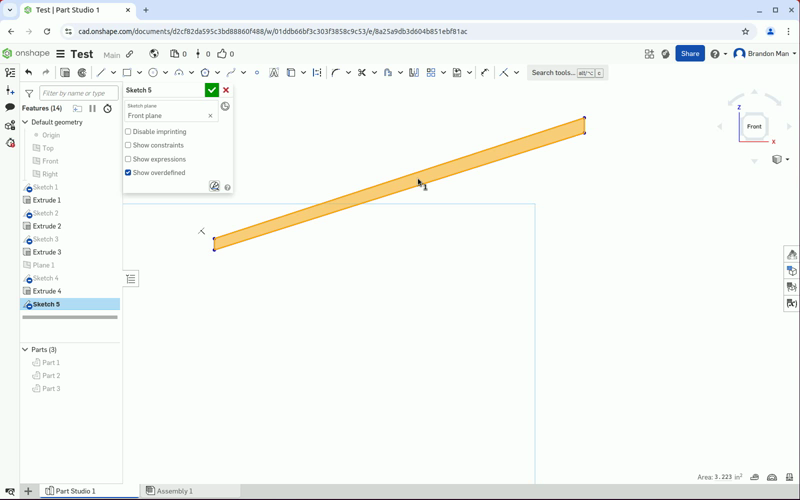
scroll(-6)
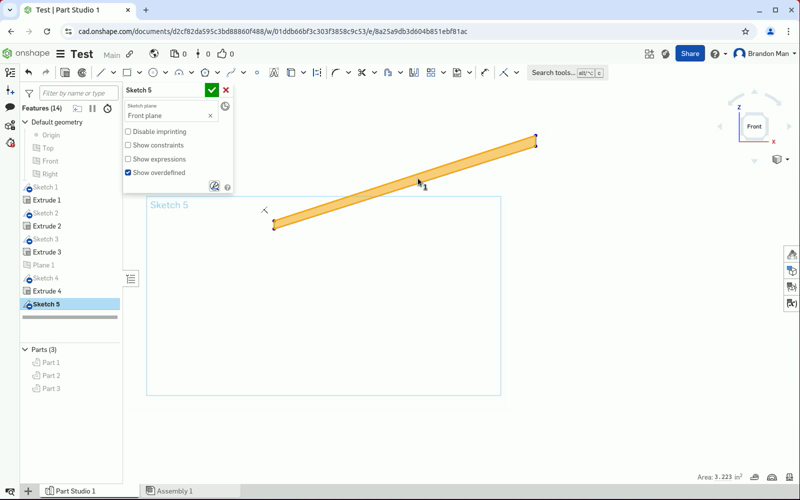
scroll(-6)
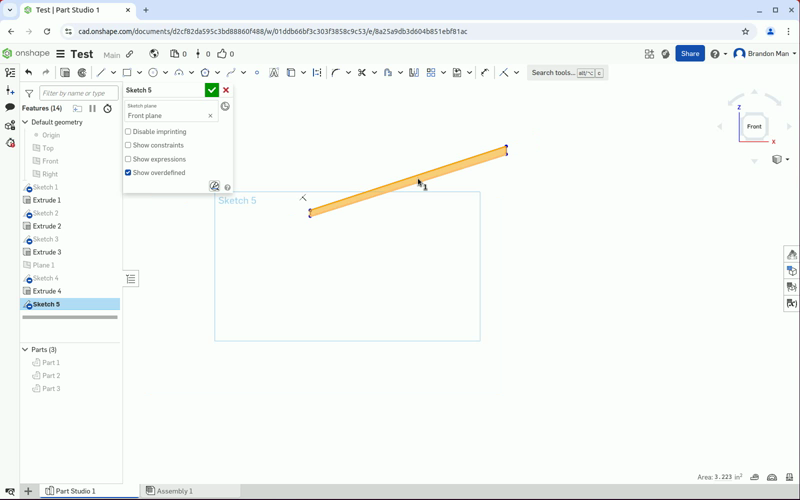
scroll(-6)
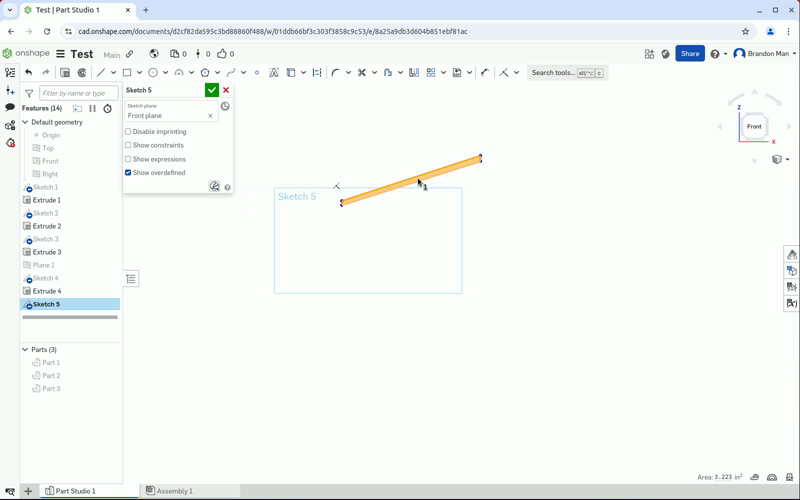
scroll(-6)
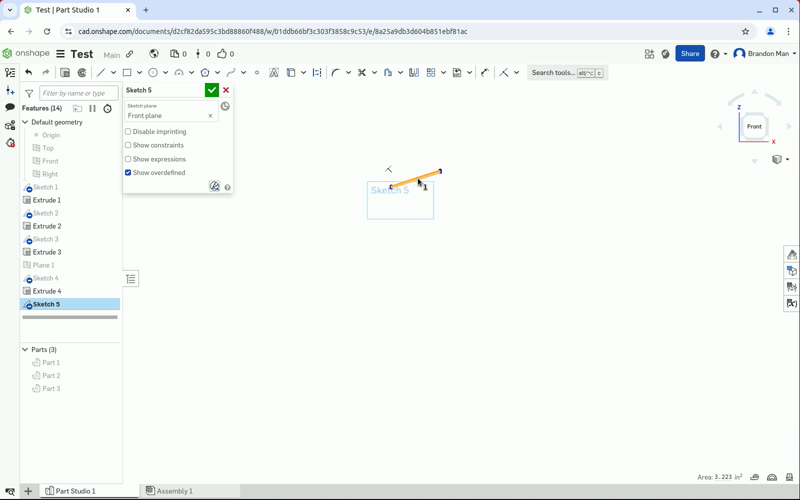
mouse_move(73, 352)
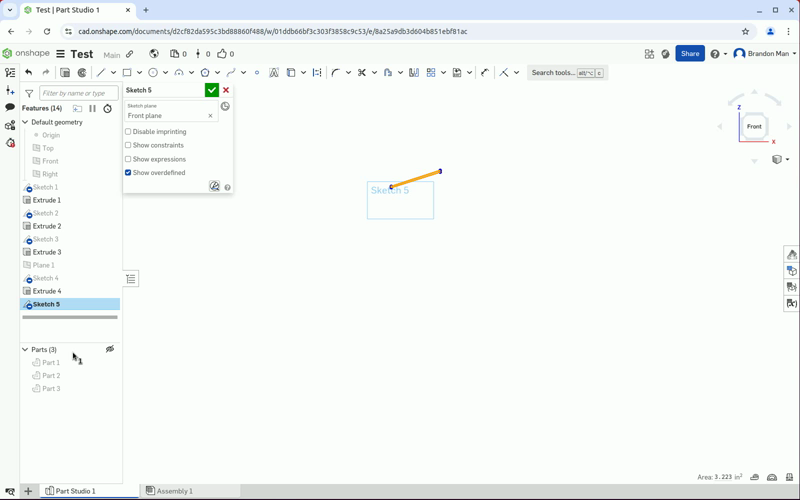
key(shift+y)
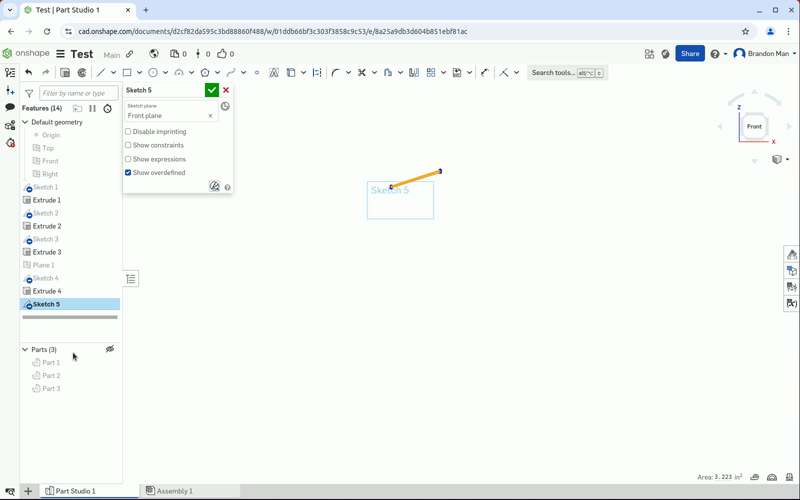
key(shift+e)
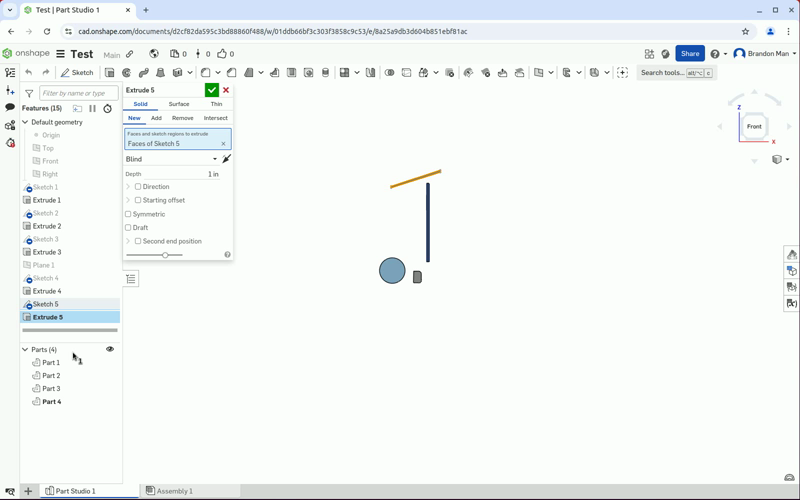
mouse_move(143, 106)
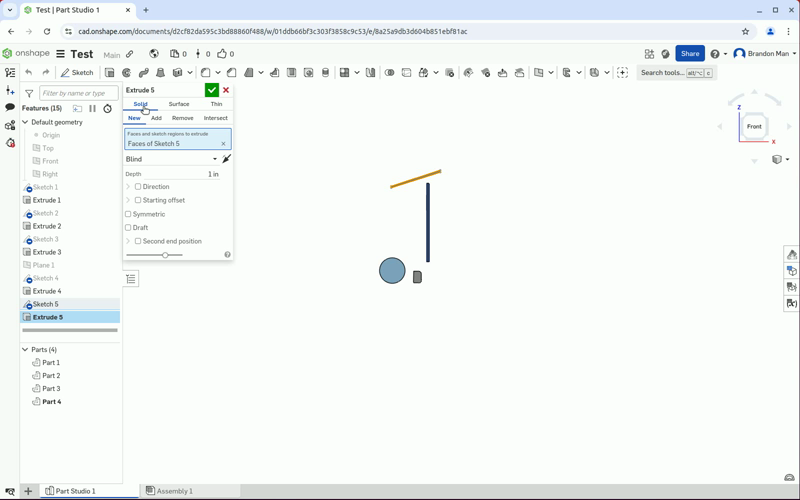
click(143, 106)
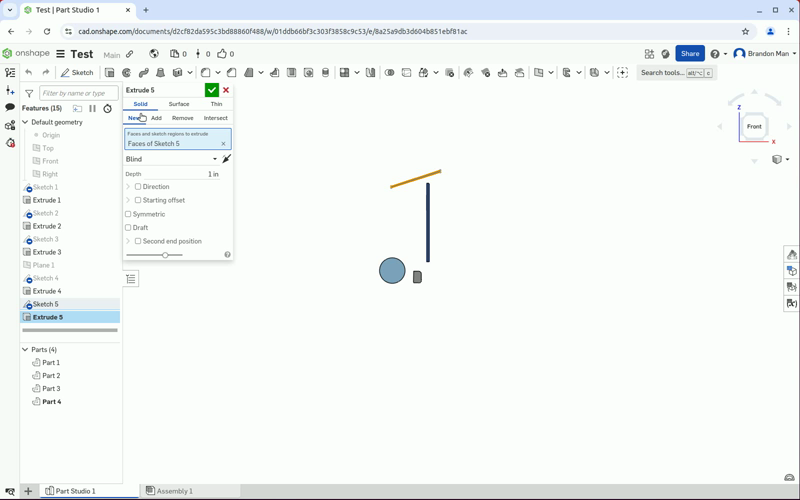
mouse_move(137, 120)
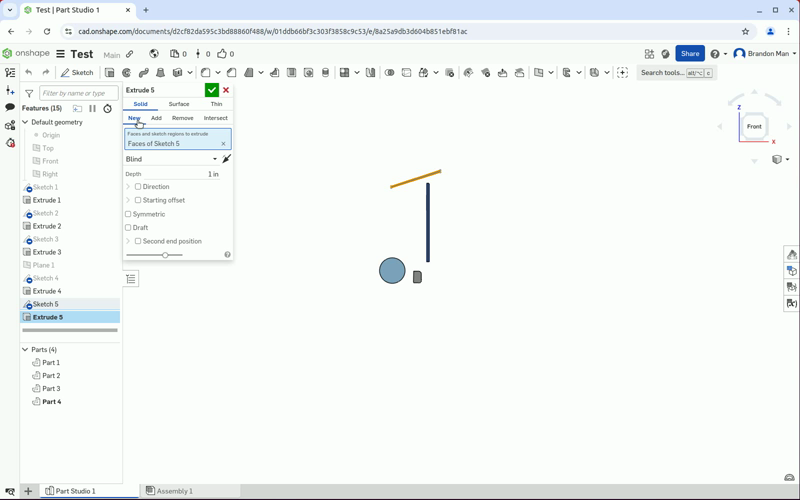
click(137, 120)
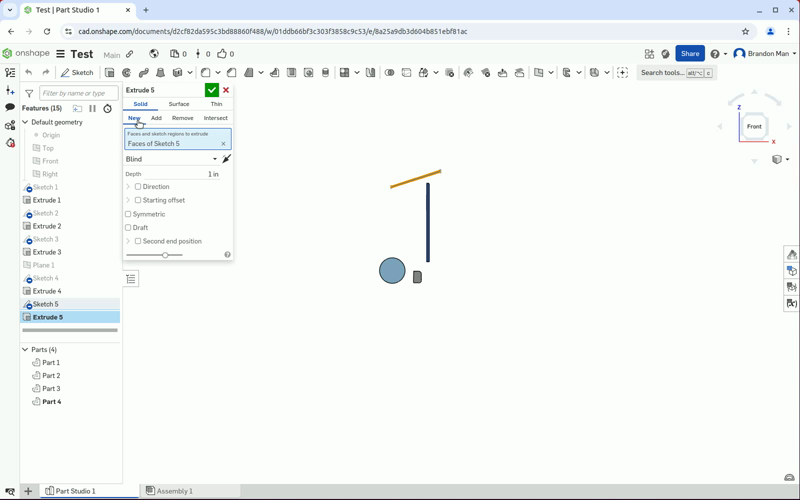
key(tab, 4)
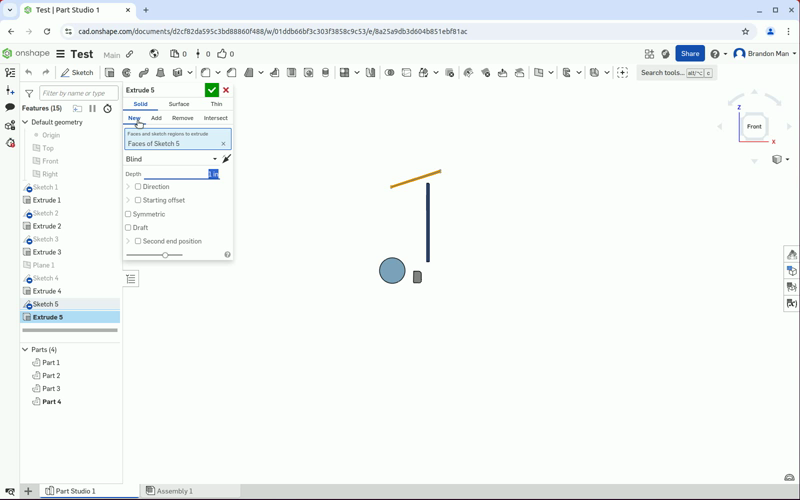
text(10.351)
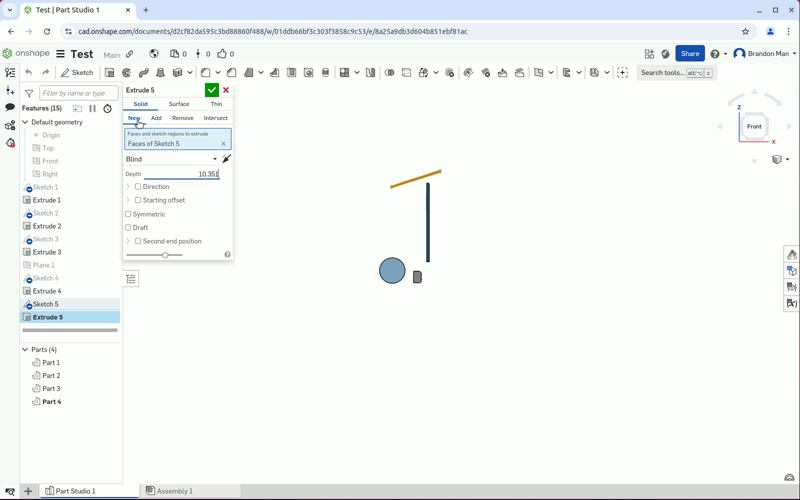
key(enter)
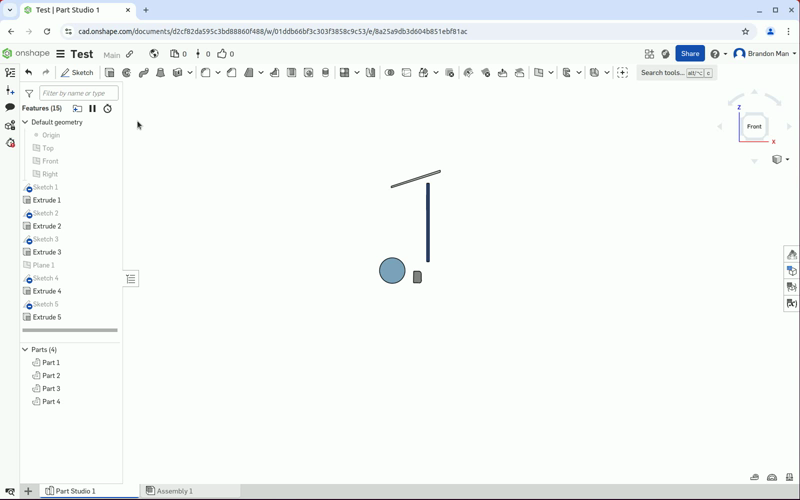
key(shift+h)
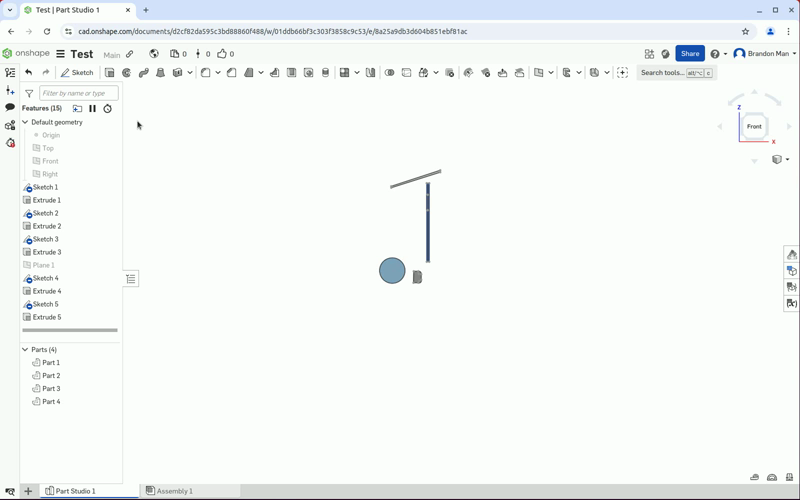
key(shift+h)
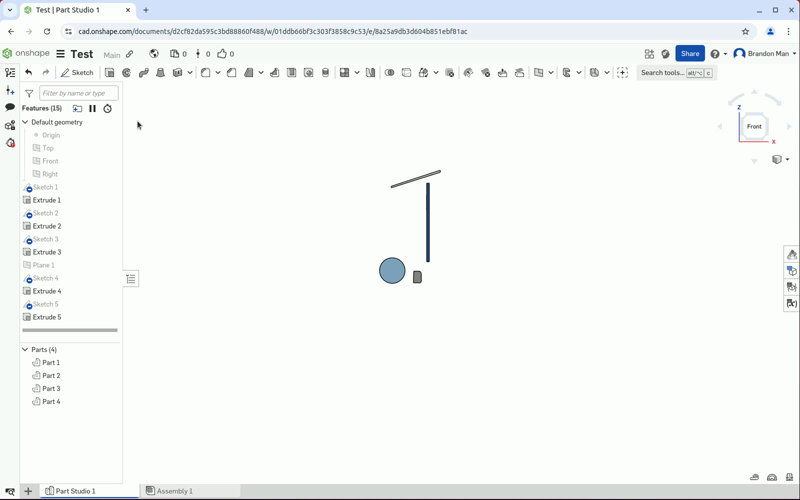
mouse_move(73, 189)
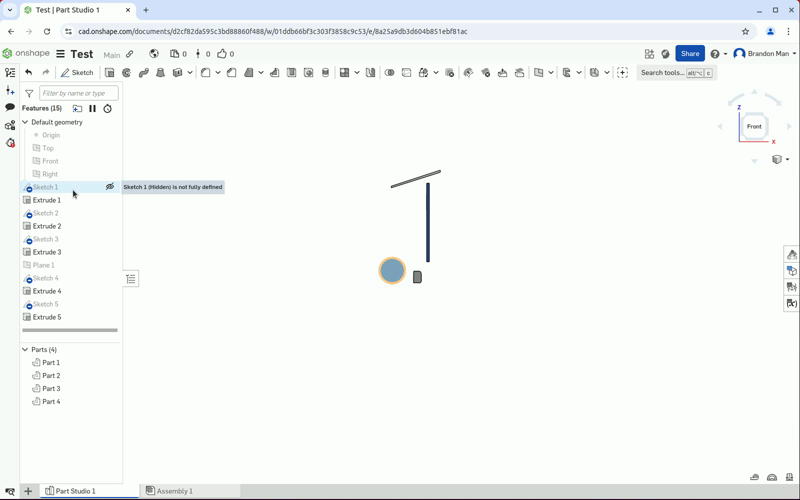
click(73, 189)
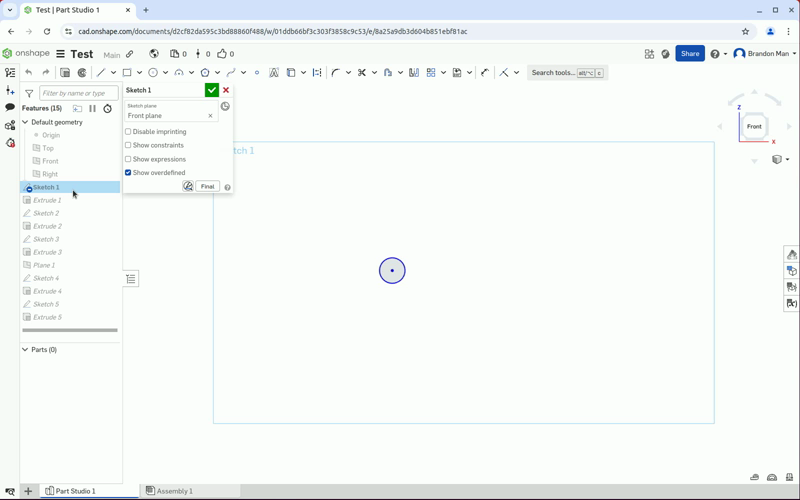
mouse_move(229, 92)
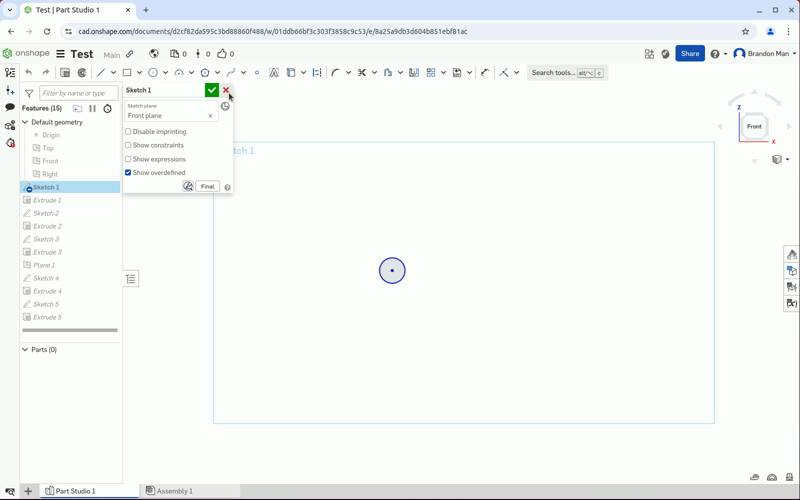
click(229, 92)
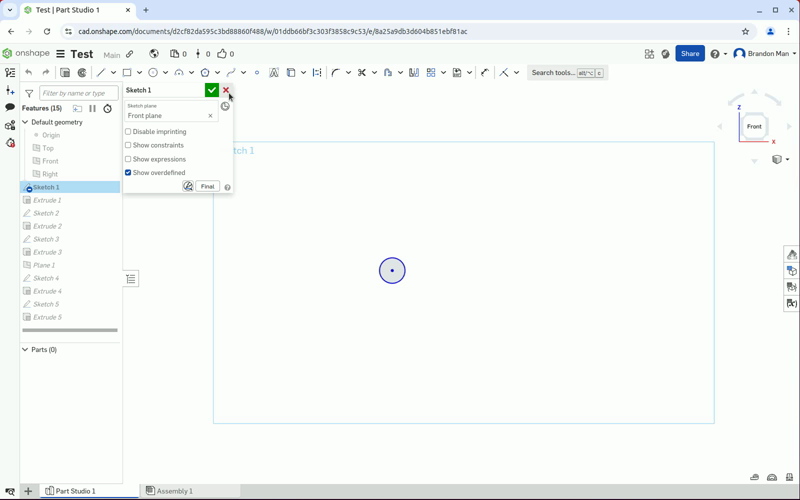
key(shift+s)
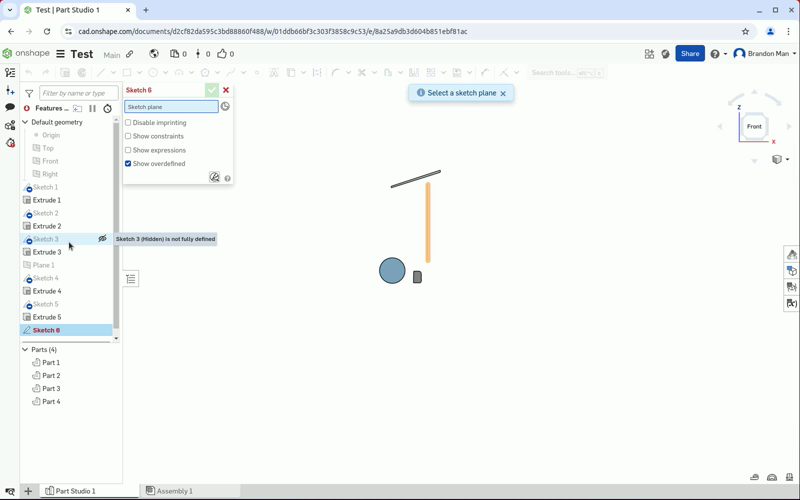
scroll(3)
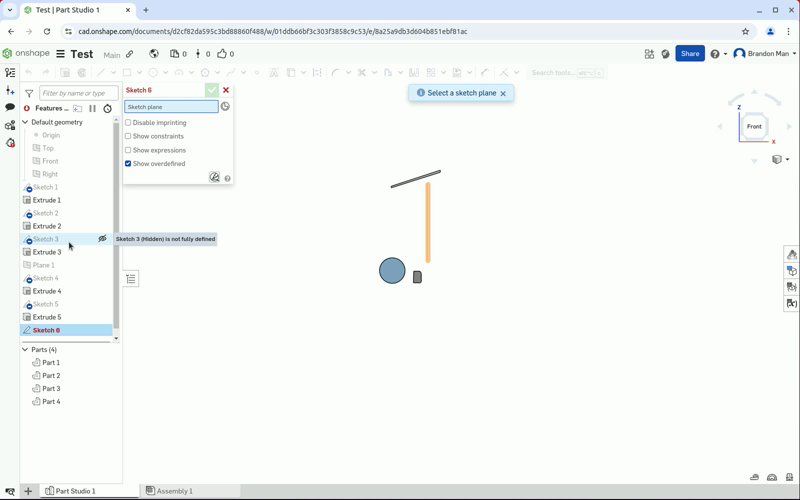
mouse_move(69, 163)
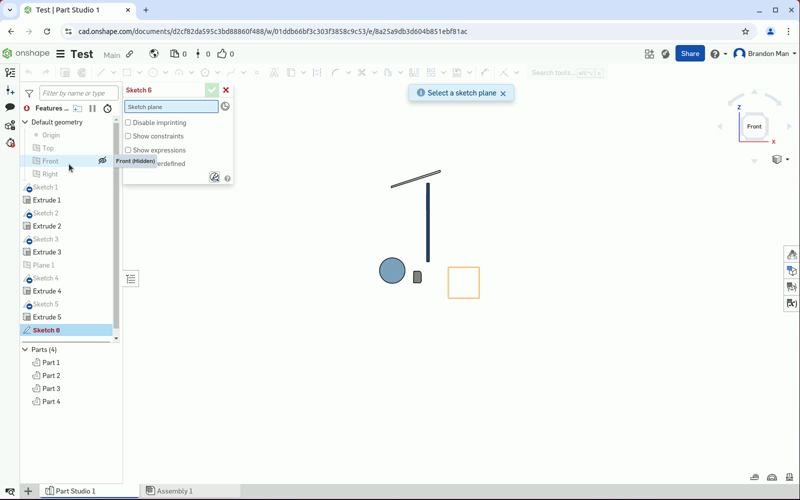
click(69, 163)
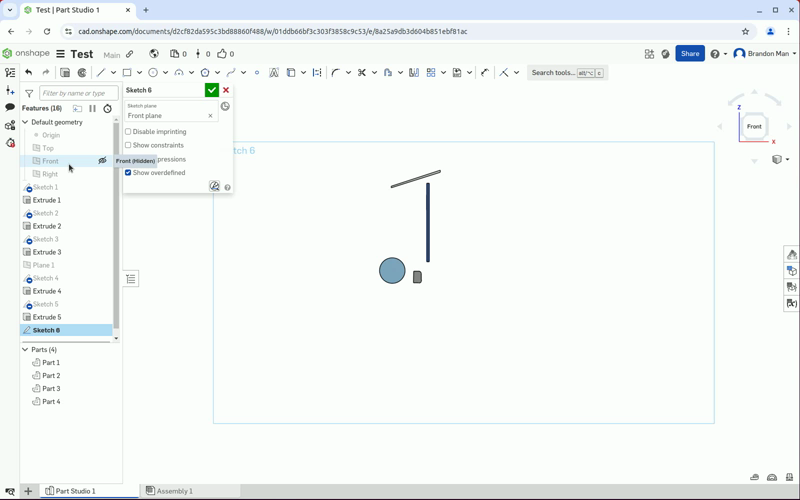
mouse_move(73, 352)
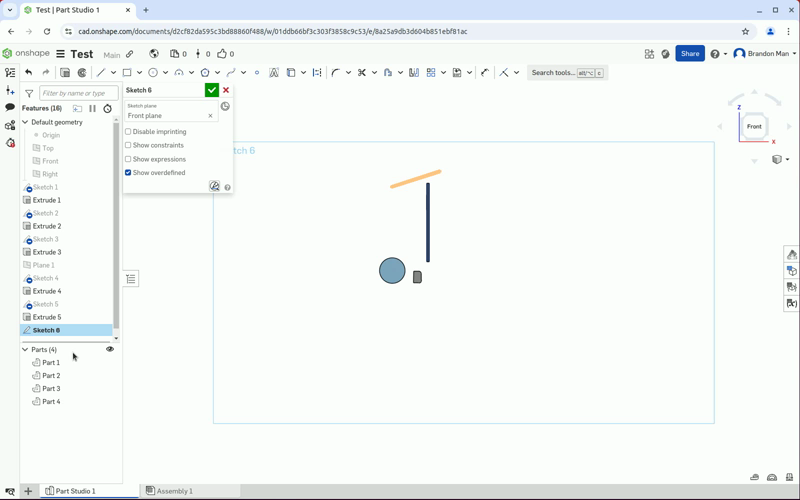
key(y)
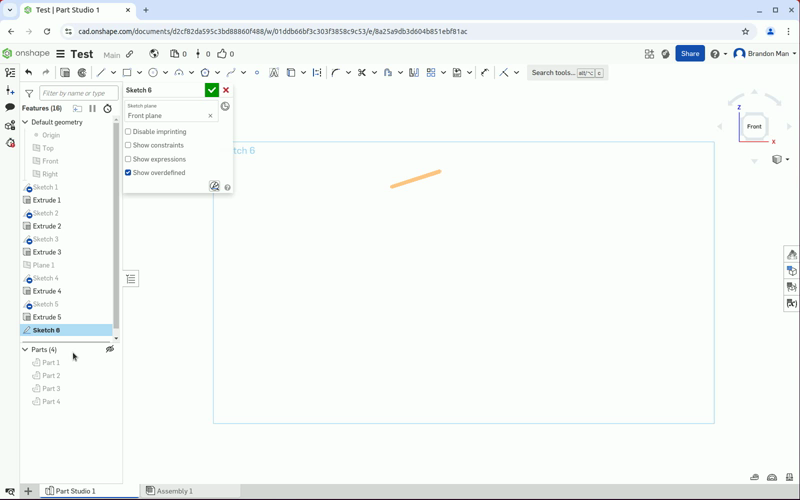
key(l)
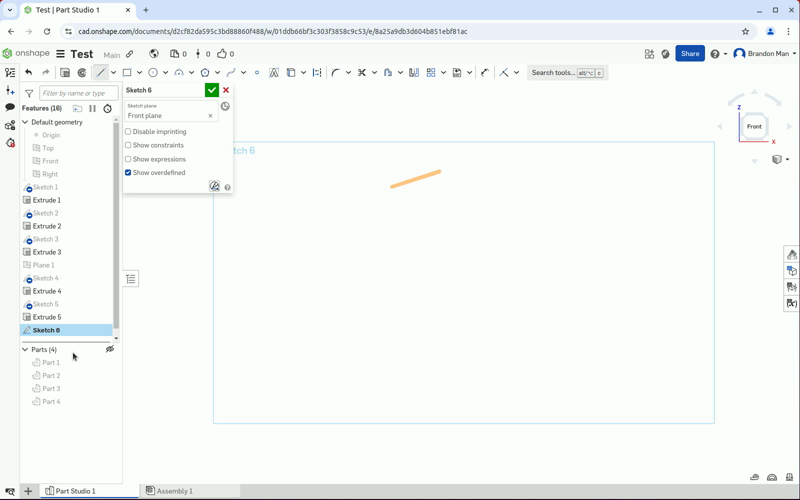
key_down(shift)
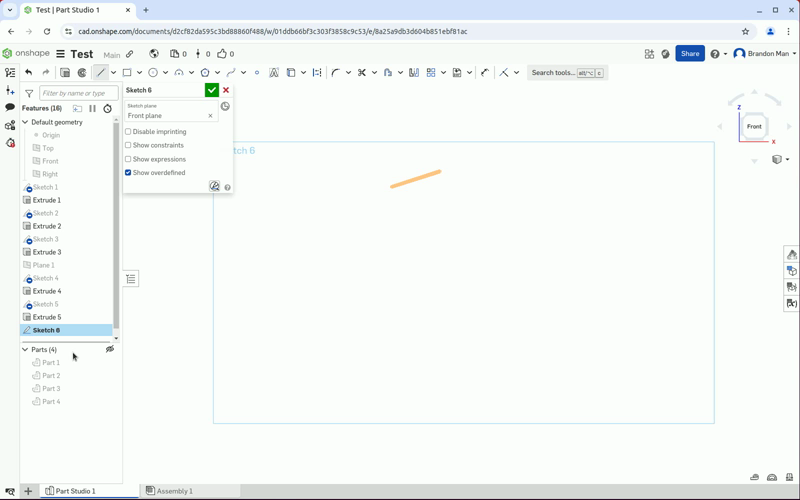
mouse_move(371, 199)
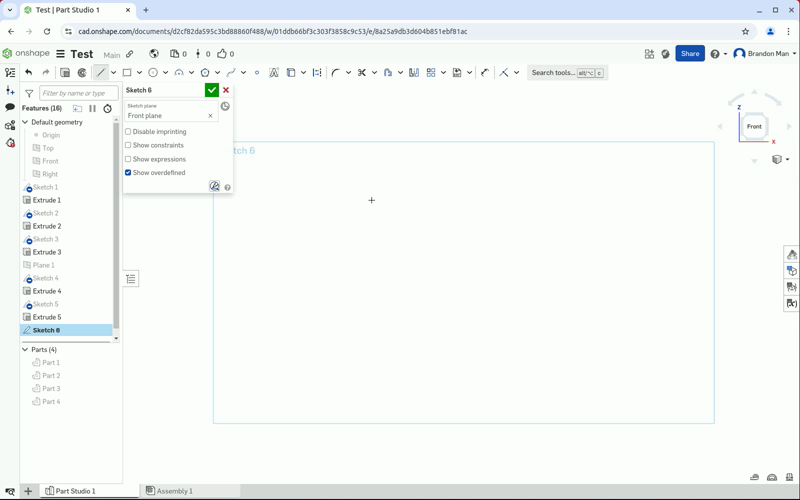
click(371, 199)
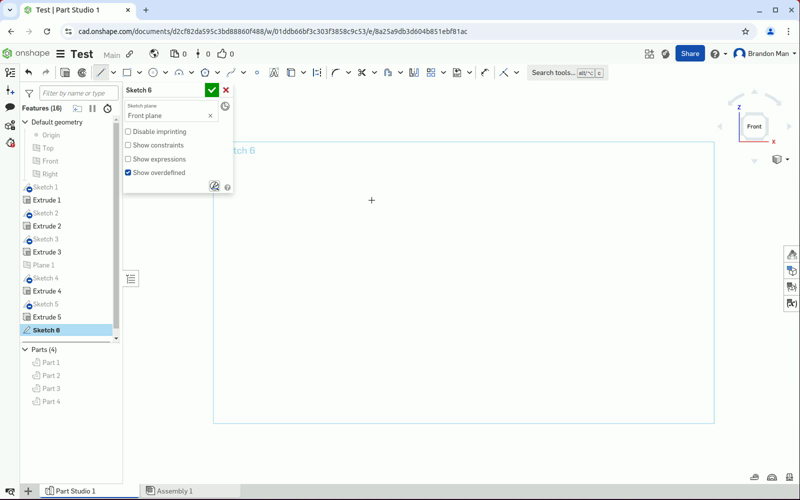
key_up(shift)
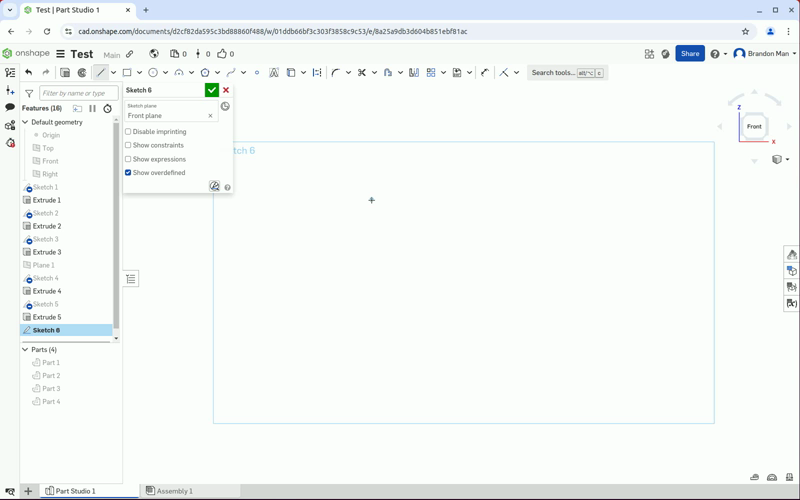
key_down(shift)
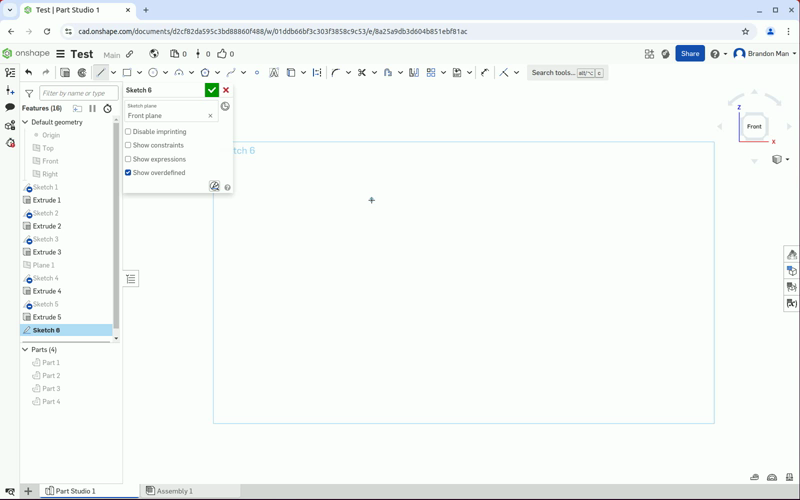
mouse_move(401, 199)
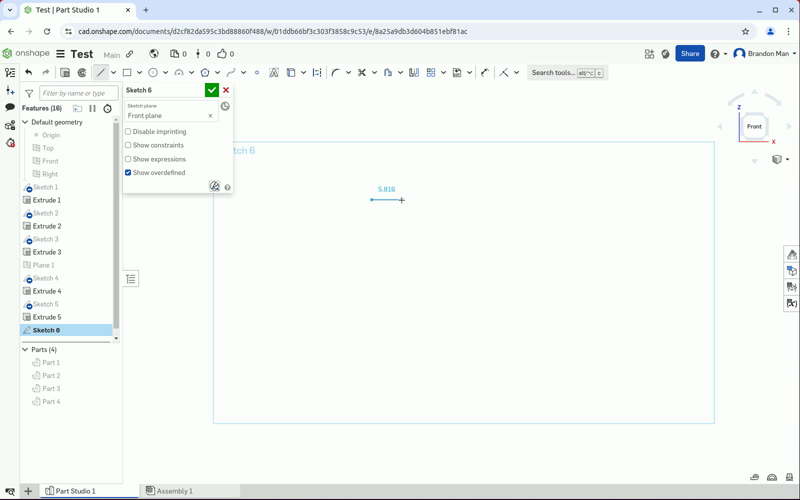
mouse_move(385, 216)
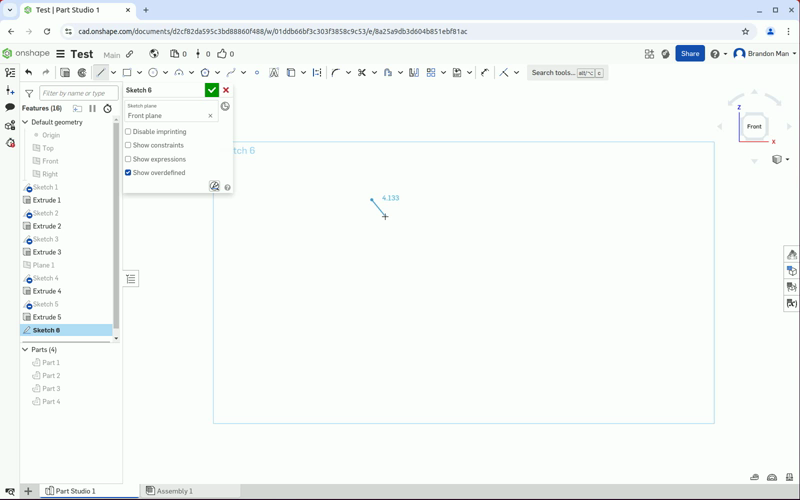
click(385, 216)
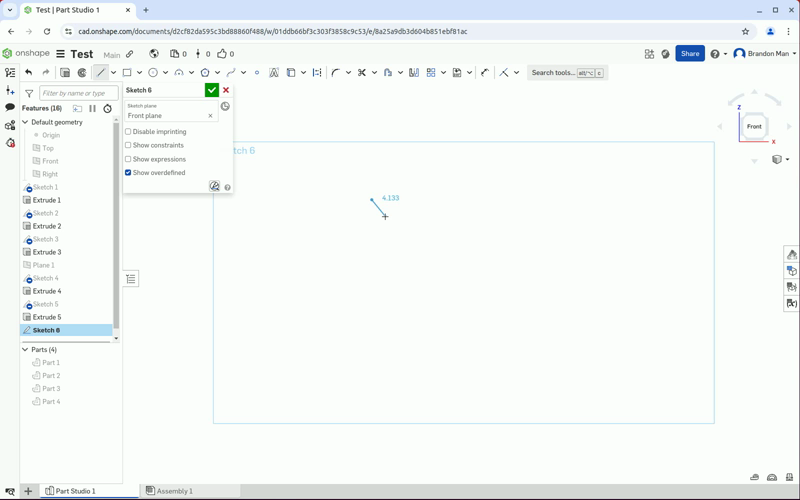
key_up(shift)
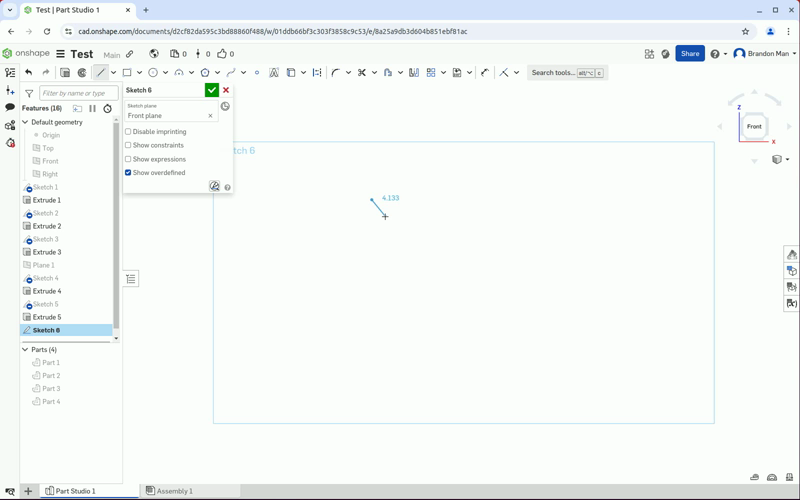
key_down(shift)
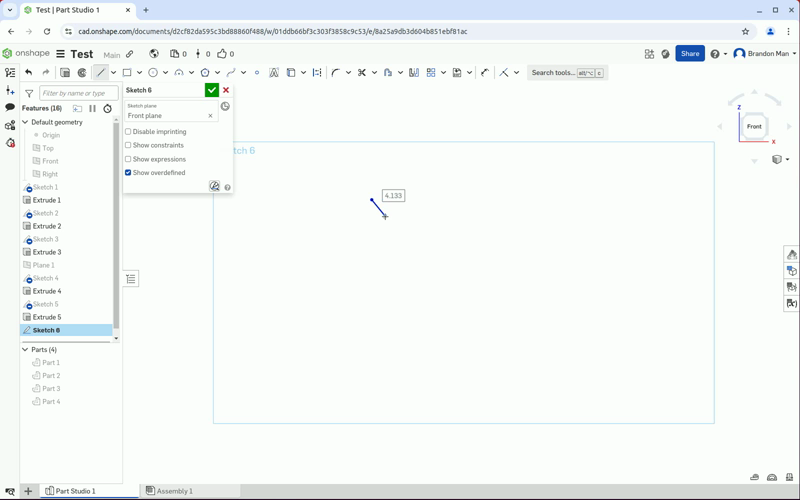
mouse_move(415, 216)
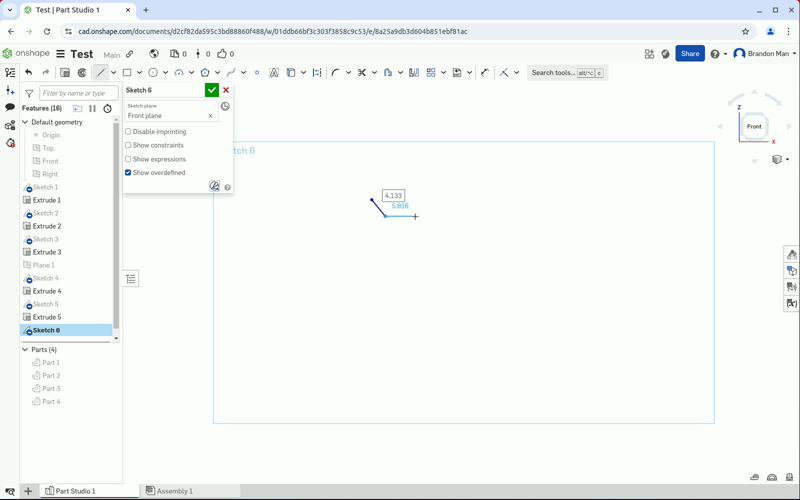
mouse_move(385, 233)
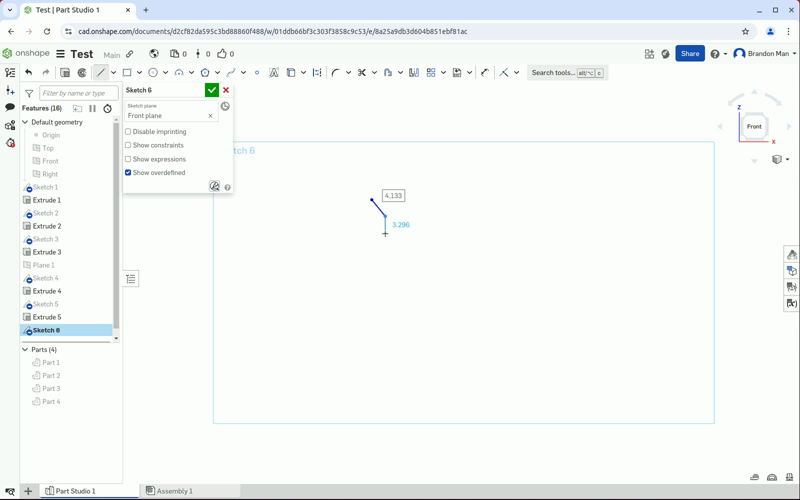
click(385, 233)
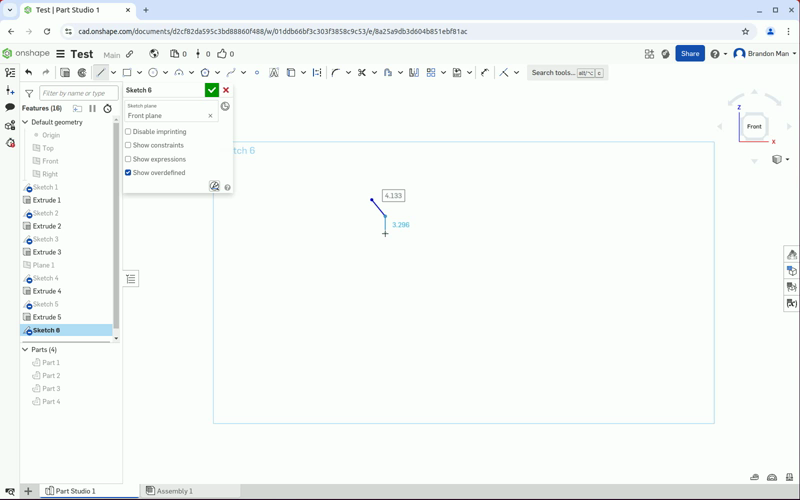
key_up(shift)
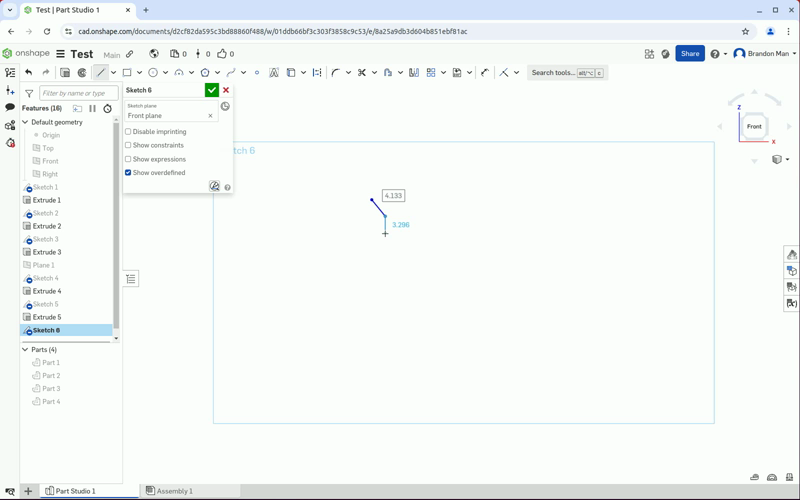
key_down(shift)
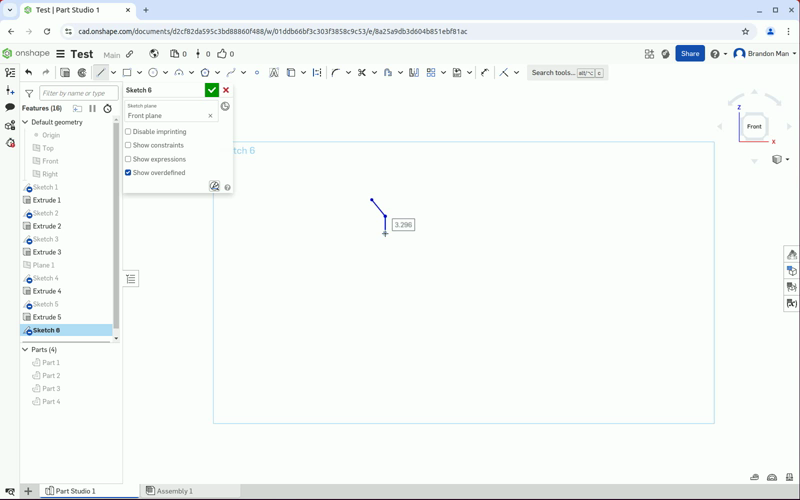
mouse_move(415, 233)
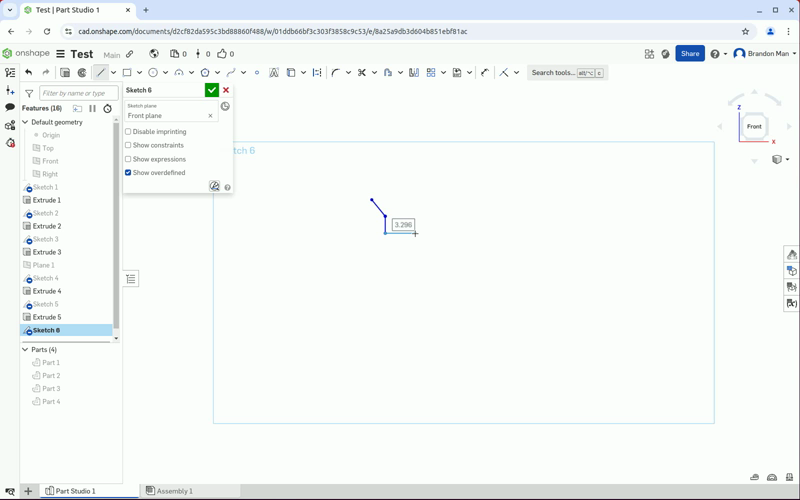
mouse_move(409, 233)
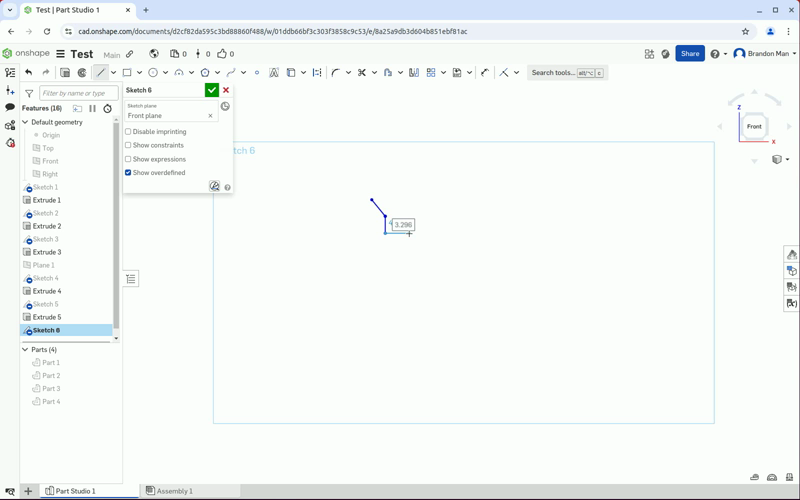
click(409, 233)
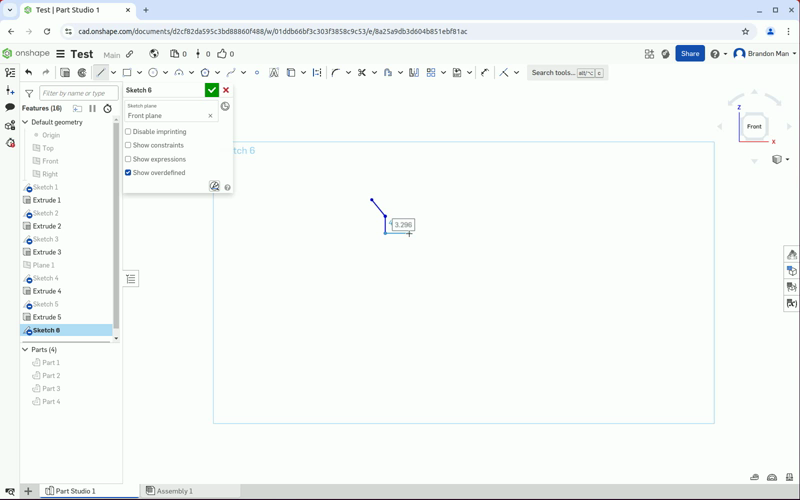
key_up(shift)
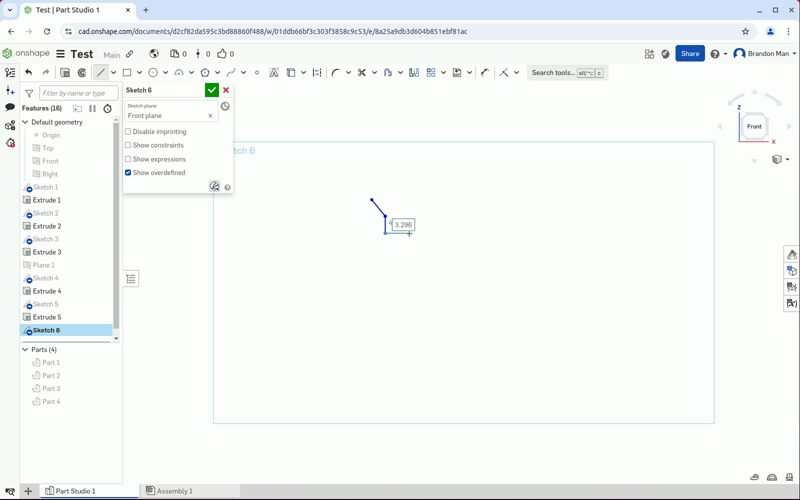
key_down(shift)
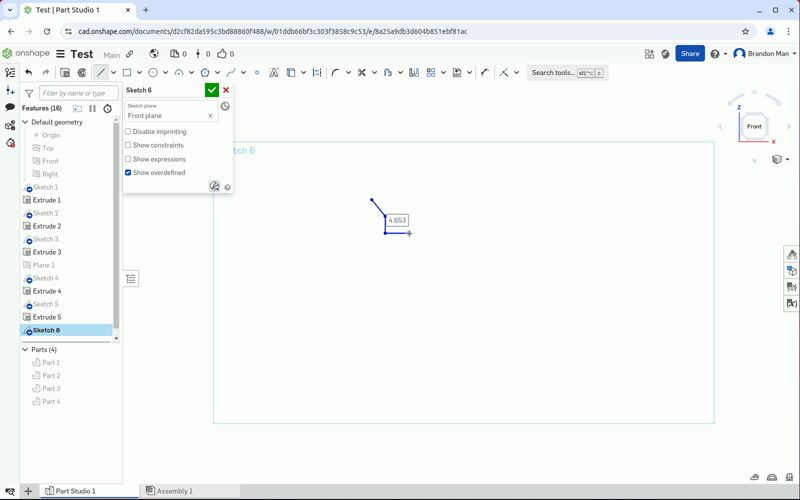
mouse_move(439, 233)
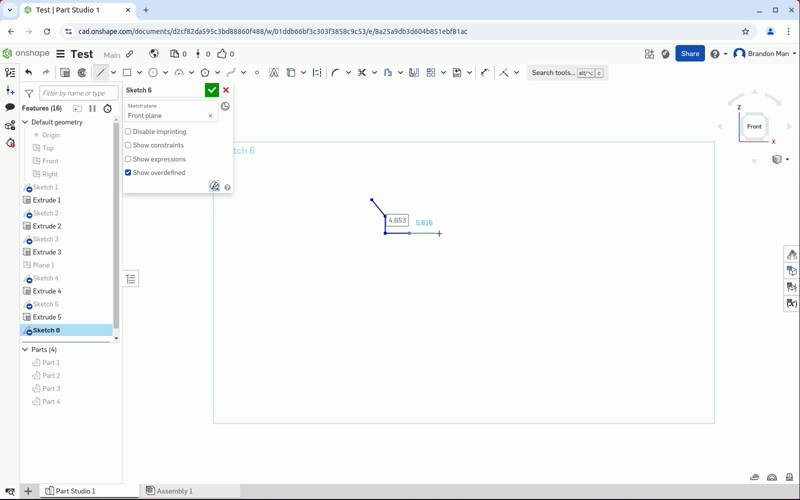
mouse_move(409, 216)
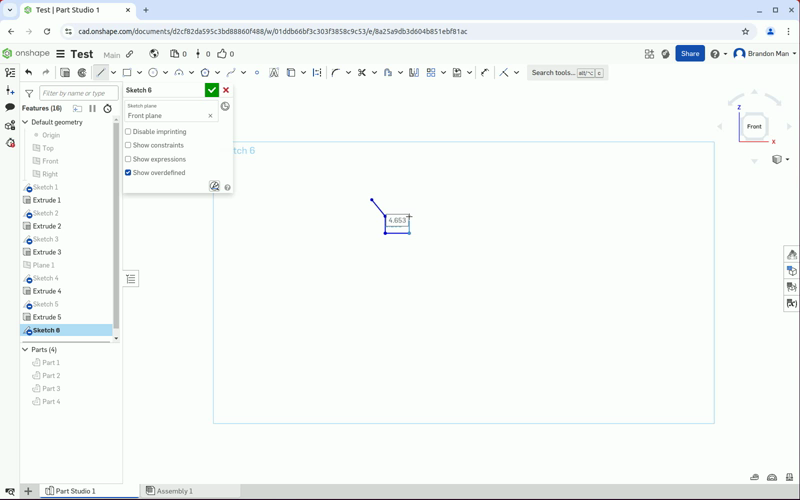
click(409, 216)
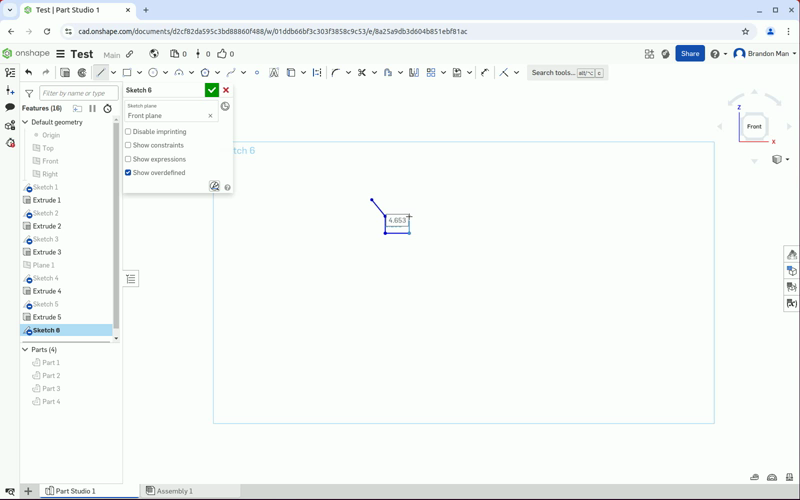
key_up(shift)
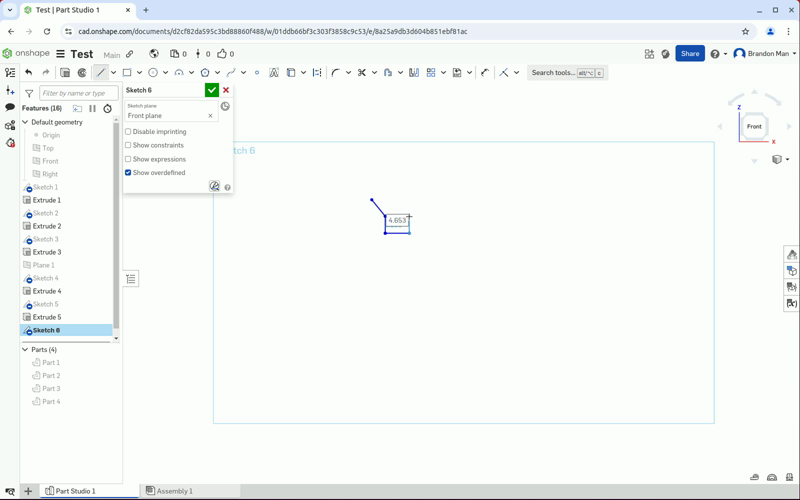
key_down(shift)
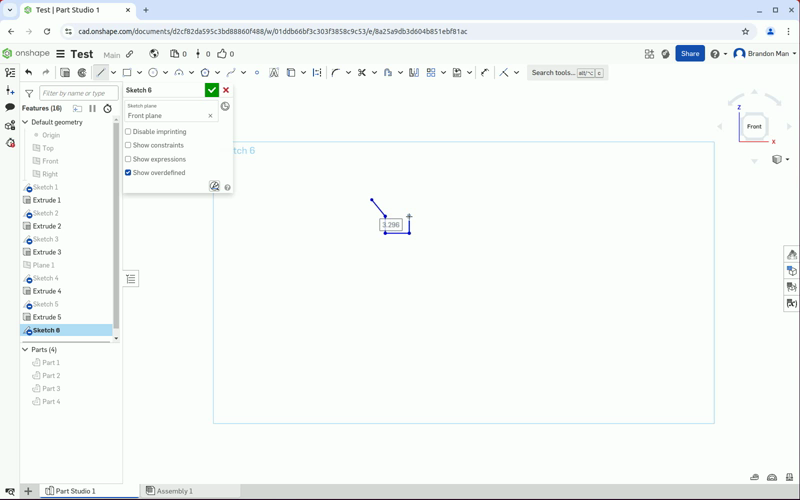
mouse_move(439, 216)
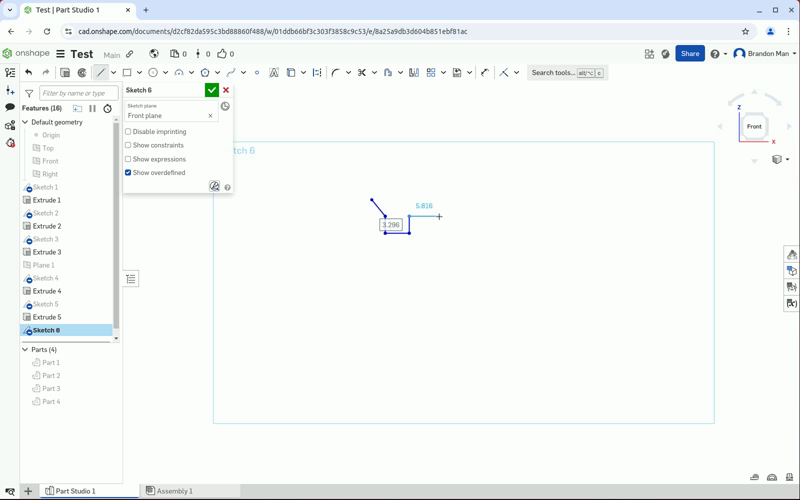
mouse_move(422, 199)
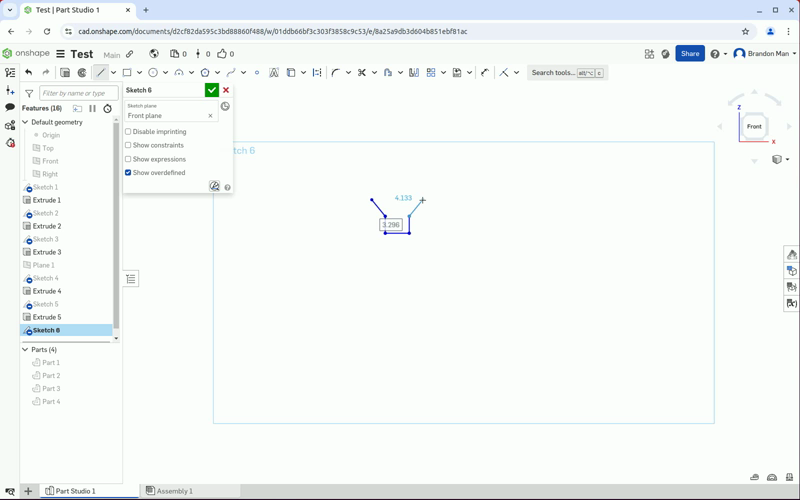
click(422, 199)
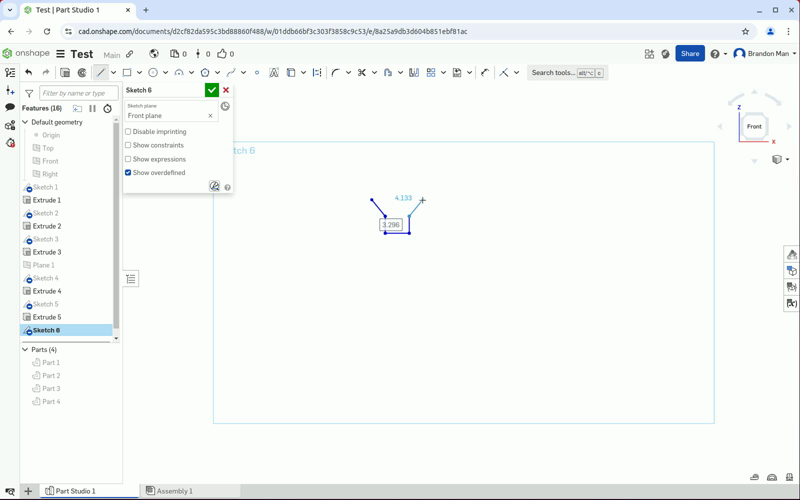
key_up(shift)
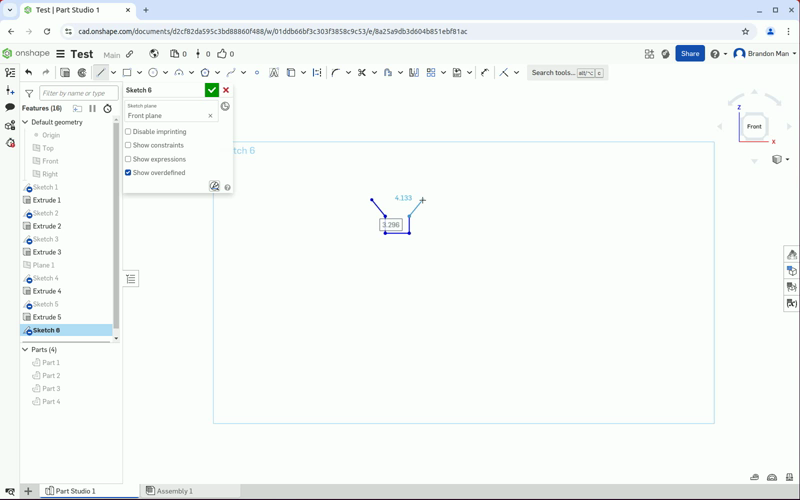
mouse_move(452, 199)
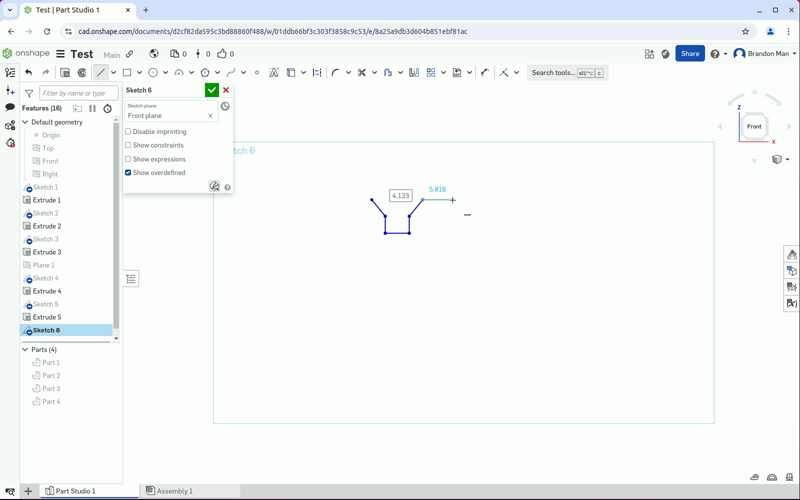
key_down(shift)
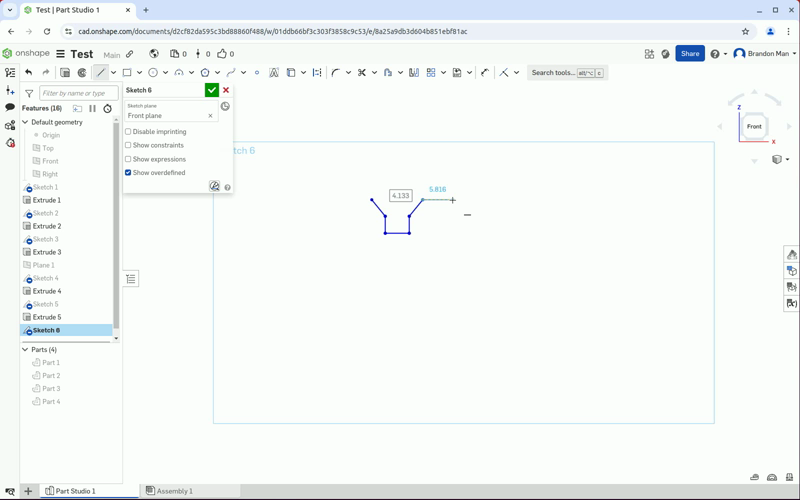
mouse_move(371, 199)
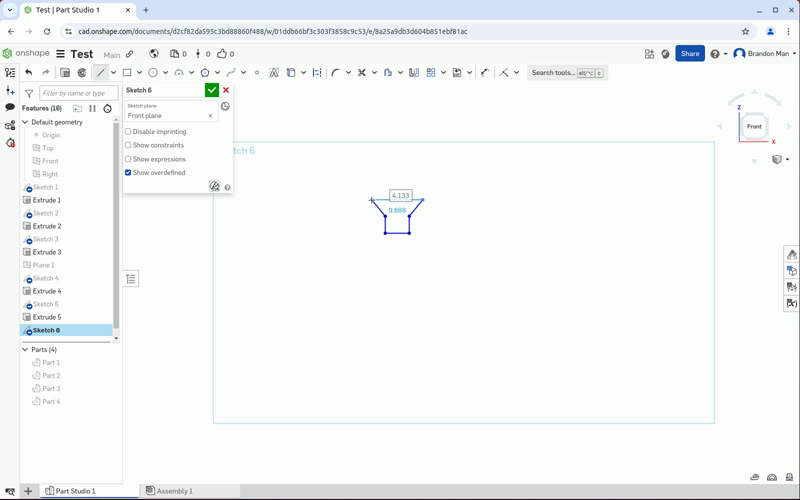
key_up(shift)
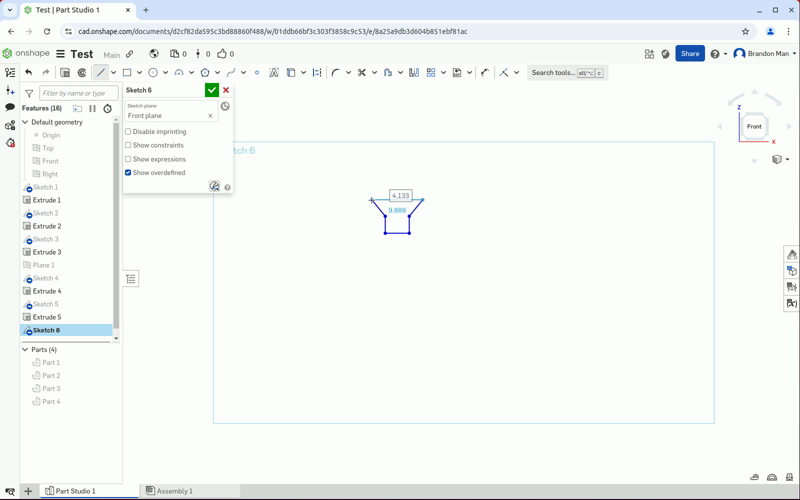
click(371, 199)
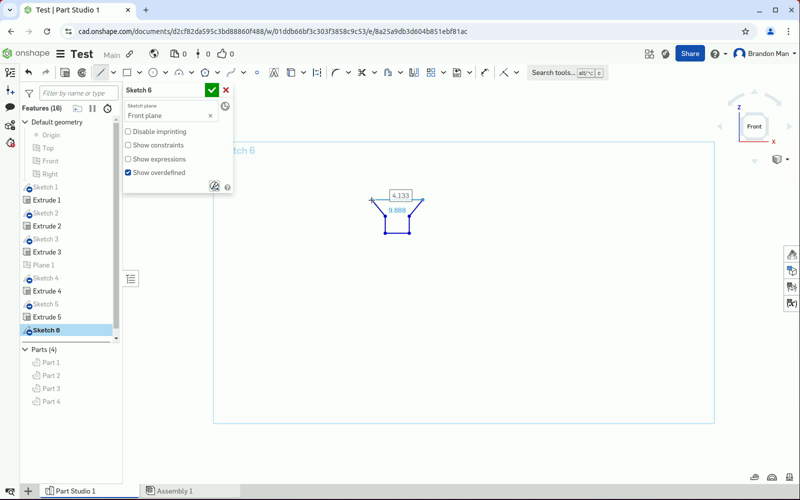
key(esc)
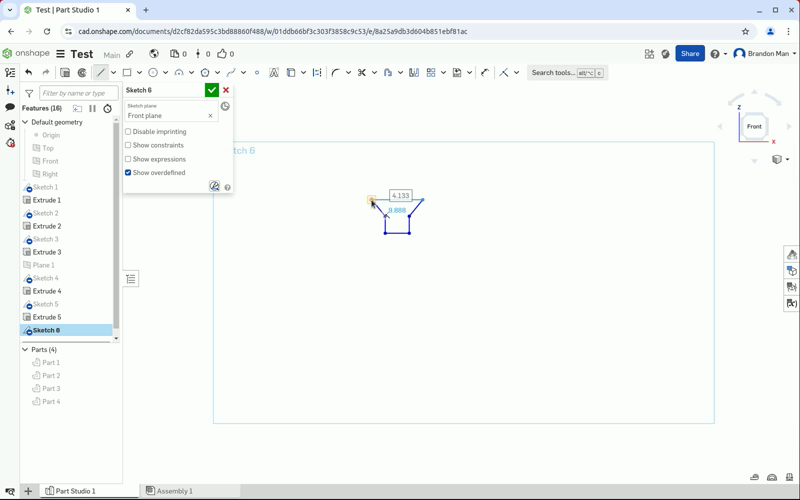
mouse_move(415, 206)
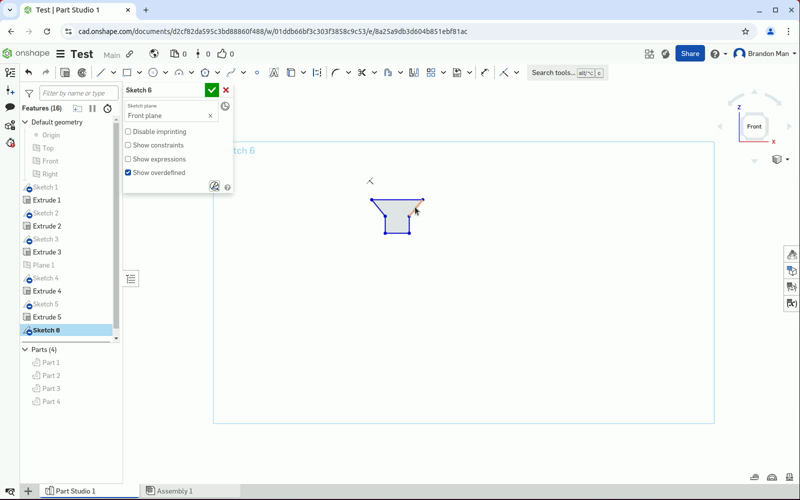
scroll(6)
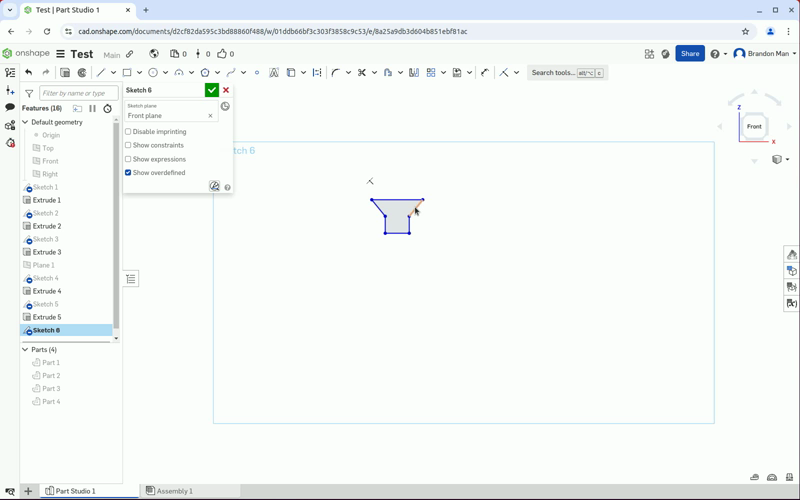
scroll(6)
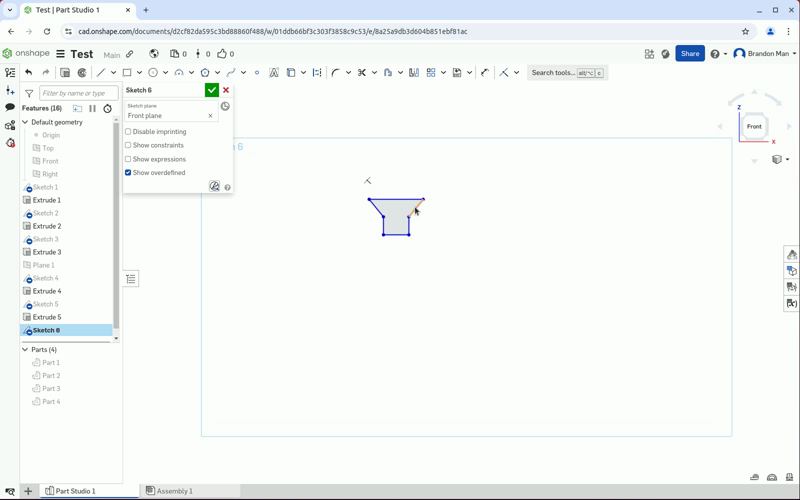
scroll(6)
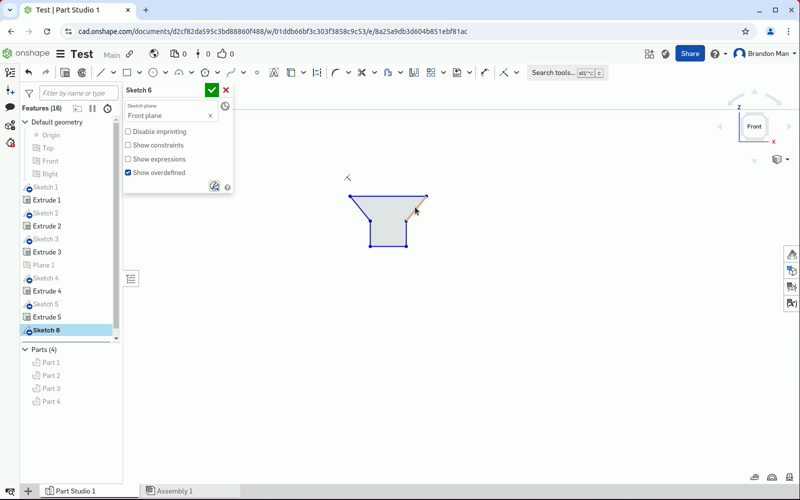
scroll(6)
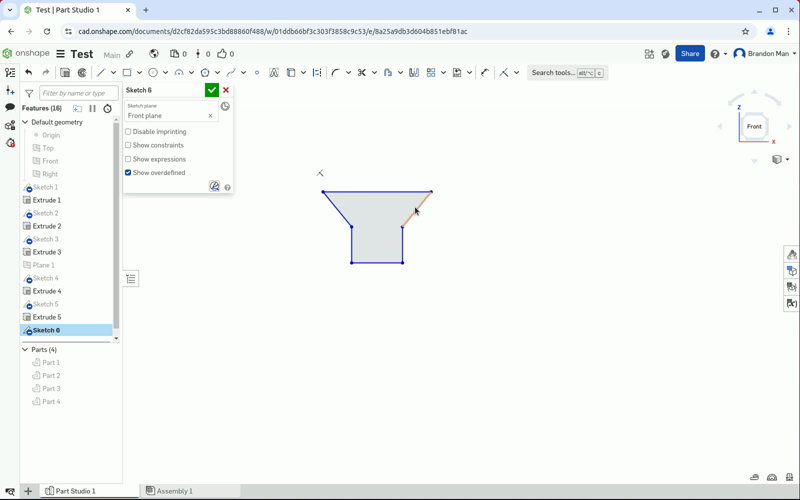
scroll(6)
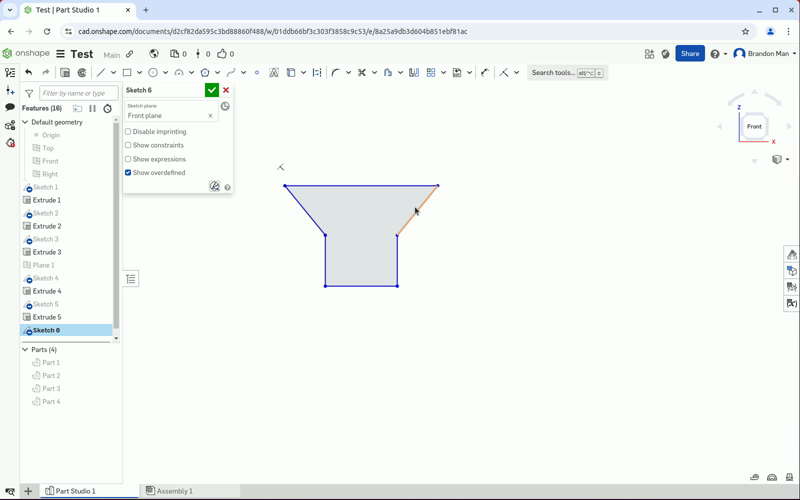
scroll(6)
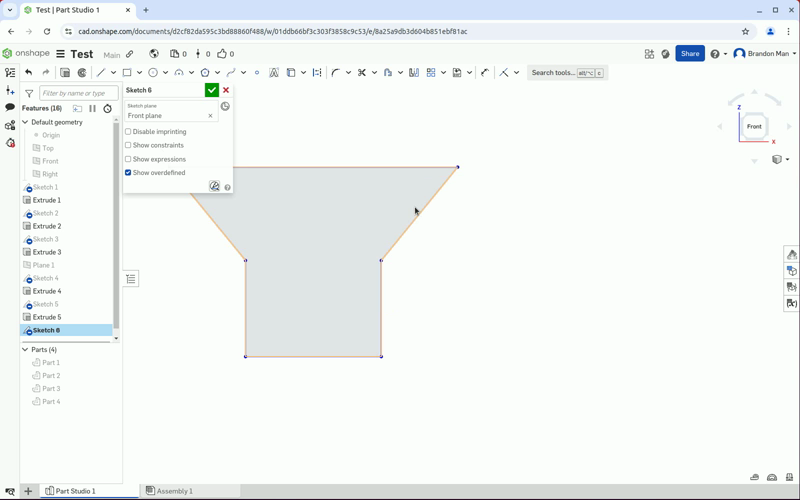
scroll(6)
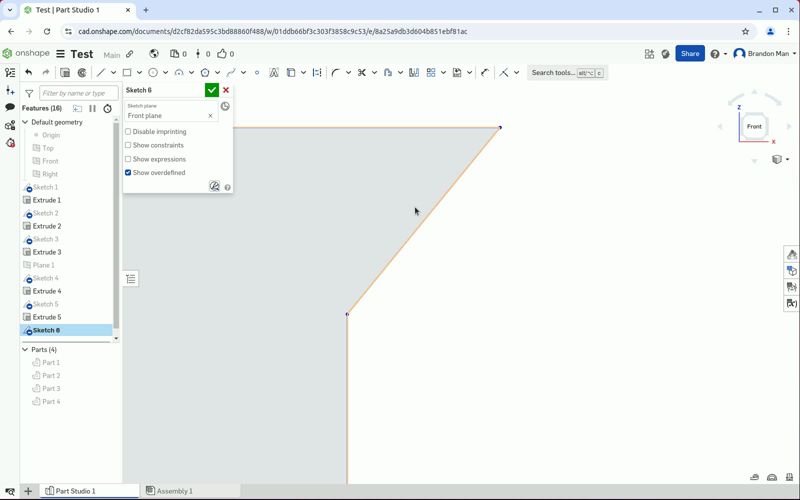
click(415, 206)
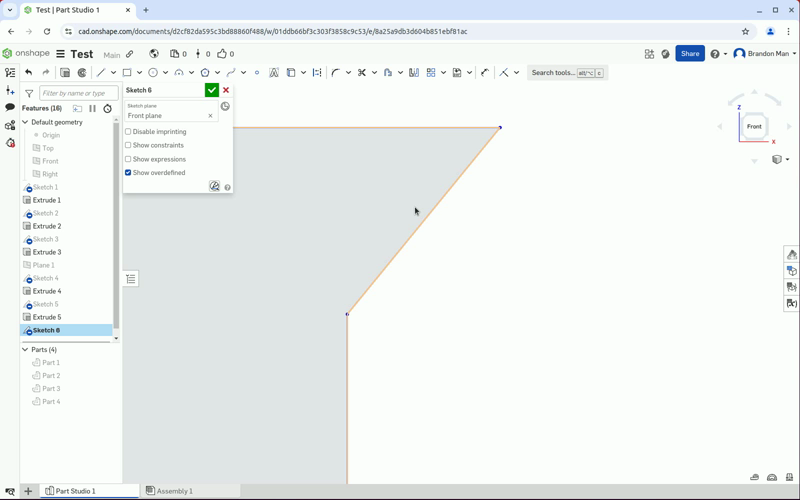
scroll(-6)
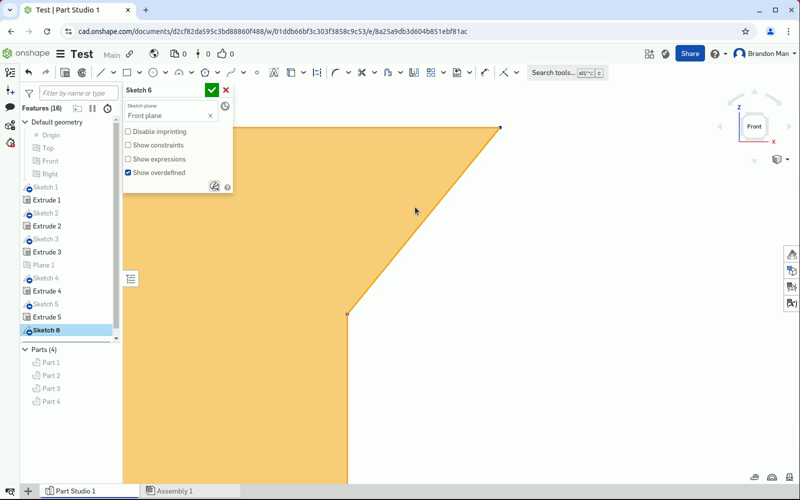
scroll(-6)
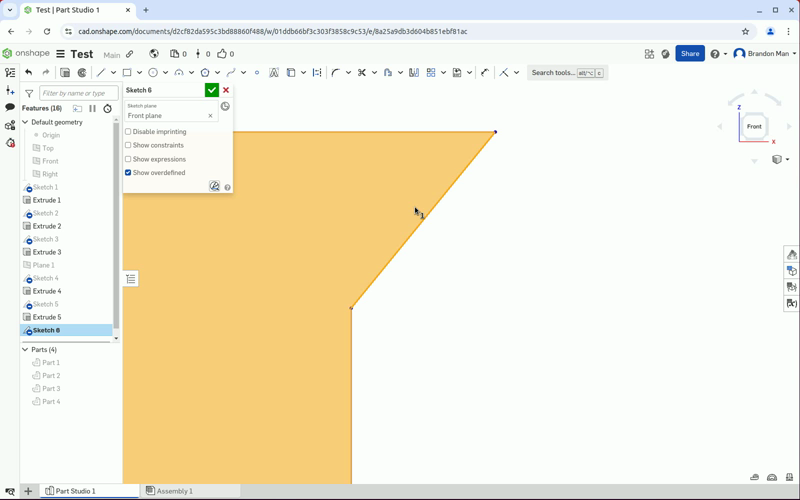
scroll(-6)
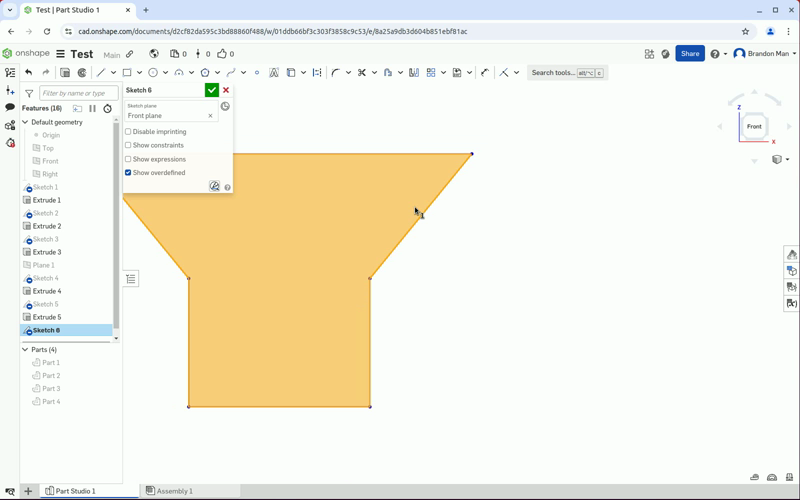
scroll(-6)
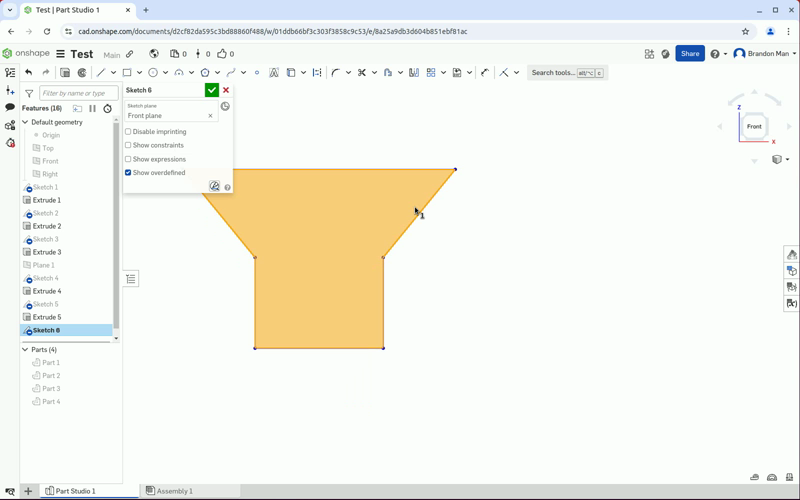
scroll(-6)
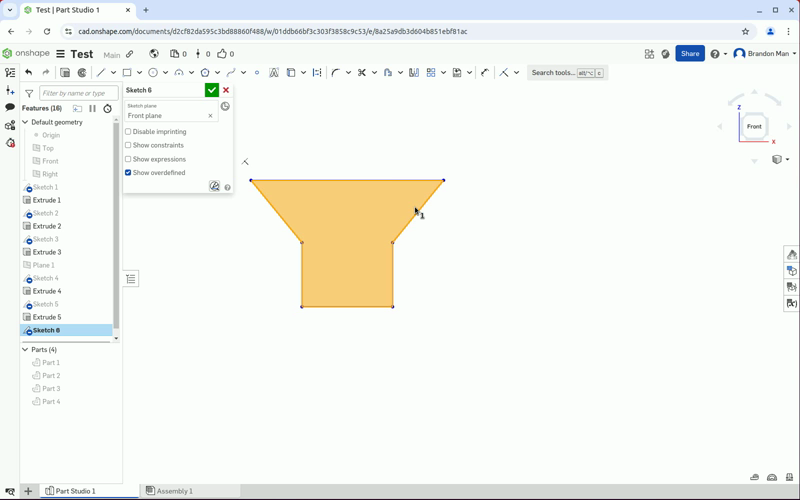
scroll(-6)
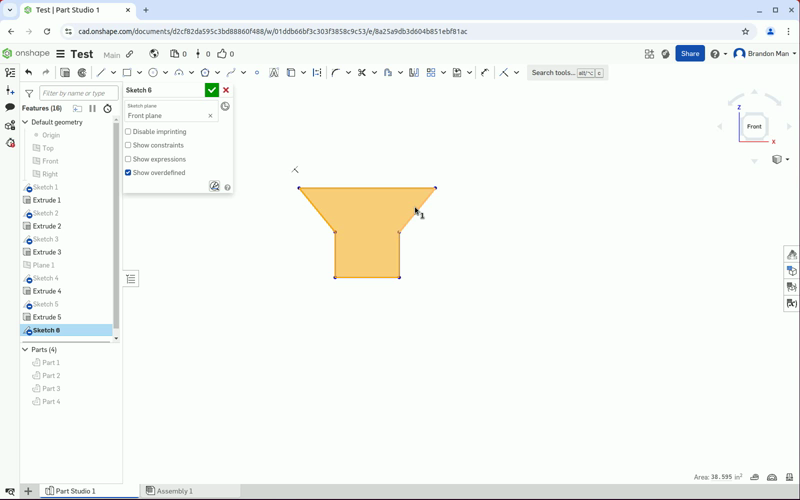
scroll(-6)
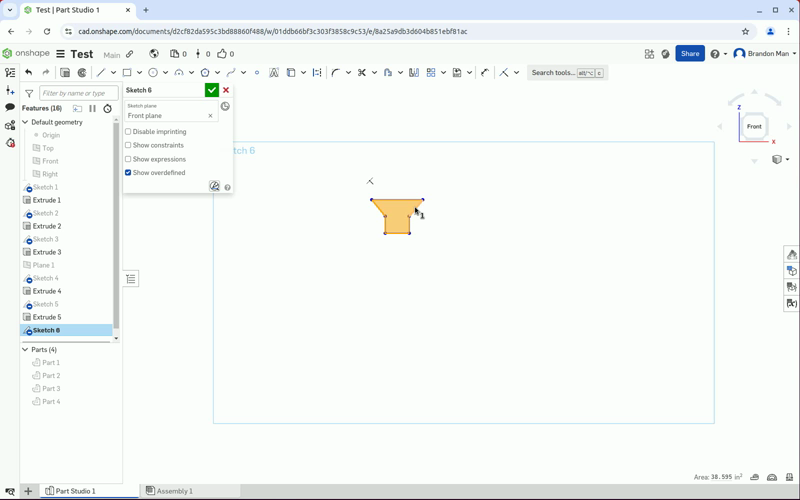
mouse_move(73, 352)
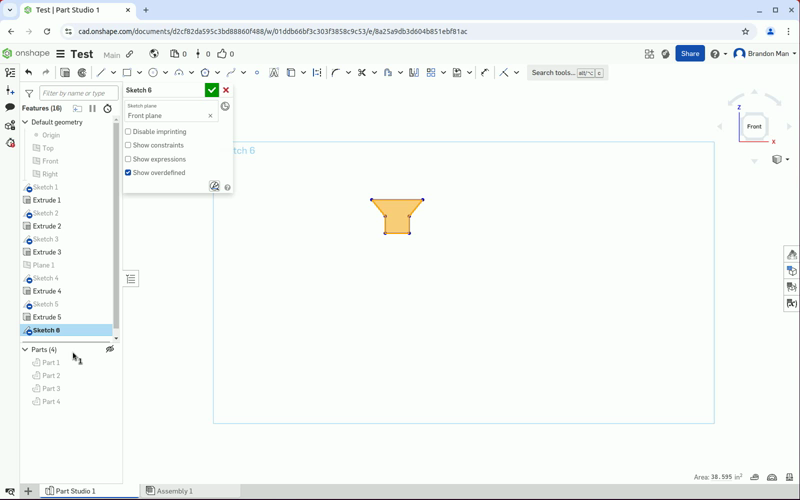
key(shift+y)
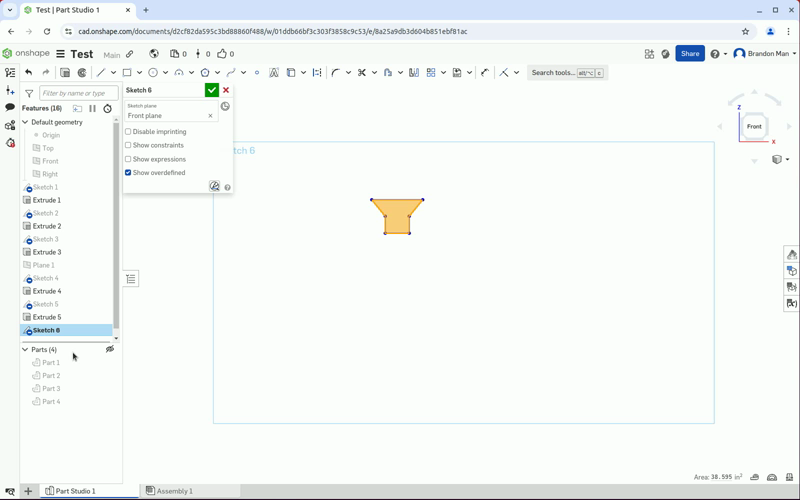
key(shift+e)
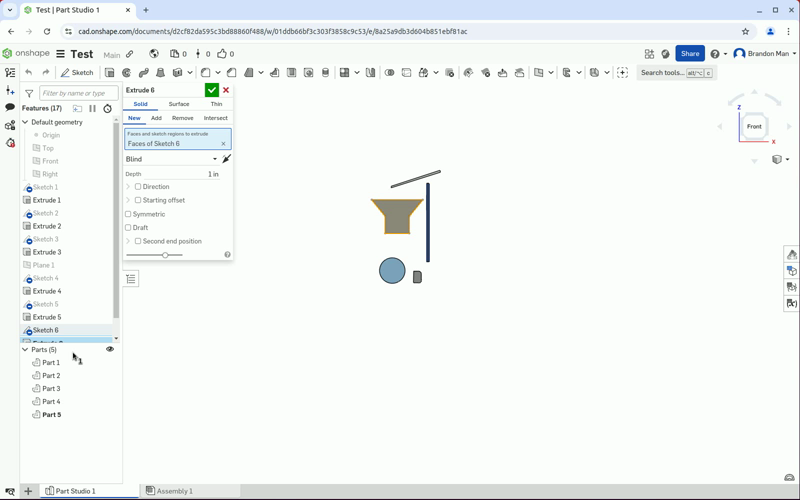
mouse_move(143, 106)
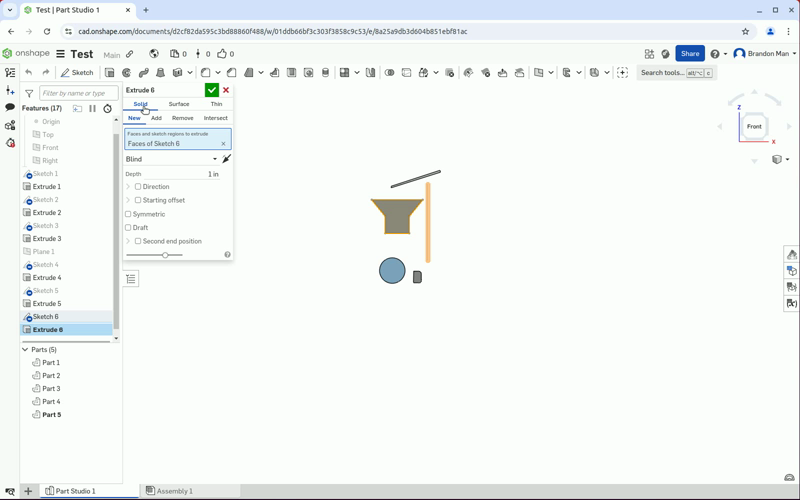
click(143, 106)
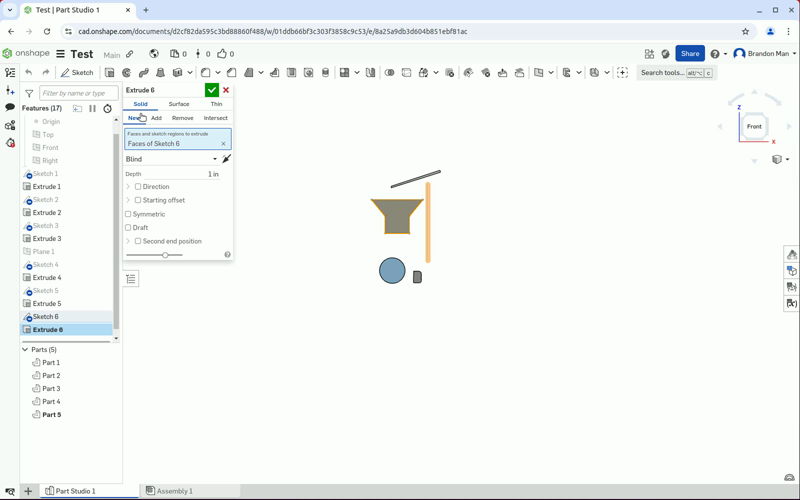
mouse_move(137, 120)
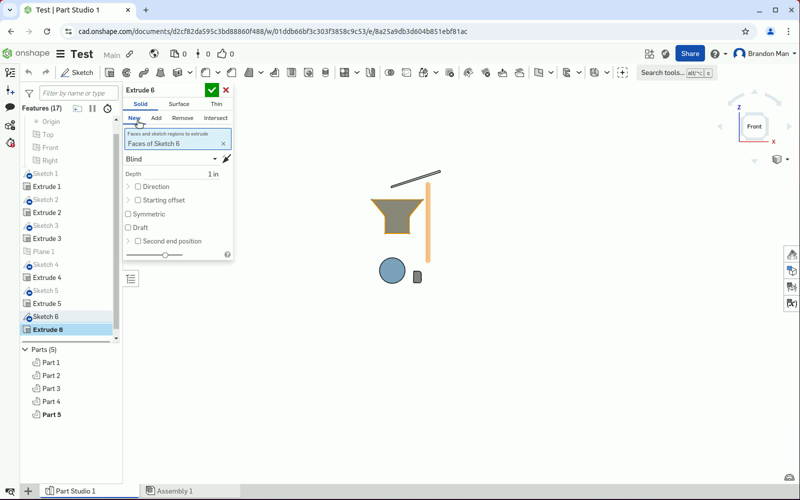
click(137, 120)
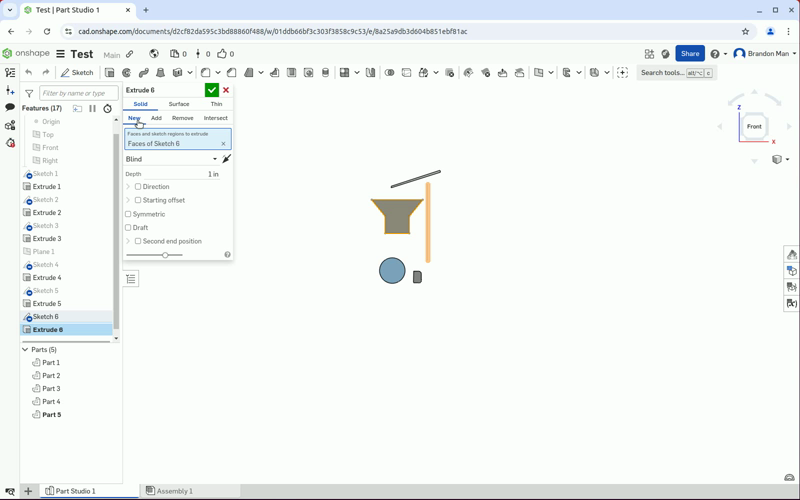
key(tab, 4)
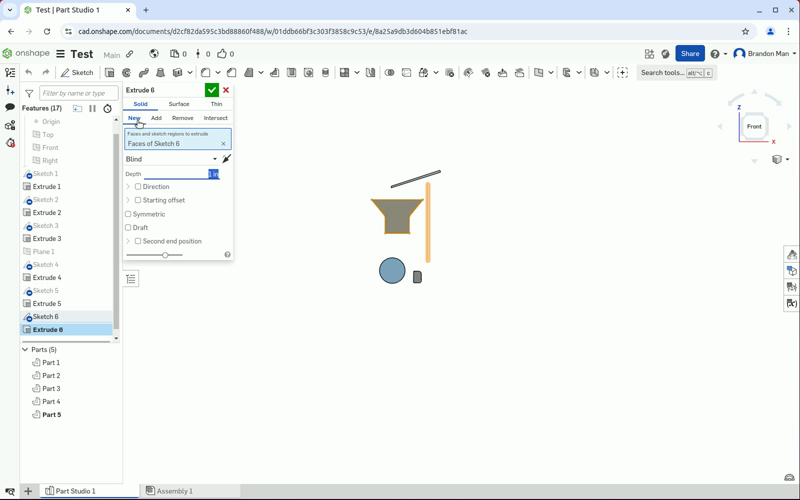
text(1.204)
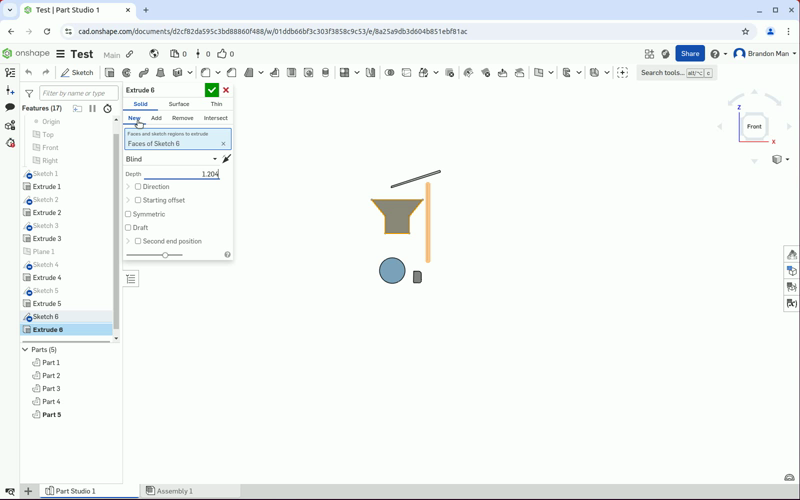
key(enter)
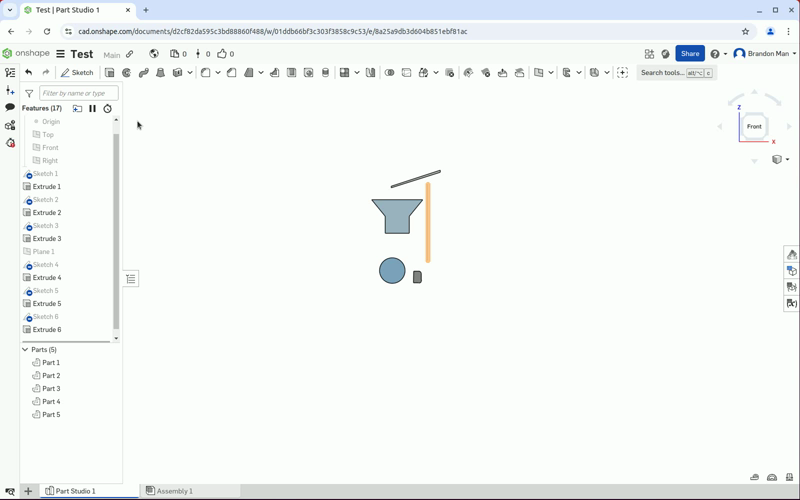
key(shift+h)
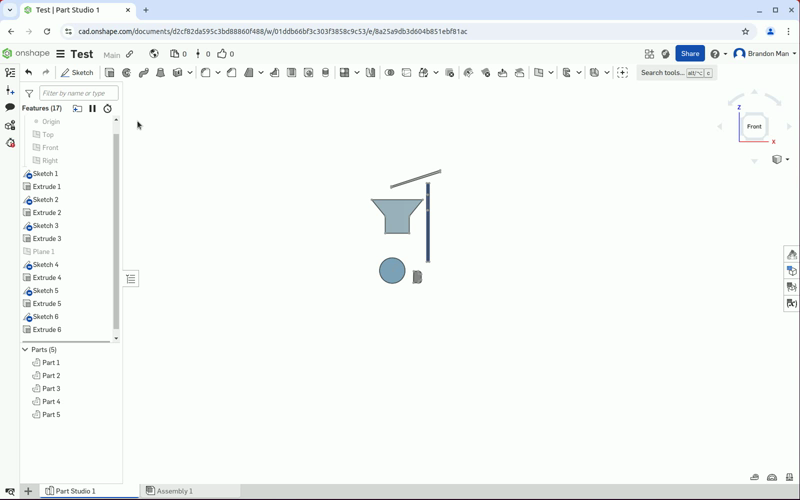
key(shift+h)
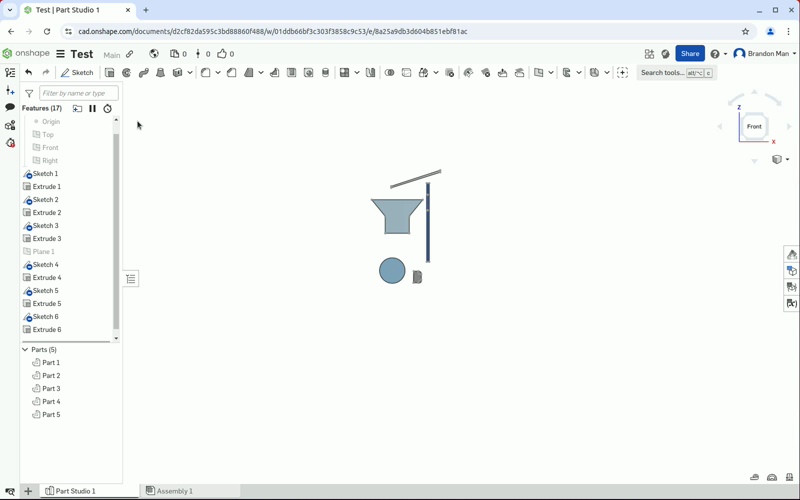
key(shift+7)
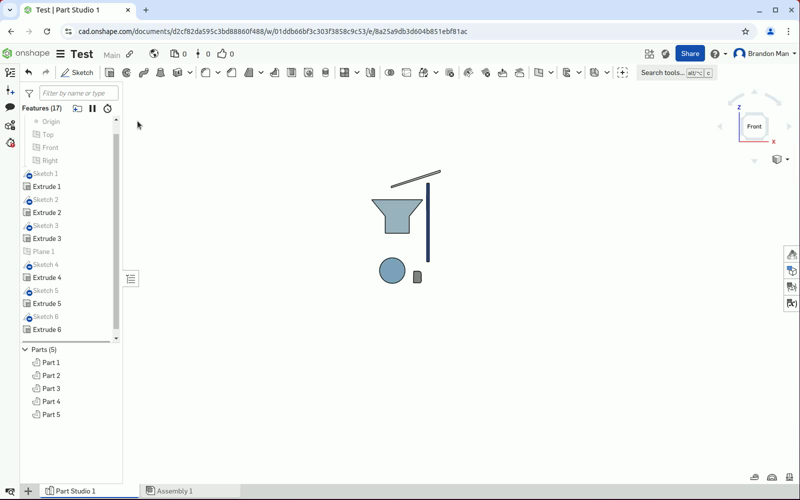
key(left, 2)
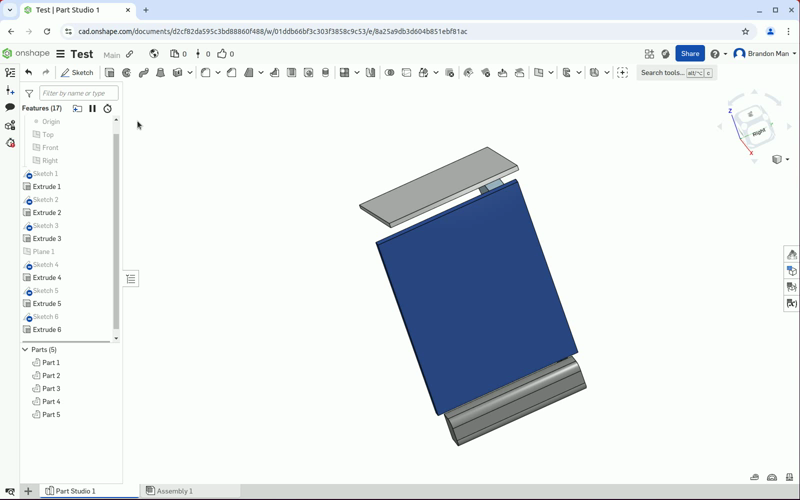
key(down, 2)
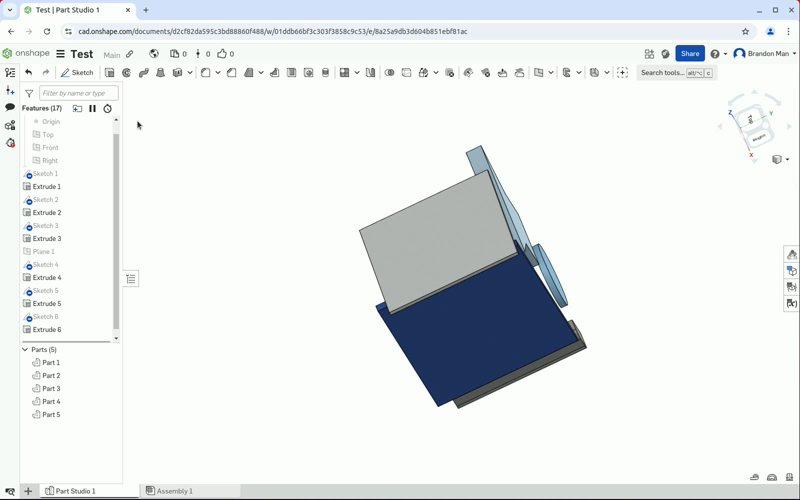
key(up, 2)
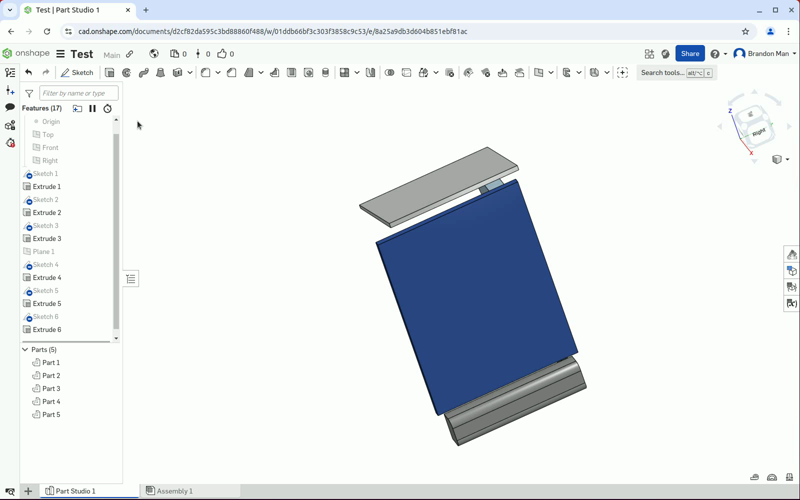
key(right, 2)
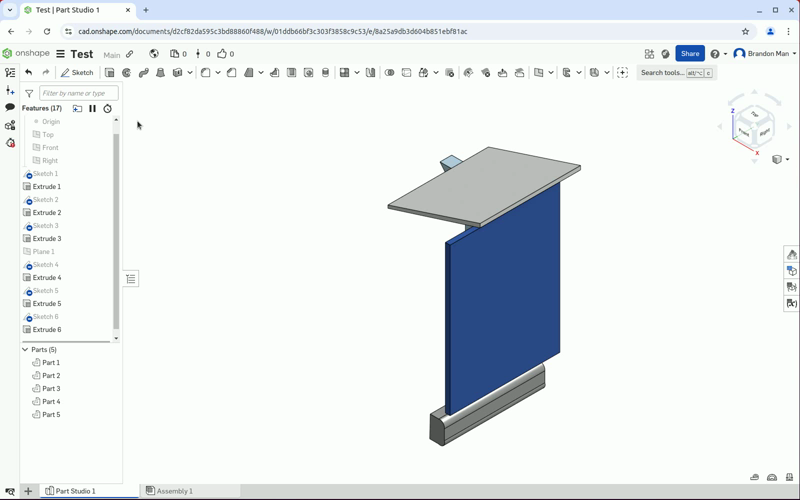
mouse_move(69, 176)
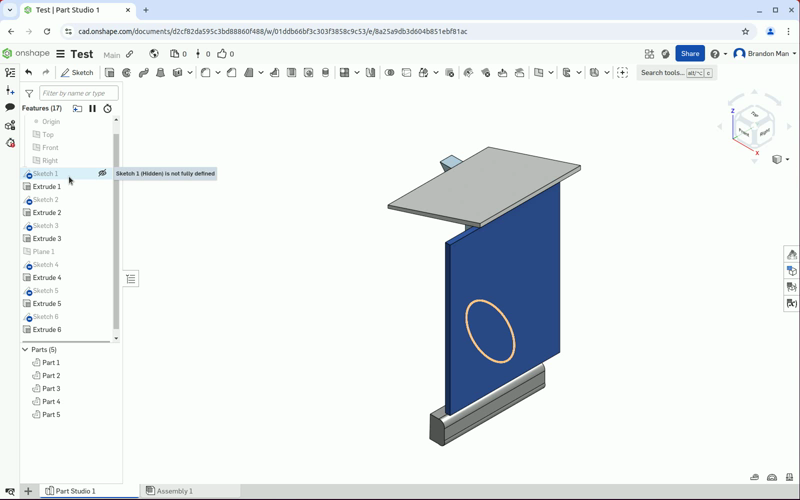
click(69, 176)